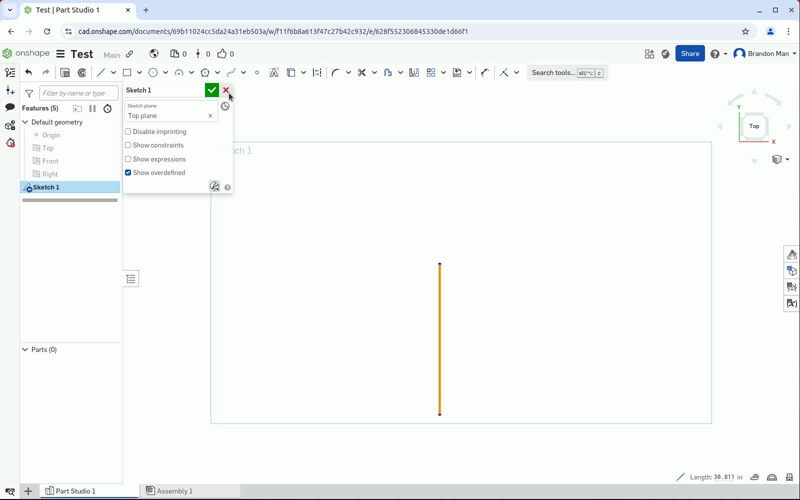
key(shift+h)
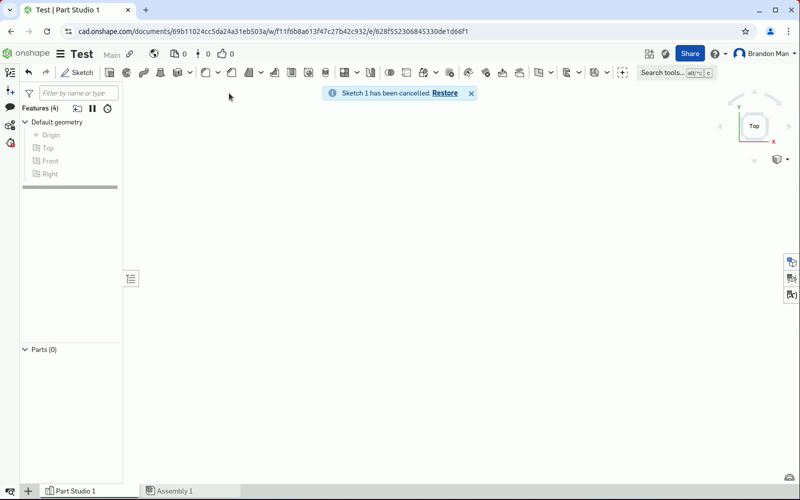
mouse_move(73, 352)
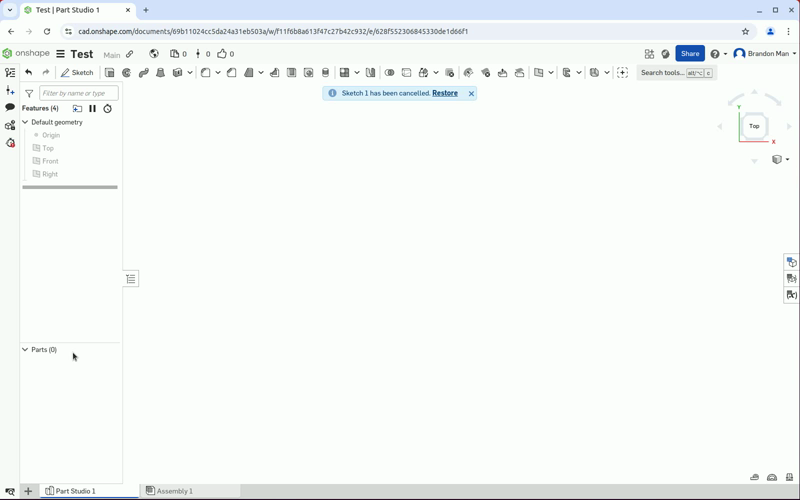
key(y)
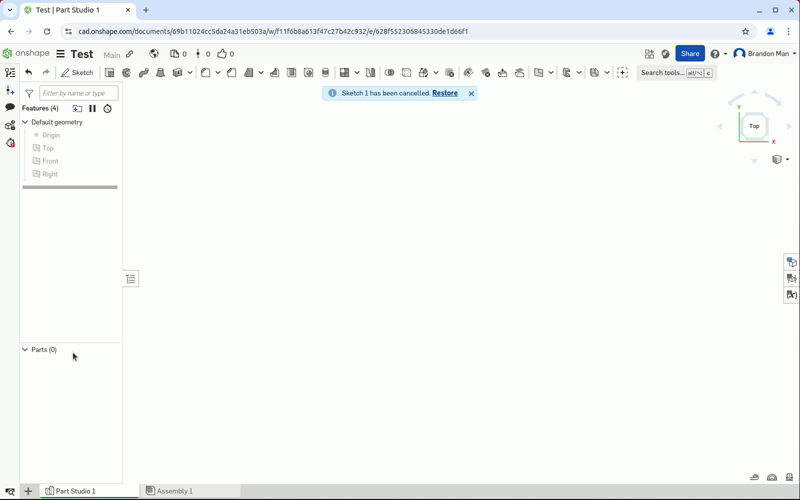
key(shift+p)
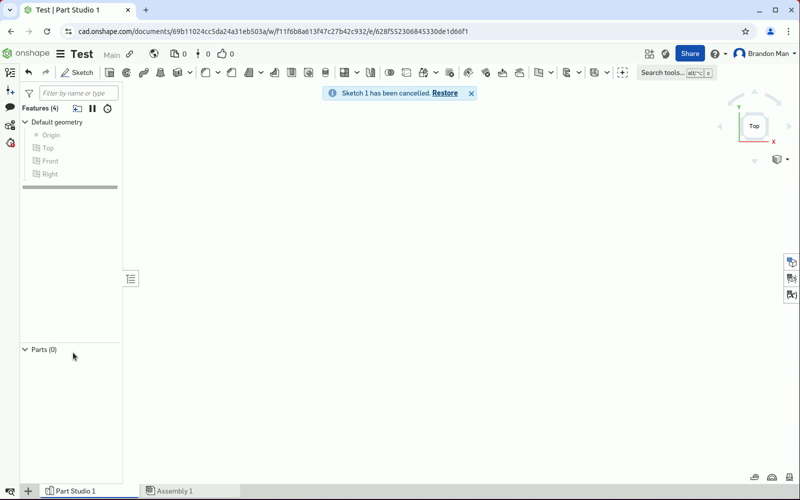
key(space)
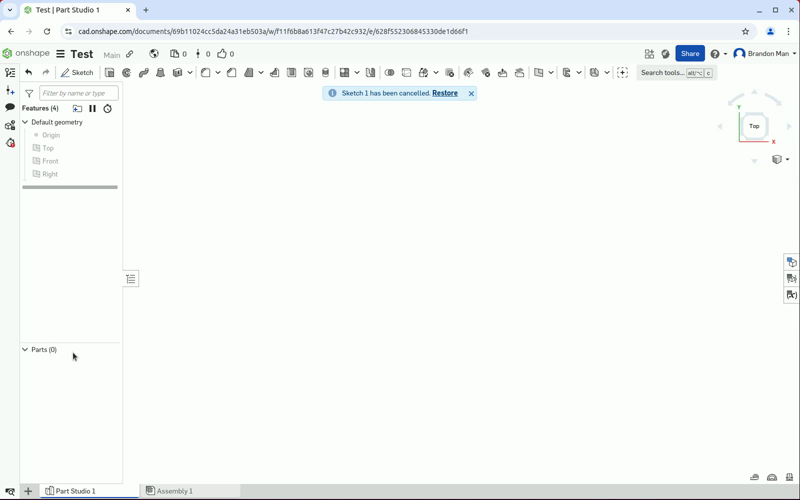
key_down(shift)
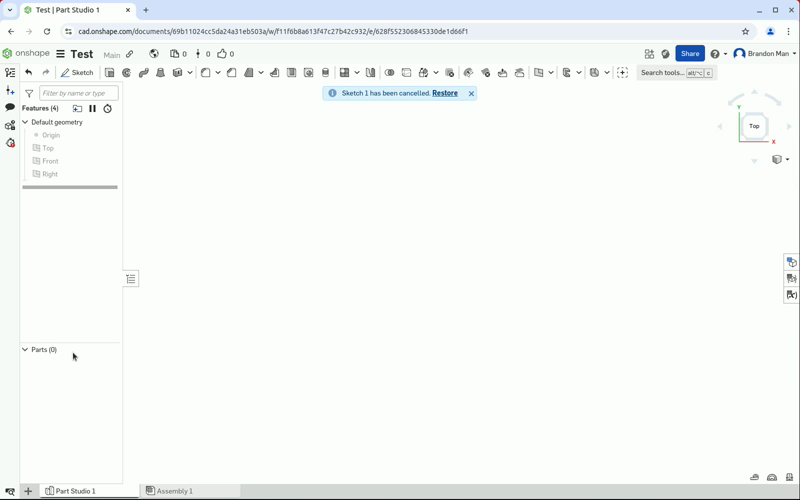
key(up)
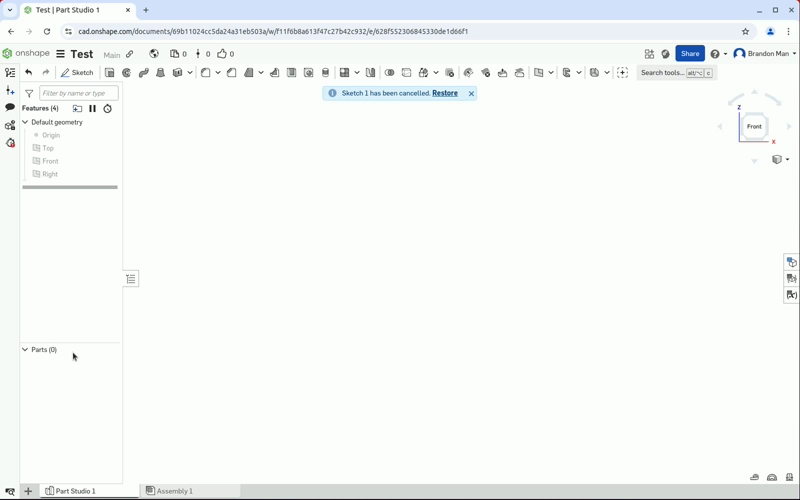
key_up(shift)
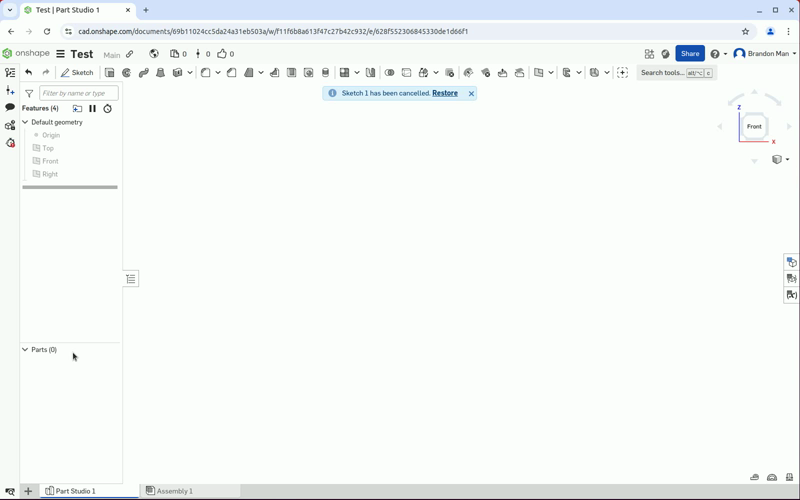
mouse_move(73, 352)
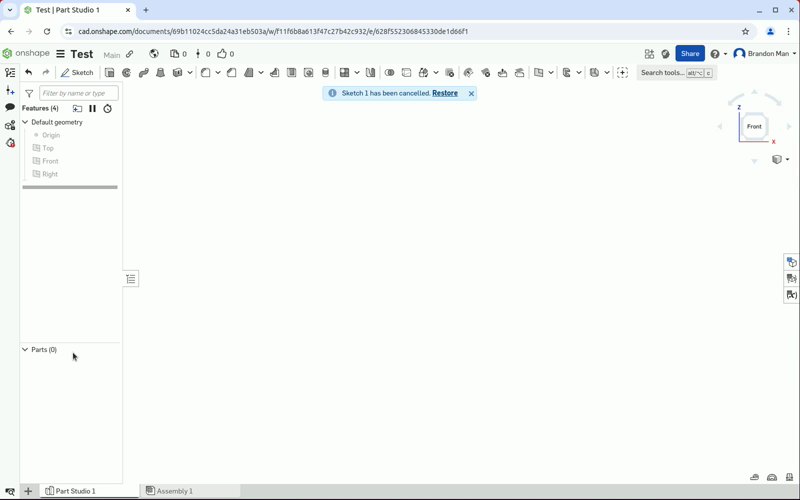
key(shift+y)
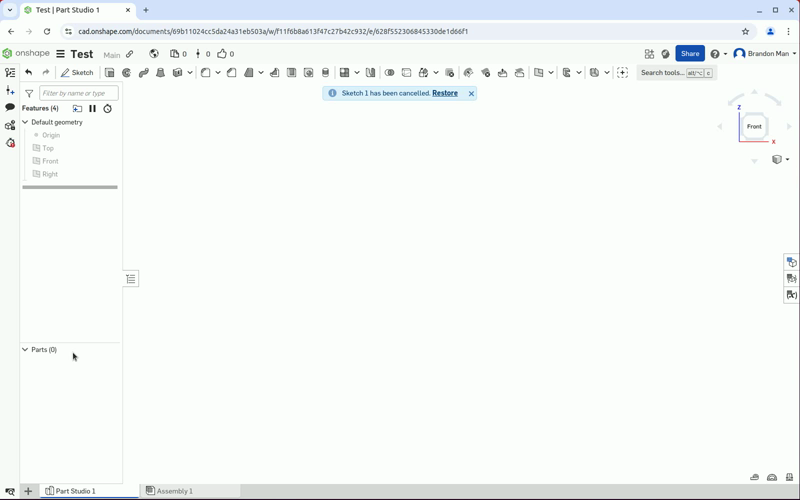
key(shift+s)
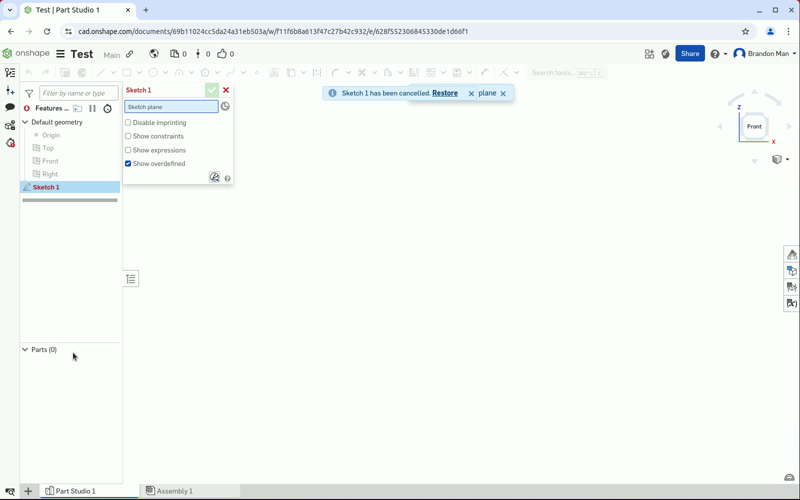
mouse_move(73, 163)
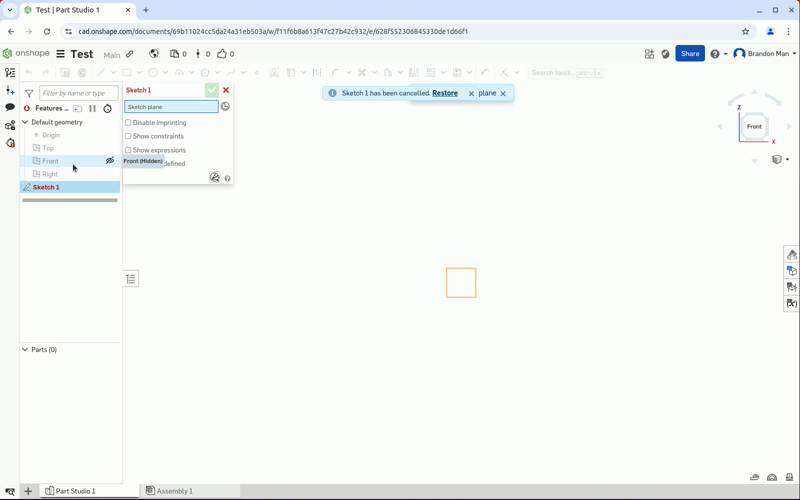
click(73, 163)
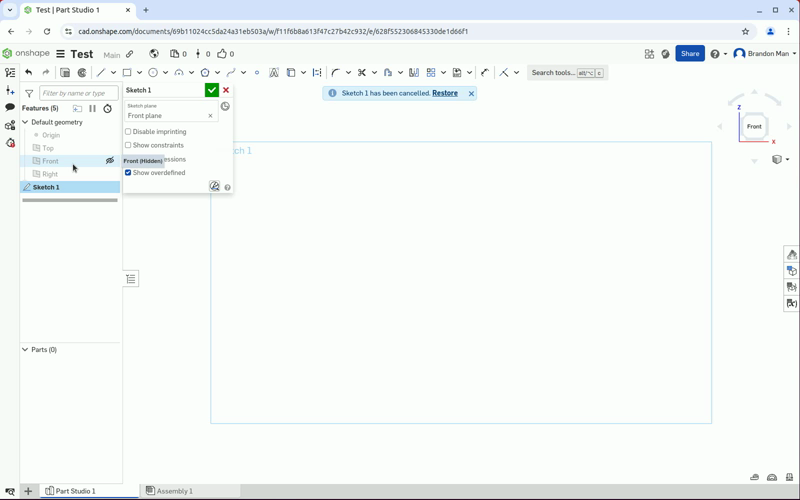
mouse_move(73, 352)
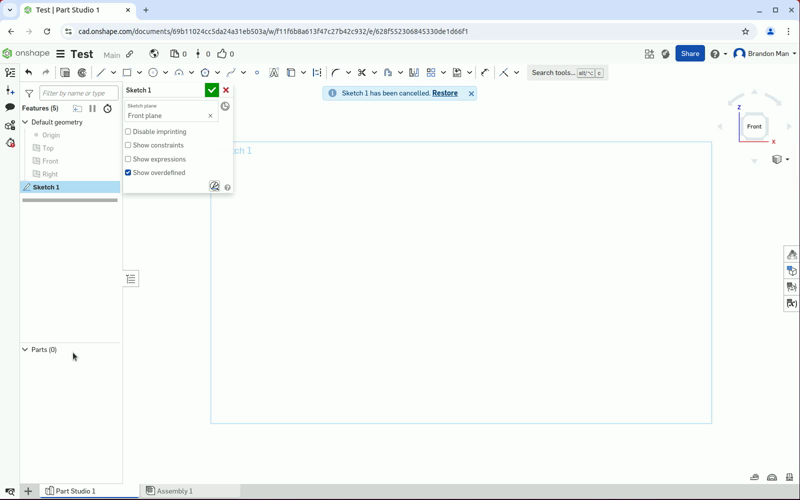
key(y)
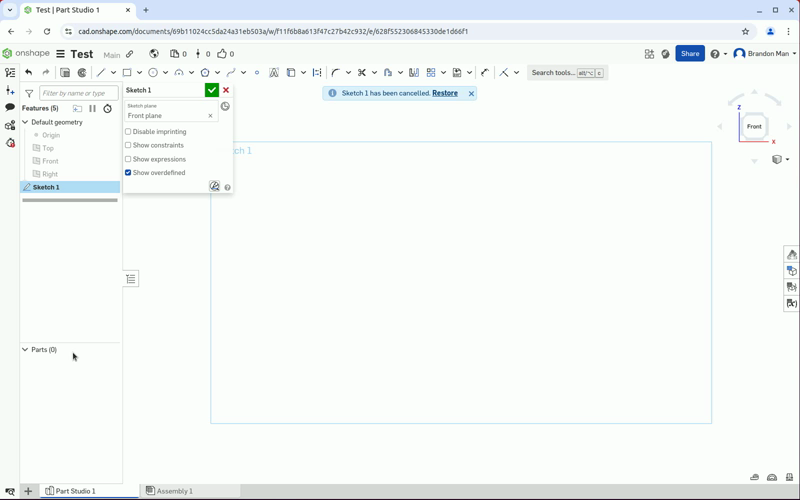
key(l)
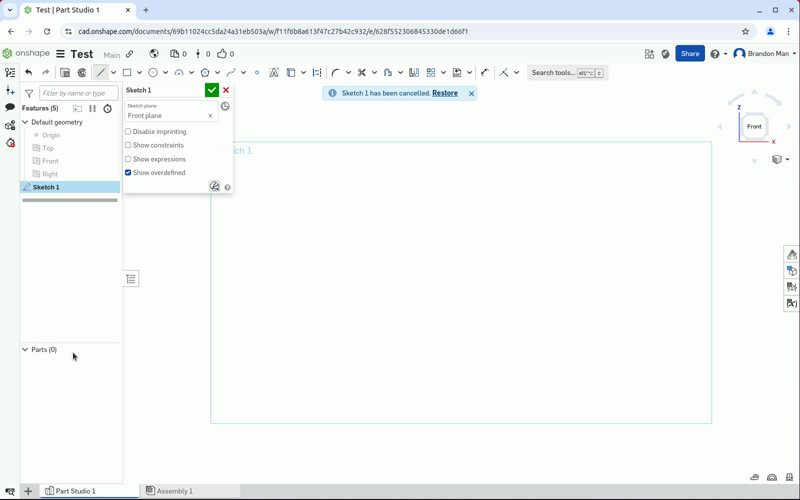
key_down(shift)
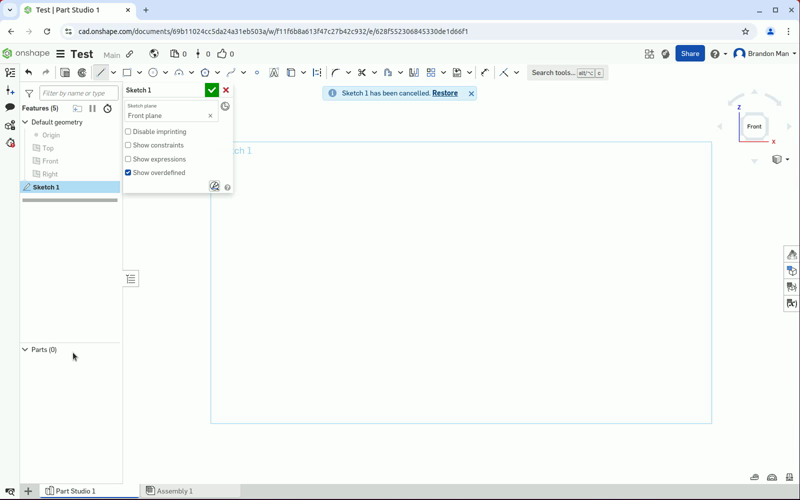
mouse_move(422, 299)
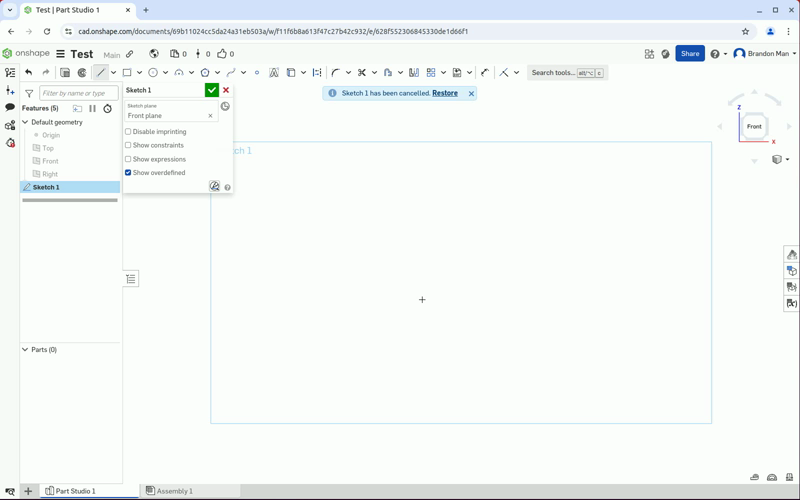
click(422, 299)
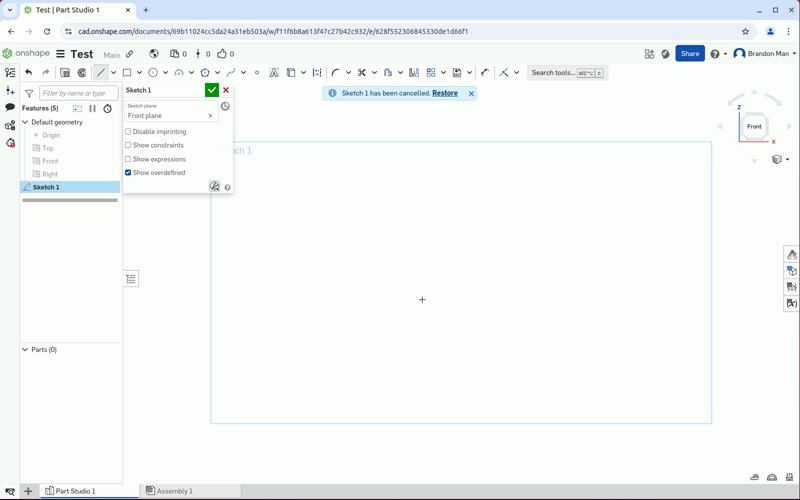
key_up(shift)
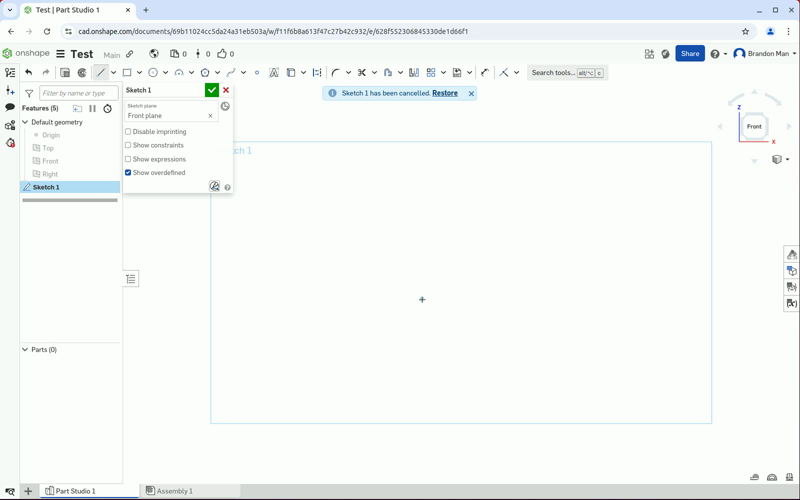
key_down(shift)
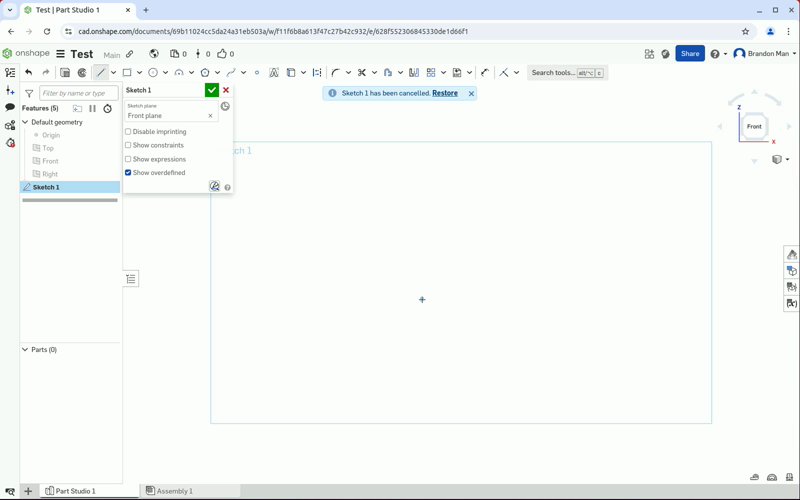
mouse_move(510, 299)
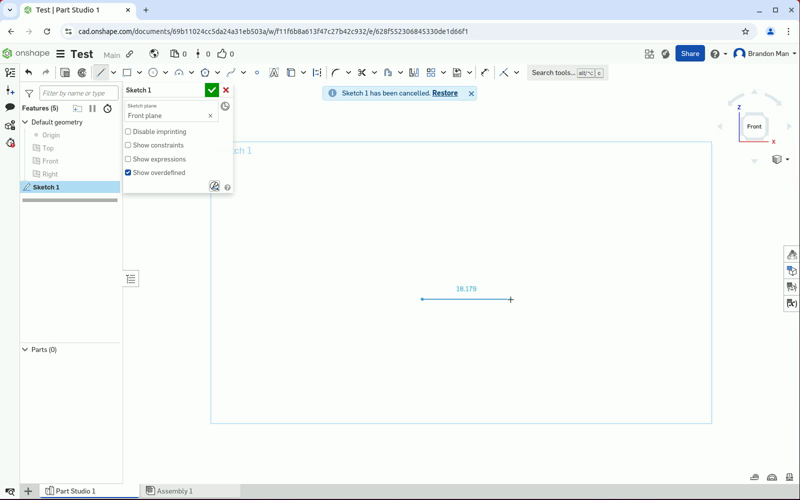
click(510, 299)
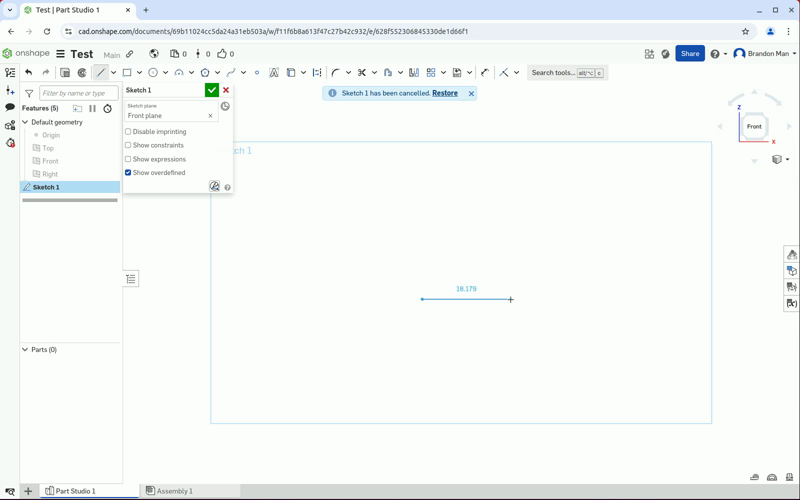
key_up(shift)
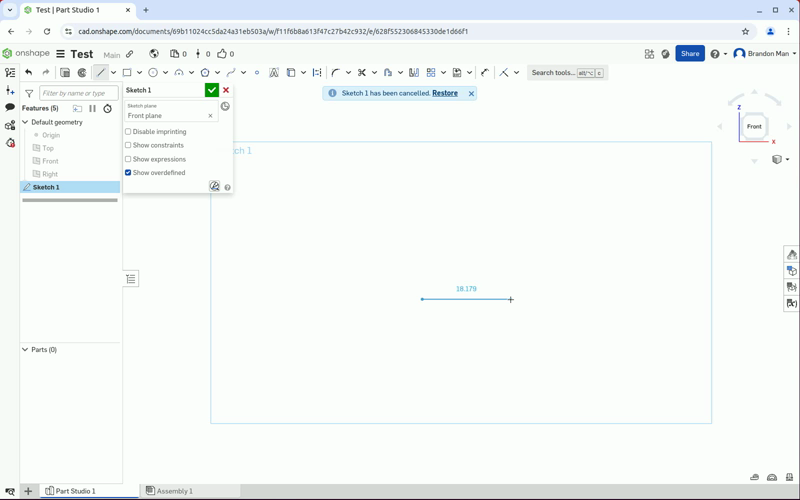
key_down(shift)
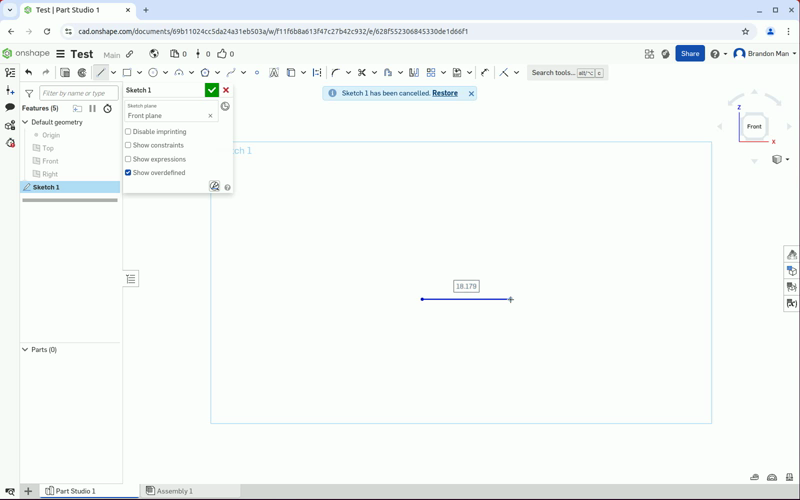
mouse_move(573, 291)
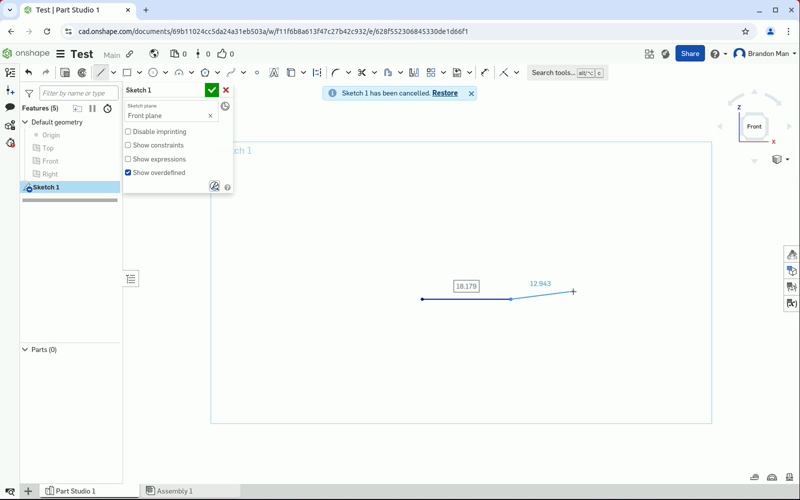
click(573, 291)
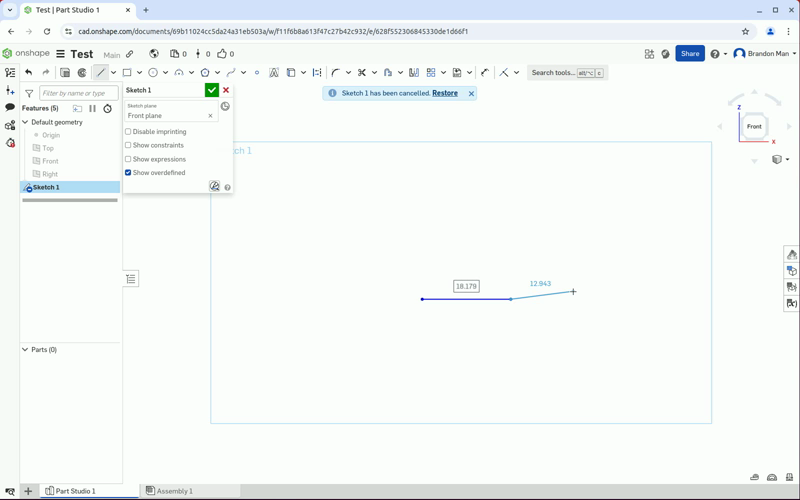
key_up(shift)
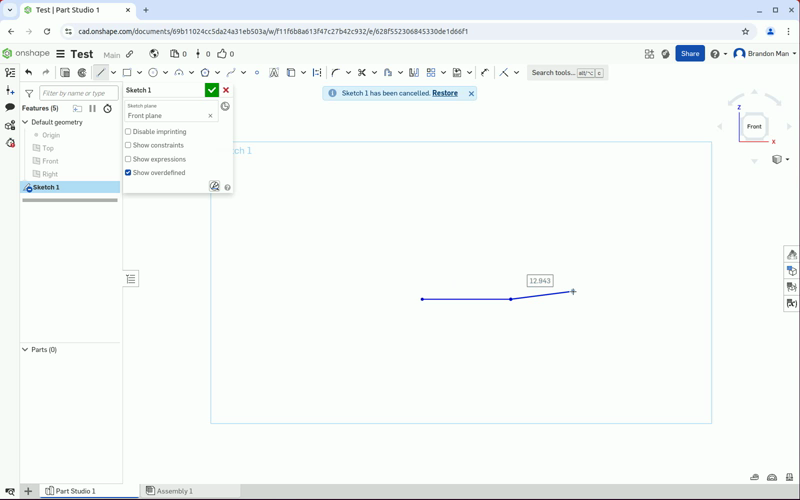
key_down(shift)
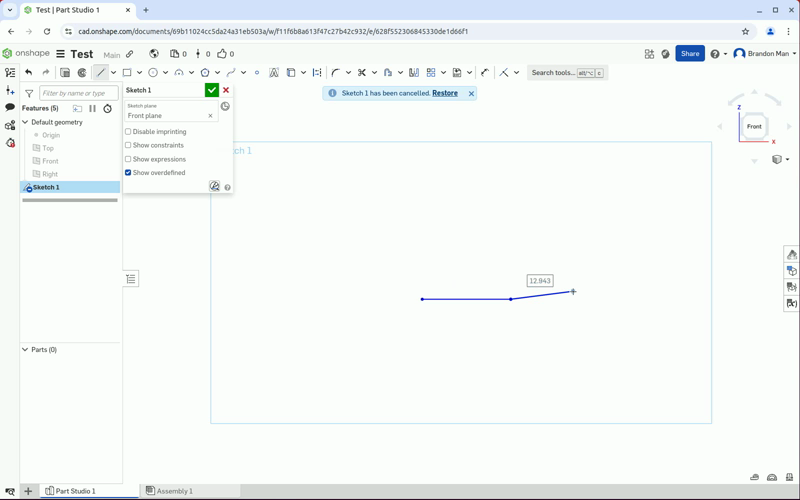
mouse_move(510, 283)
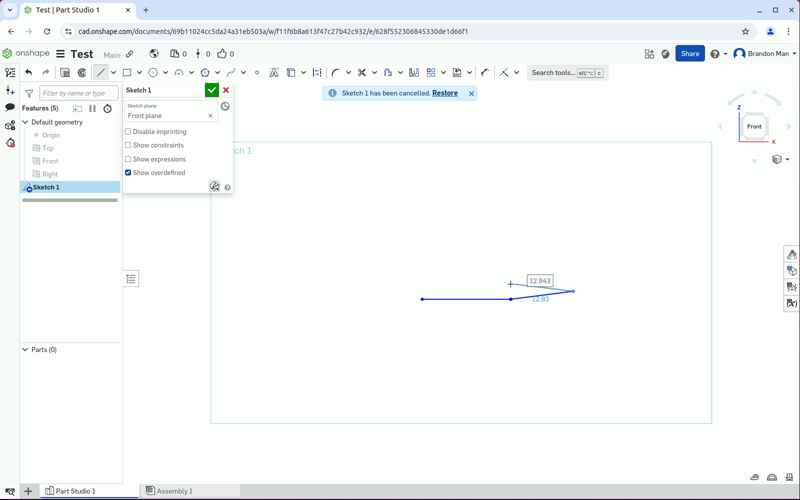
click(510, 283)
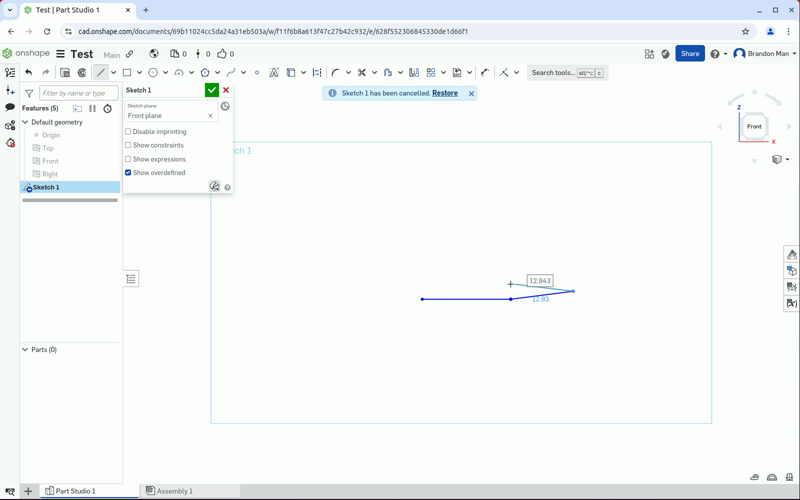
key_up(shift)
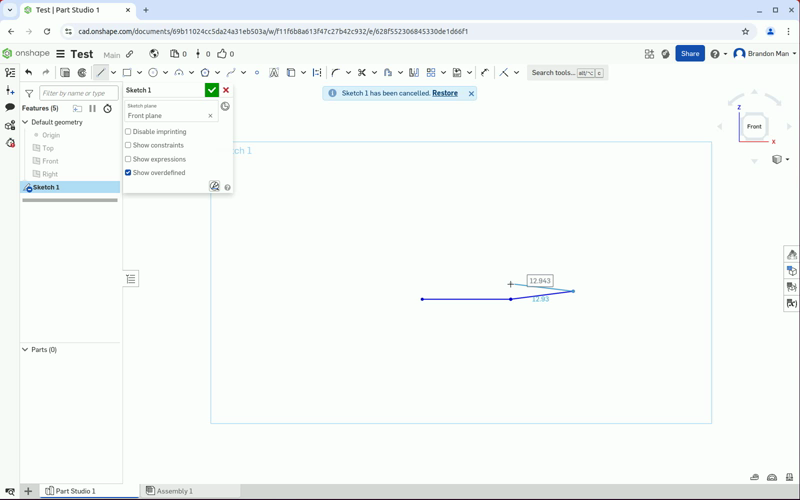
key_down(shift)
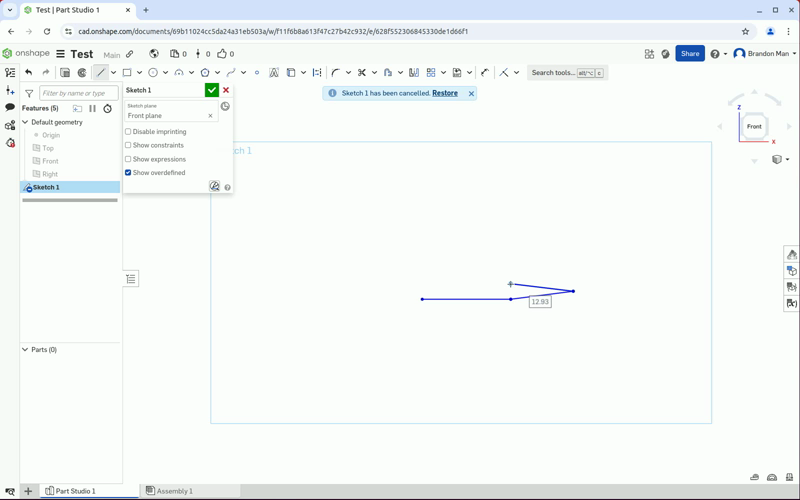
mouse_move(422, 283)
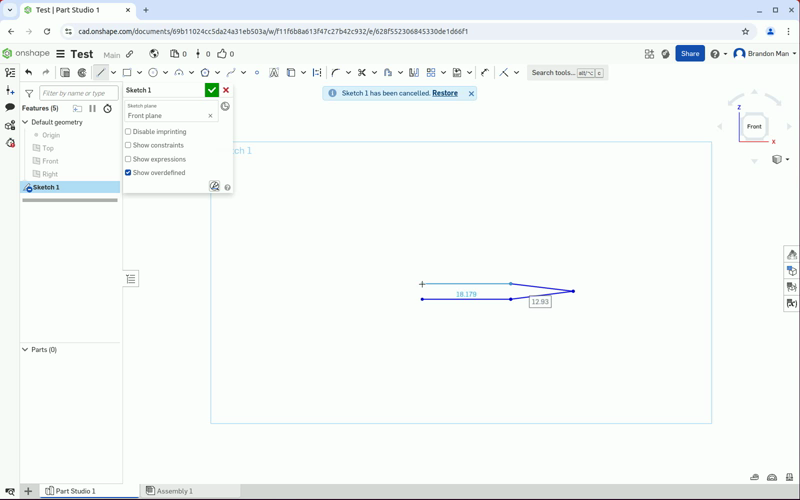
click(422, 283)
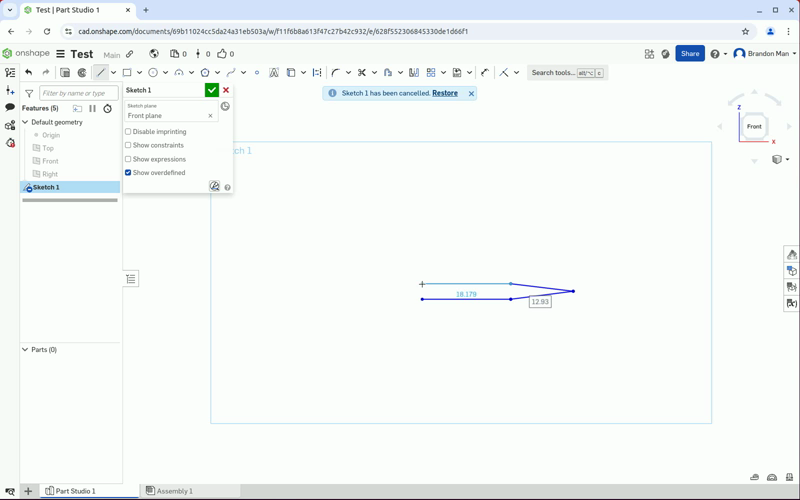
key_up(shift)
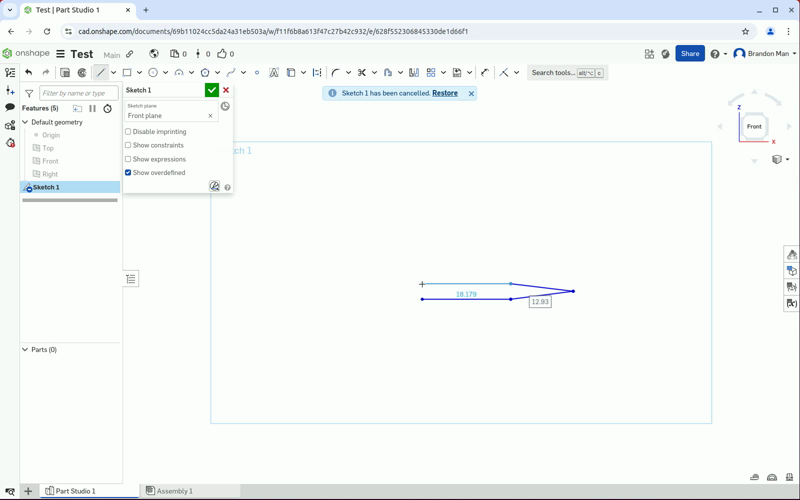
key_down(shift)
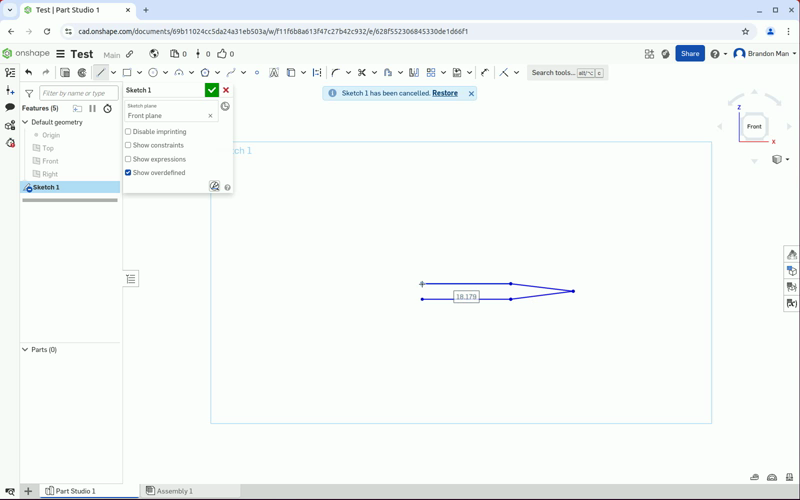
mouse_move(452, 283)
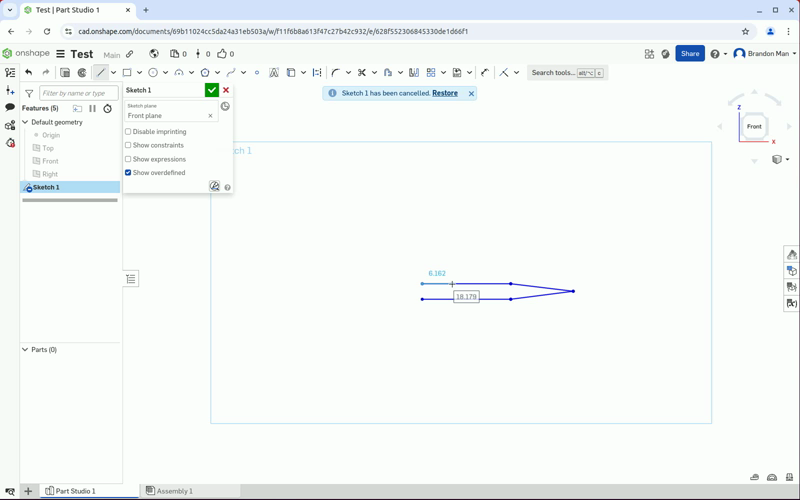
mouse_move(422, 291)
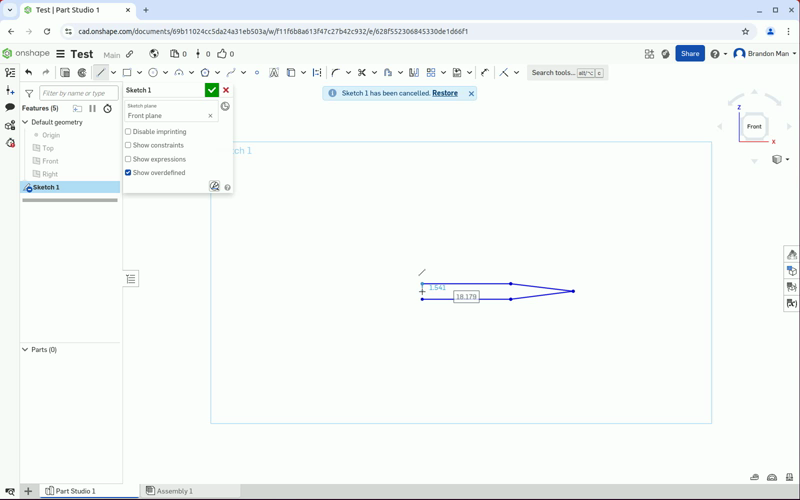
click(422, 291)
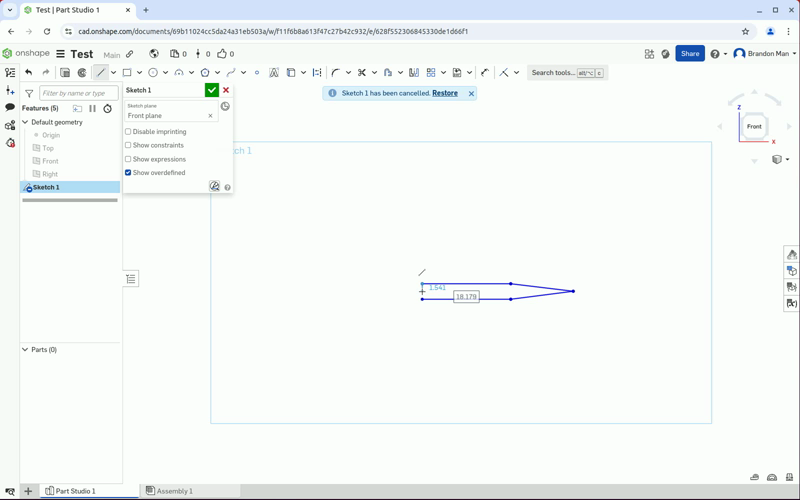
key_up(shift)
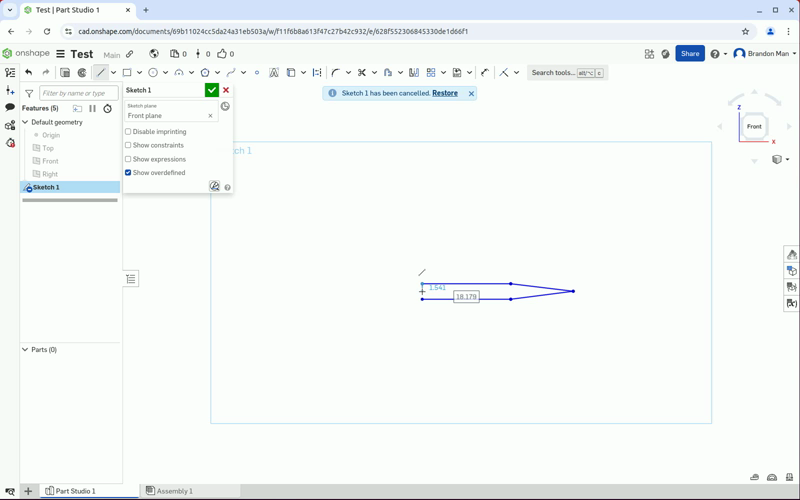
mouse_move(452, 291)
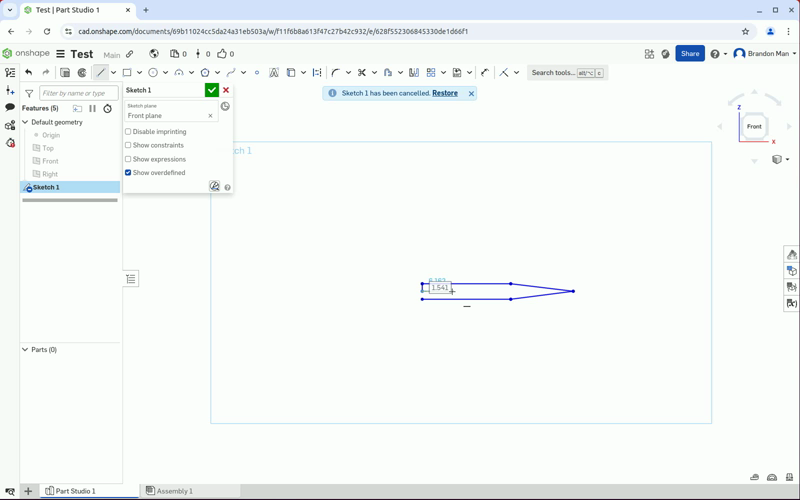
key_down(shift)
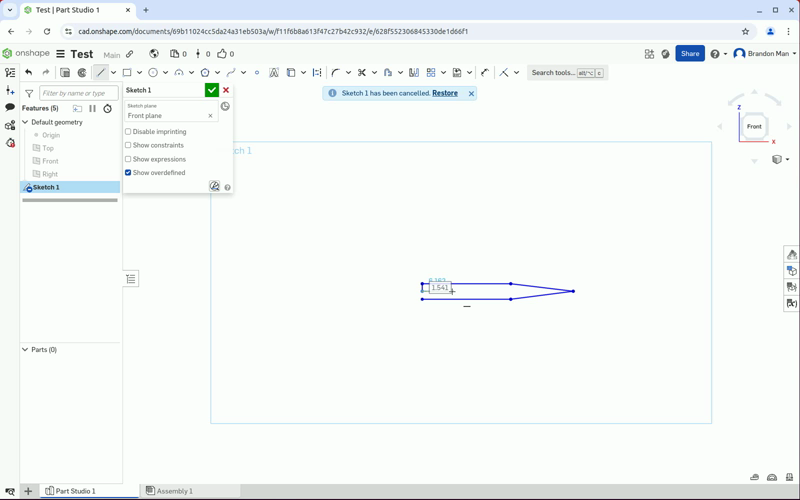
mouse_move(422, 299)
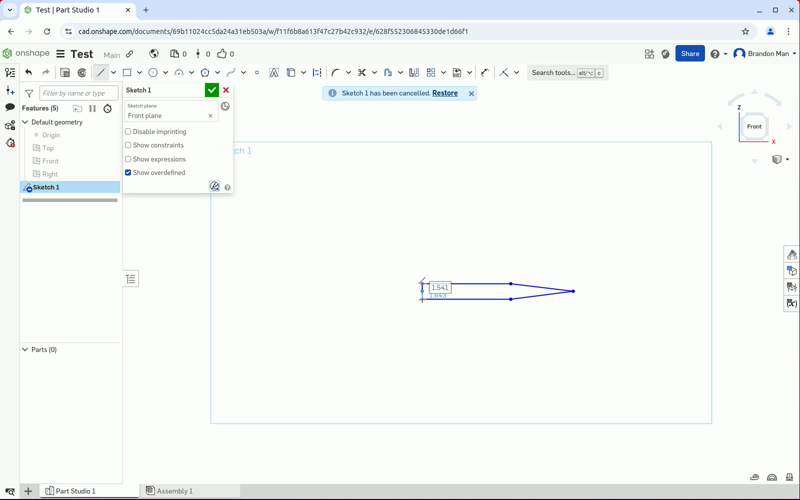
key_up(shift)
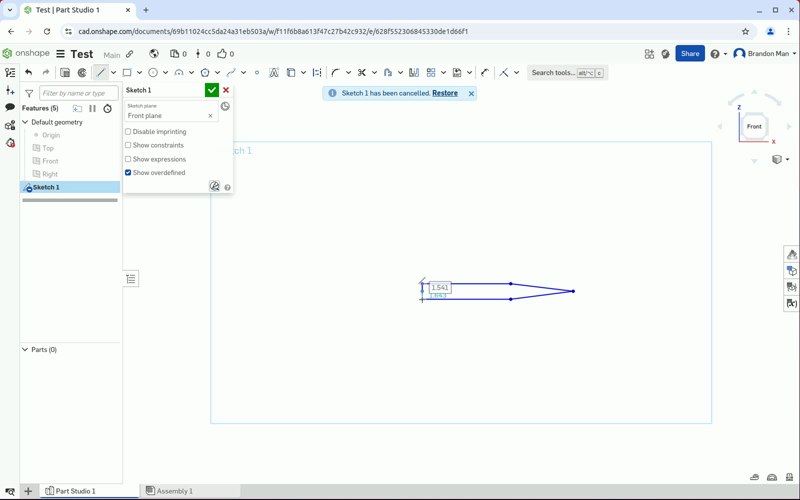
click(422, 299)
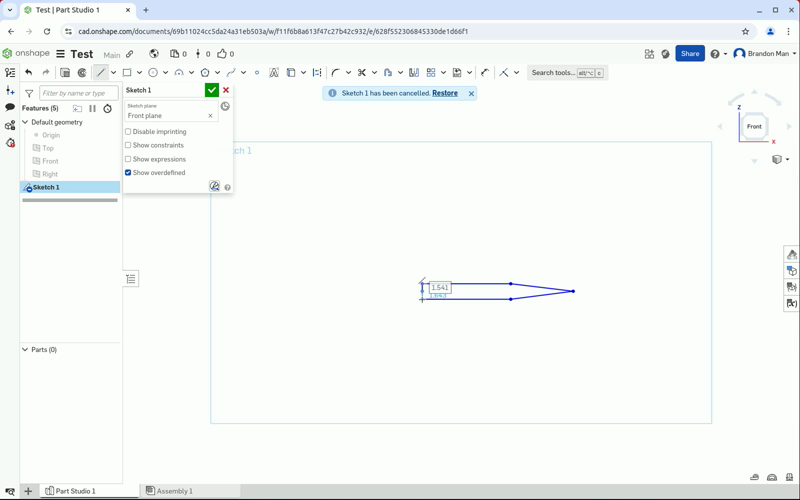
key(esc)
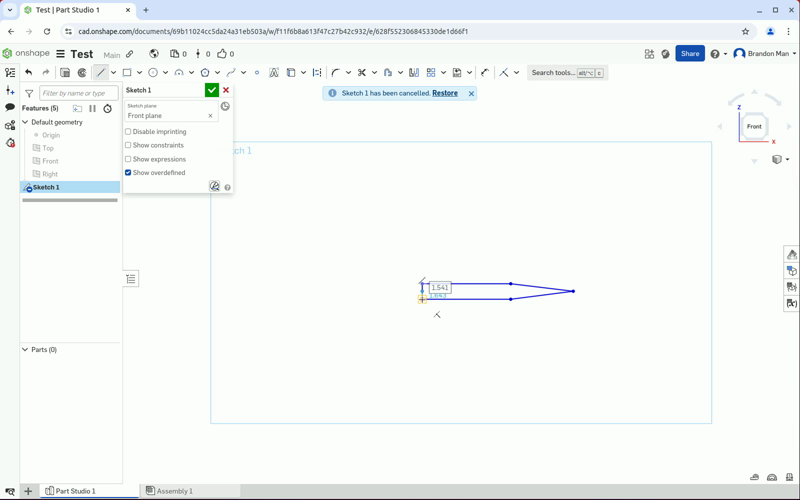
mouse_move(457, 284)
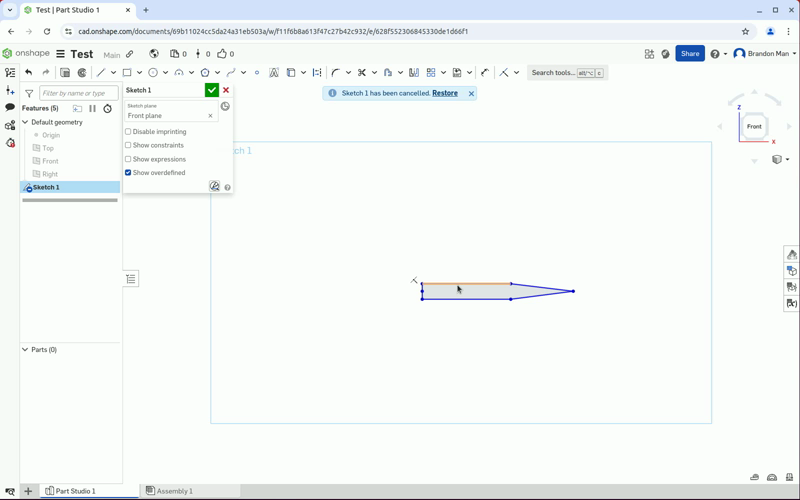
click(457, 284)
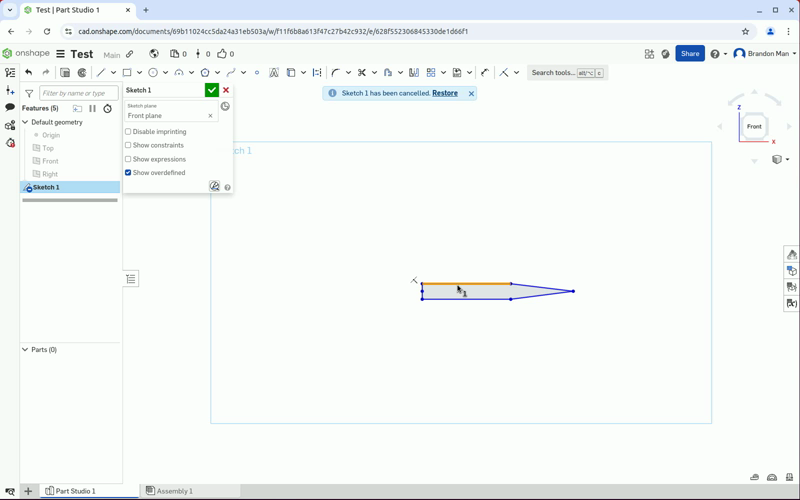
mouse_move(73, 352)
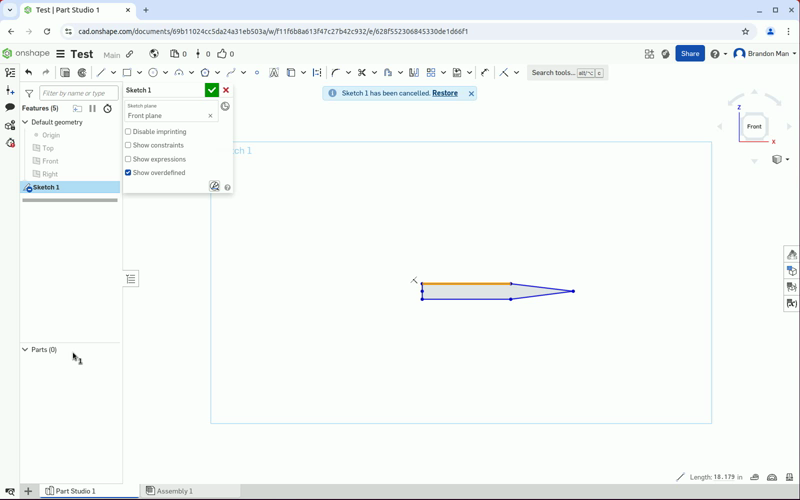
key(shift+y)
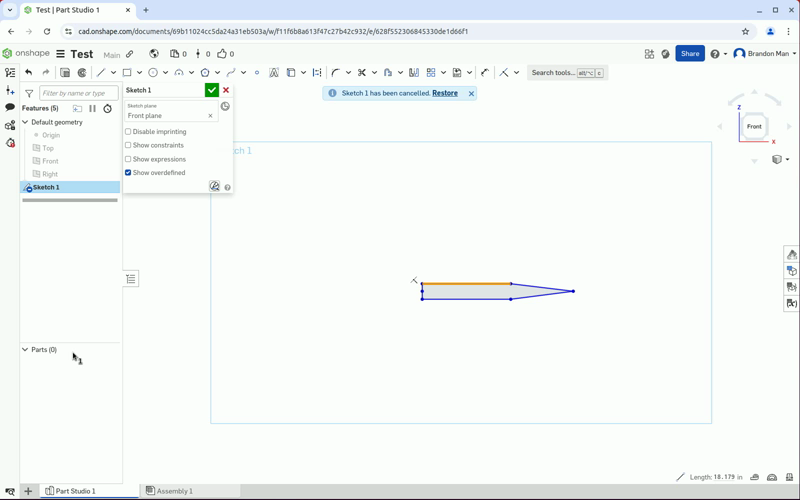
key(shift+e)
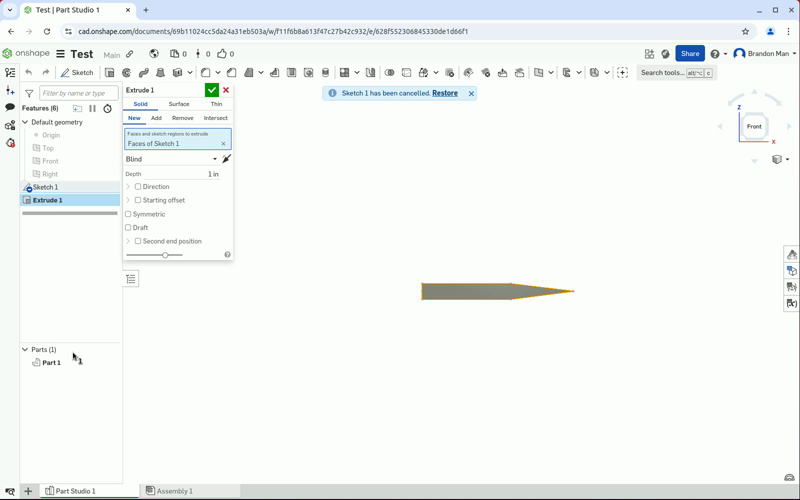
mouse_move(143, 106)
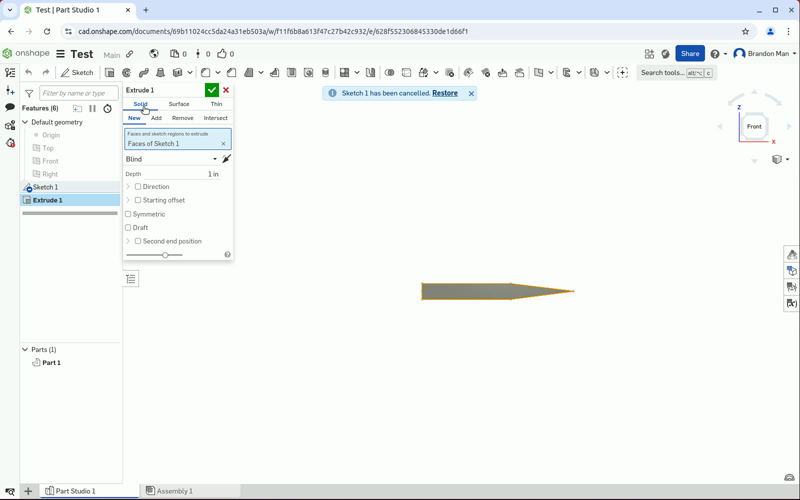
click(143, 106)
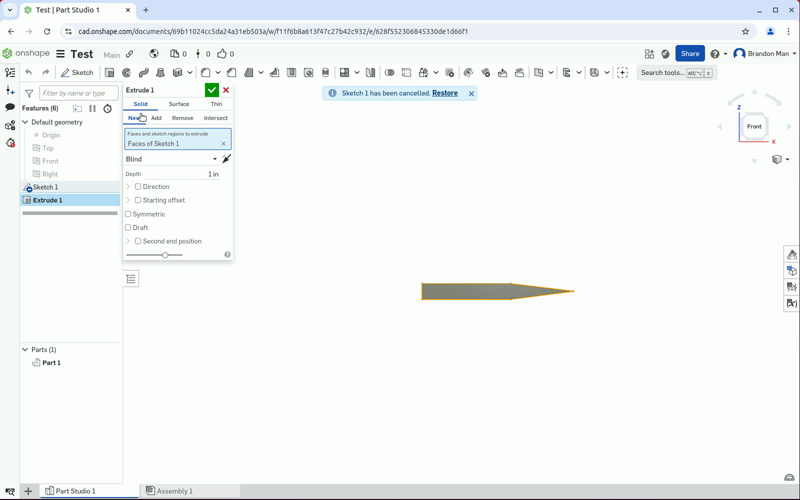
mouse_move(137, 120)
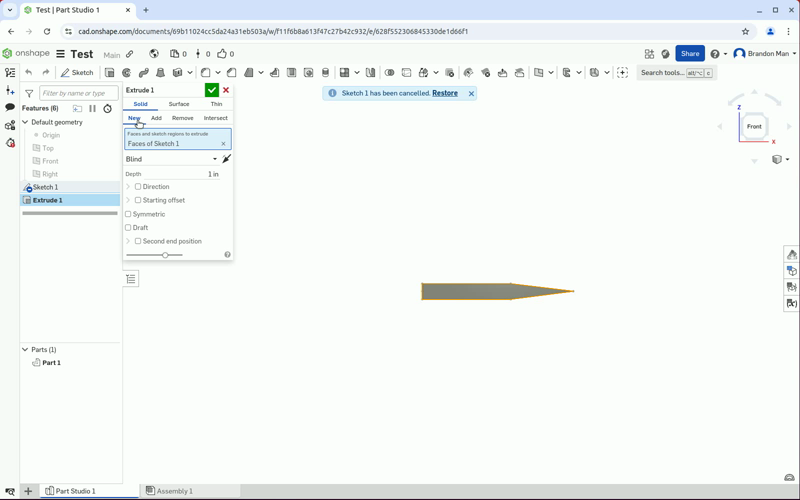
click(137, 120)
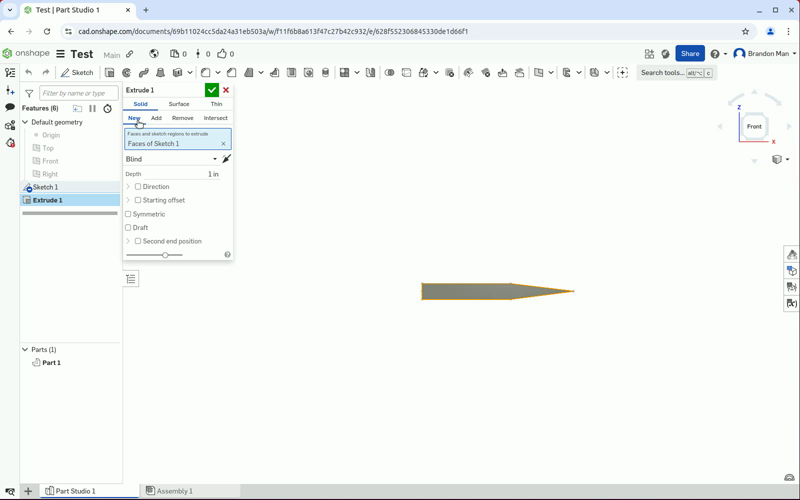
key(tab, 4)
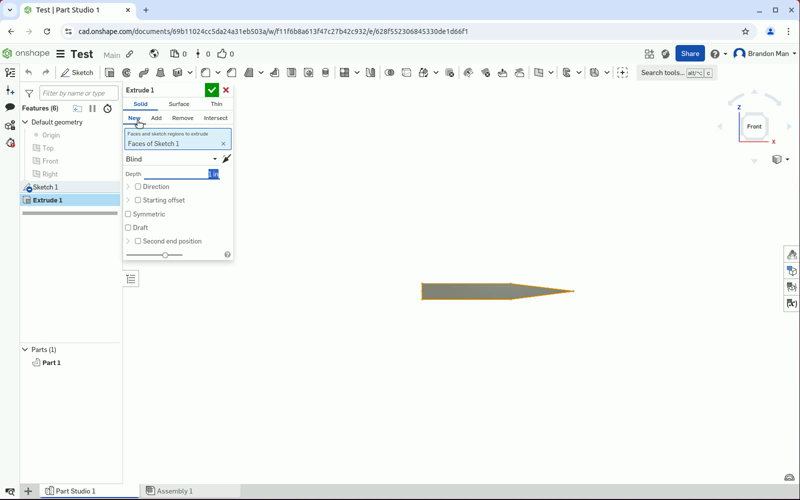
text(0.962)
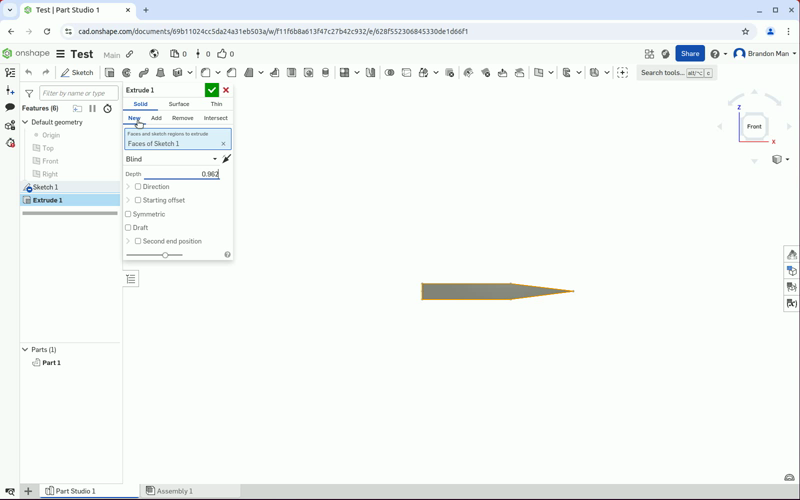
key(tab, 3)
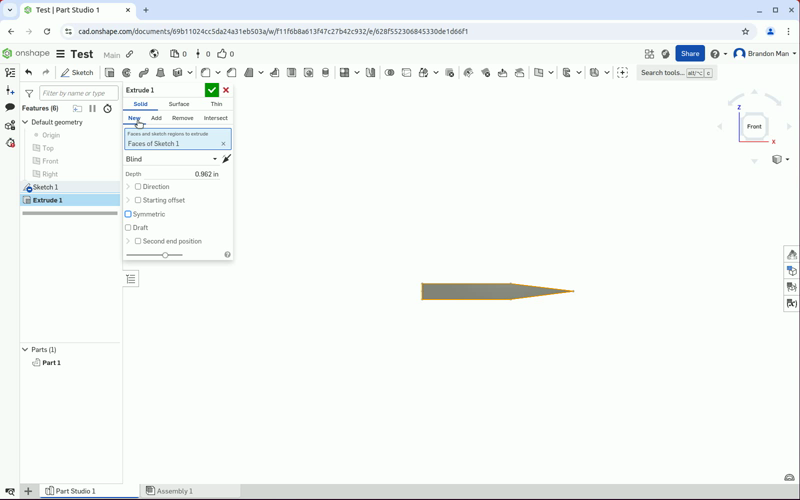
key(space)
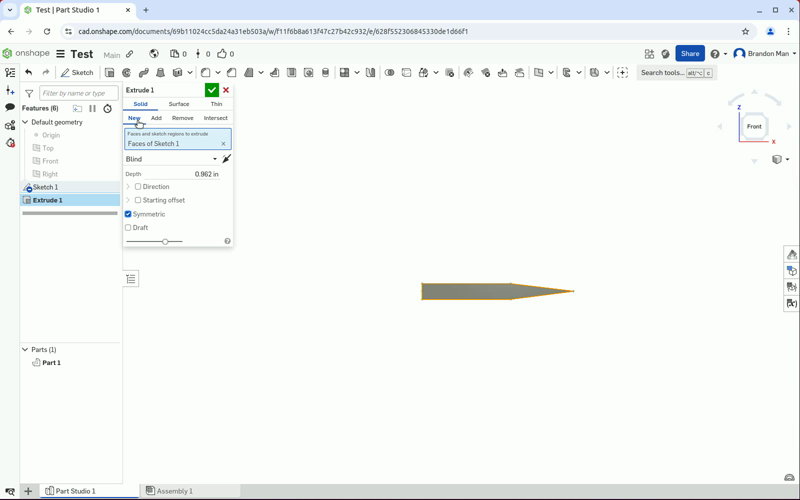
key(enter)
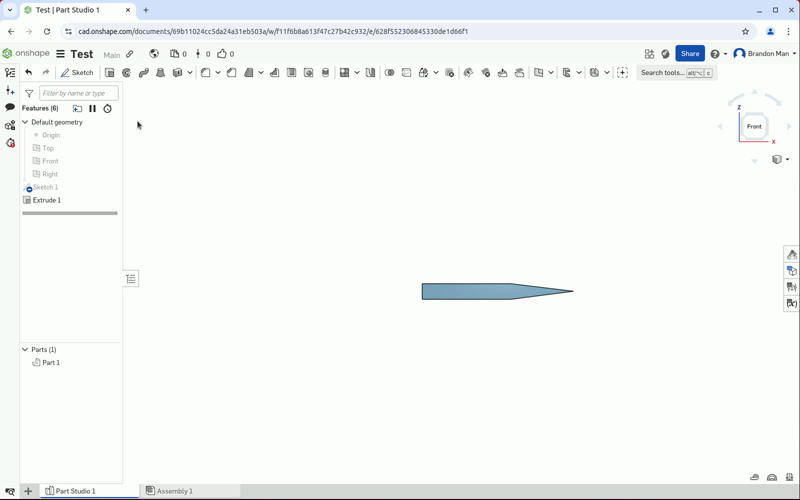
key(shift+h)
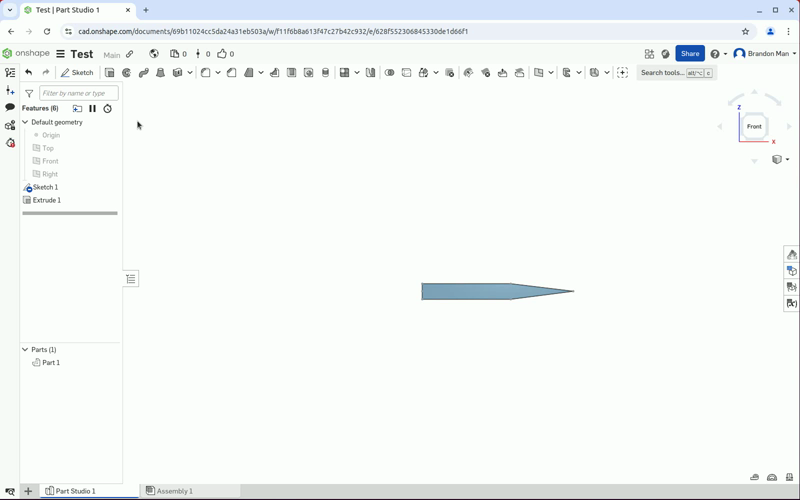
key(shift+h)
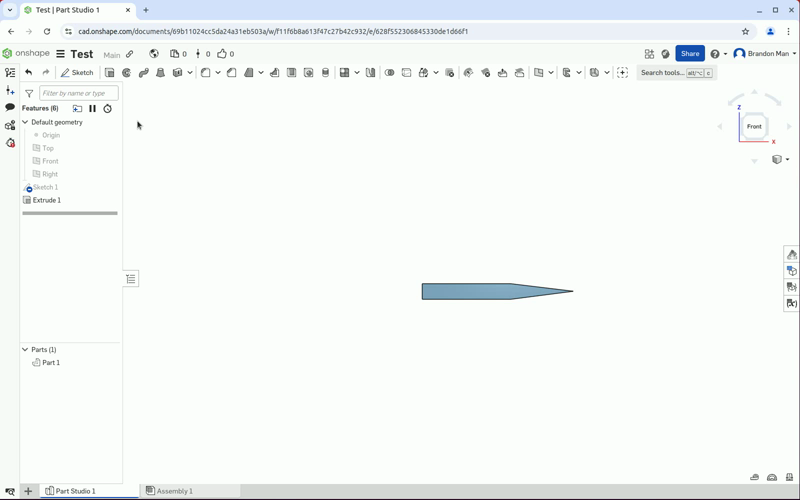
mouse_move(73, 189)
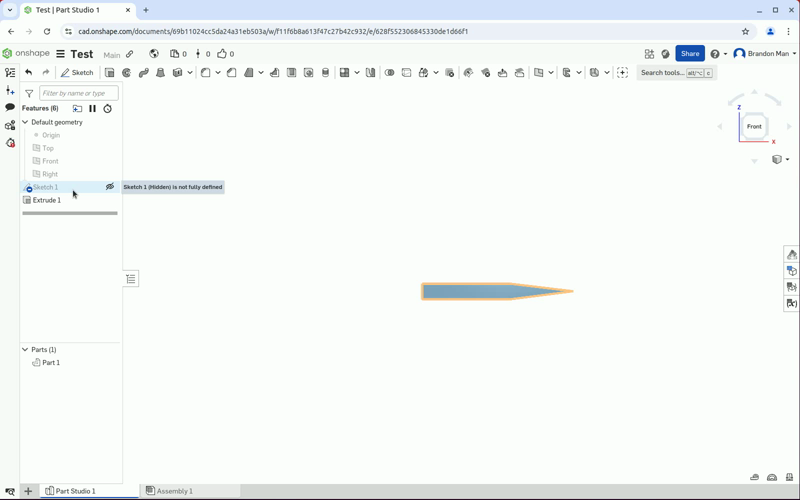
click(73, 189)
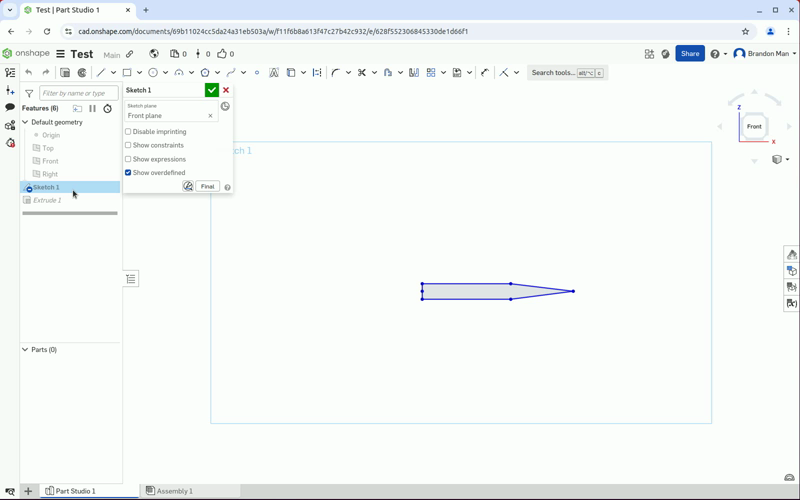
mouse_move(229, 92)
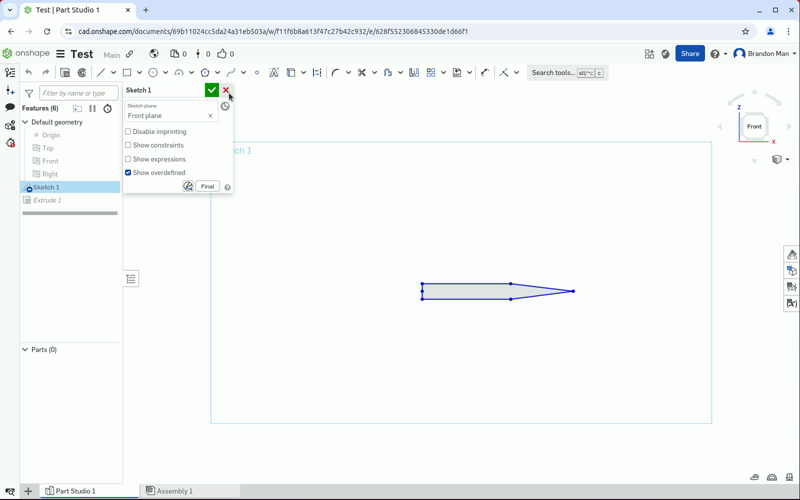
click(229, 92)
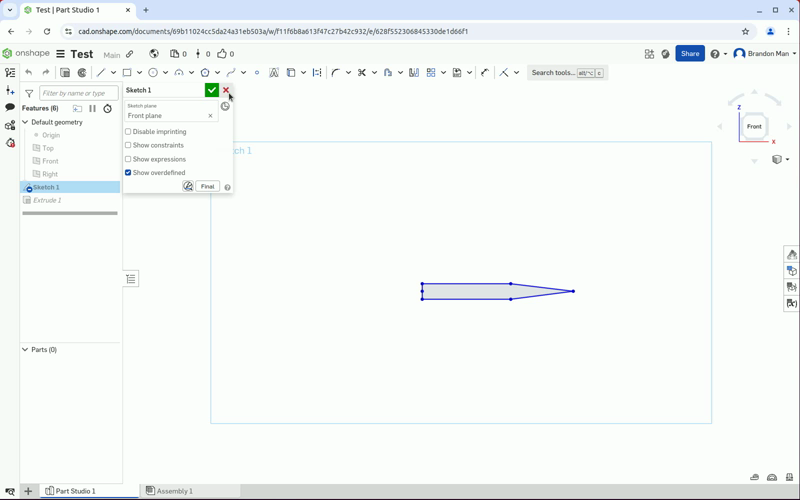
key(shift+s)
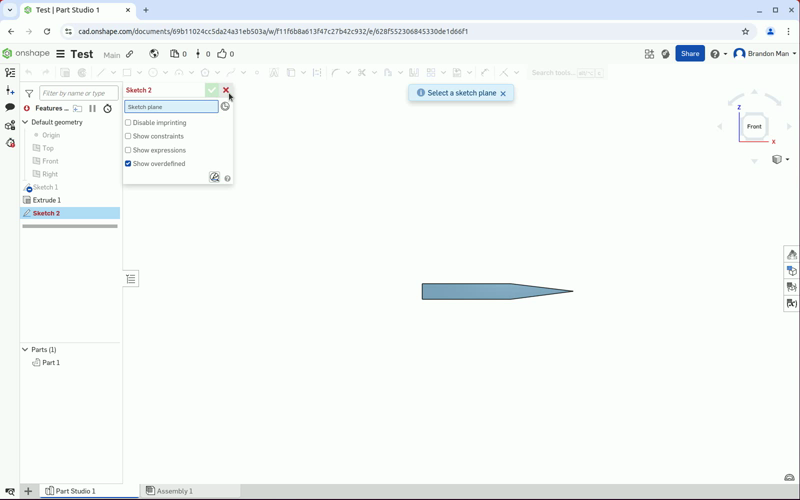
mouse_move(73, 163)
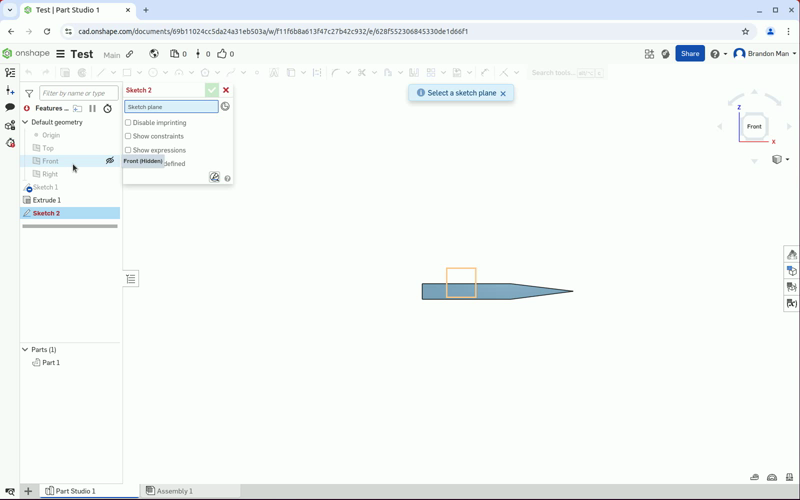
click(73, 163)
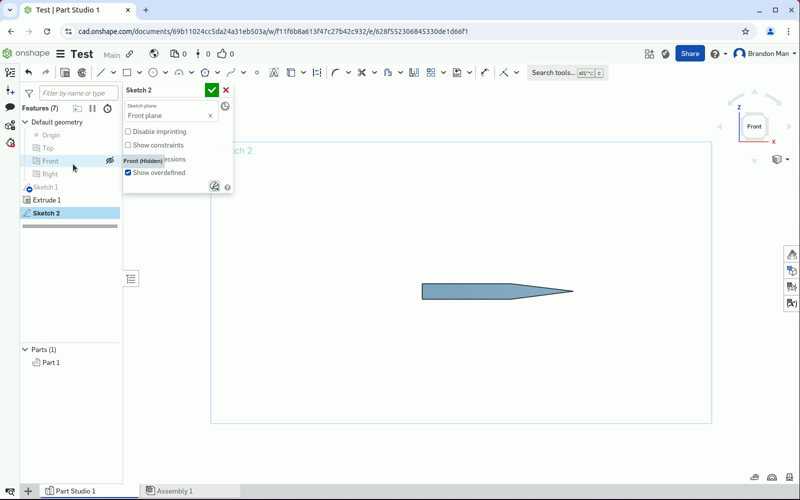
mouse_move(73, 352)
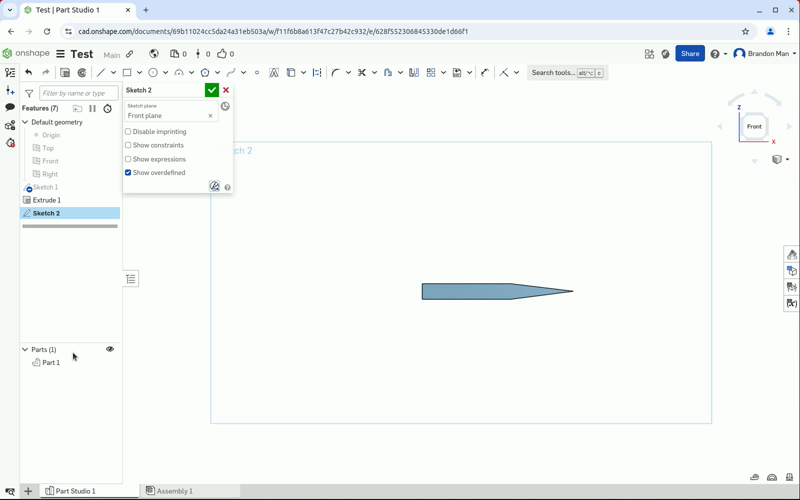
key(y)
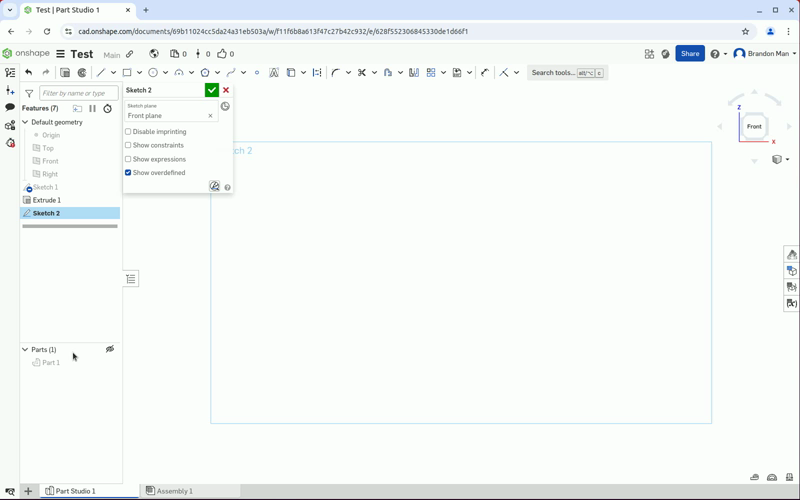
key(c)
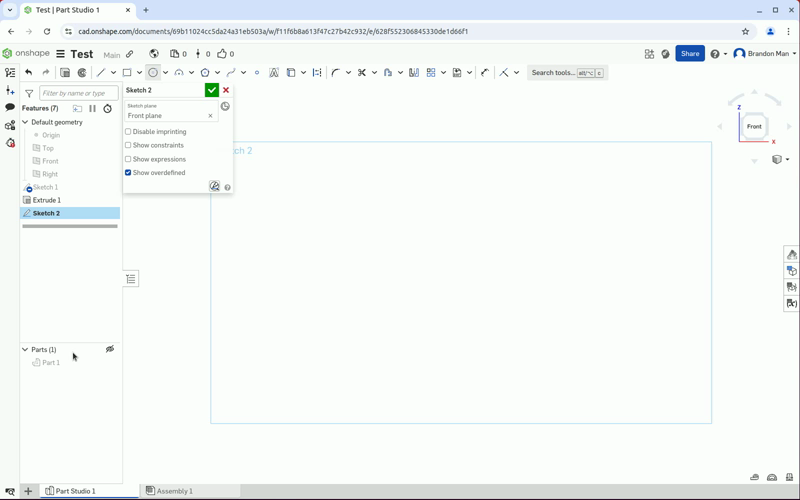
key_down(shift)
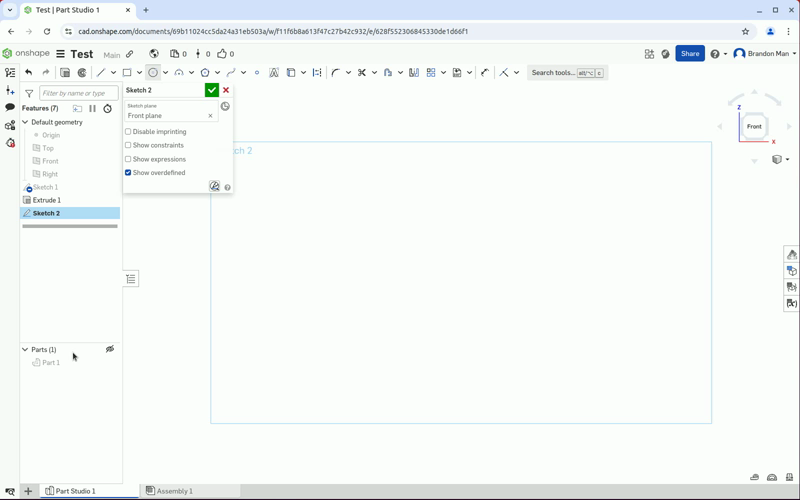
mouse_move(415, 280)
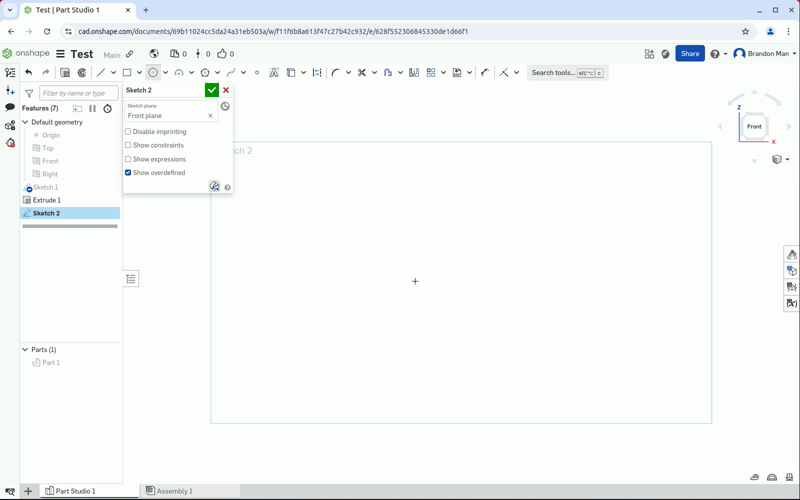
click(415, 280)
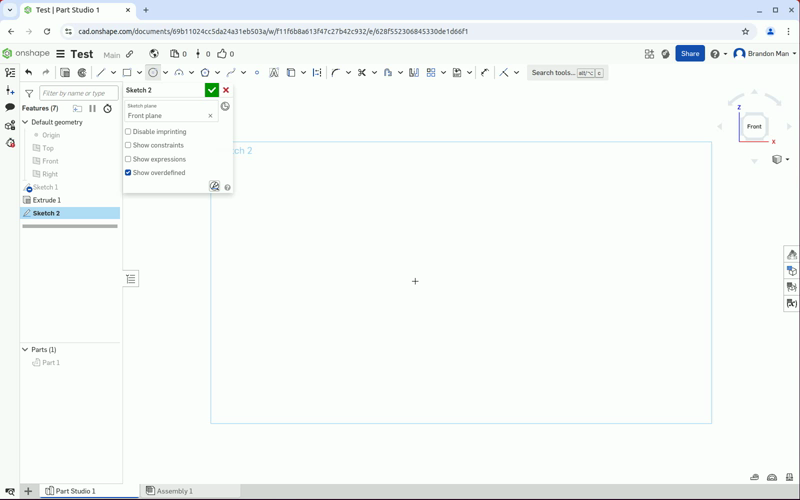
key_up(shift)
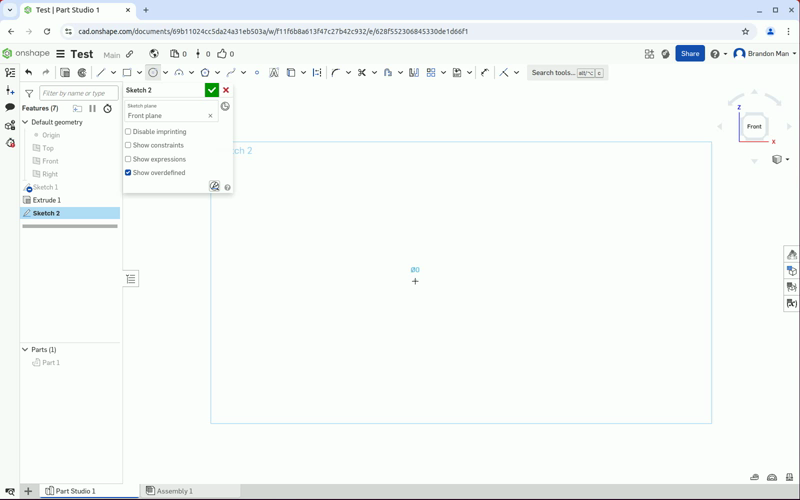
mouse_move(423, 280)
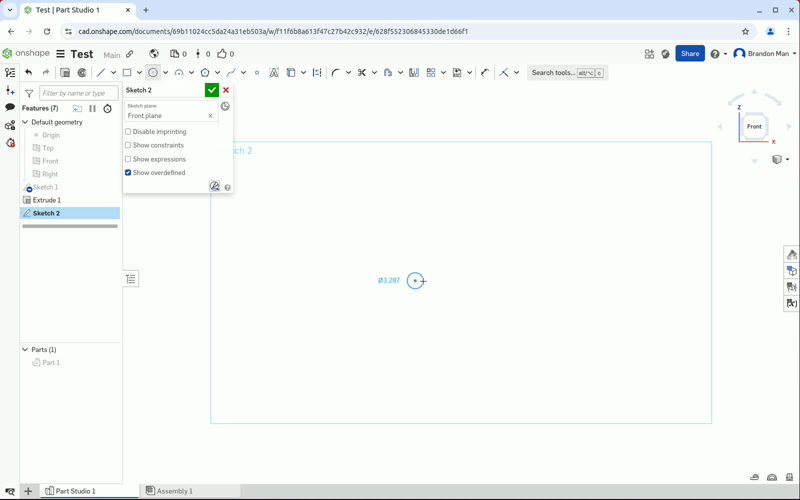
click(423, 280)
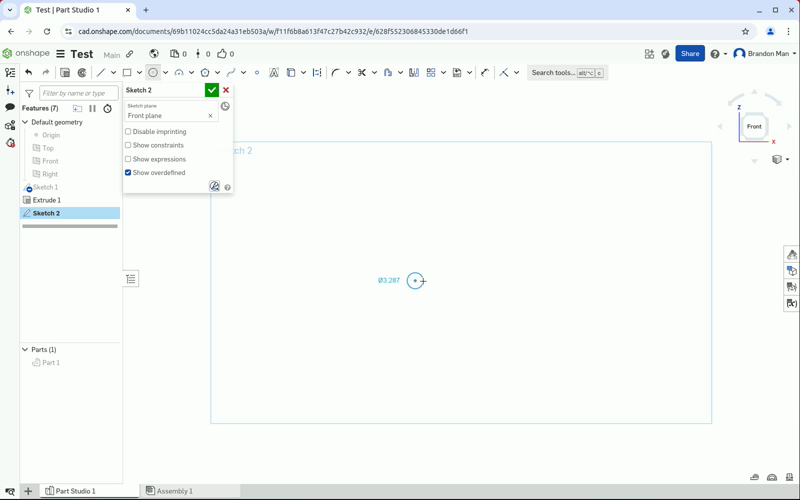
key(esc)
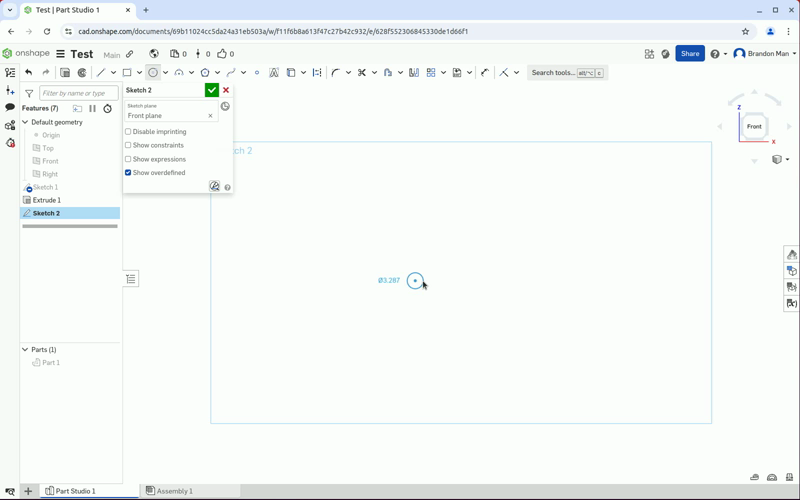
key(c)
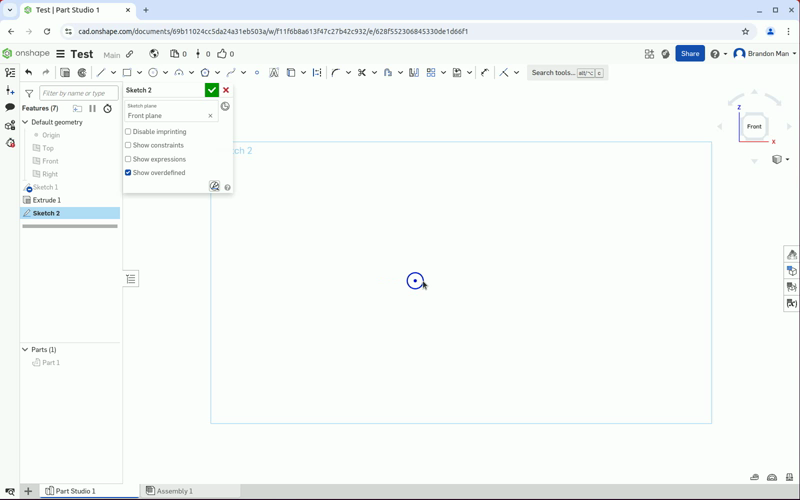
key_down(shift)
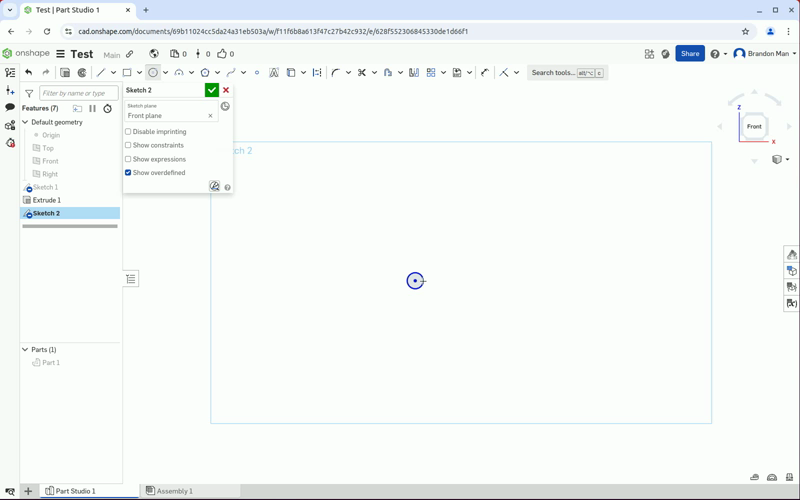
mouse_move(415, 280)
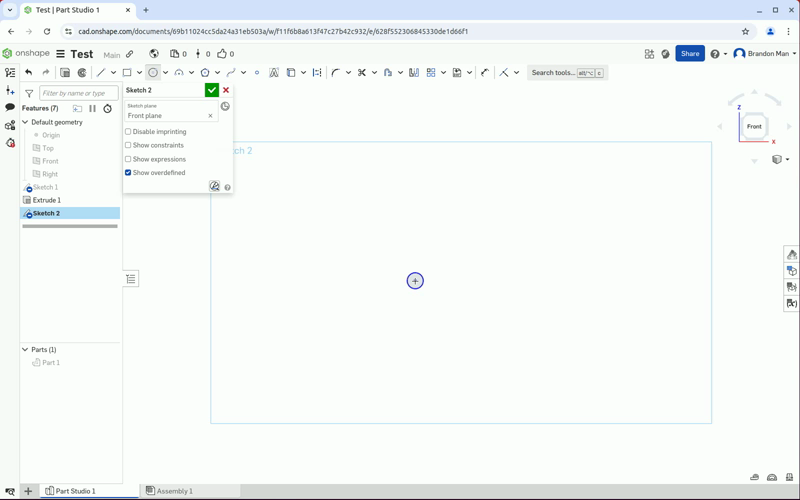
click(415, 280)
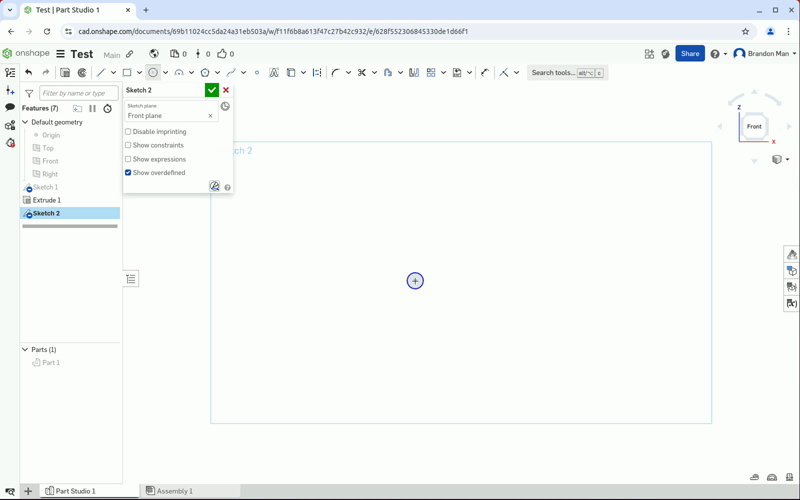
key_up(shift)
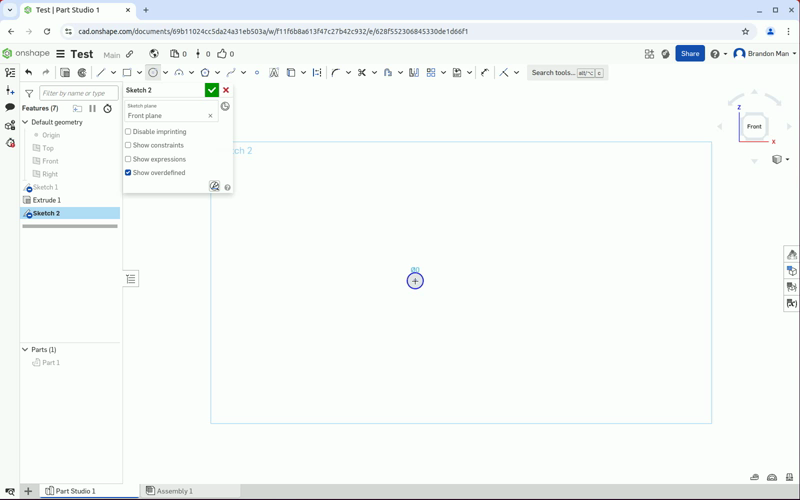
mouse_move(417, 280)
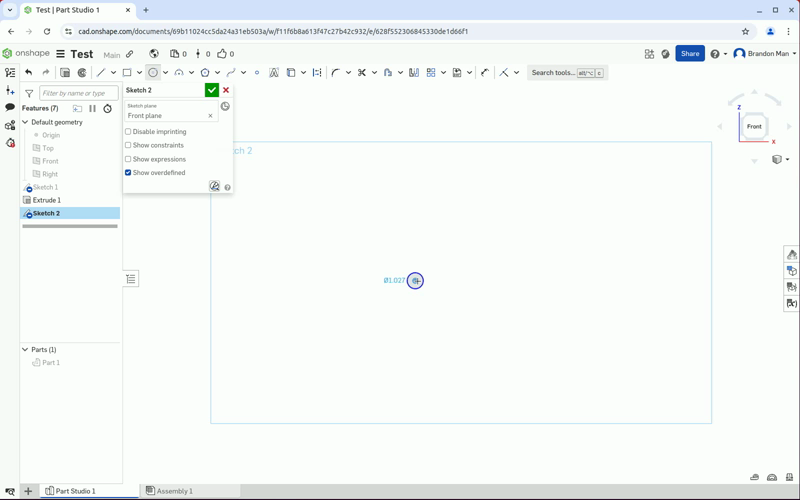
scroll(6)
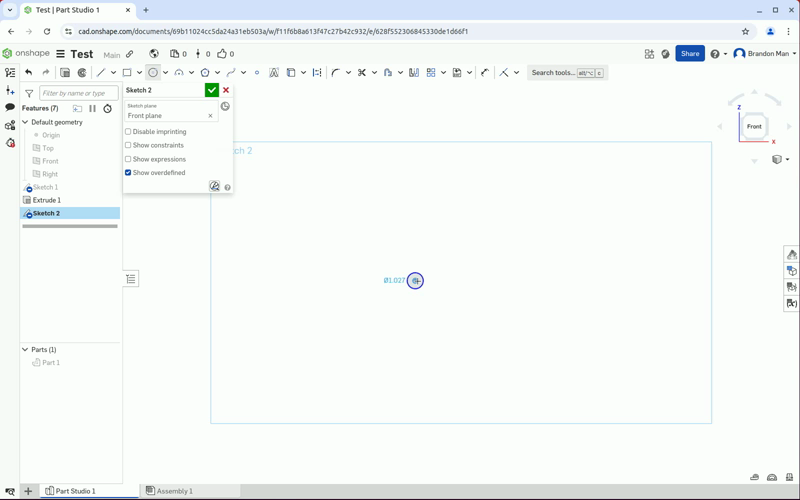
scroll(6)
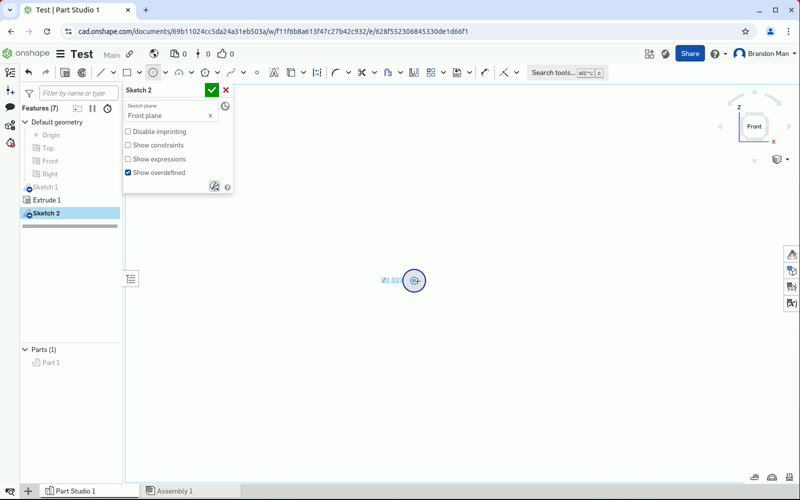
scroll(6)
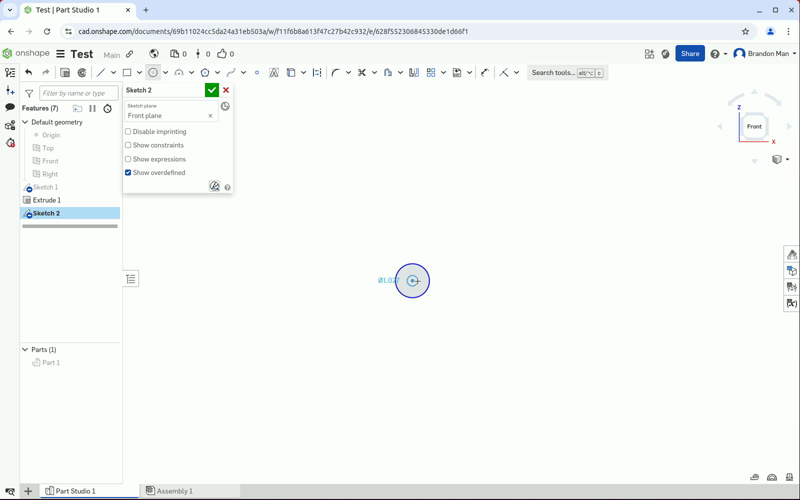
scroll(6)
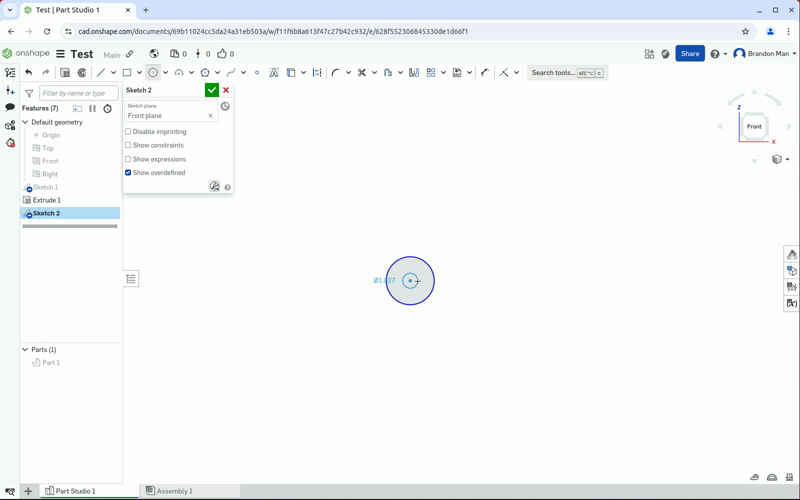
scroll(6)
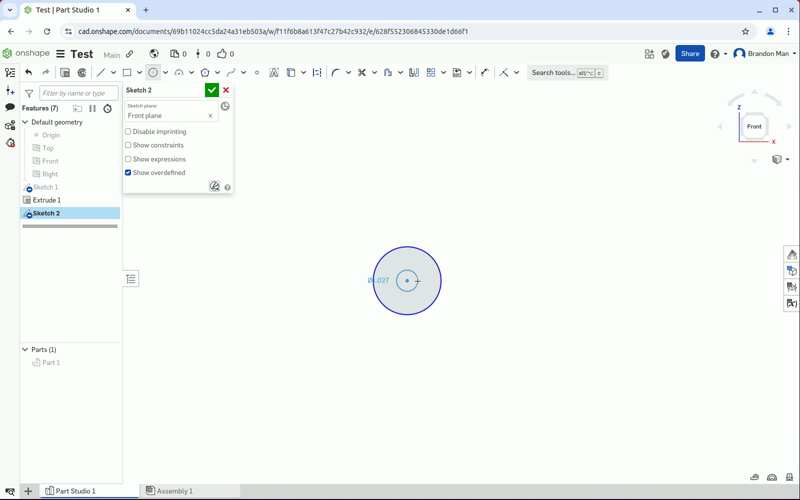
scroll(6)
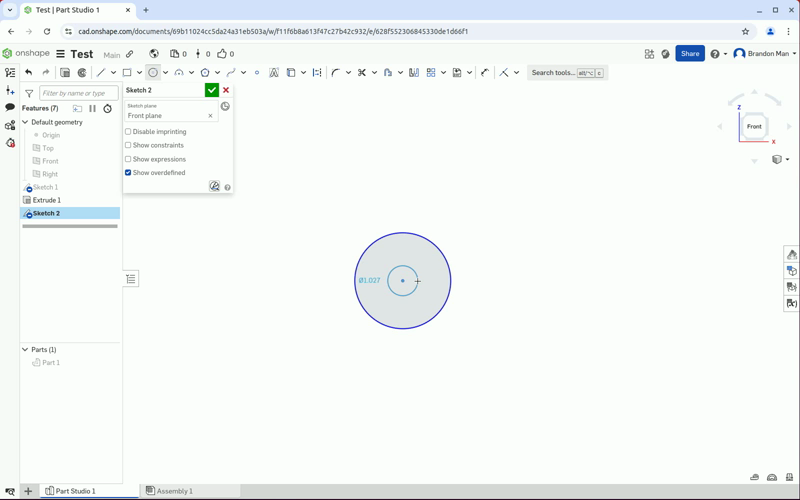
scroll(6)
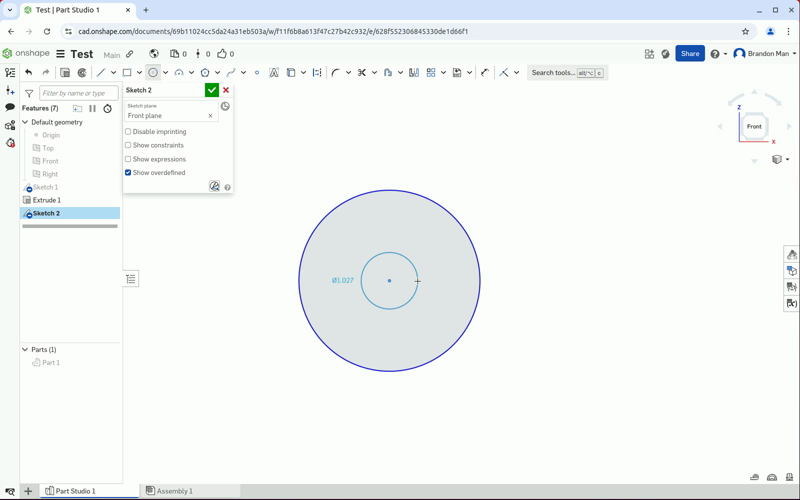
click(417, 280)
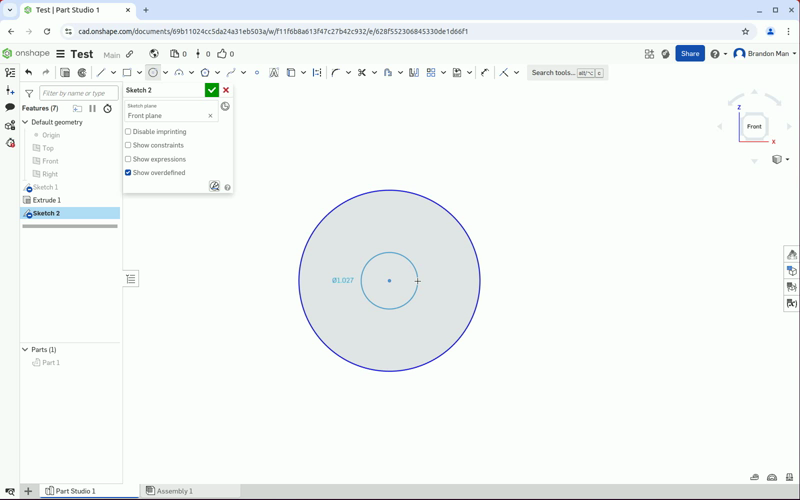
scroll(-6)
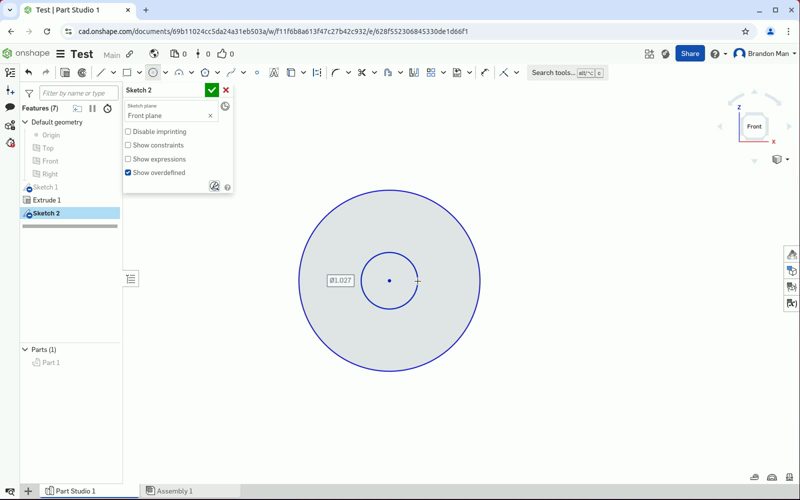
scroll(-6)
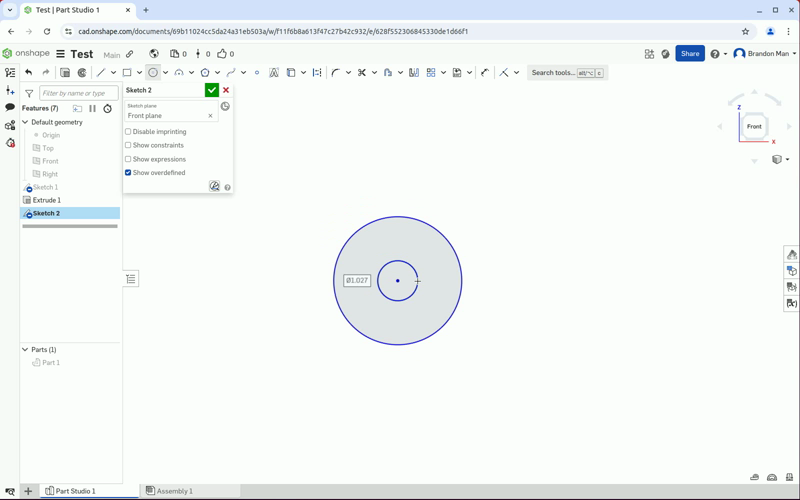
scroll(-6)
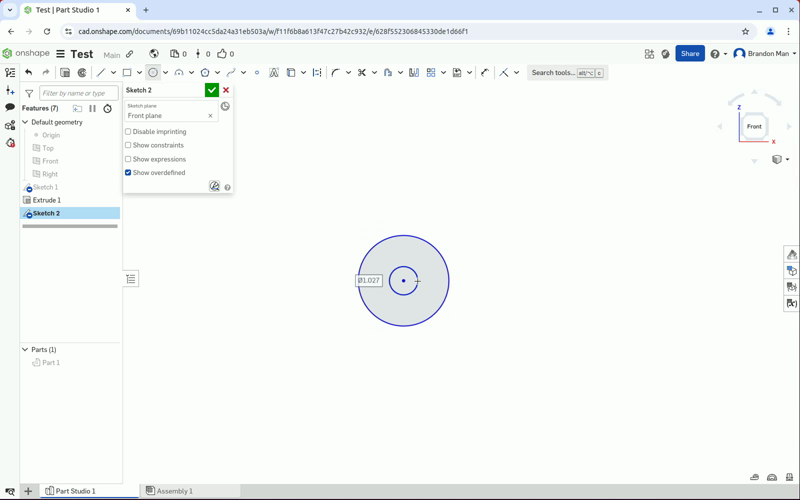
scroll(-6)
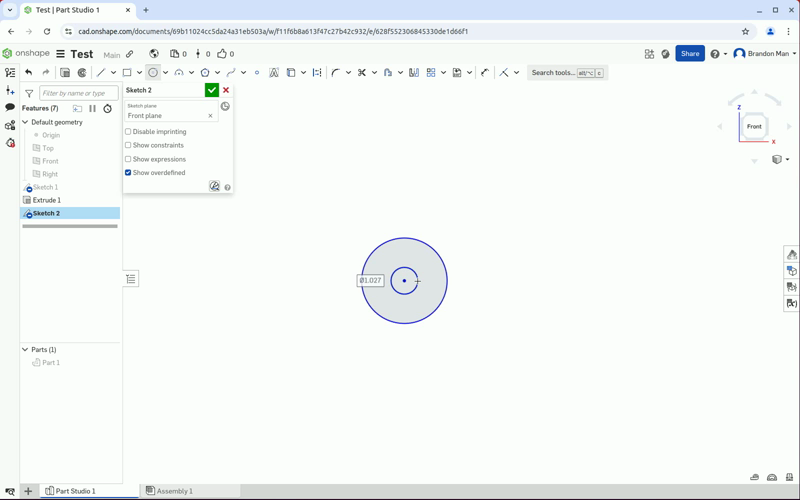
scroll(-6)
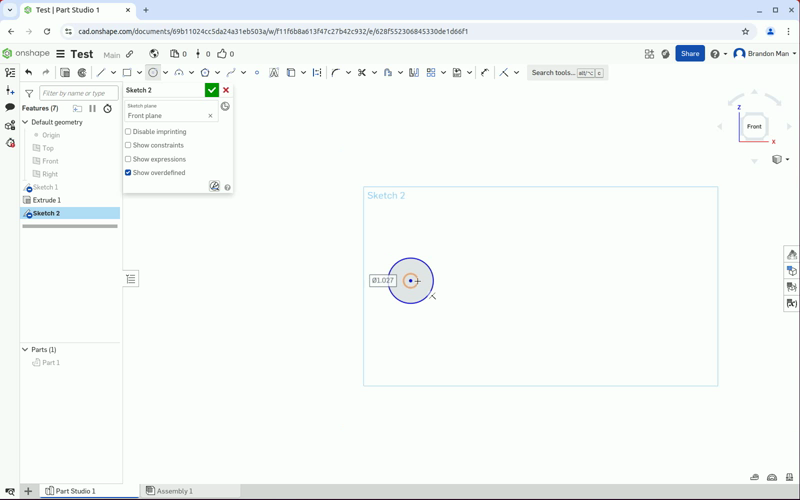
scroll(-6)
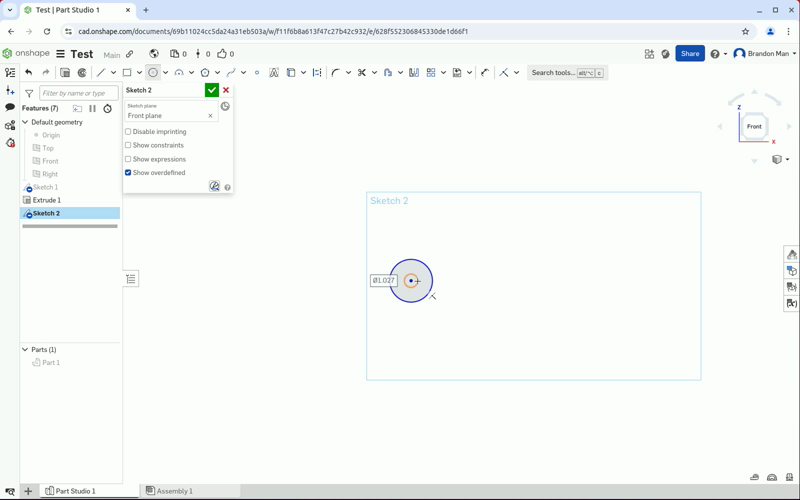
scroll(-6)
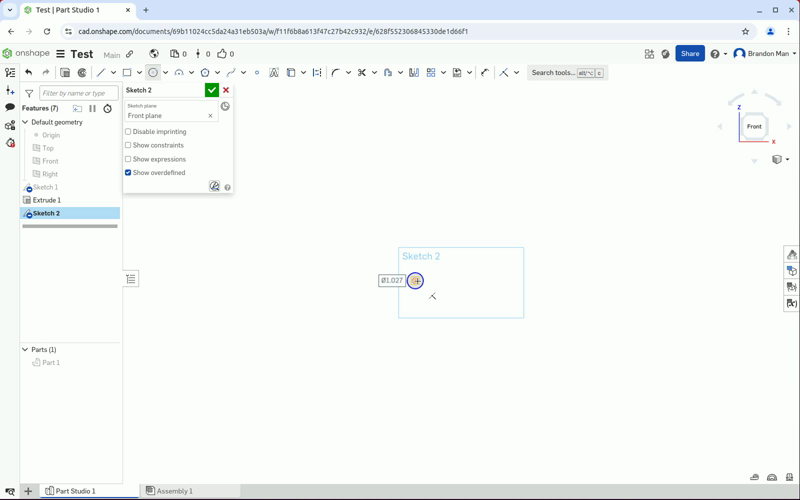
key(esc)
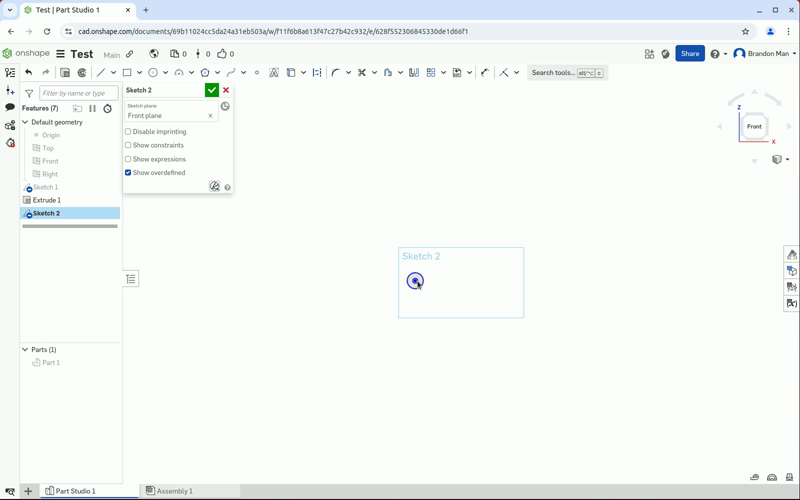
mouse_move(419, 282)
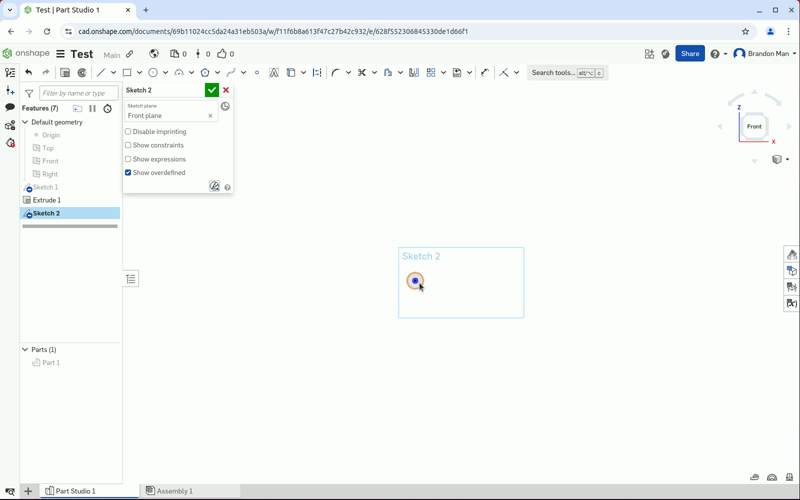
scroll(6)
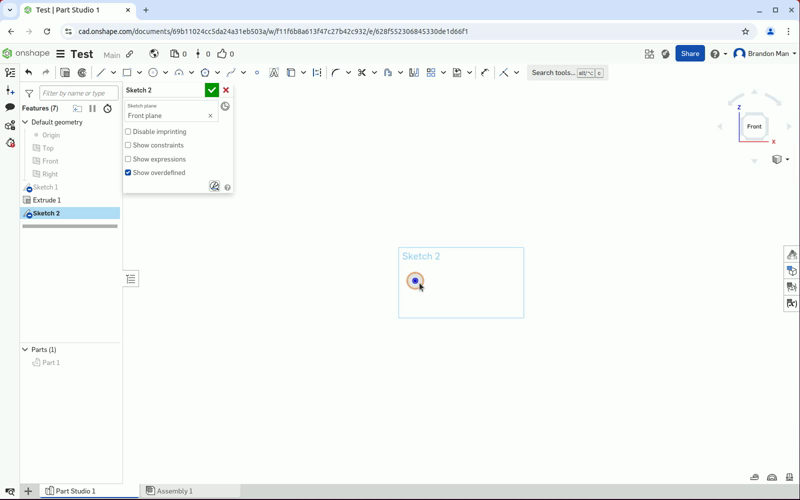
scroll(6)
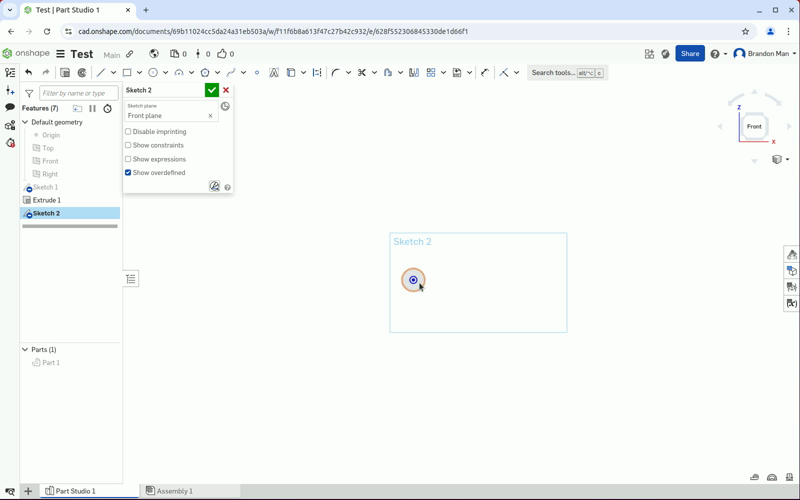
scroll(6)
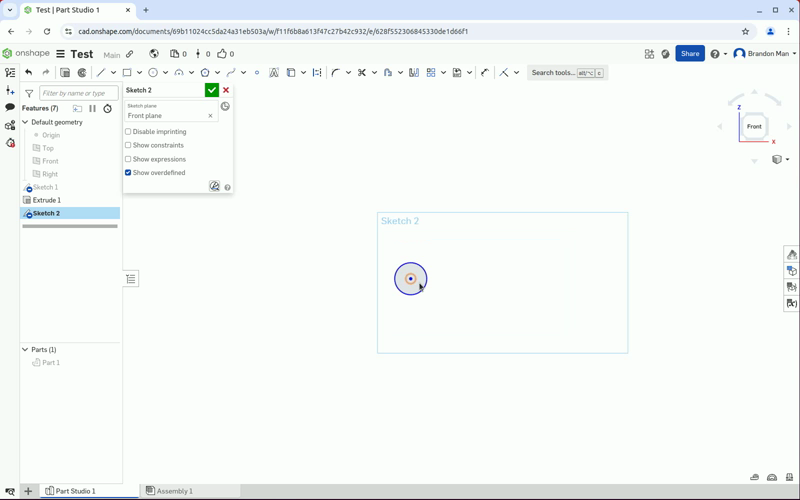
scroll(6)
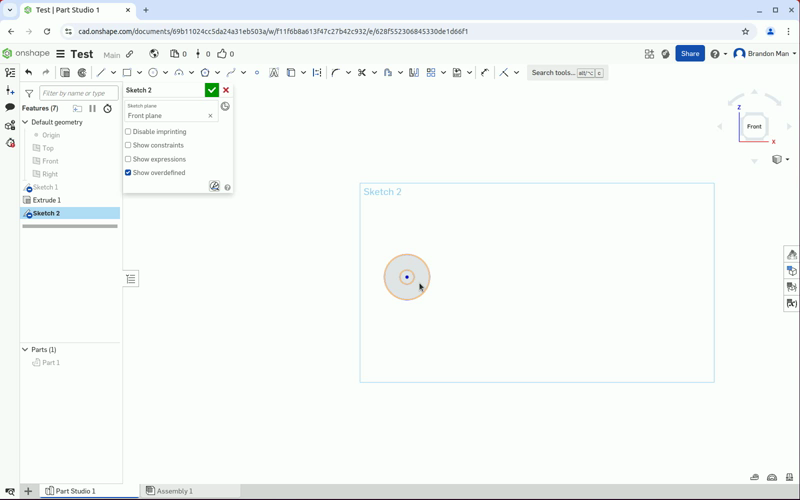
scroll(6)
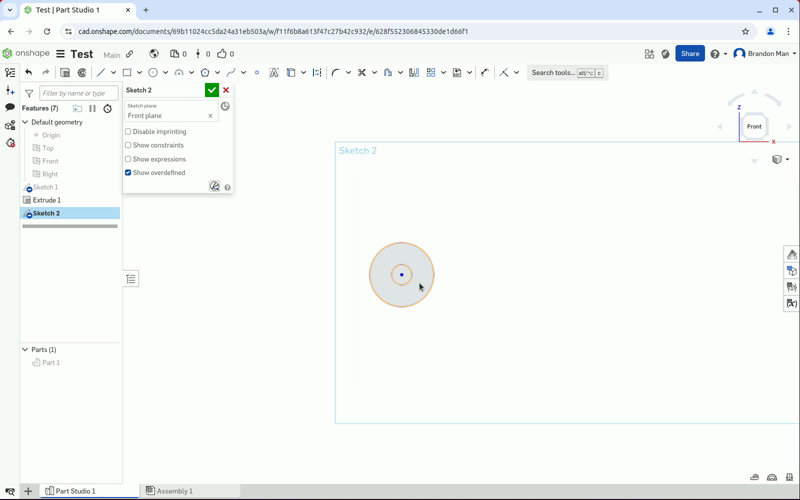
scroll(6)
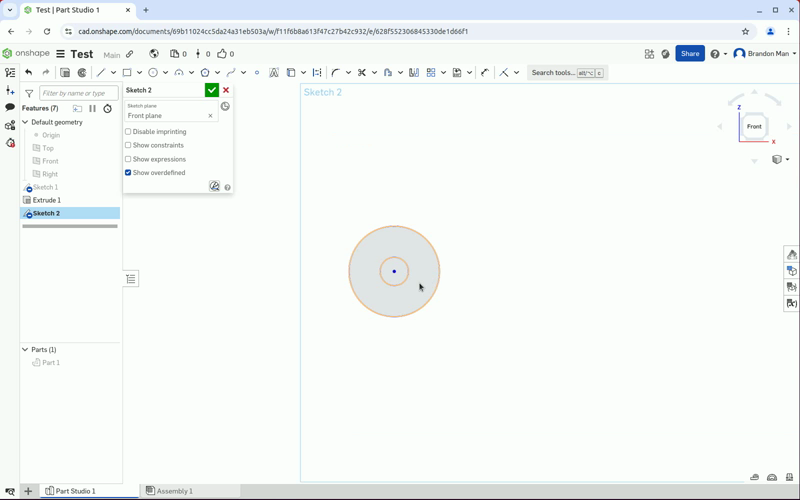
scroll(6)
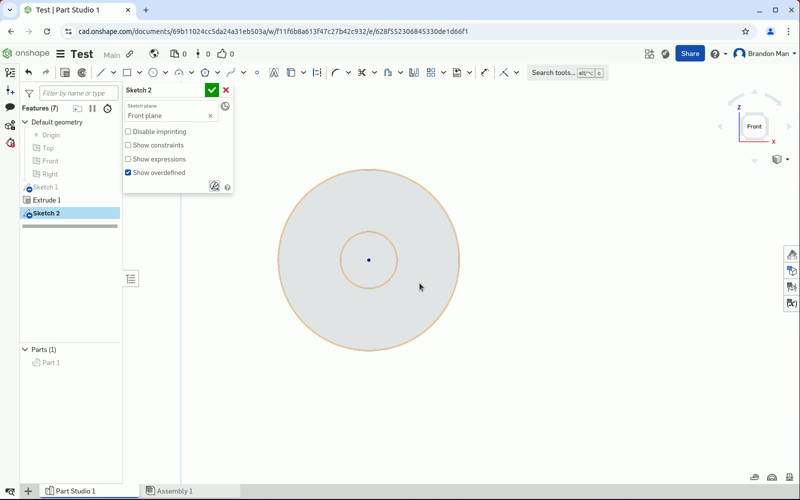
click(419, 282)
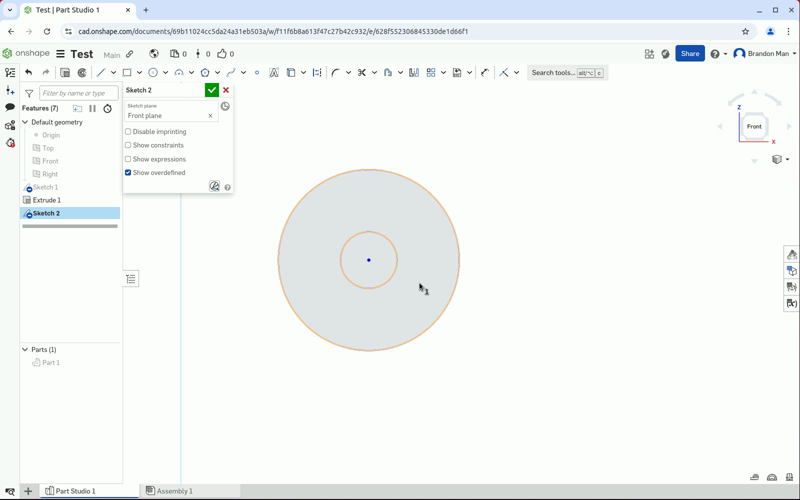
scroll(-6)
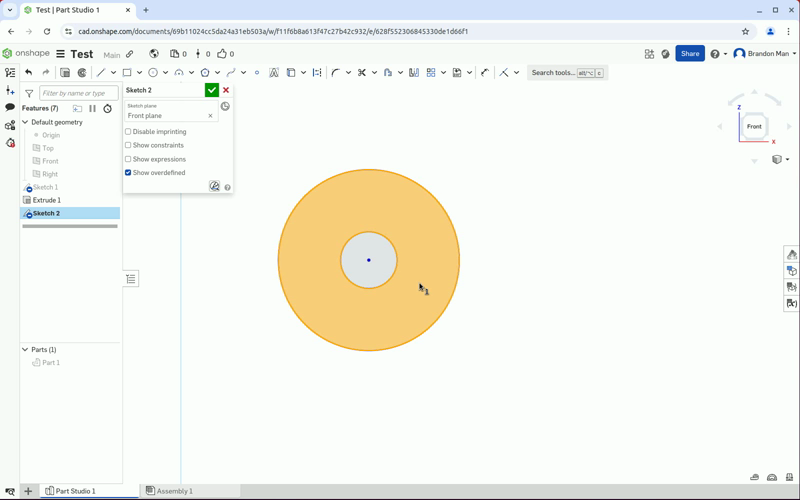
scroll(-6)
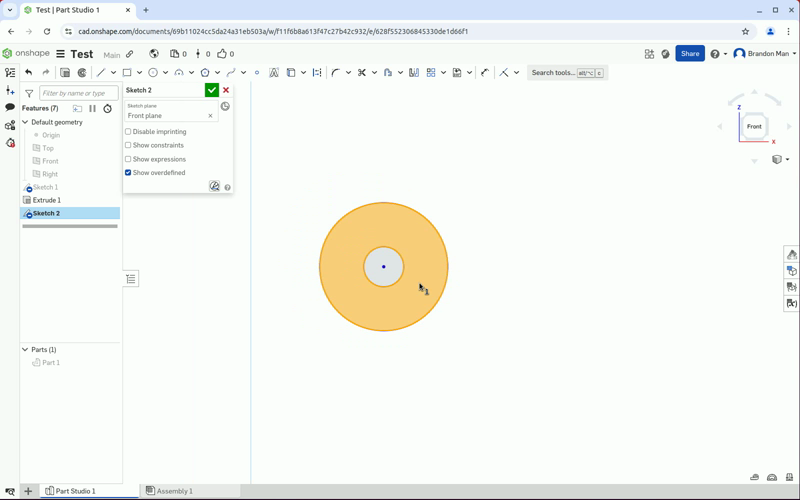
scroll(-6)
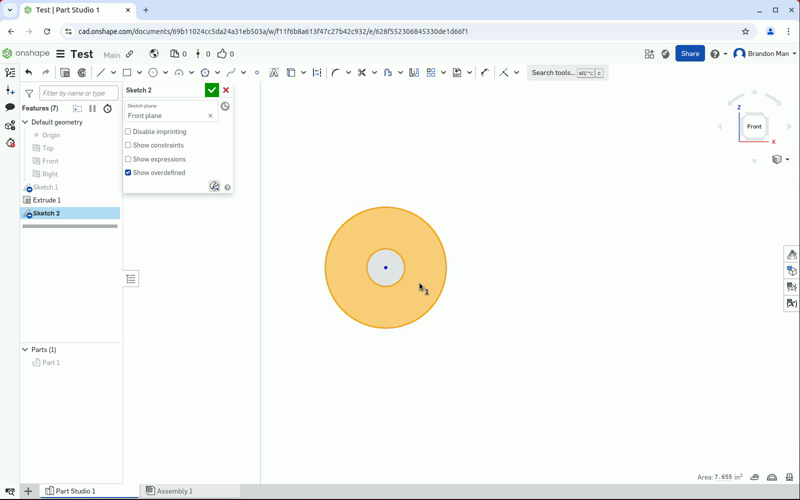
scroll(-6)
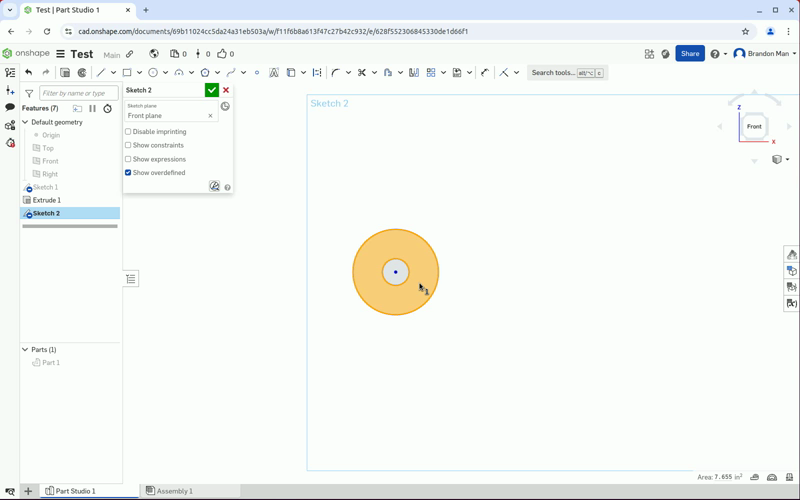
scroll(-6)
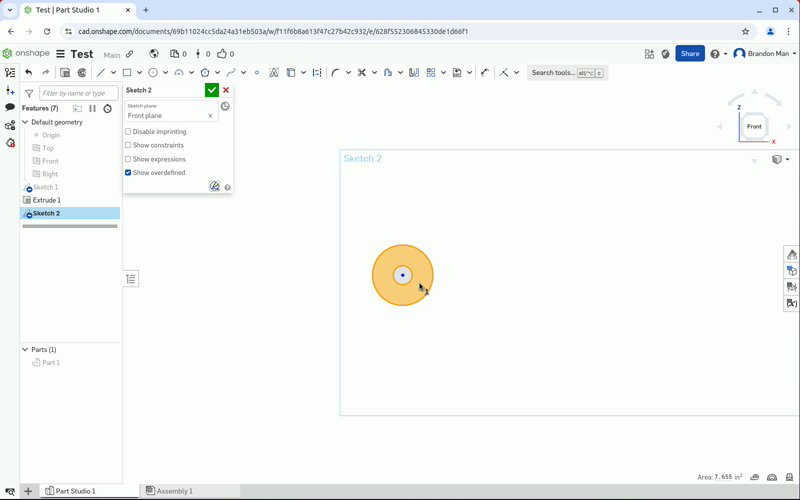
scroll(-6)
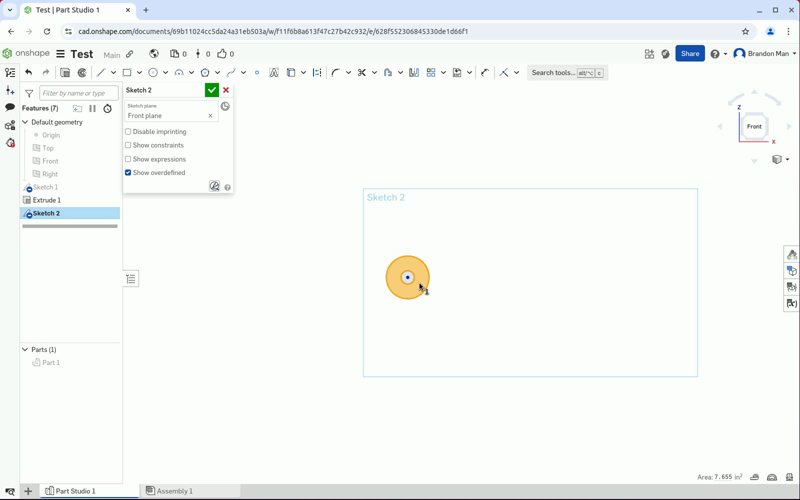
scroll(-6)
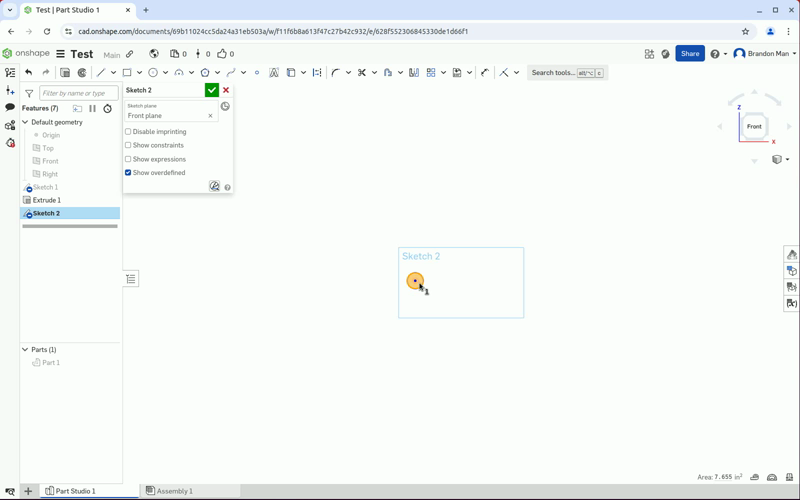
mouse_move(73, 352)
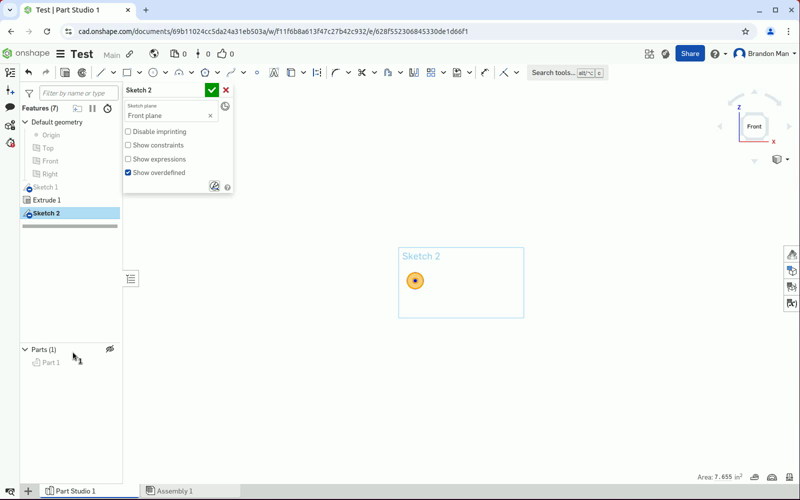
key(shift+y)
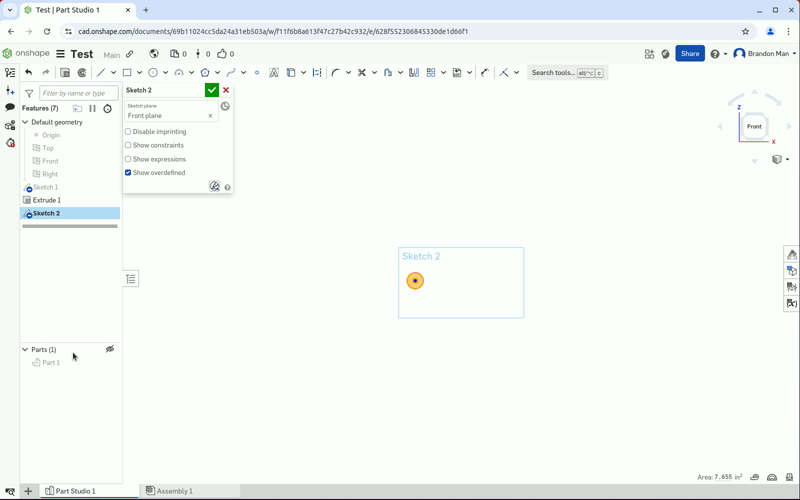
key(shift+e)
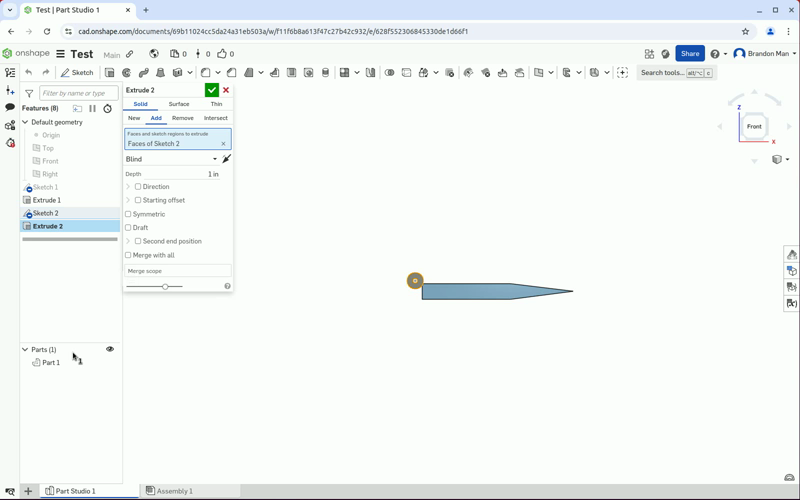
mouse_move(143, 106)
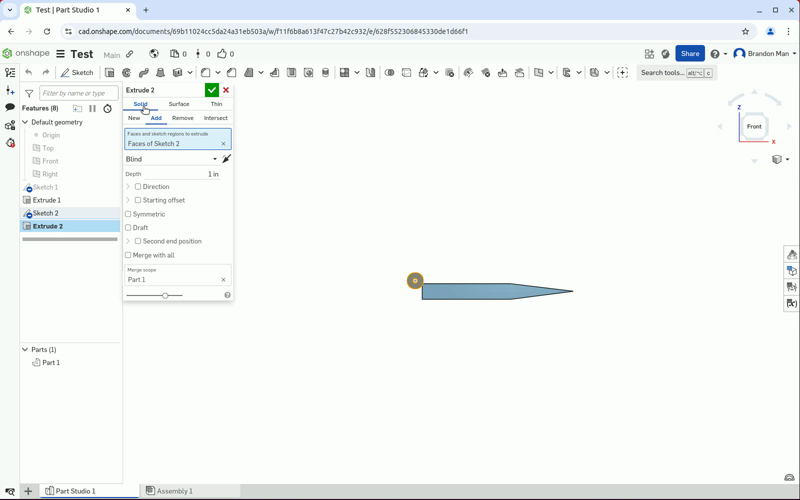
click(143, 106)
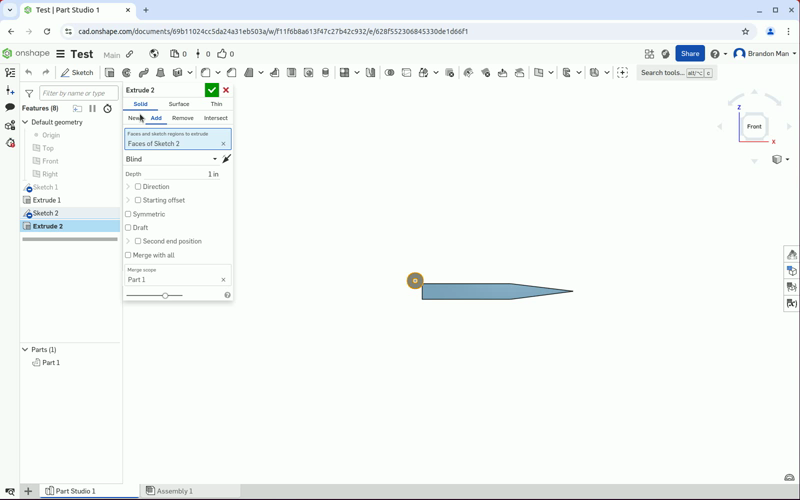
mouse_move(137, 120)
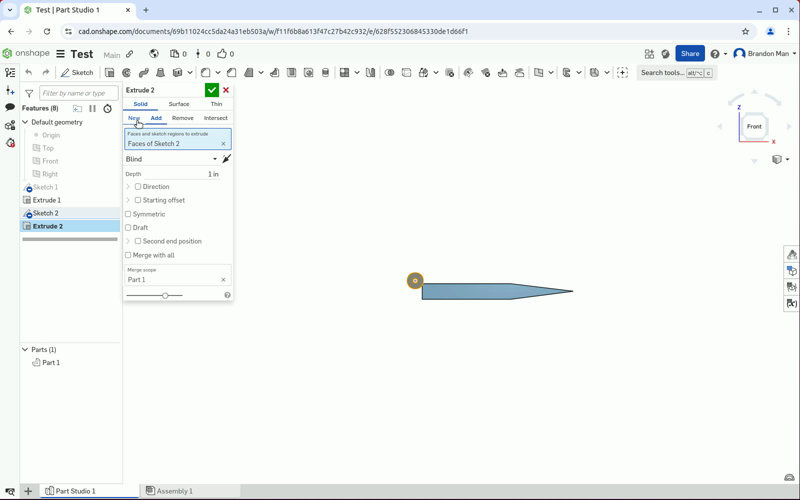
click(137, 120)
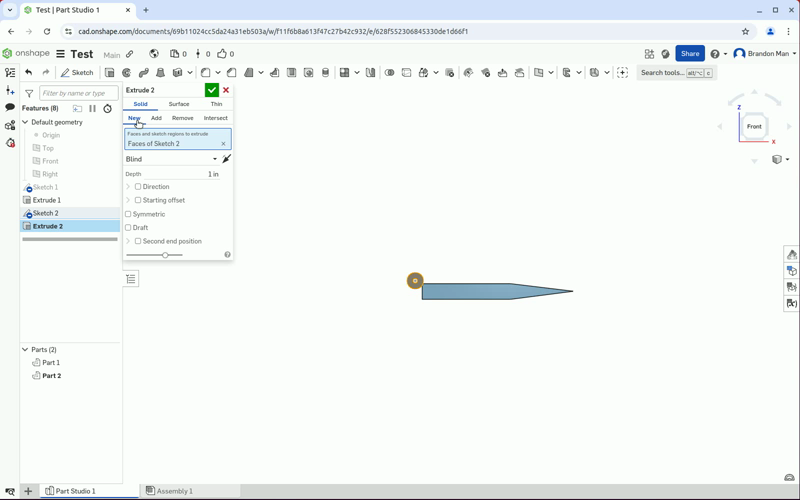
key(tab, 4)
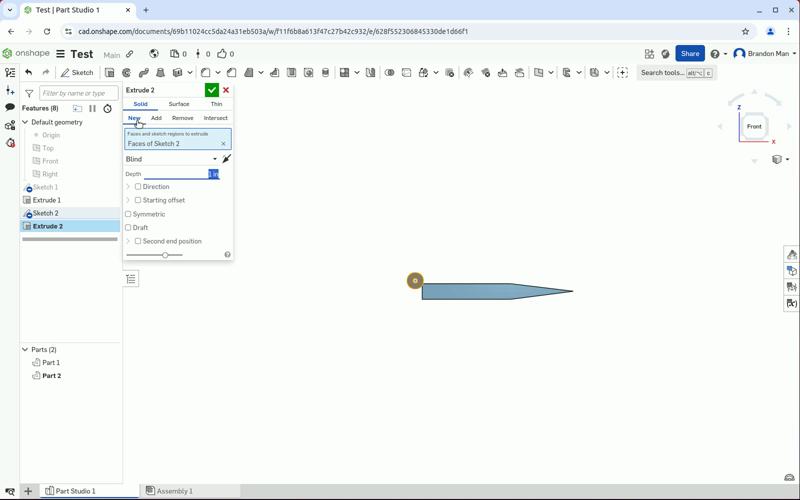
text(0.962)
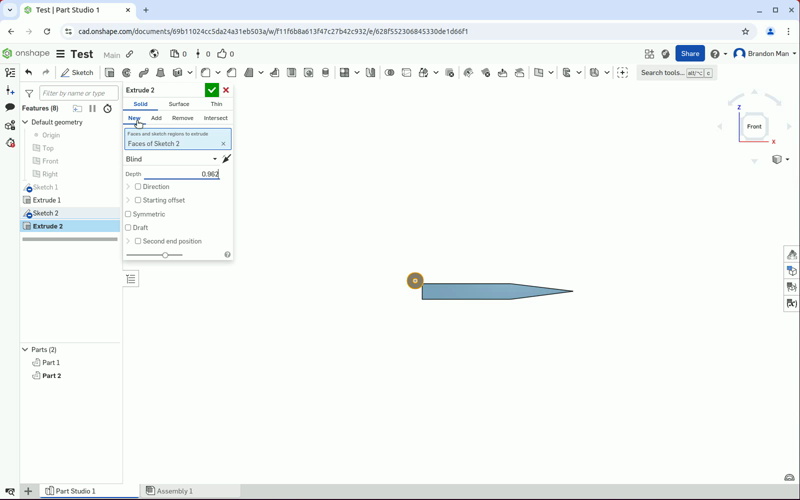
key(tab, 3)
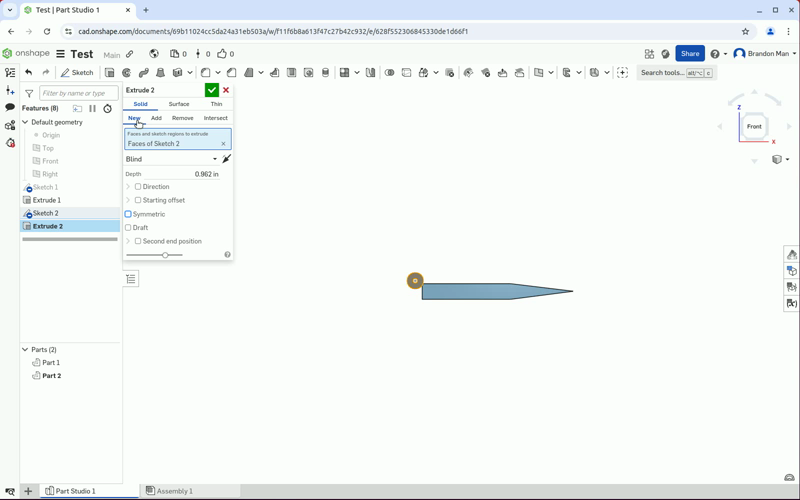
key(space)
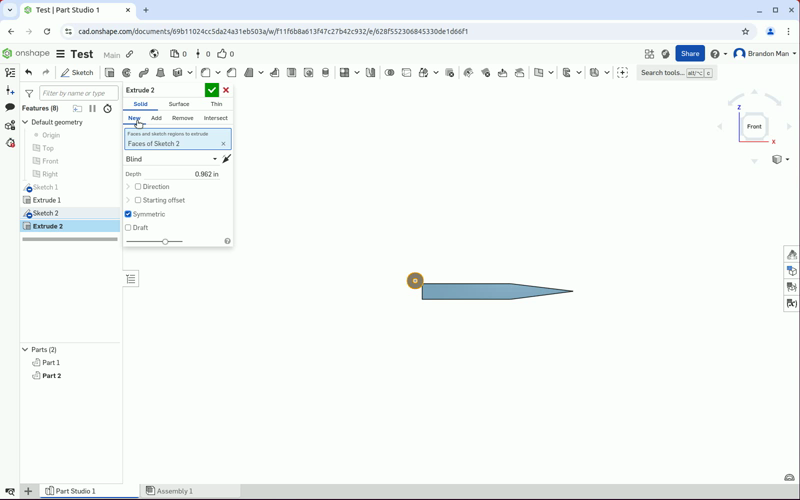
key(enter)
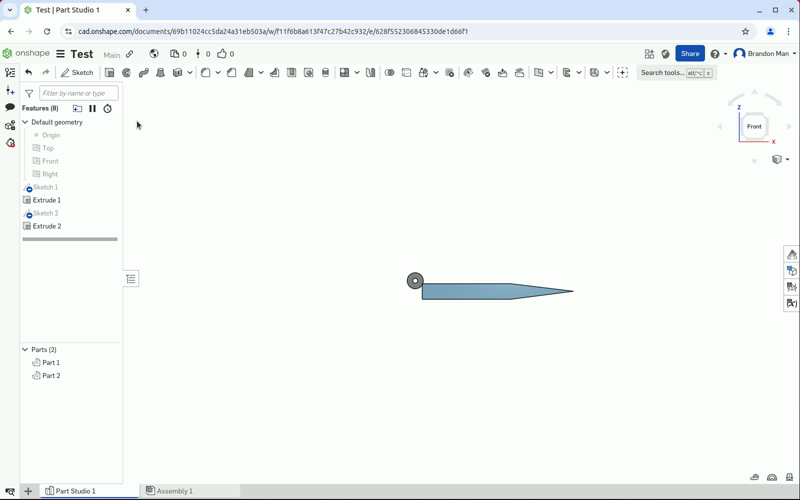
key(shift+h)
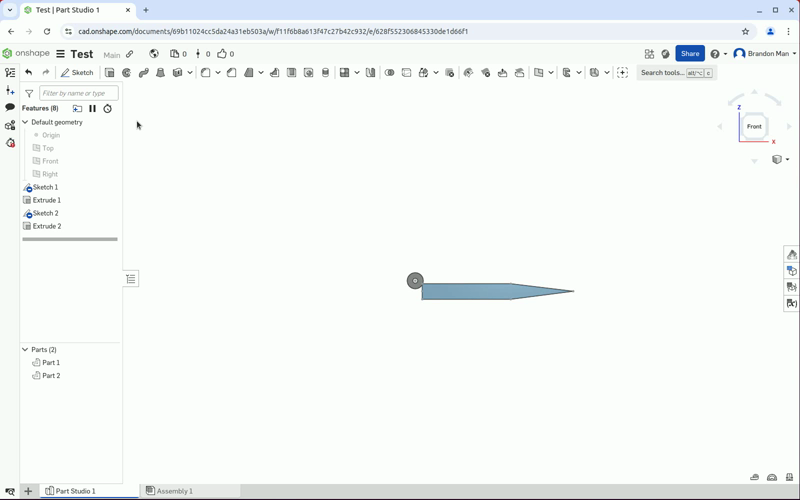
key(shift+h)
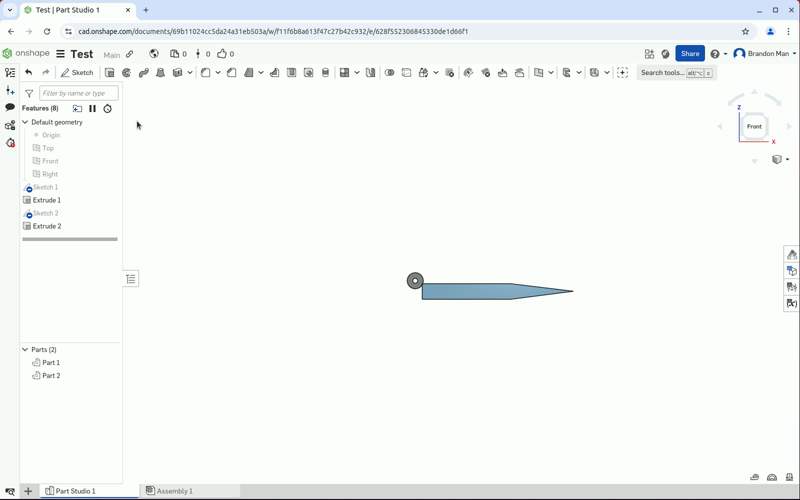
mouse_move(73, 189)
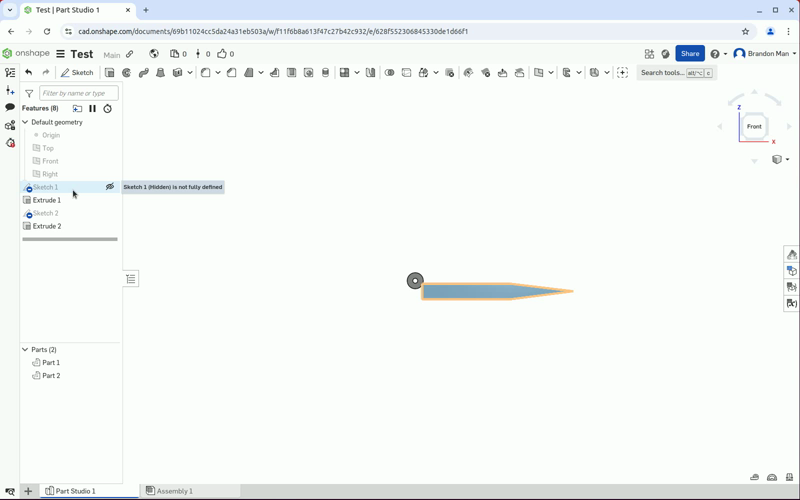
click(73, 189)
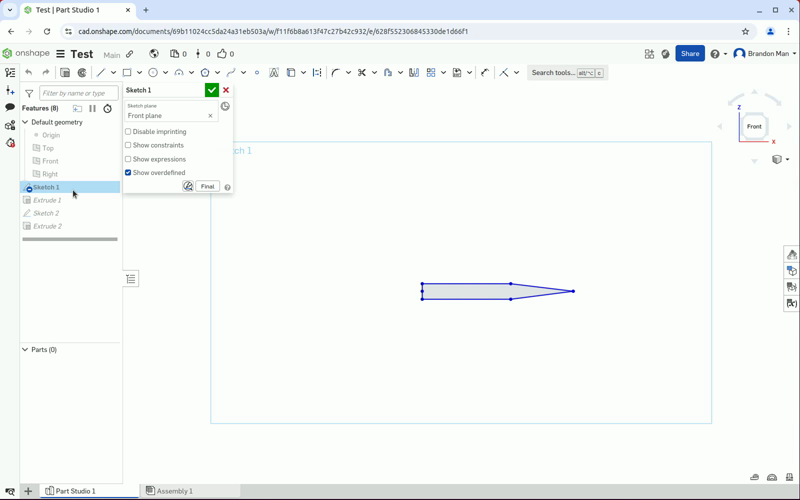
mouse_move(229, 92)
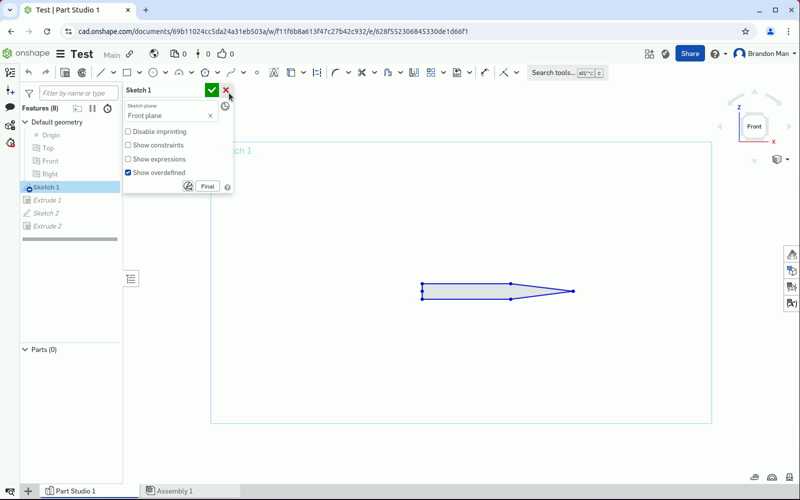
click(229, 92)
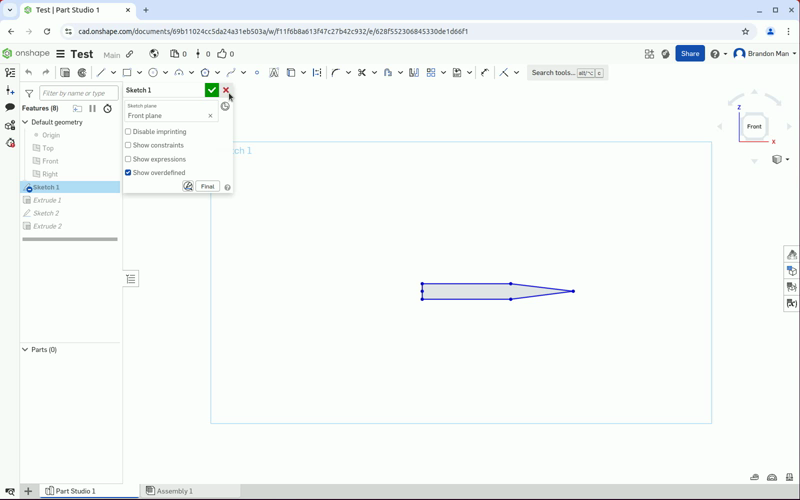
key(shift+s)
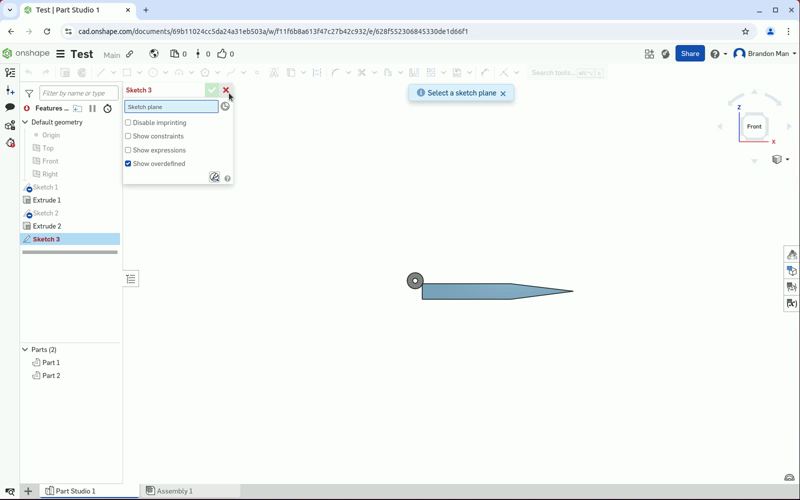
mouse_move(73, 163)
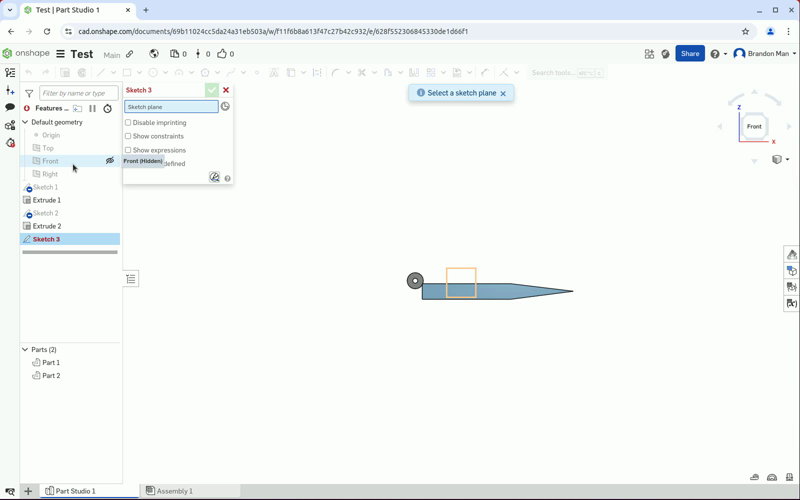
click(73, 163)
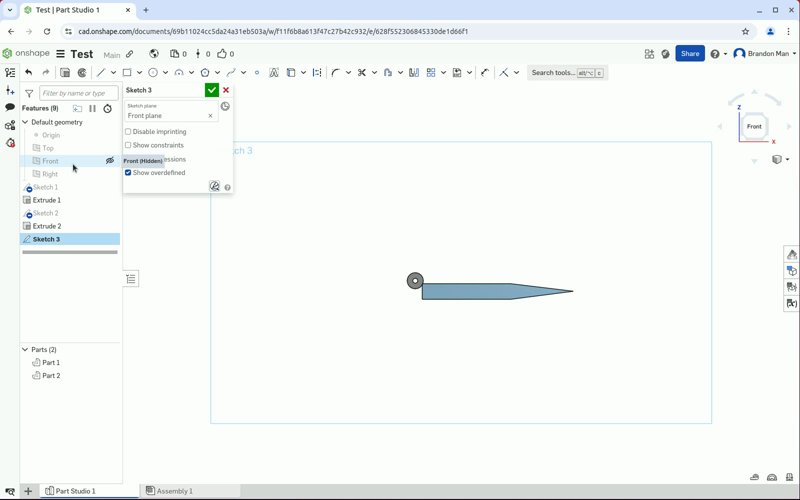
mouse_move(73, 352)
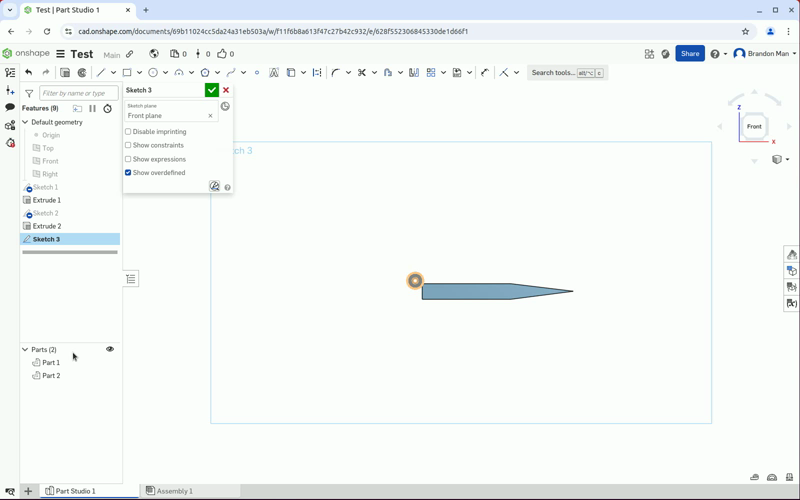
key(y)
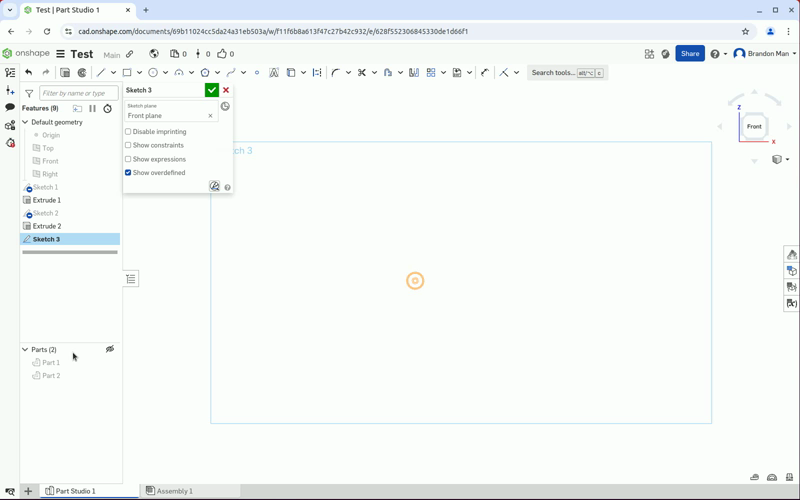
key(c)
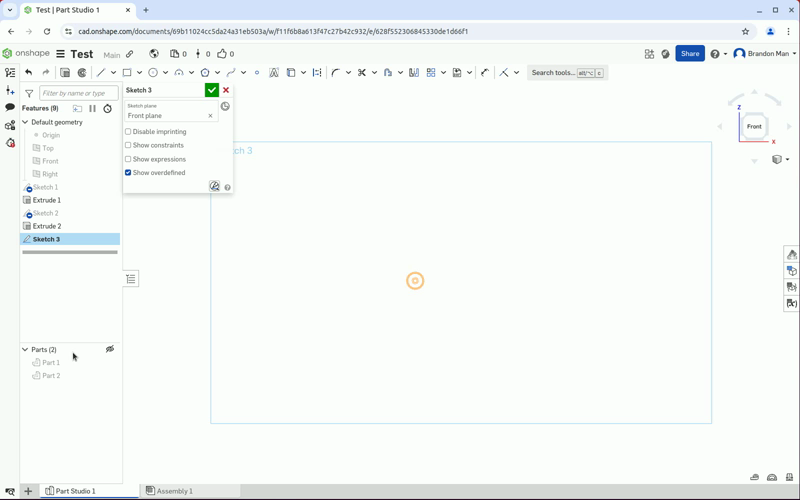
key_down(shift)
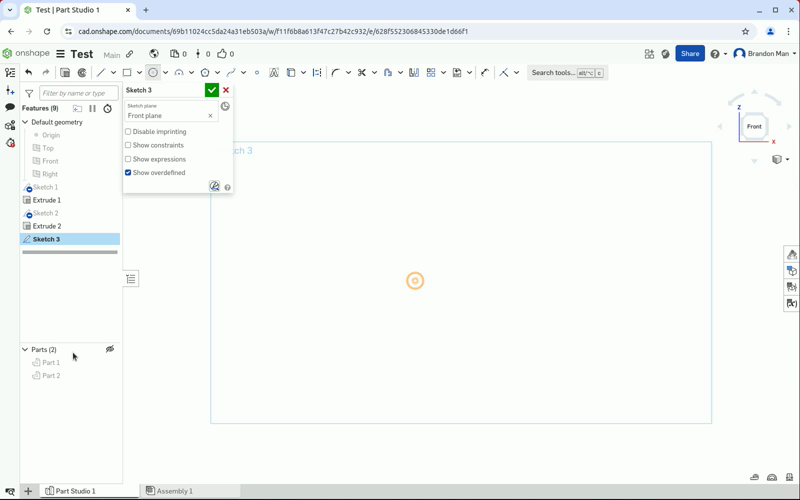
mouse_move(415, 301)
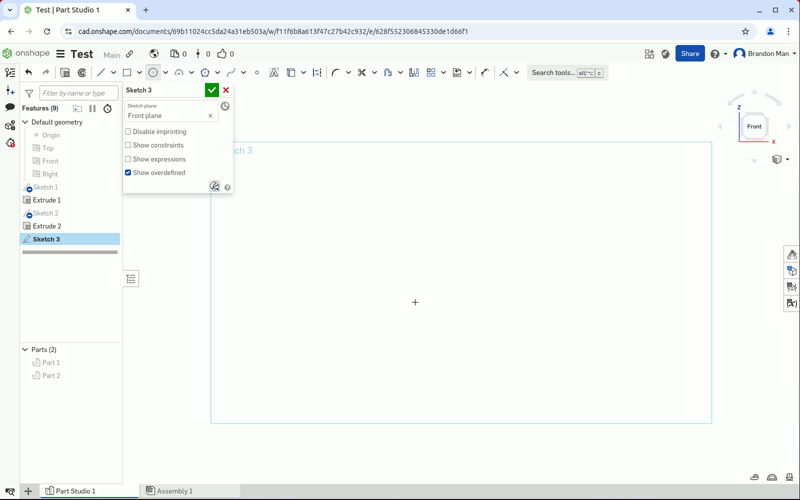
click(415, 301)
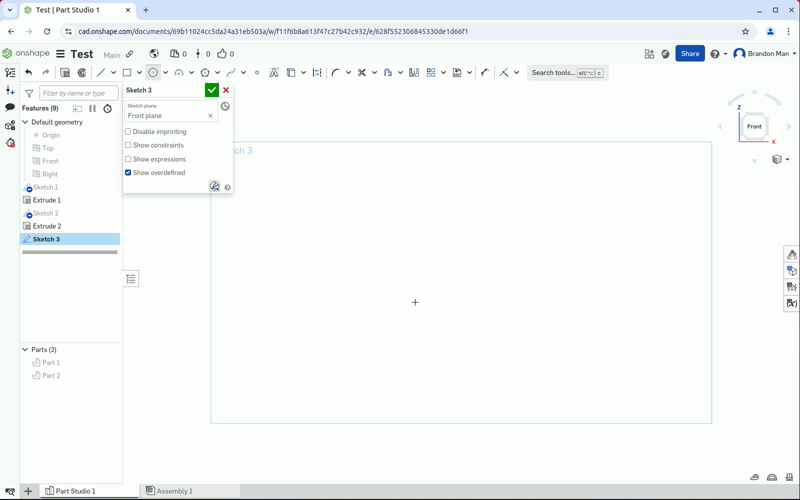
key_up(shift)
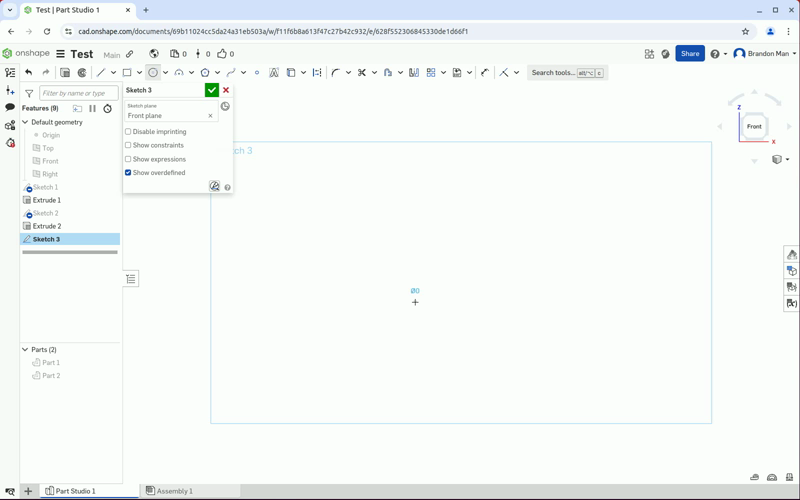
mouse_move(423, 301)
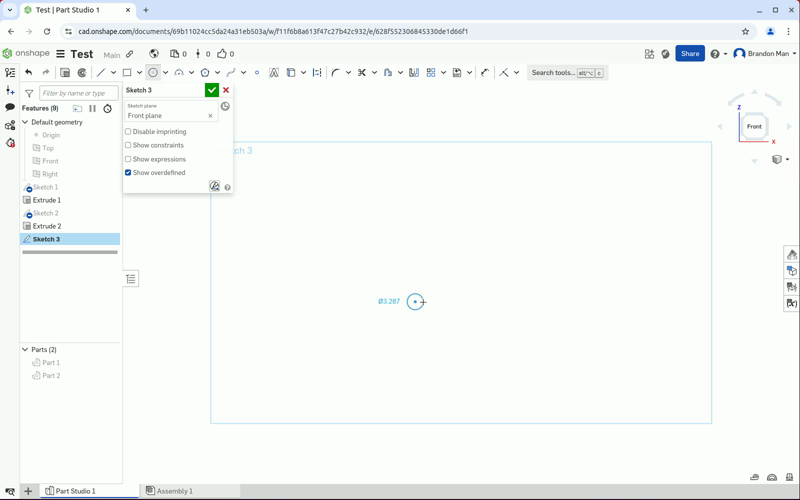
click(423, 301)
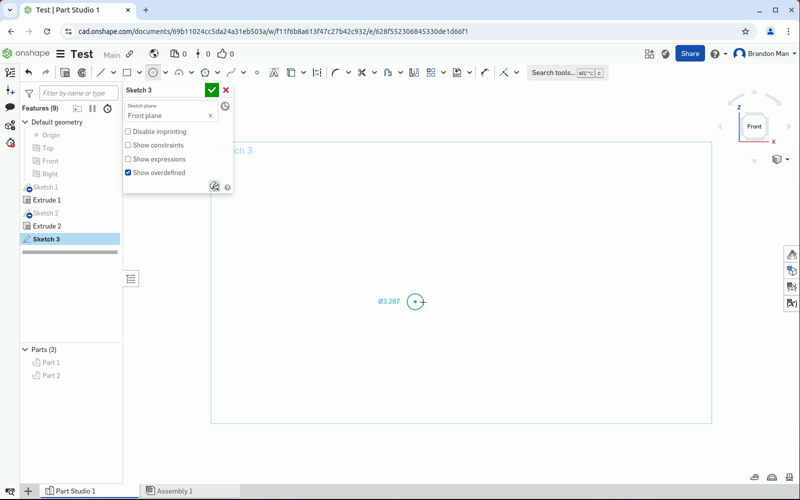
key(esc)
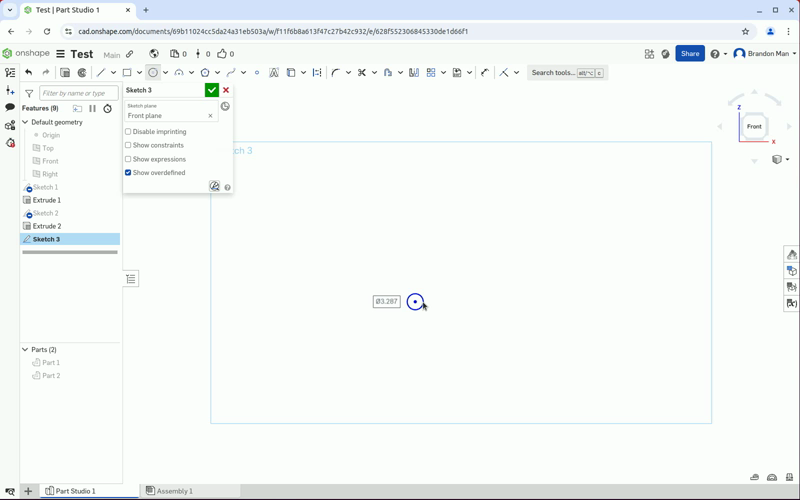
key(c)
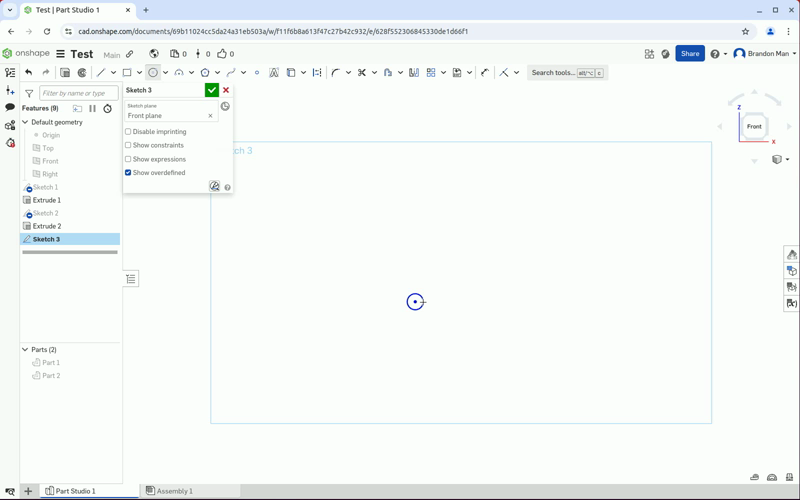
key_down(shift)
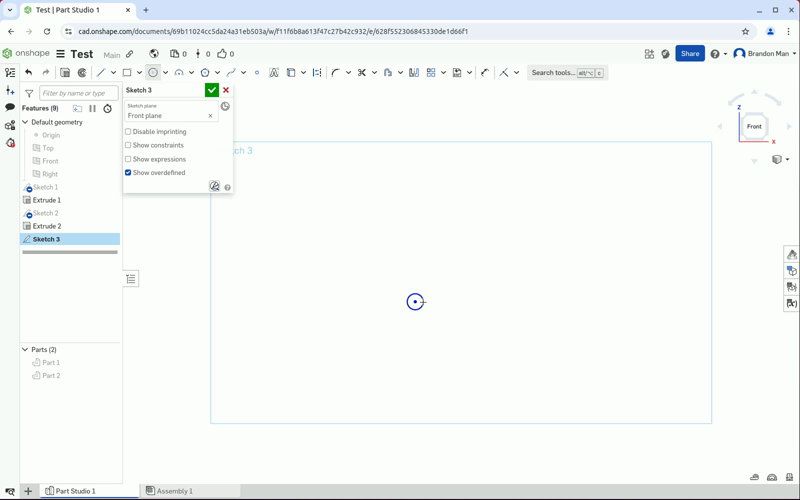
mouse_move(415, 301)
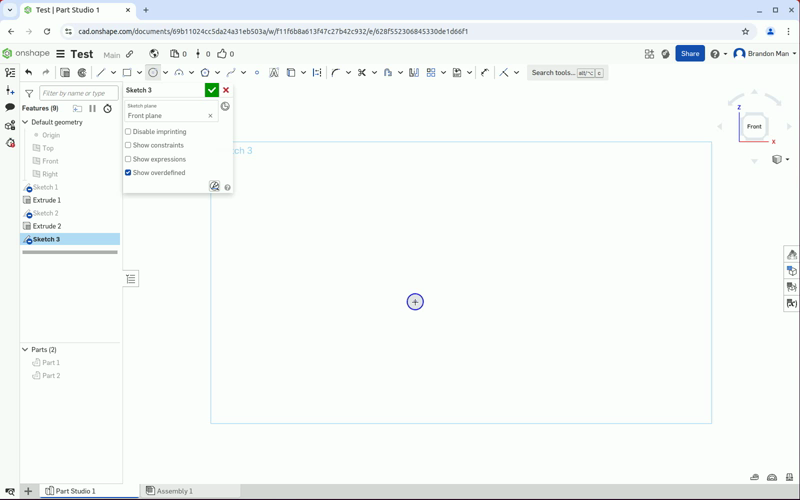
click(415, 301)
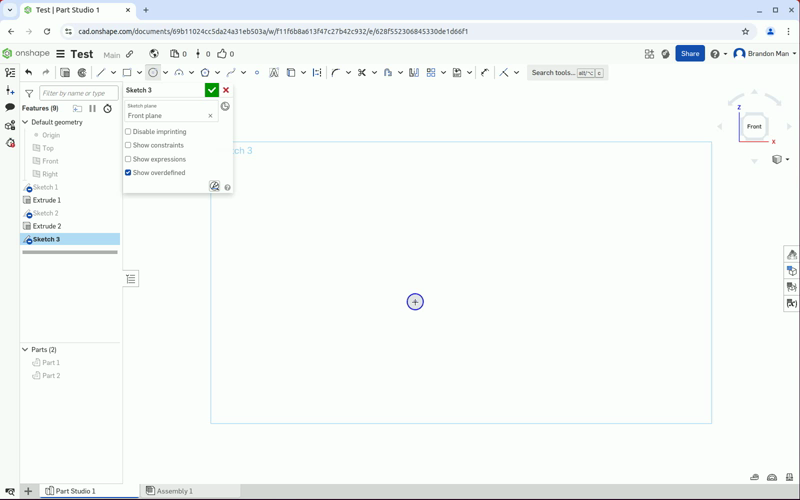
key_up(shift)
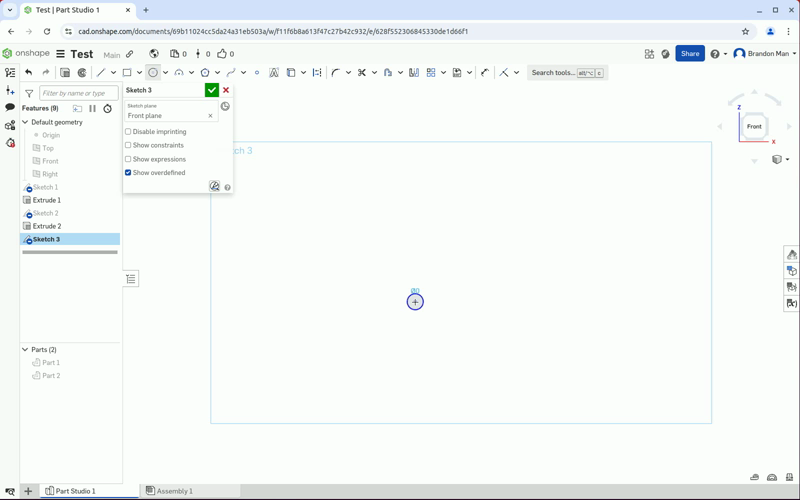
mouse_move(417, 301)
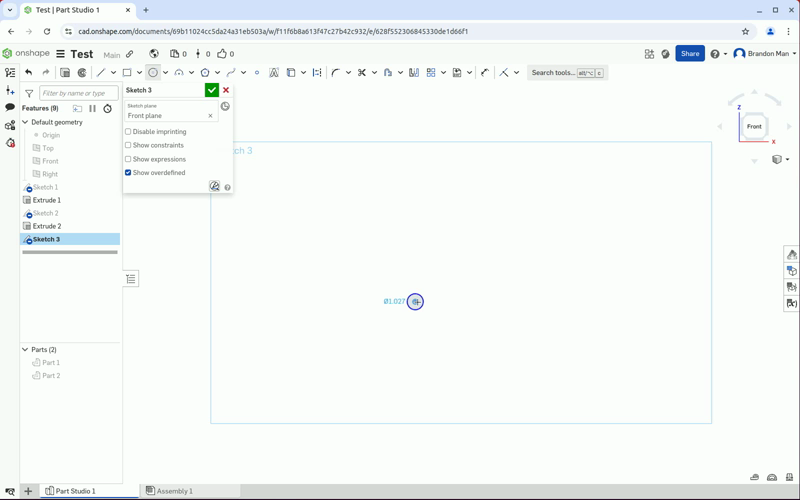
scroll(6)
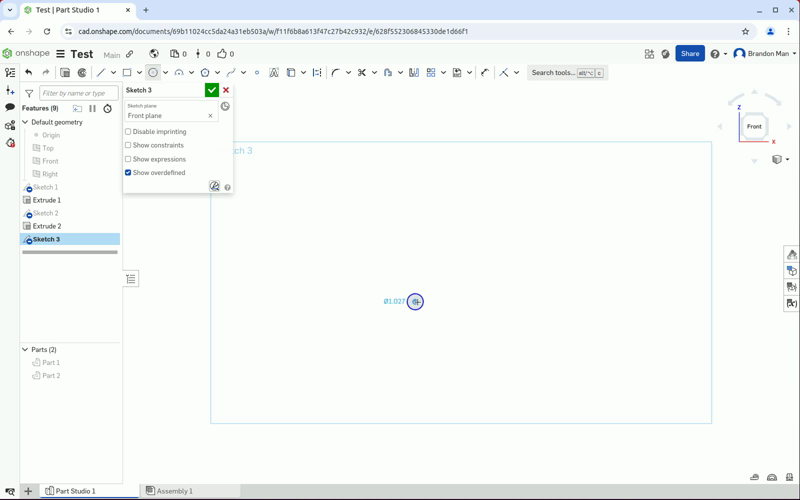
scroll(6)
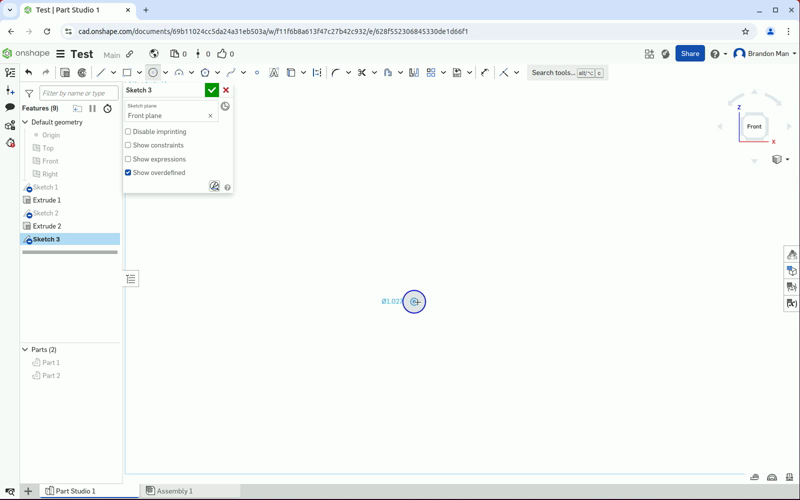
scroll(6)
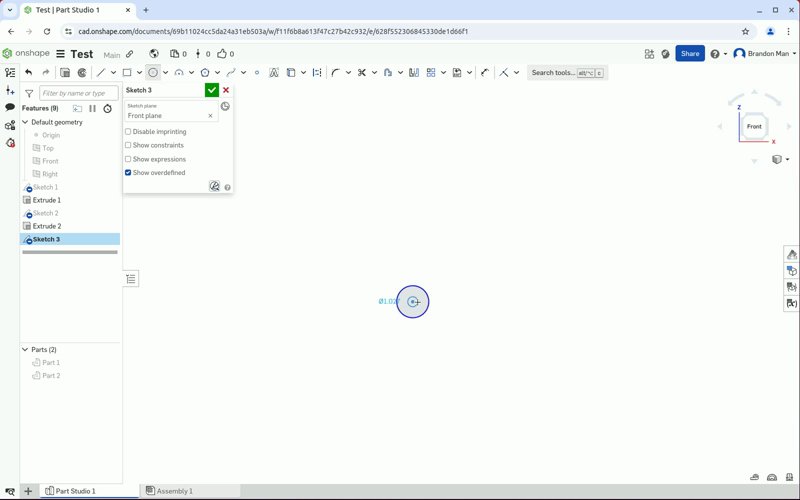
scroll(6)
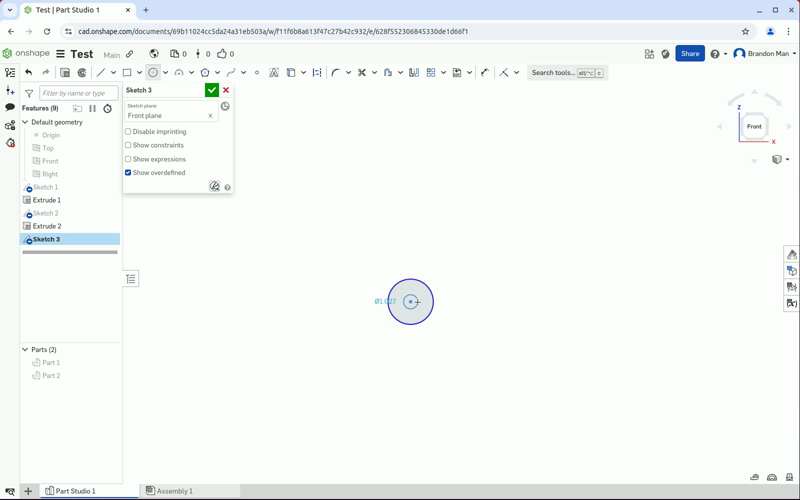
scroll(6)
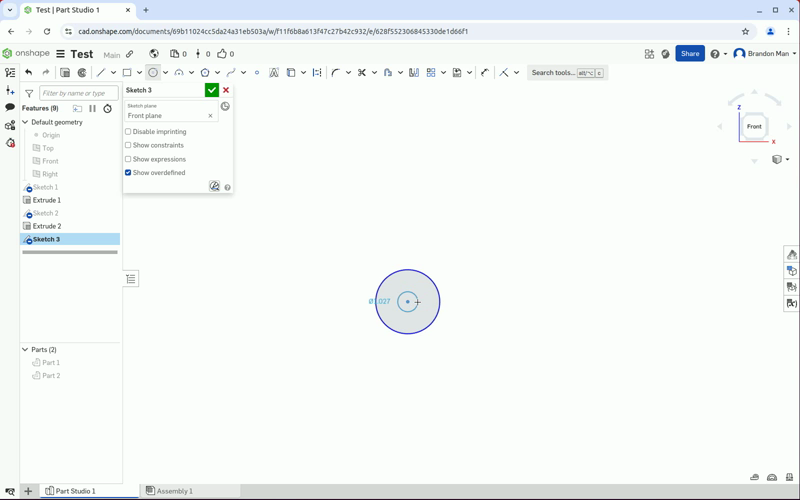
scroll(6)
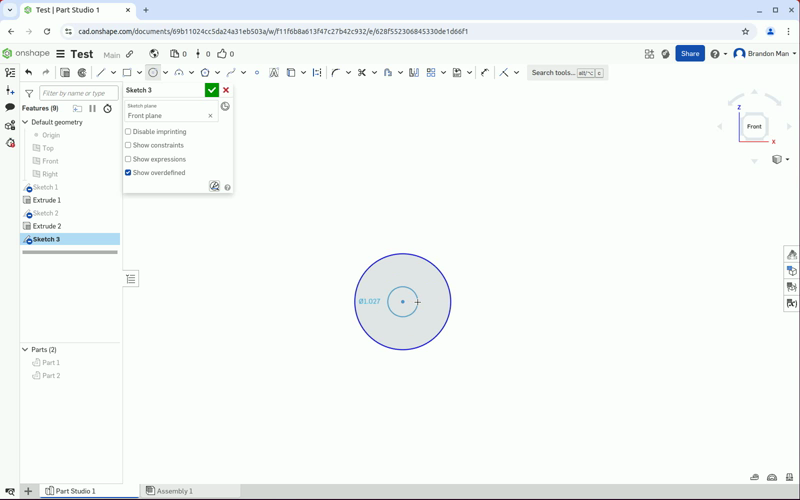
scroll(6)
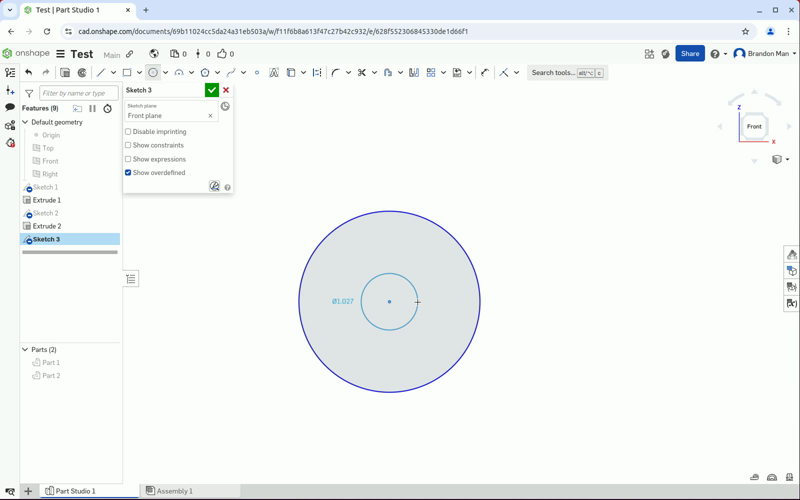
click(417, 301)
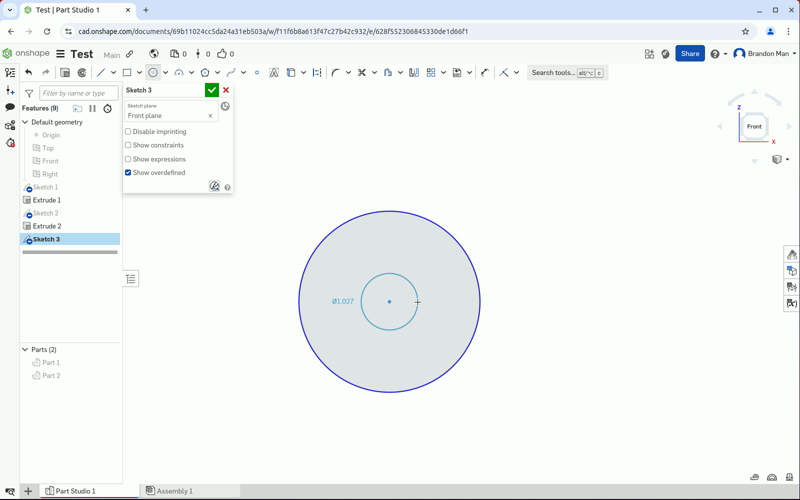
scroll(-6)
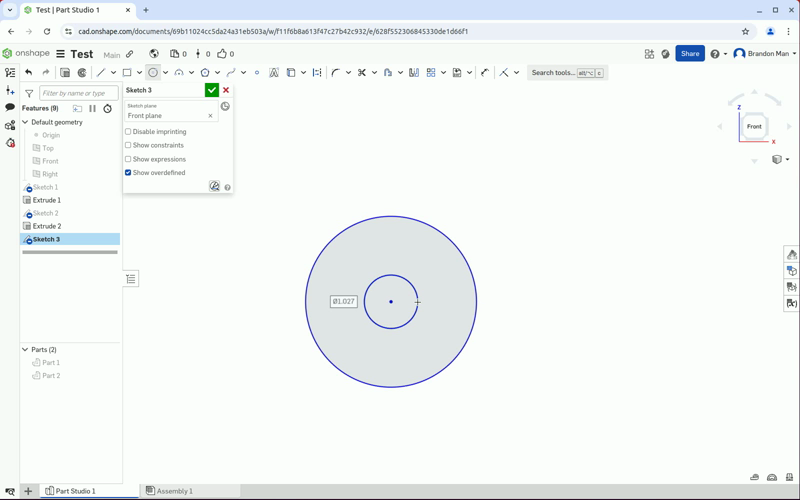
scroll(-6)
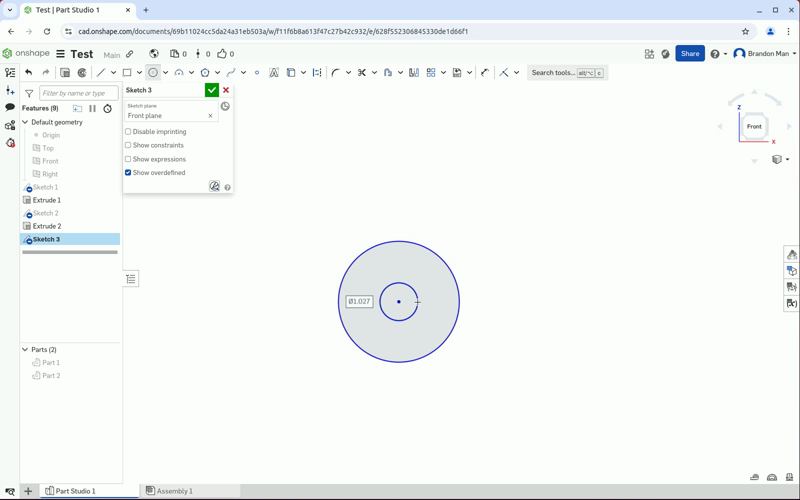
scroll(-6)
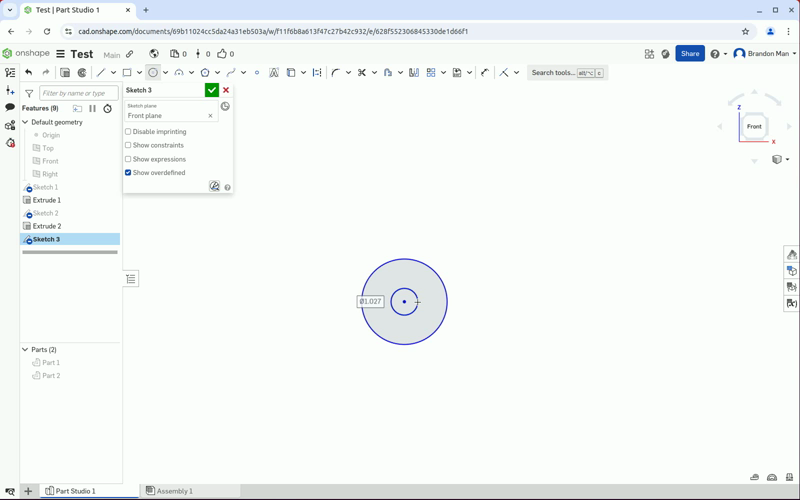
scroll(-6)
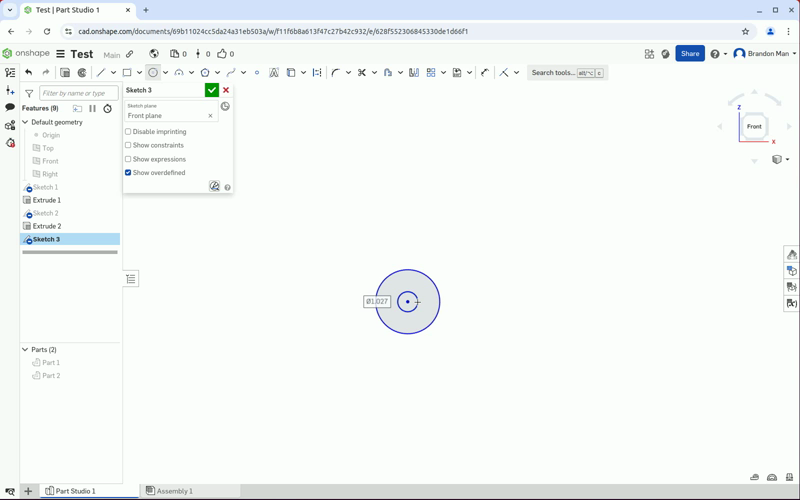
scroll(-6)
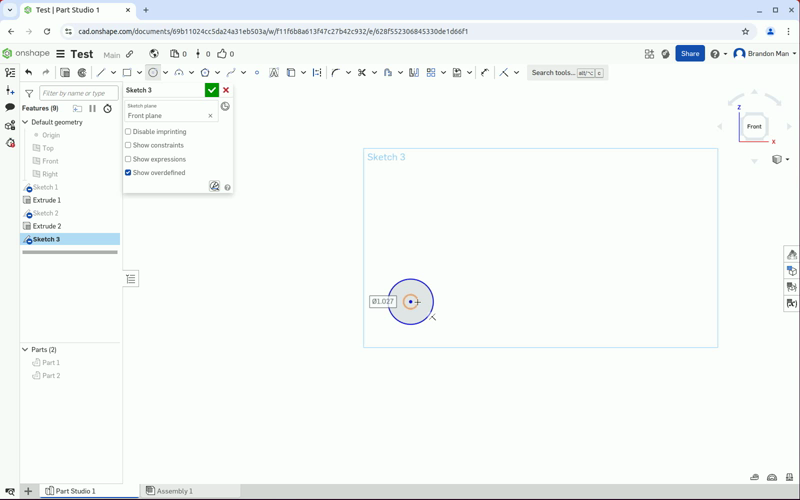
scroll(-6)
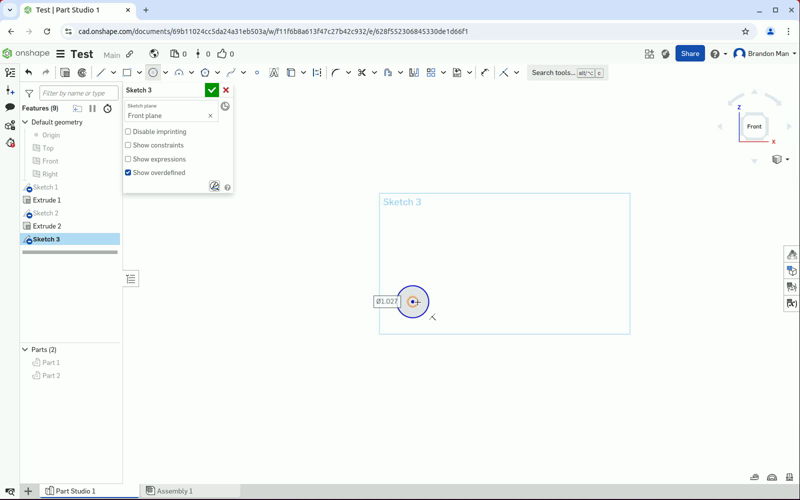
scroll(-6)
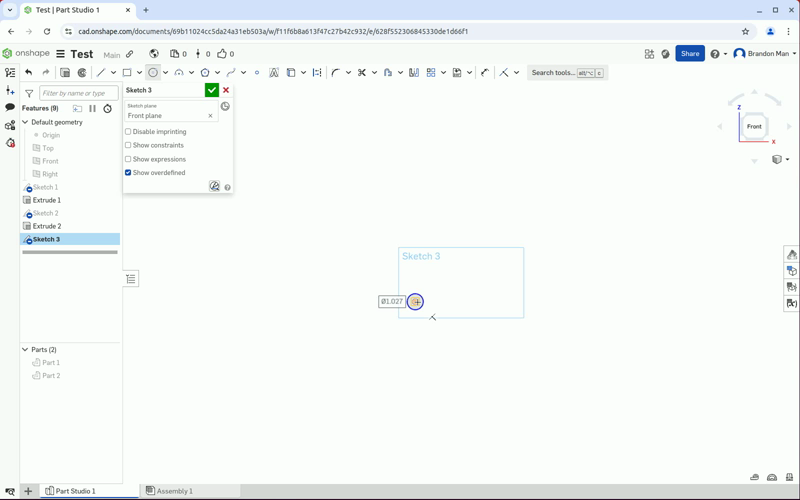
key(esc)
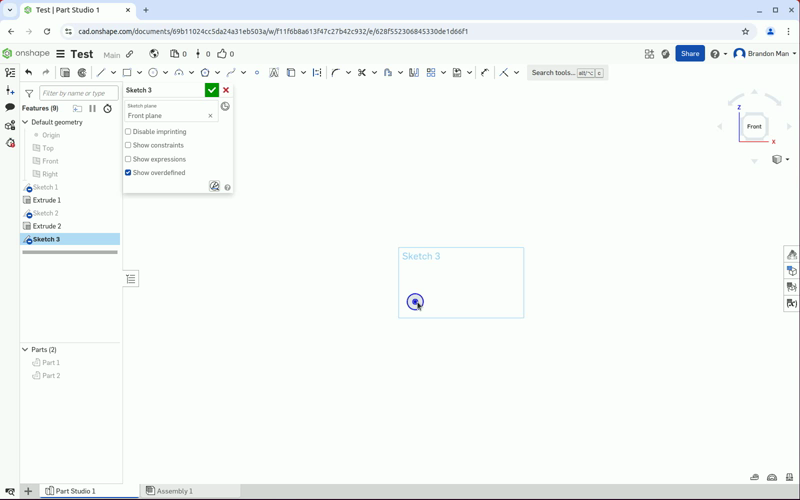
mouse_move(411, 297)
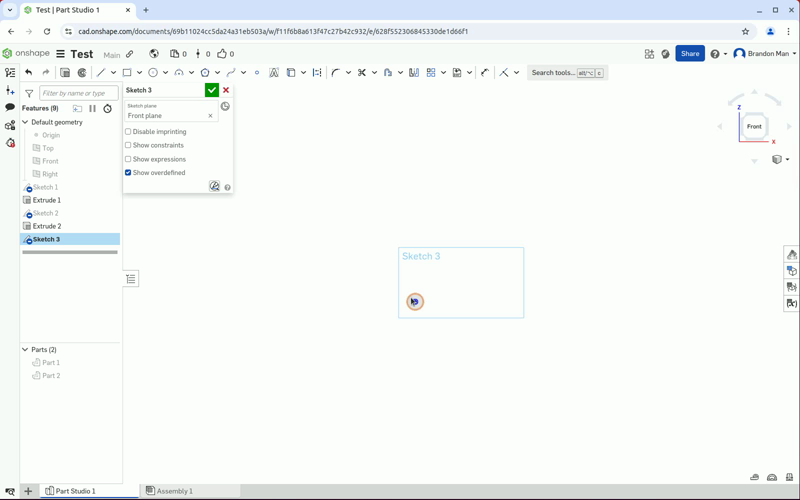
scroll(6)
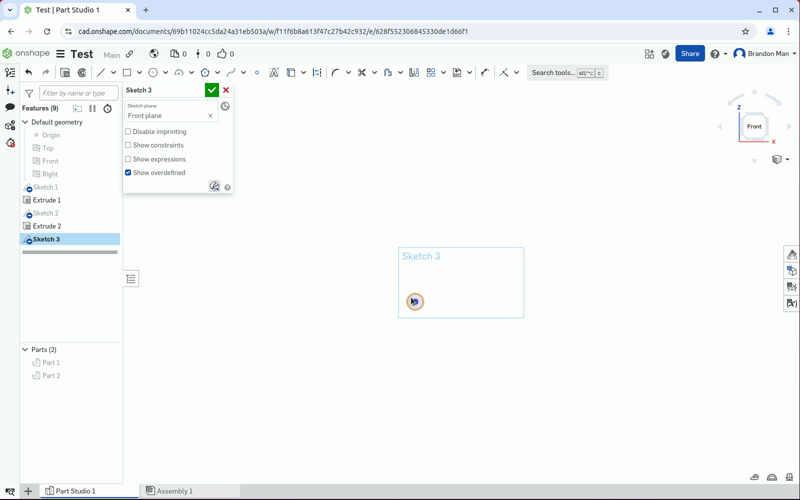
scroll(6)
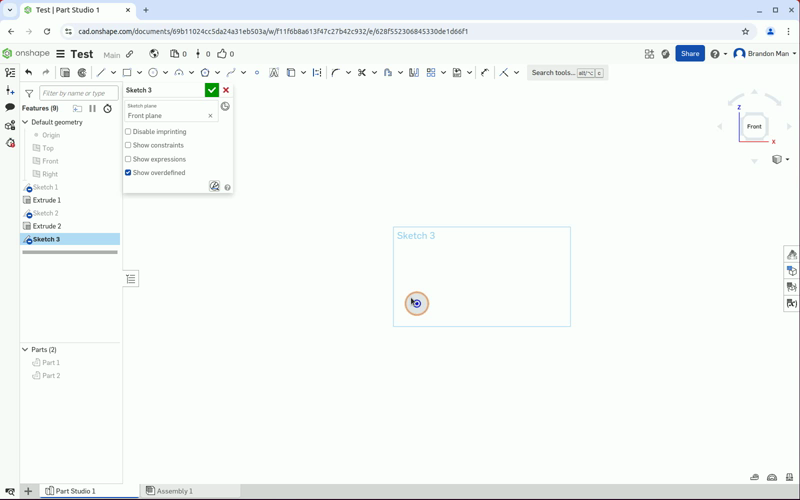
scroll(6)
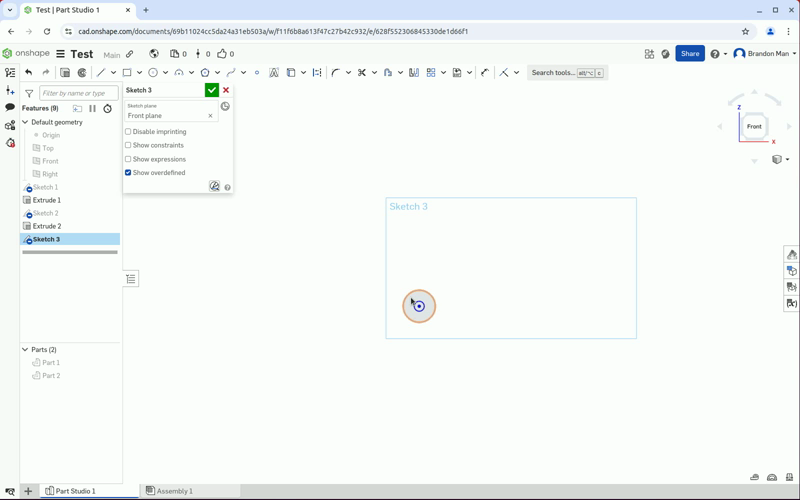
scroll(6)
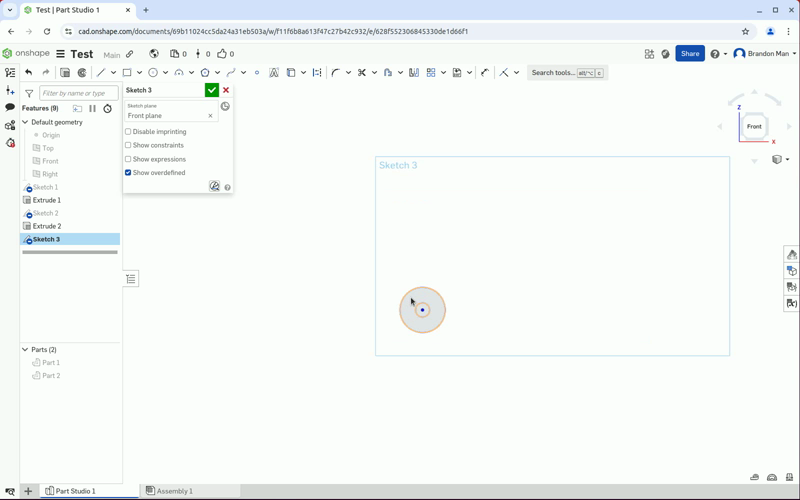
scroll(6)
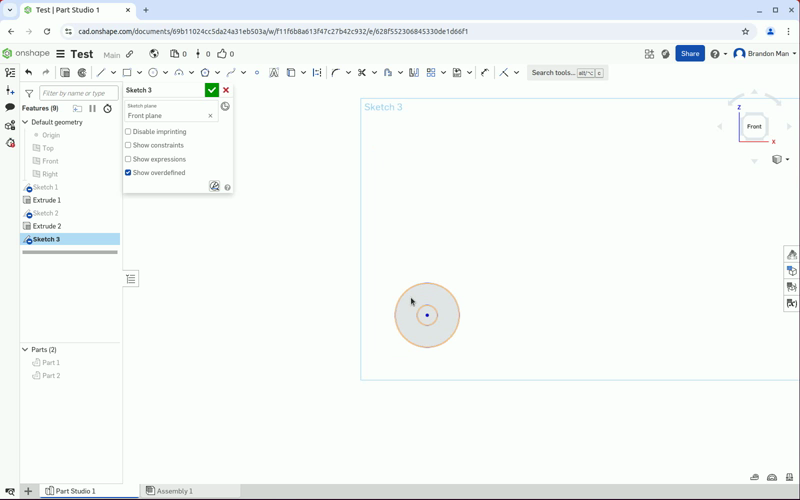
scroll(6)
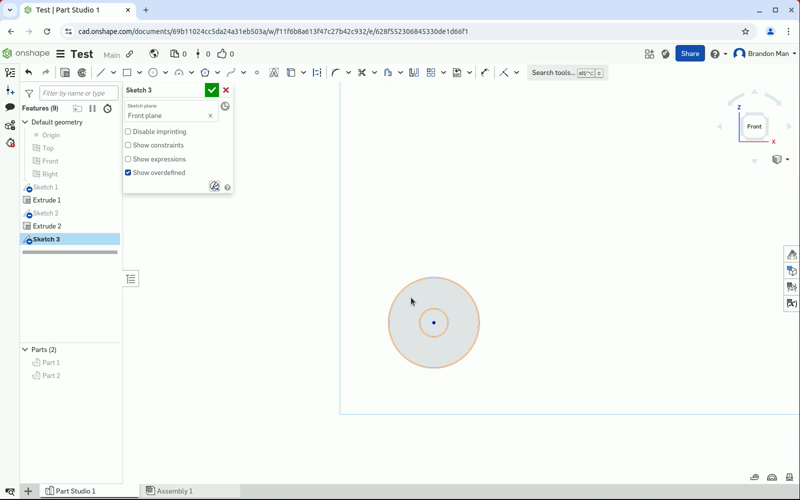
scroll(6)
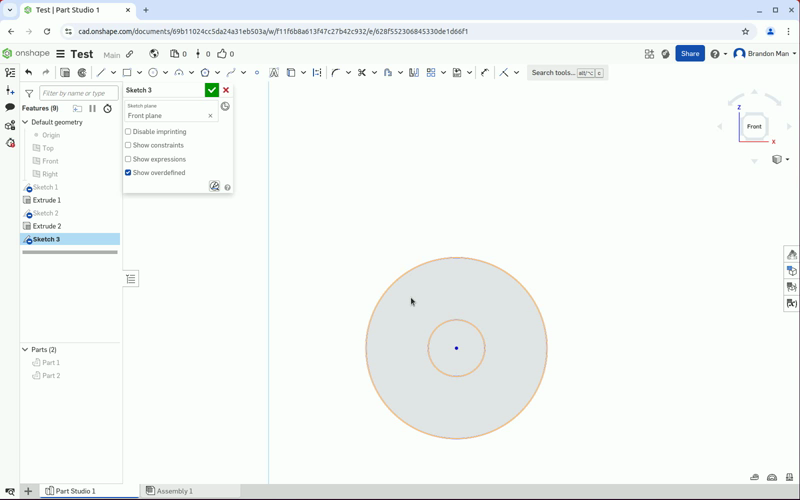
click(411, 297)
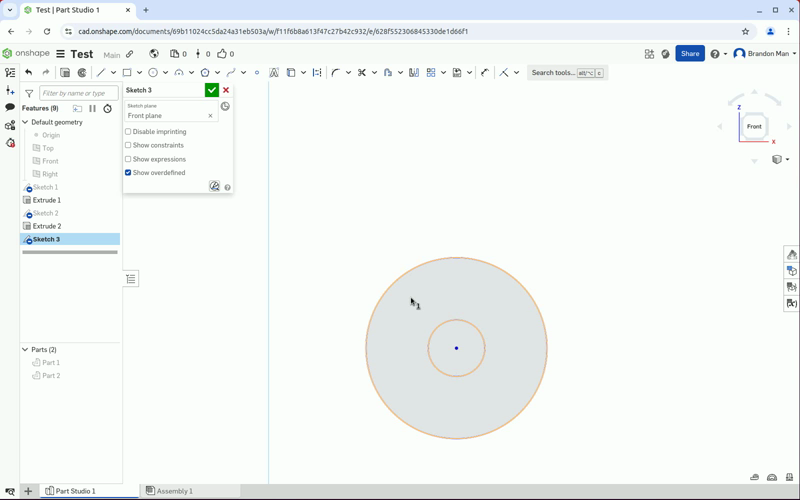
scroll(-6)
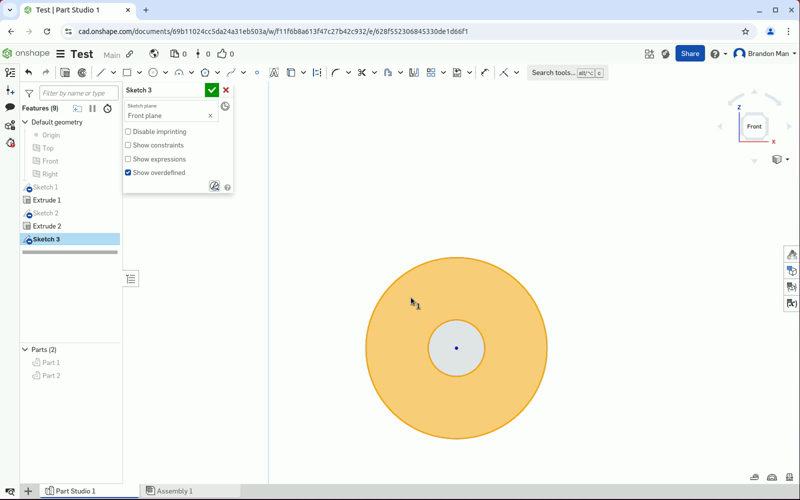
scroll(-6)
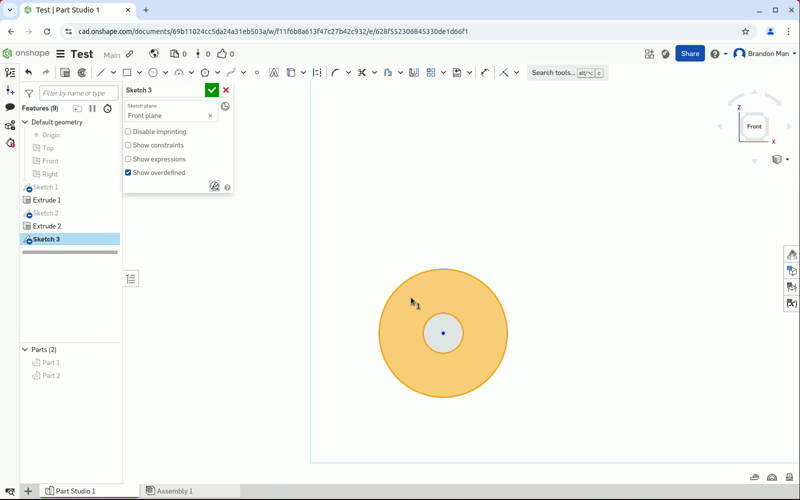
scroll(-6)
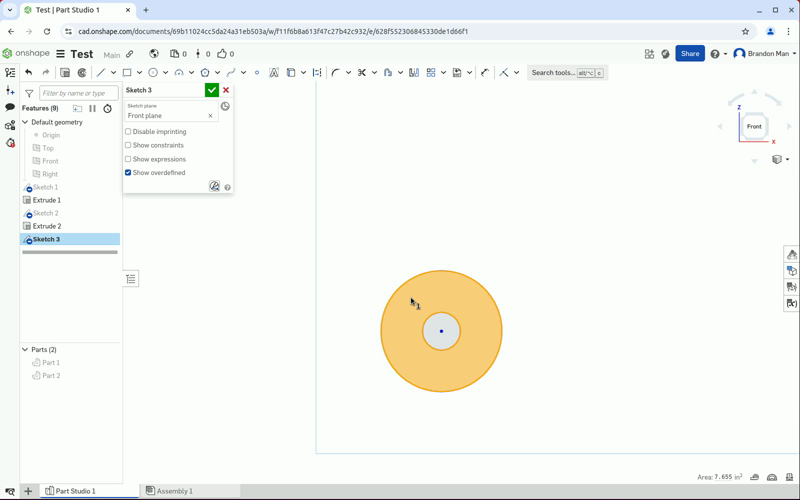
scroll(-6)
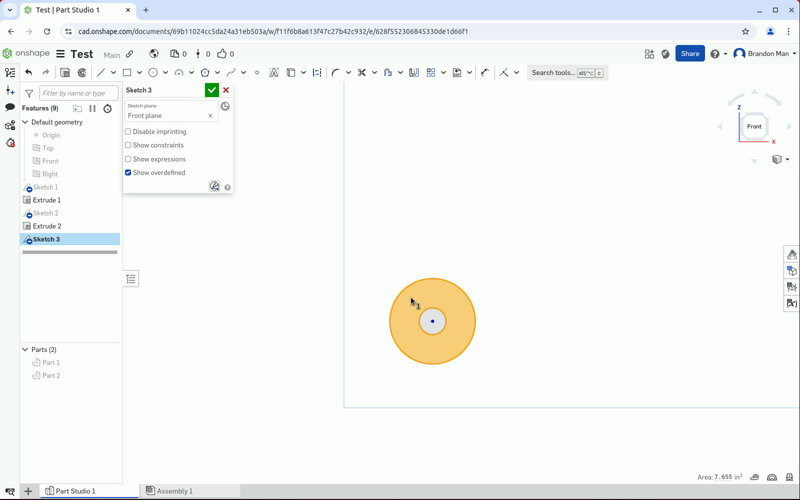
scroll(-6)
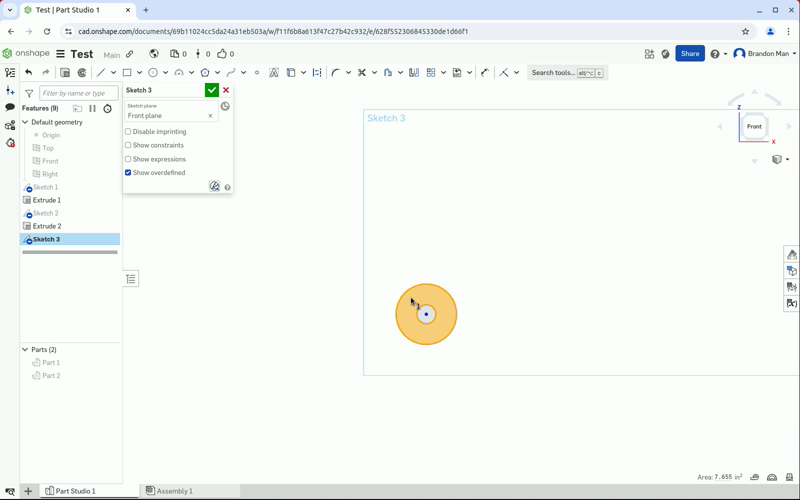
scroll(-6)
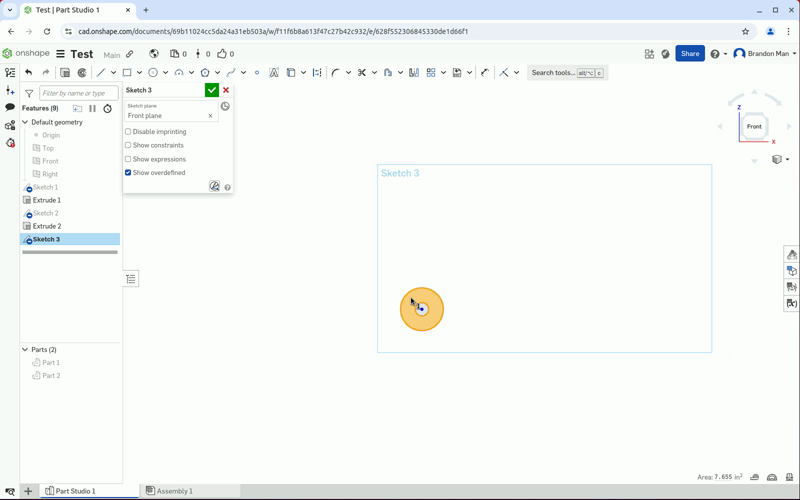
scroll(-6)
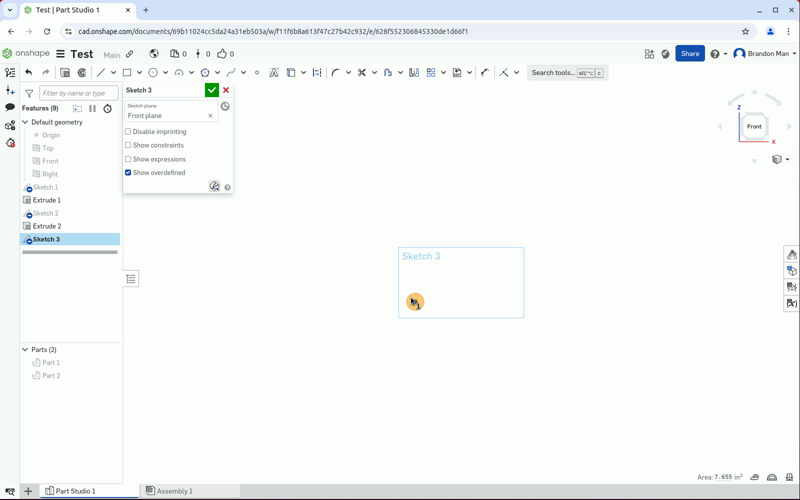
mouse_move(73, 352)
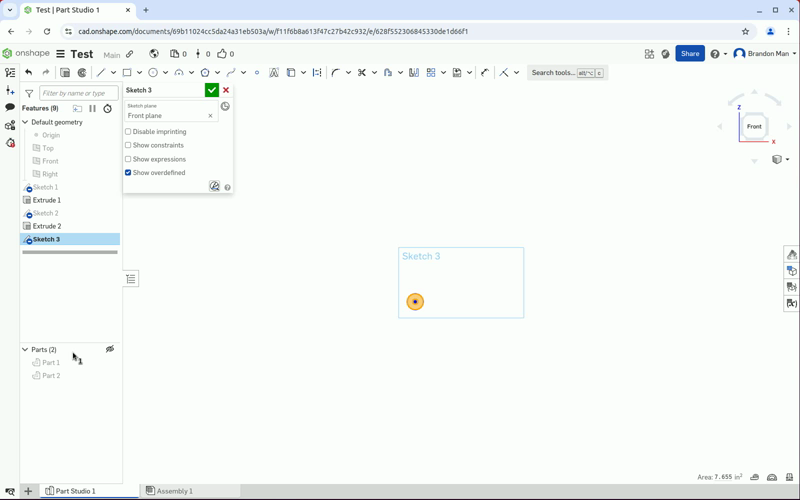
key(shift+y)
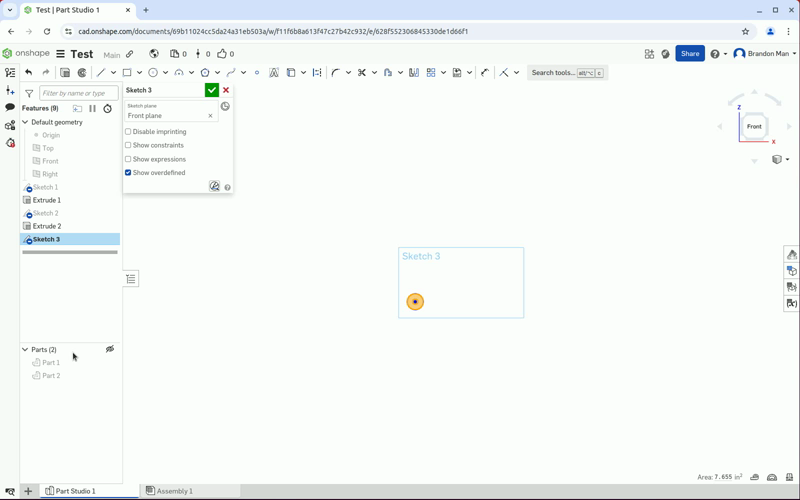
key(shift+e)
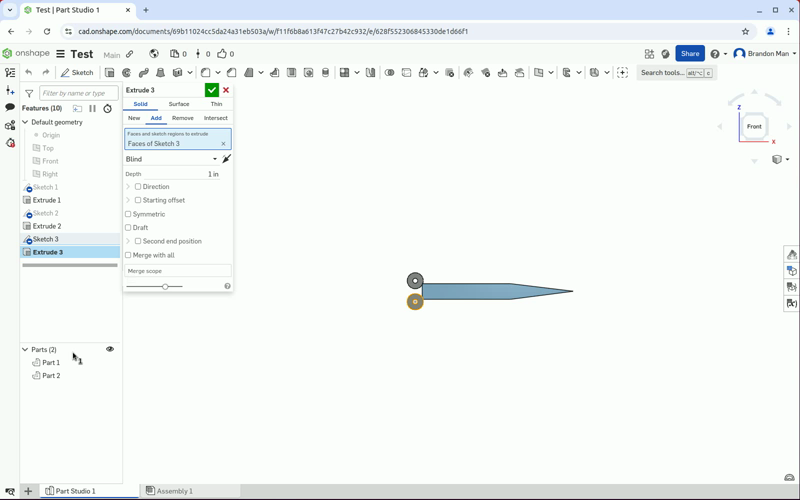
mouse_move(143, 106)
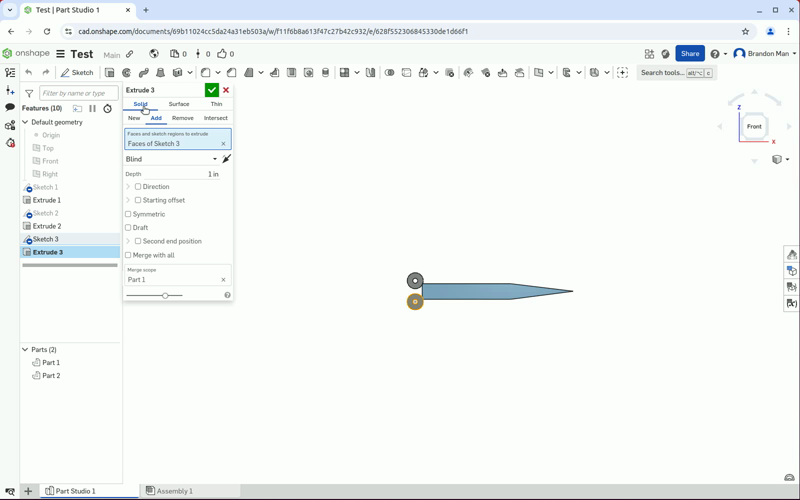
click(143, 106)
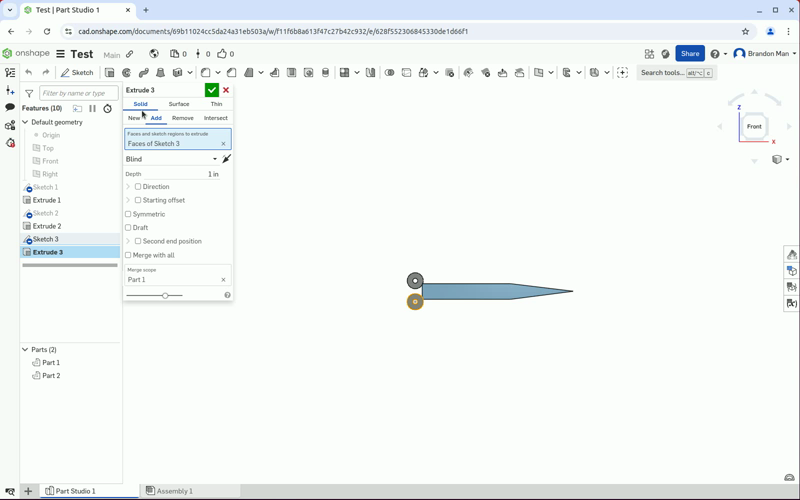
mouse_move(137, 120)
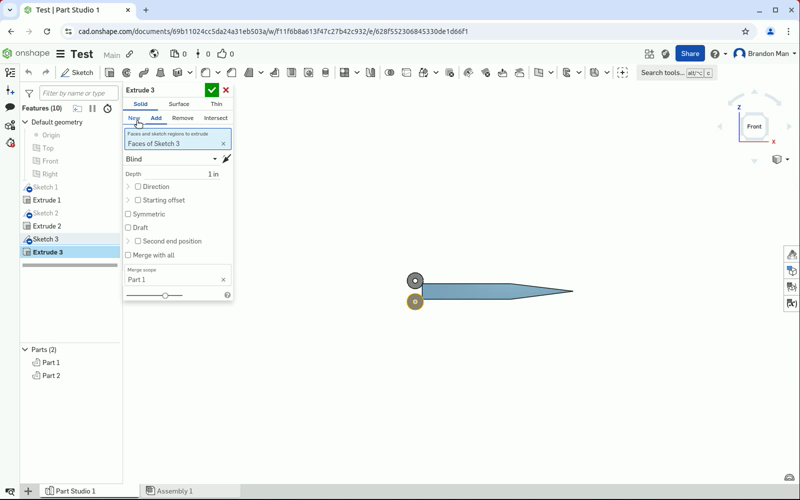
click(137, 120)
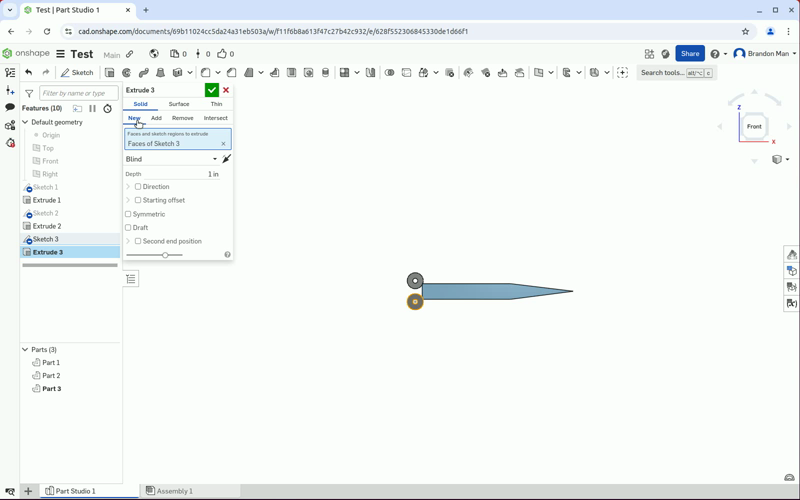
key(tab, 4)
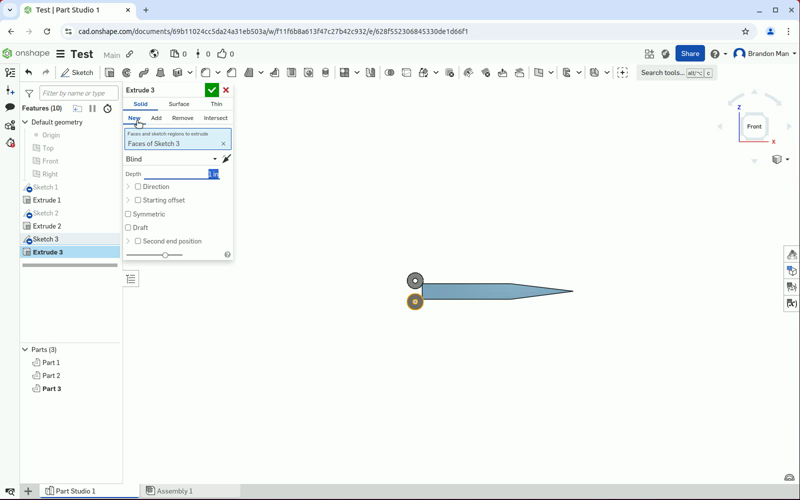
text(0.962)
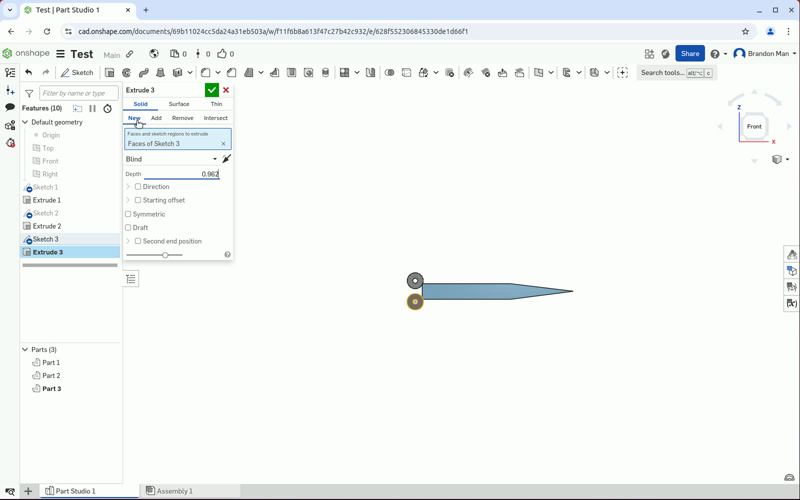
key(tab, 3)
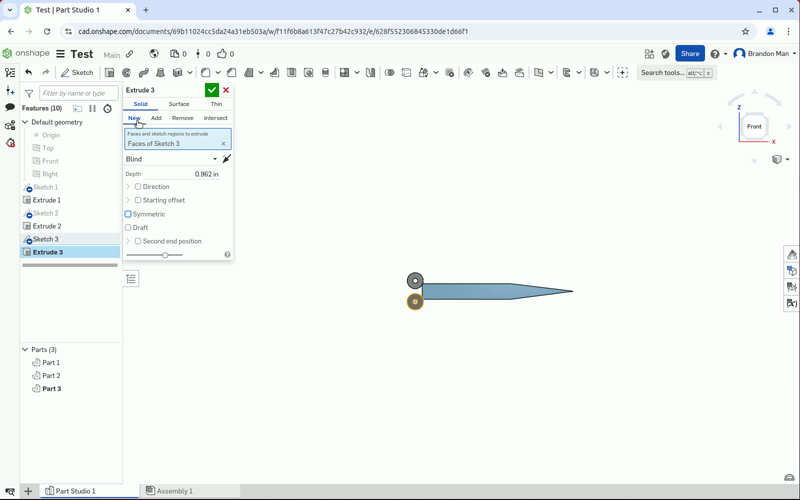
key(space)
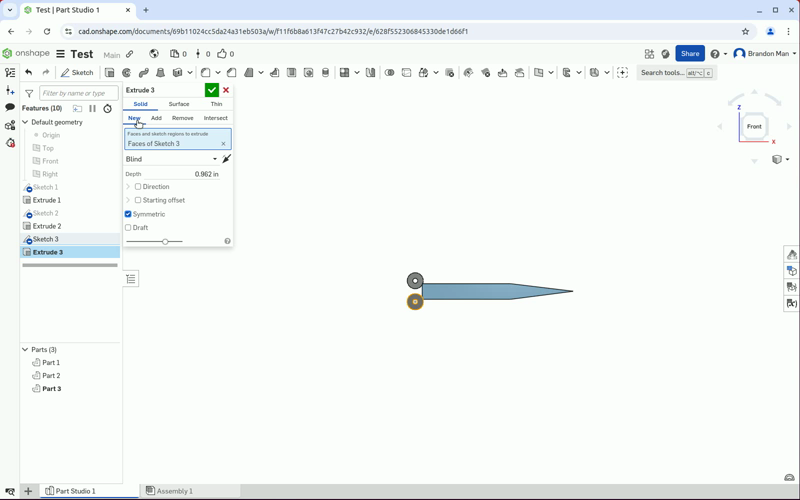
key(enter)
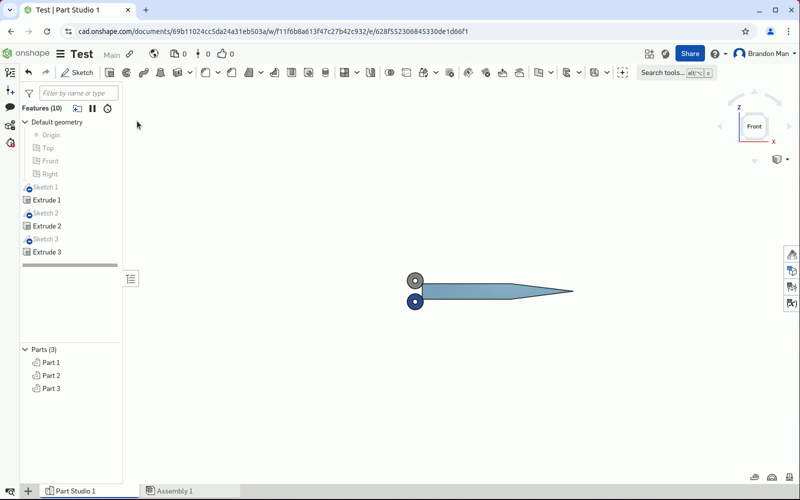
key(shift+h)
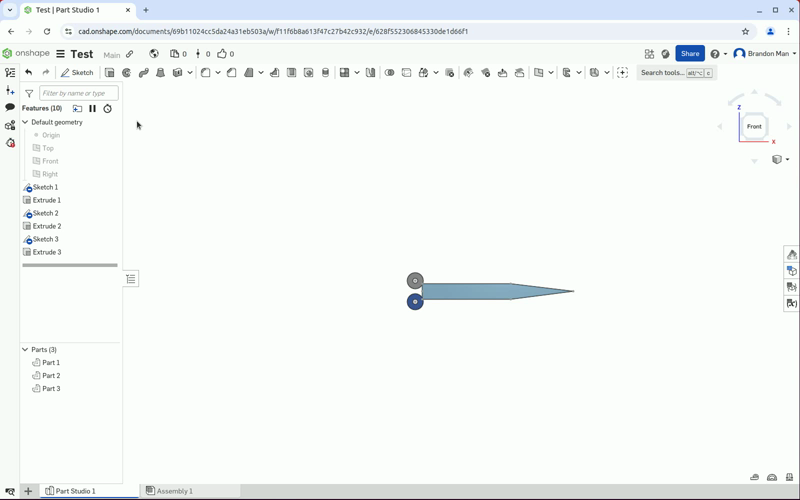
key(shift+h)
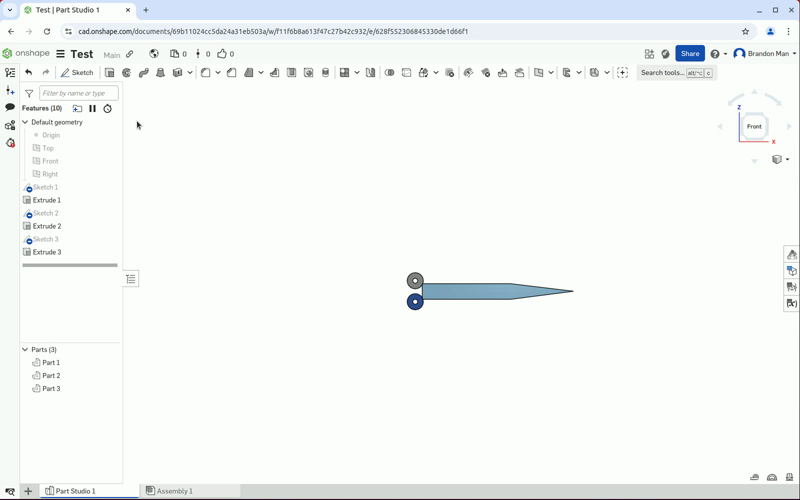
mouse_move(73, 189)
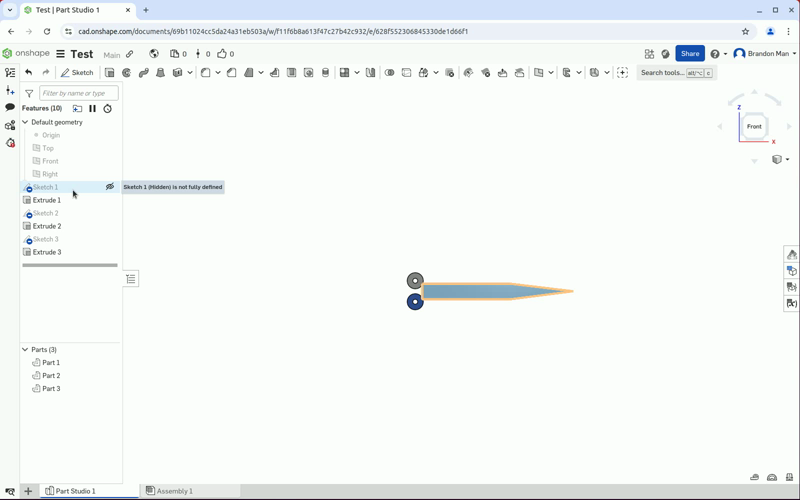
click(73, 189)
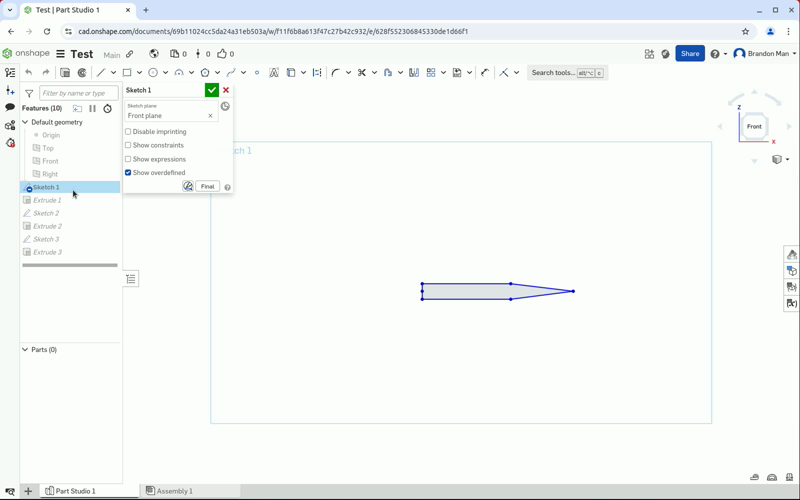
mouse_move(229, 92)
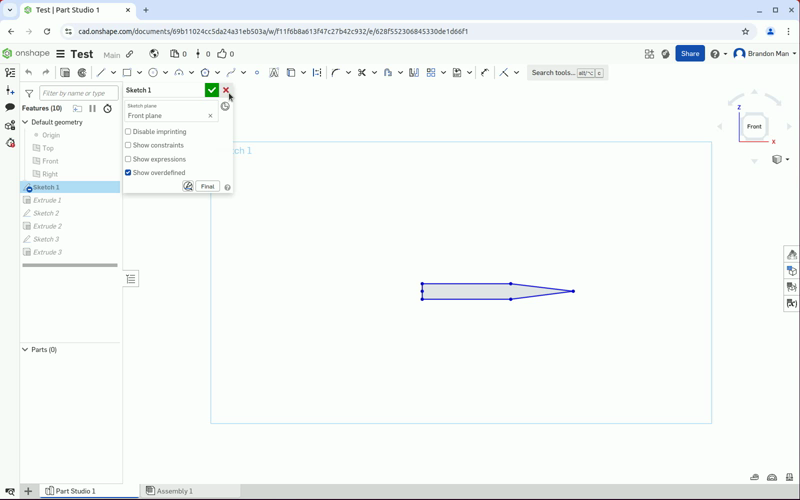
click(229, 92)
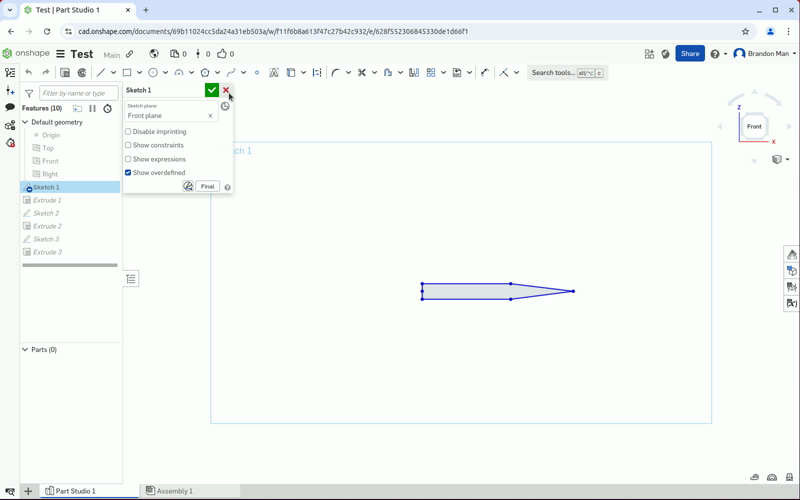
key(shift+s)
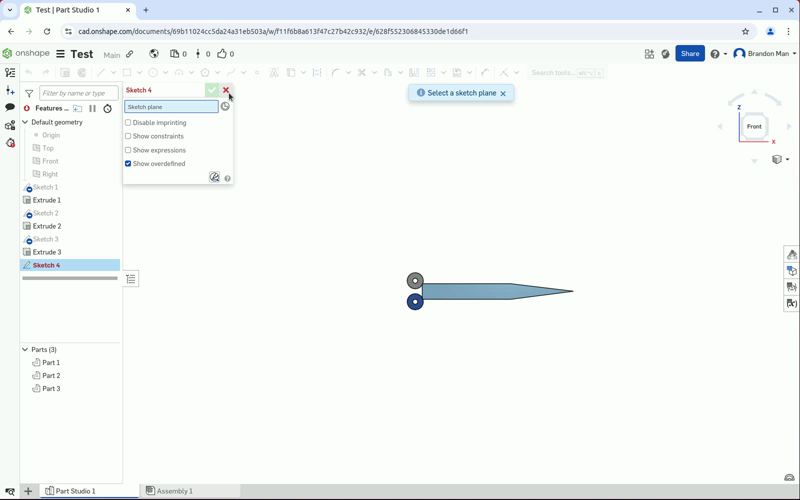
mouse_move(73, 163)
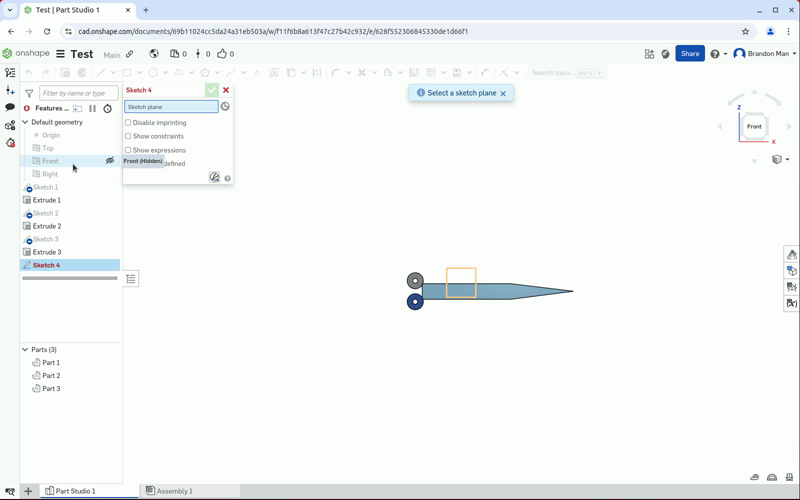
click(73, 163)
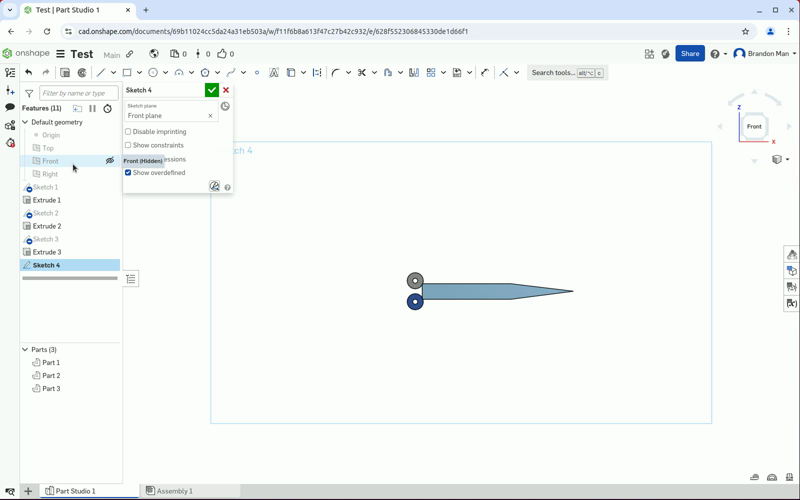
mouse_move(73, 352)
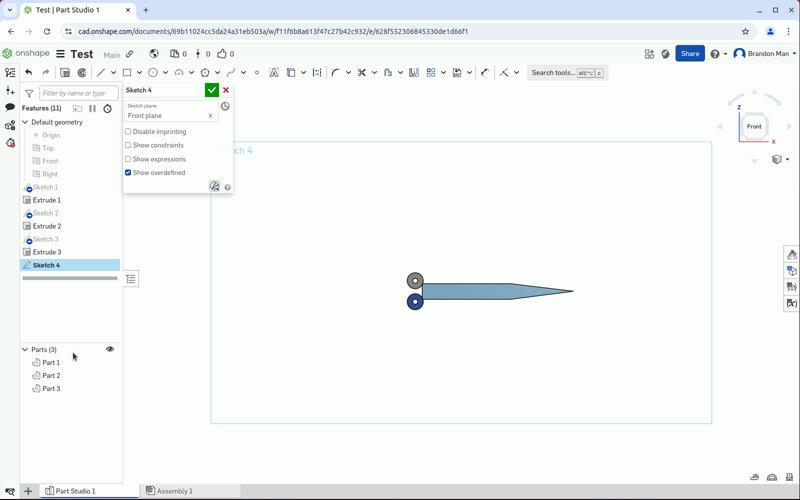
key(y)
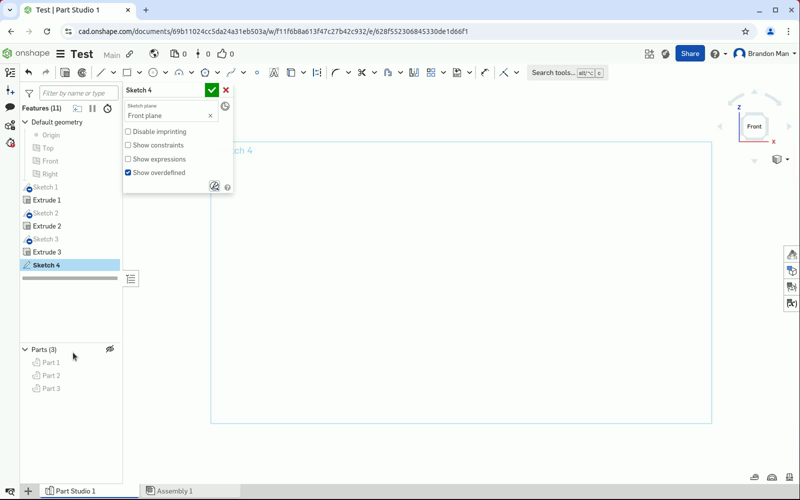
key(a)
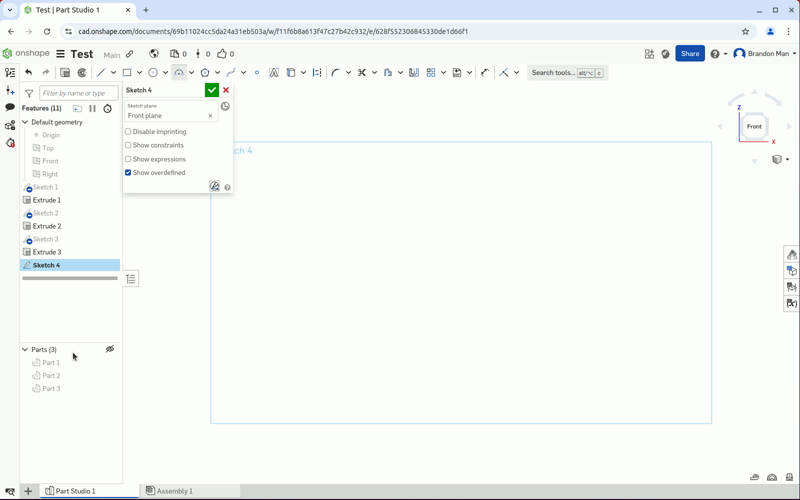
key_down(shift)
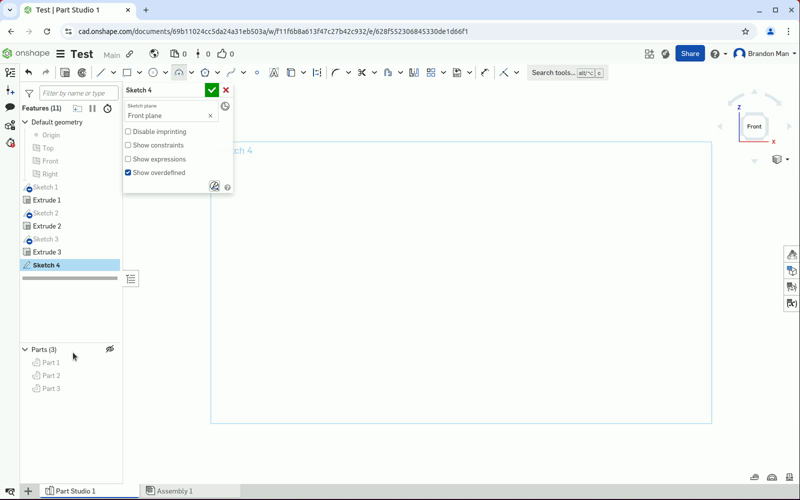
mouse_move(414, 294)
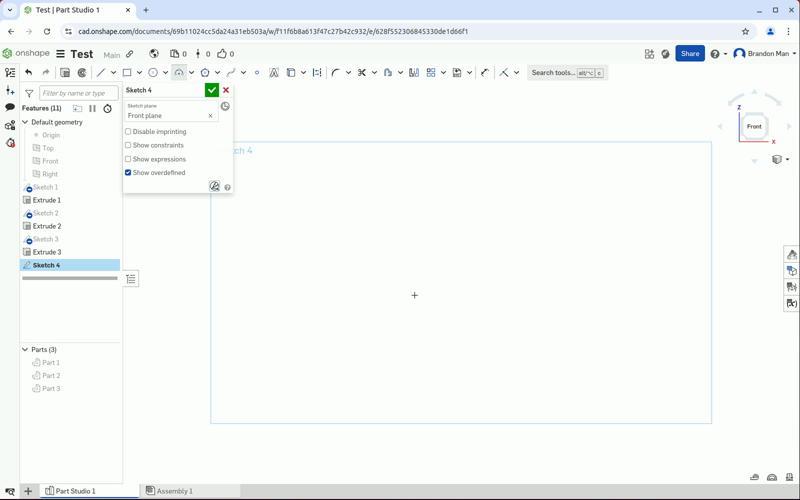
click(414, 294)
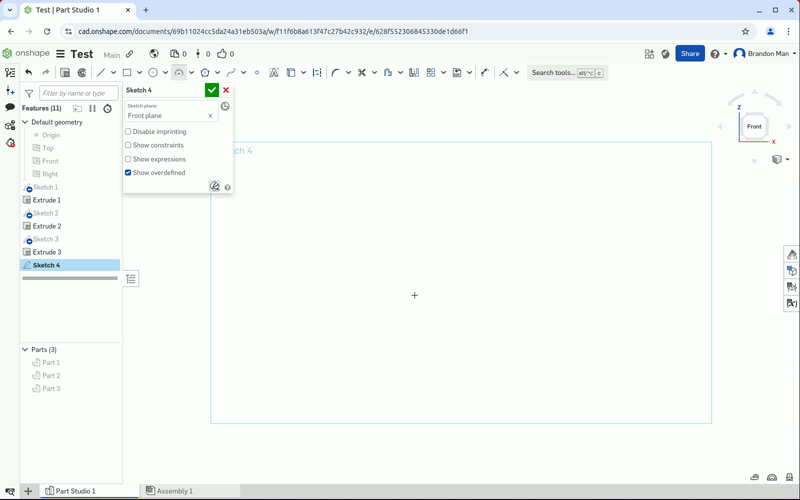
key_up(shift)
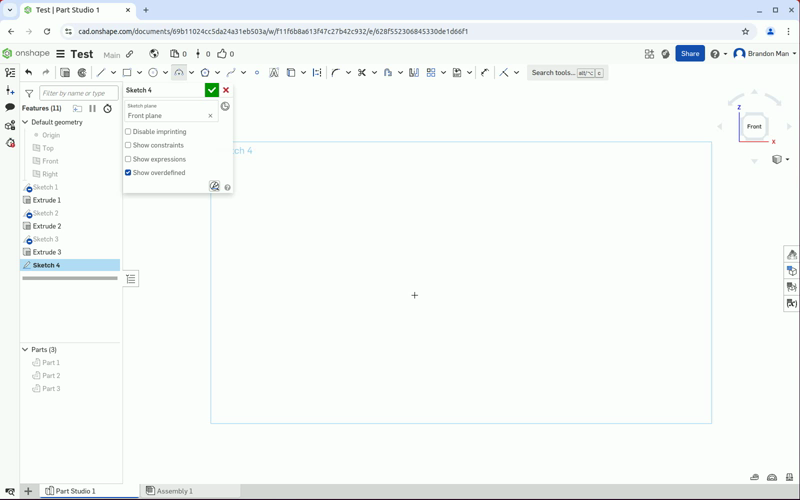
key_down(shift)
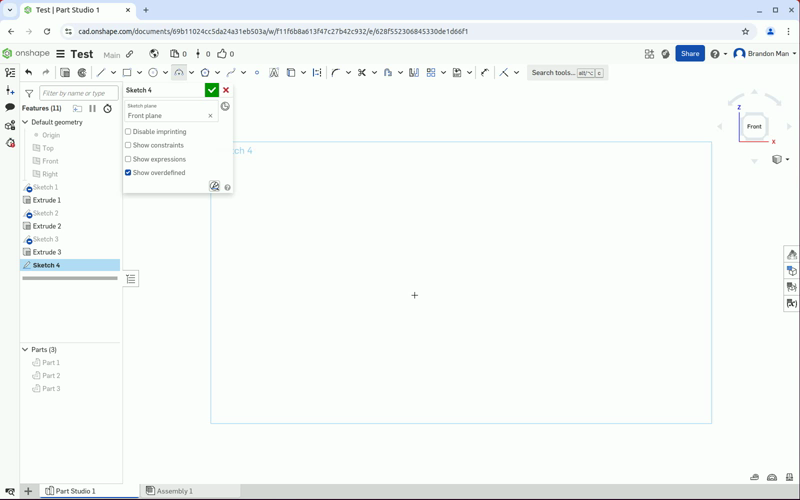
mouse_move(422, 302)
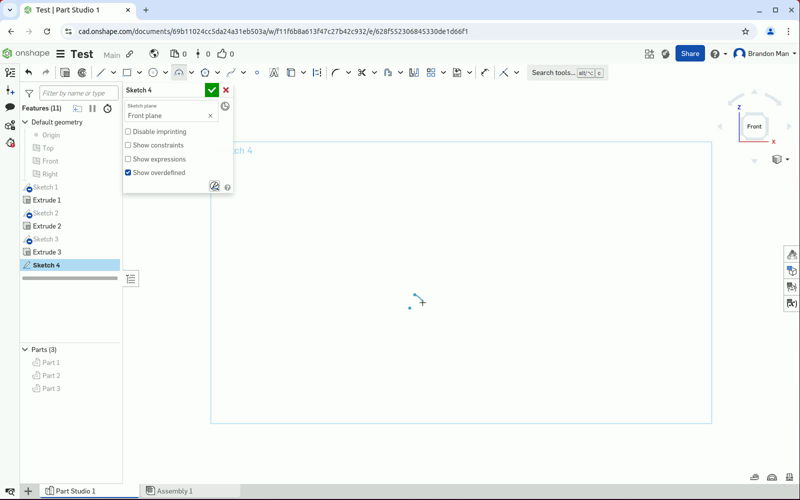
click(422, 302)
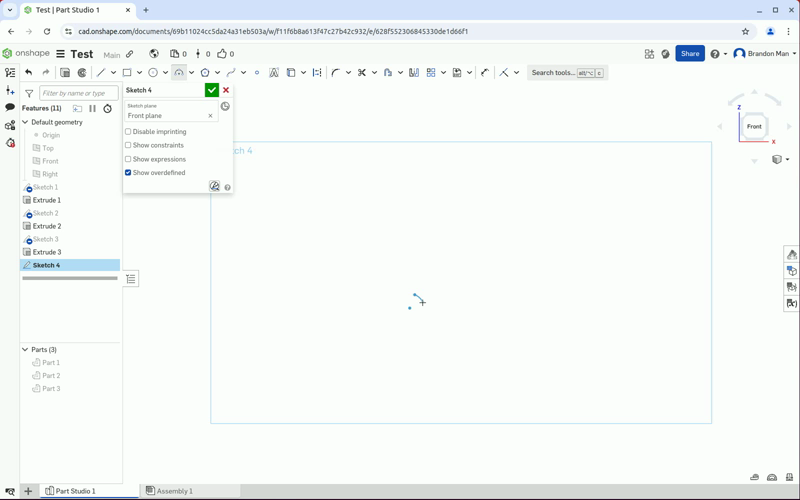
mouse_move(420, 297)
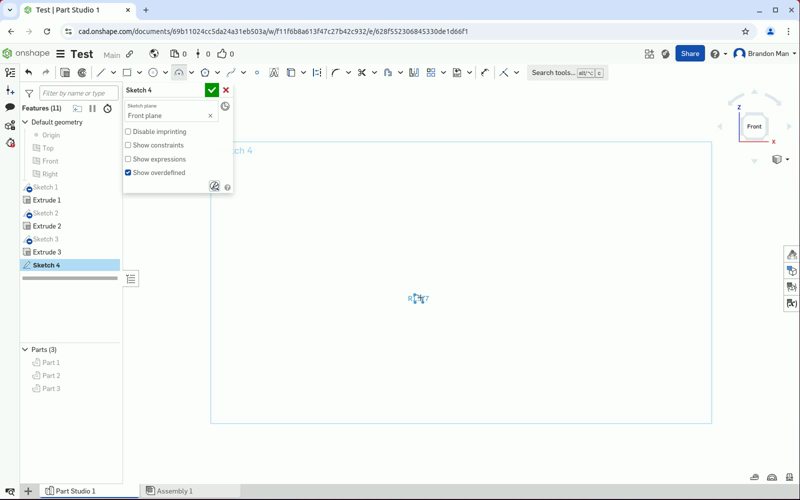
click(420, 297)
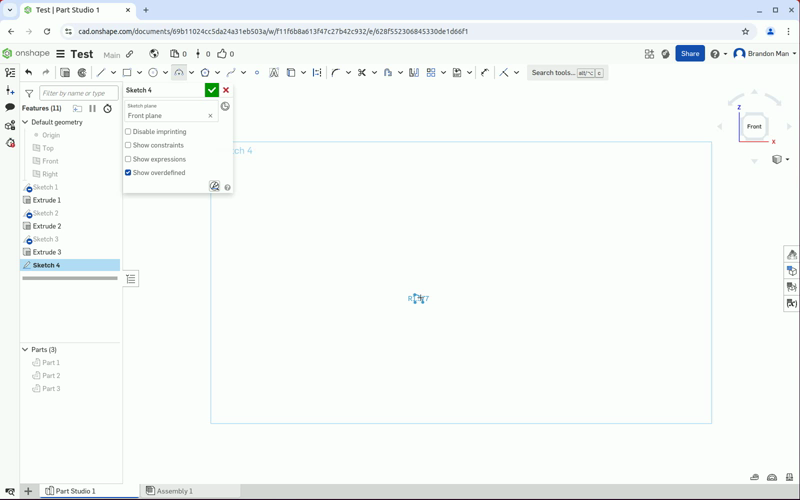
key_up(shift)
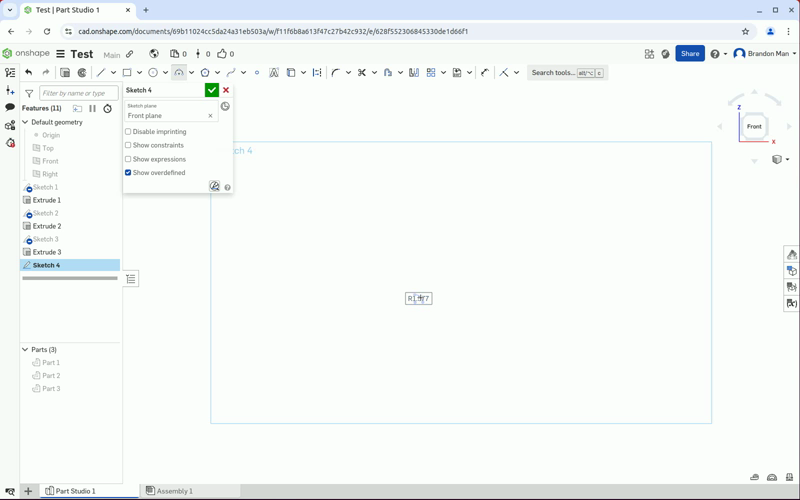
key(esc)
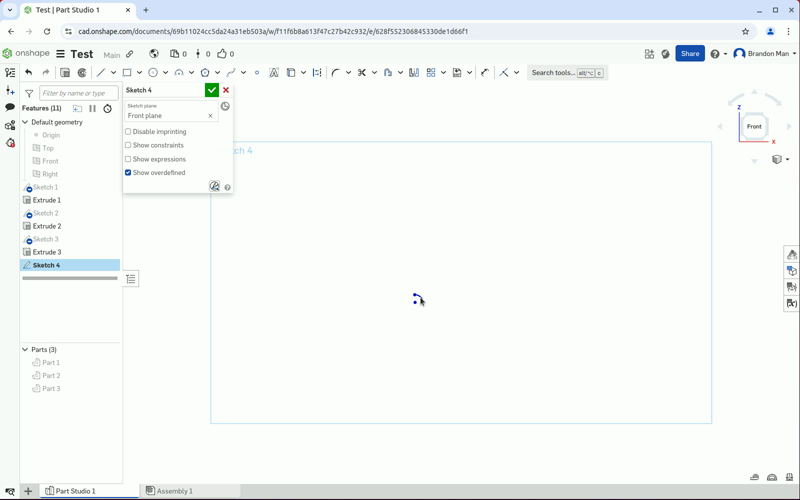
key(l)
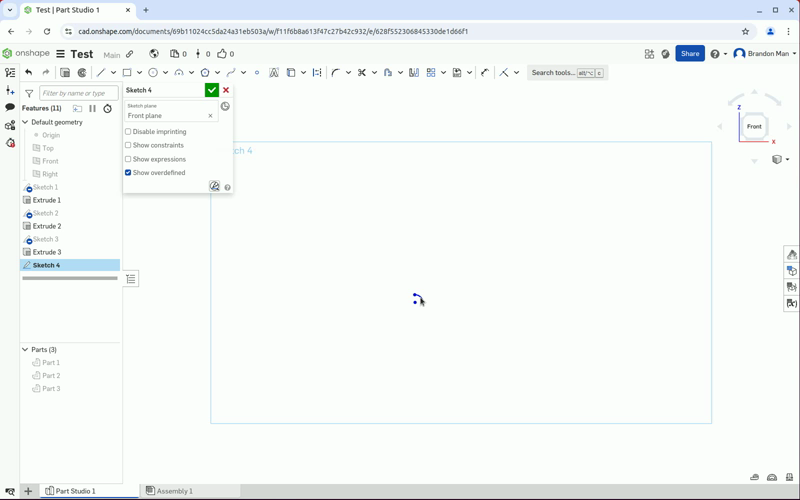
mouse_move(422, 302)
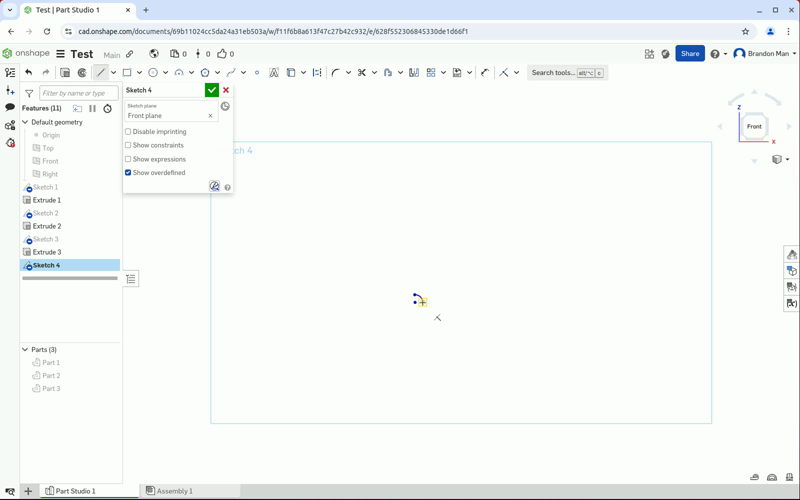
click(422, 302)
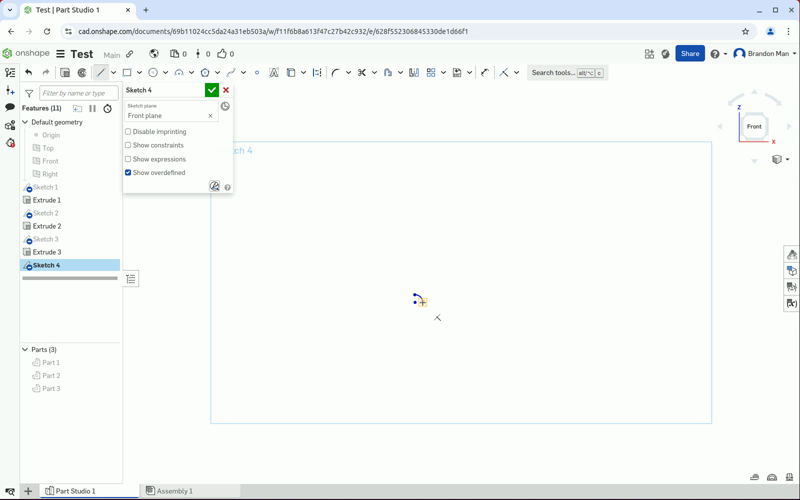
key_down(shift)
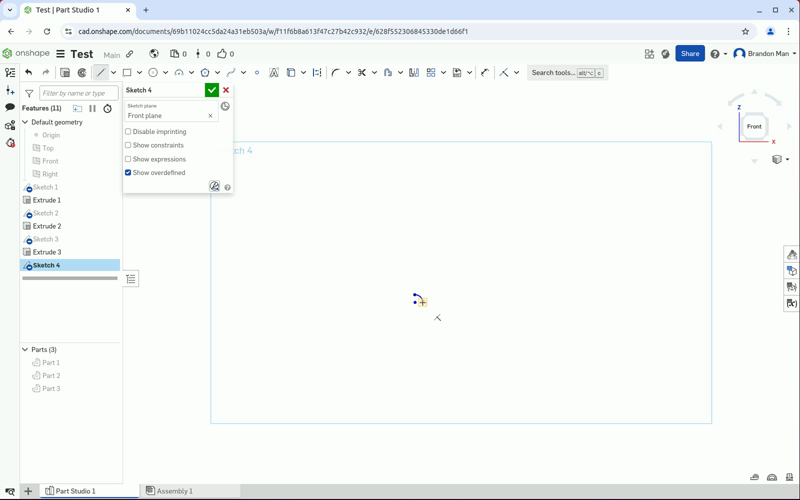
mouse_move(453, 302)
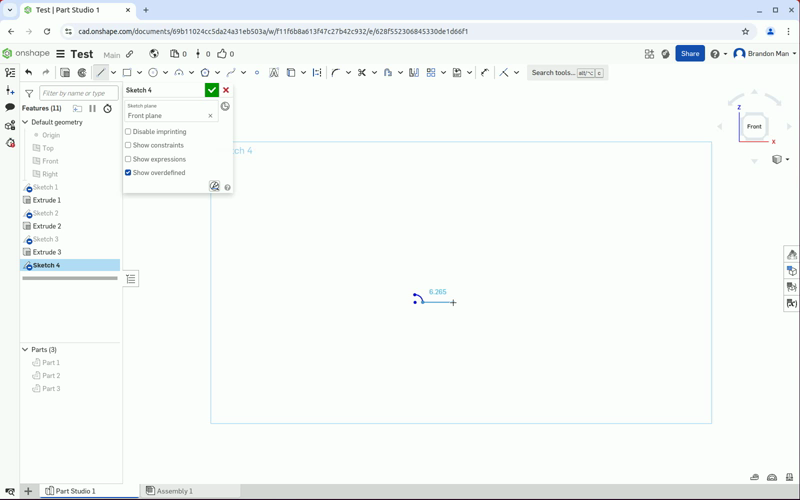
mouse_move(422, 300)
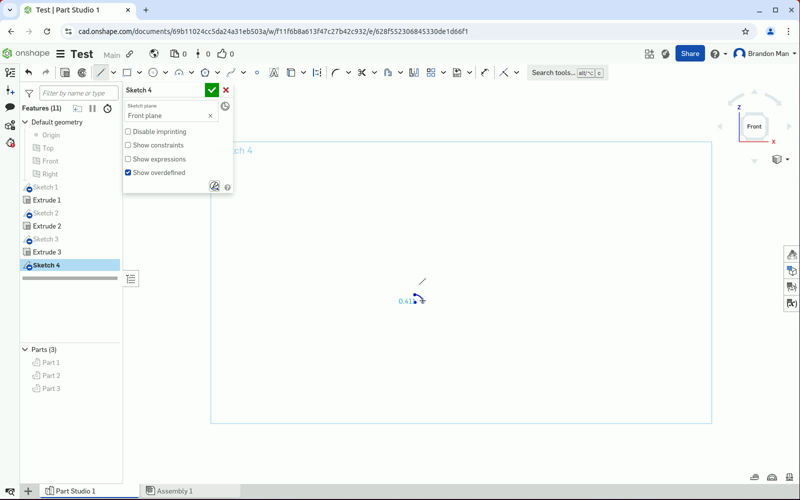
scroll(6)
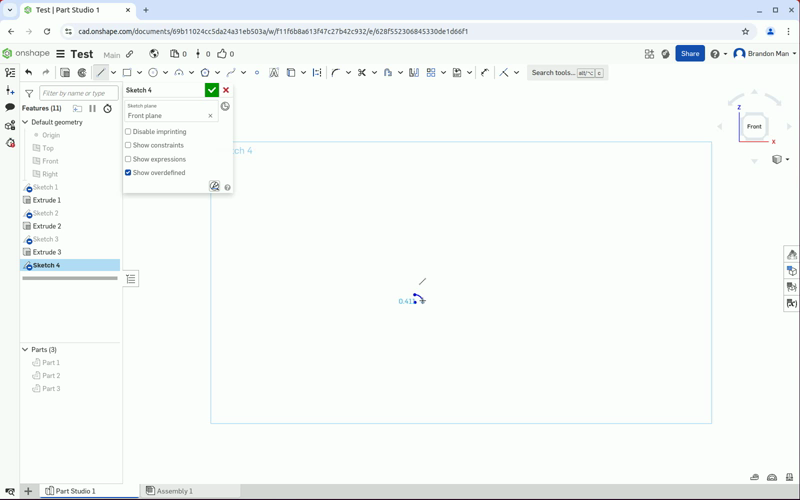
scroll(6)
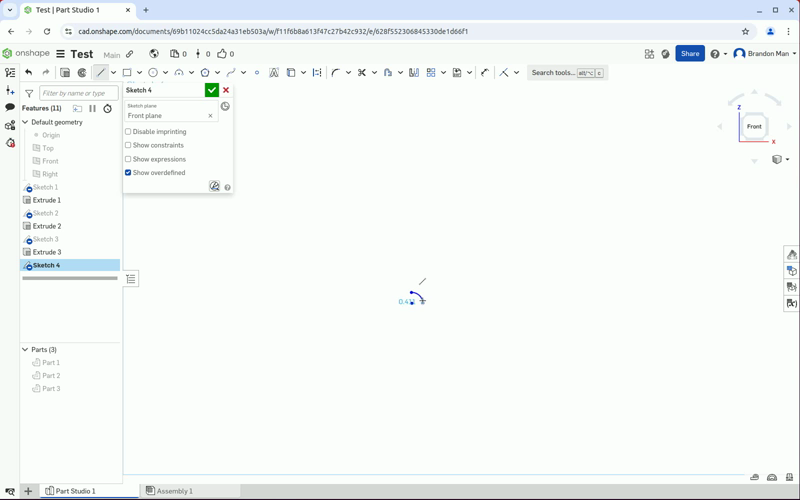
scroll(6)
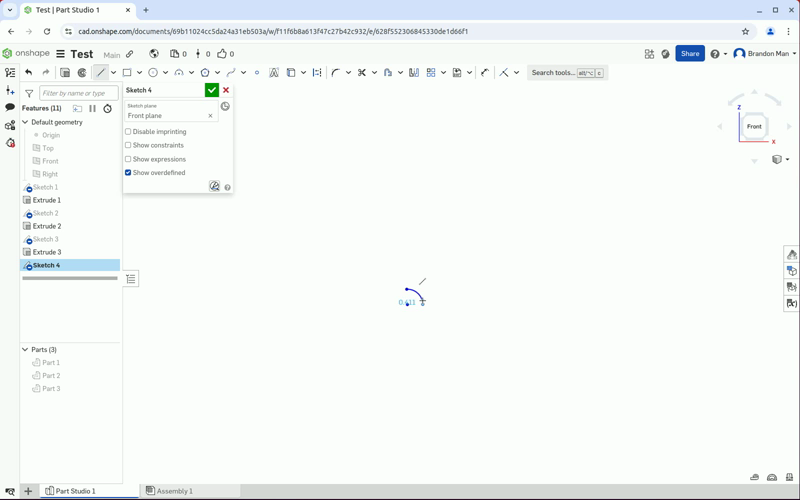
scroll(6)
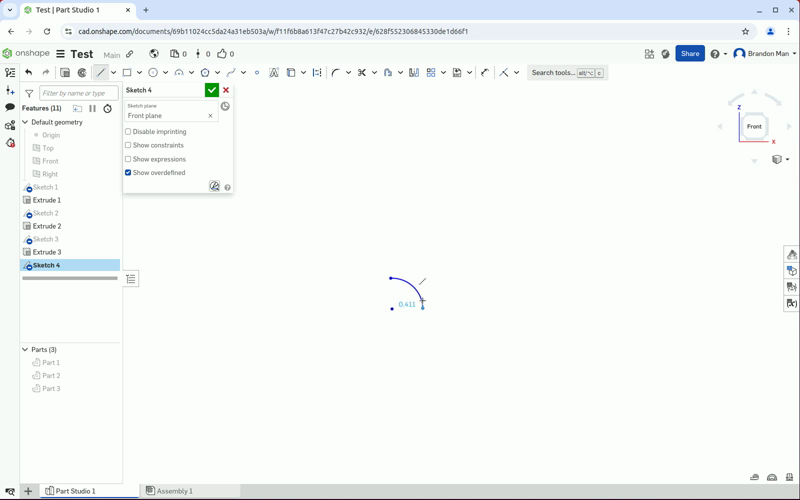
scroll(6)
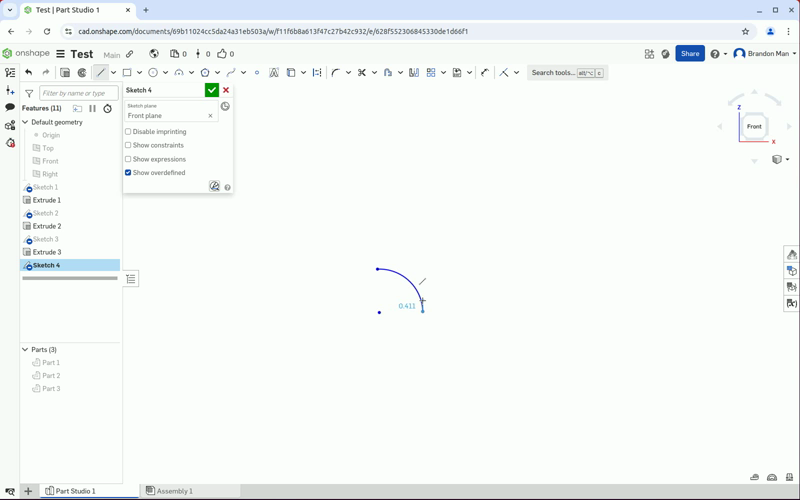
scroll(6)
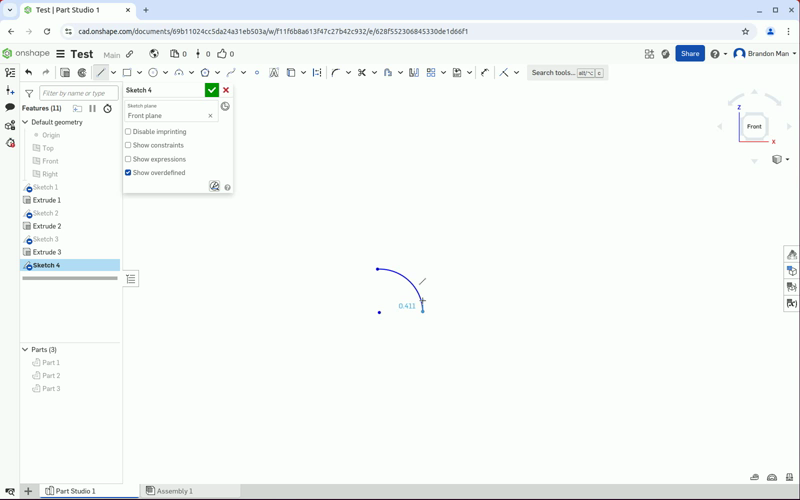
scroll(6)
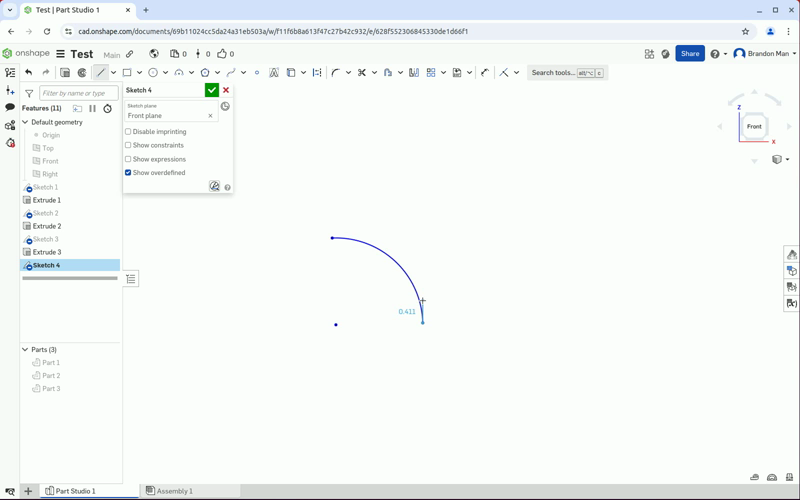
click(422, 300)
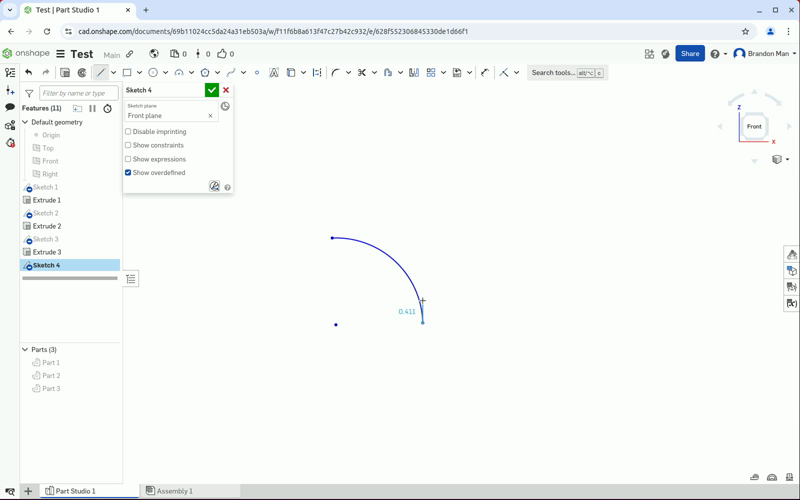
scroll(-6)
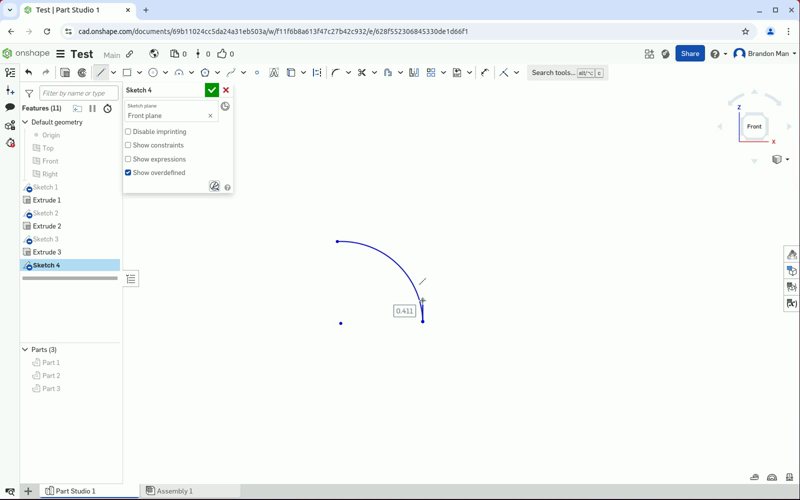
scroll(-6)
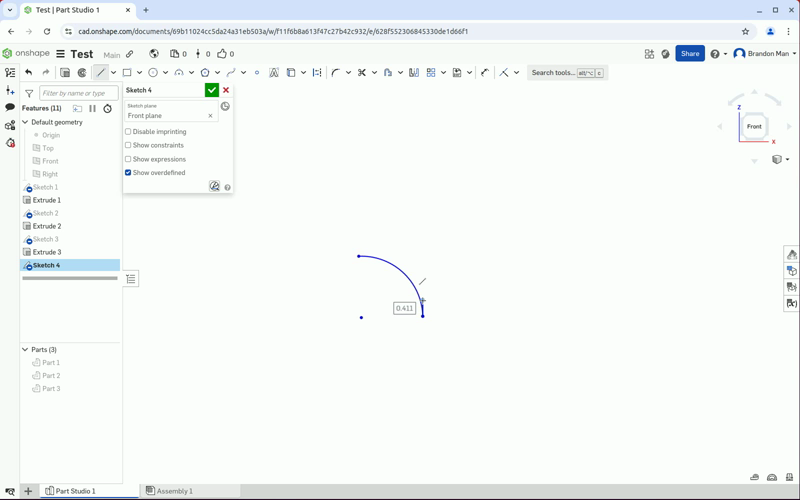
scroll(-6)
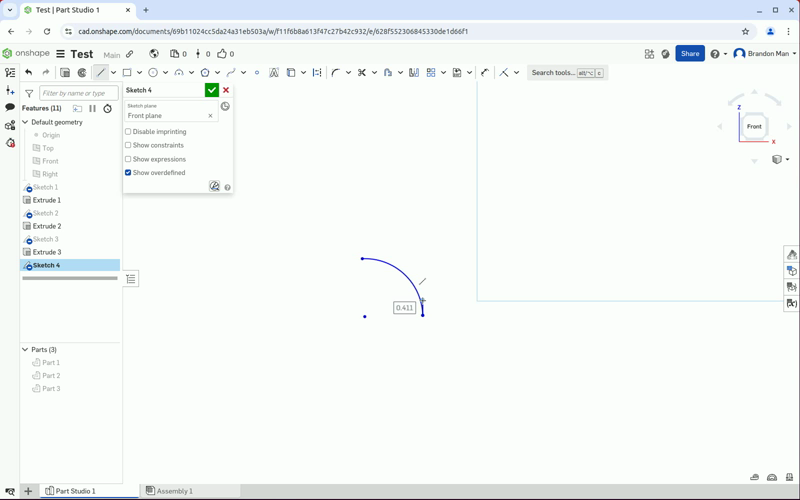
scroll(-6)
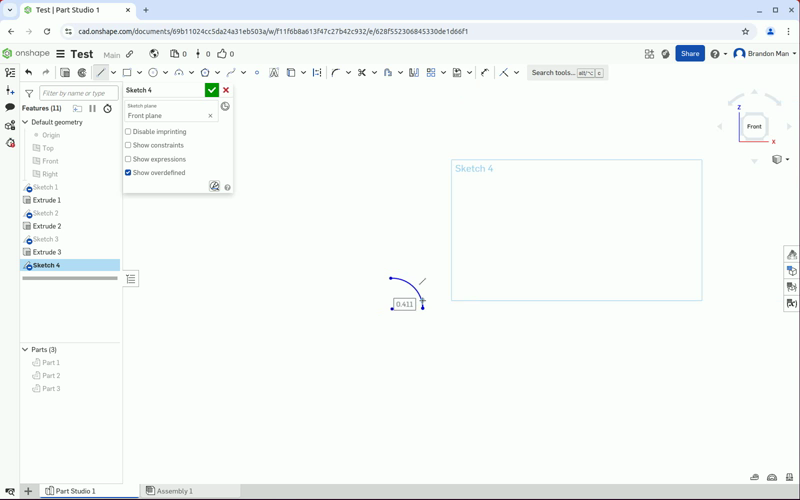
scroll(-6)
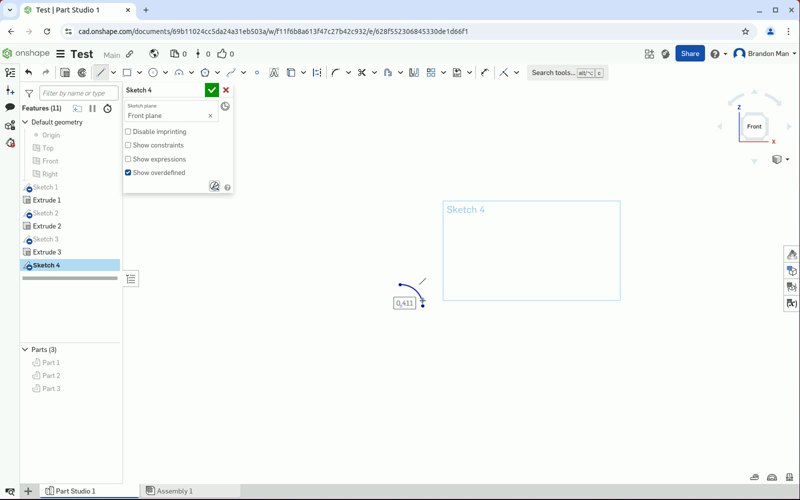
scroll(-6)
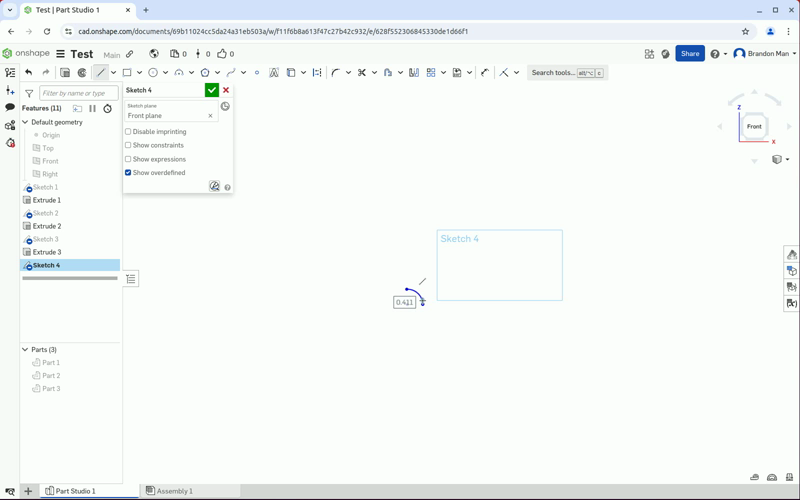
scroll(-6)
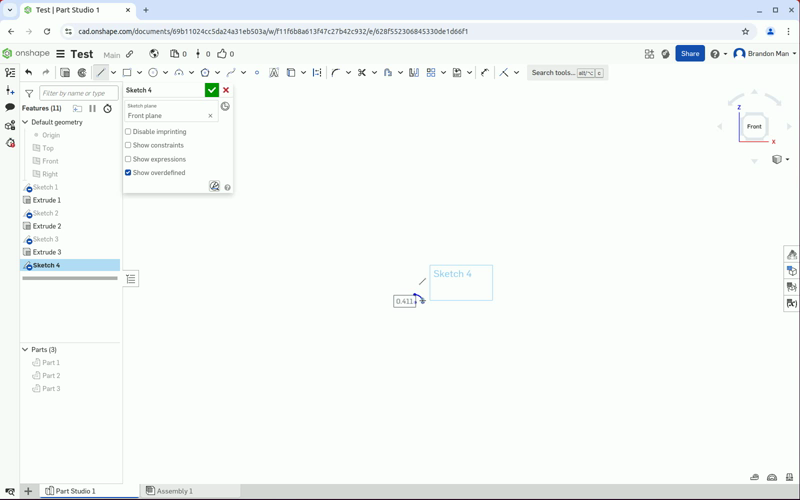
key_up(shift)
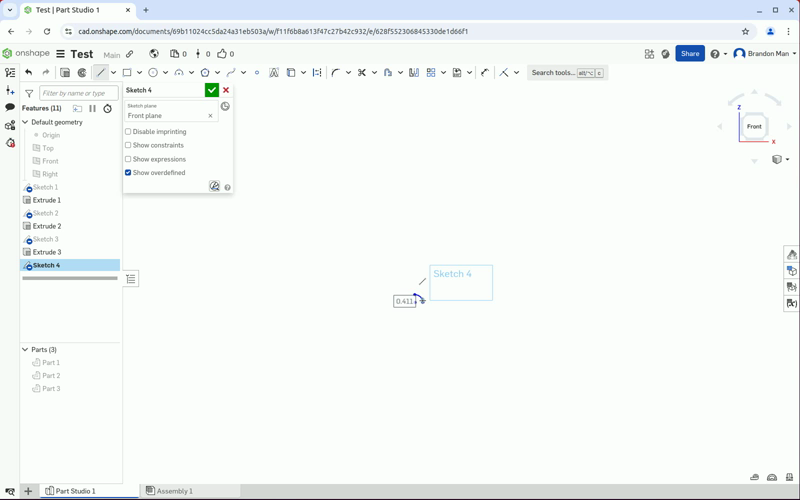
key_down(shift)
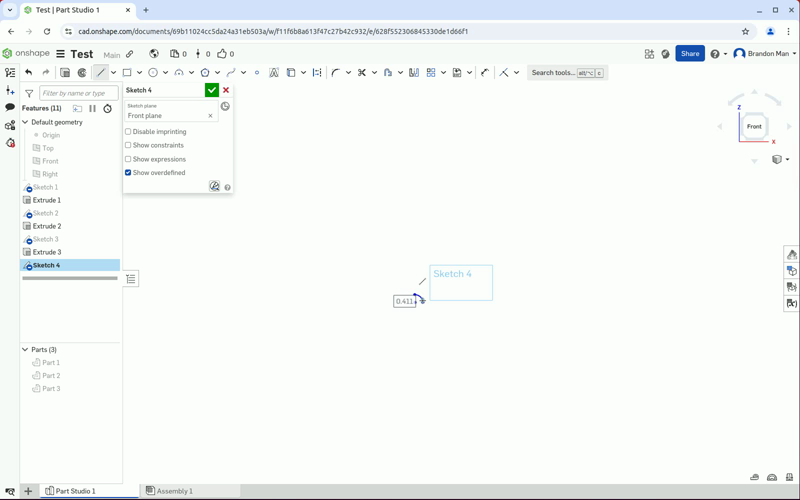
mouse_move(453, 300)
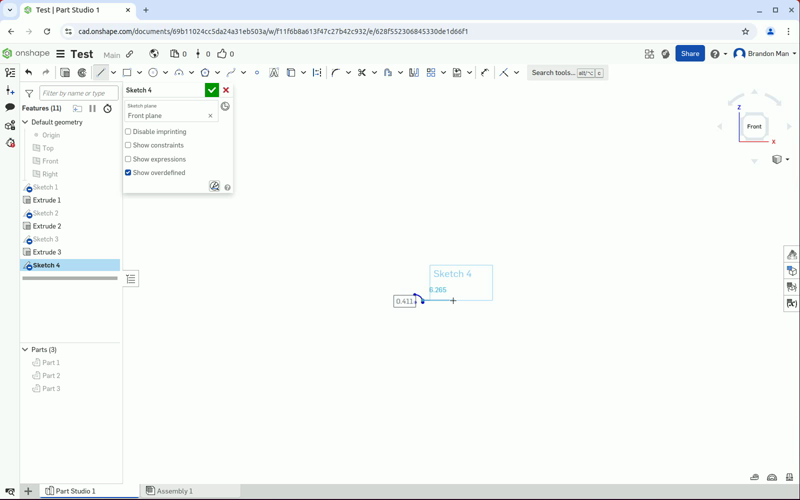
mouse_move(422, 291)
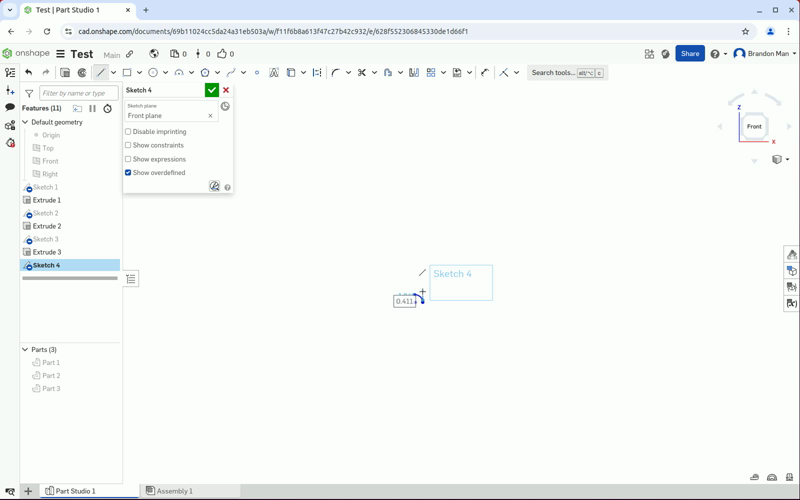
click(422, 291)
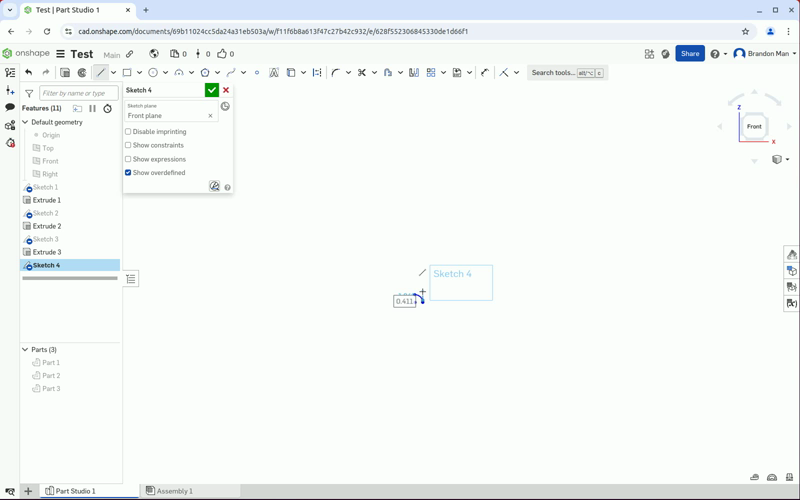
key_up(shift)
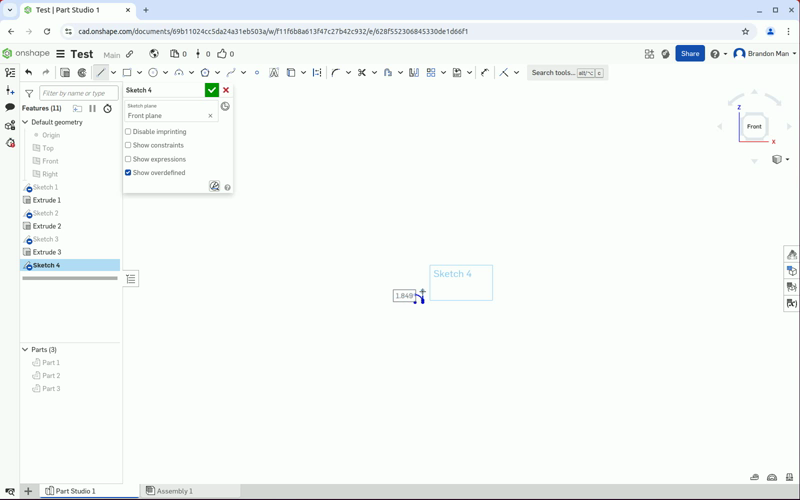
key_down(shift)
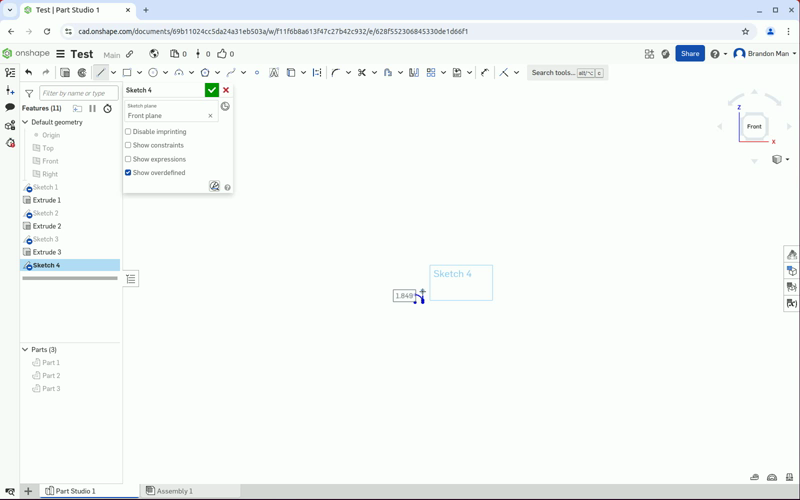
mouse_move(453, 291)
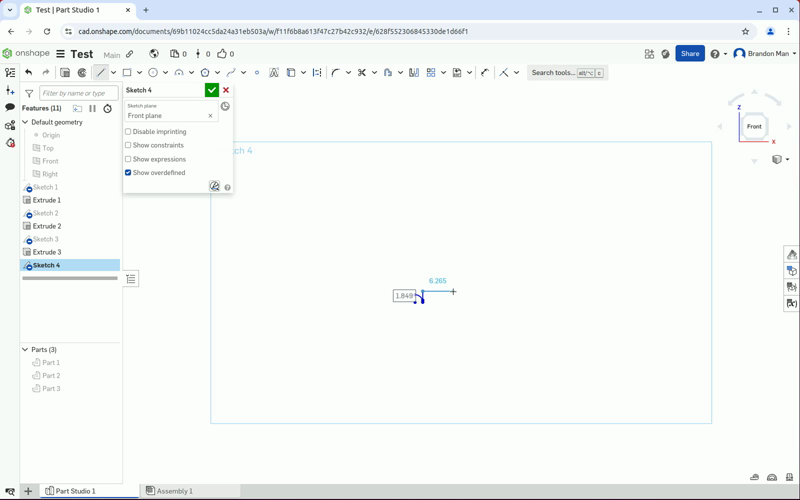
mouse_move(422, 282)
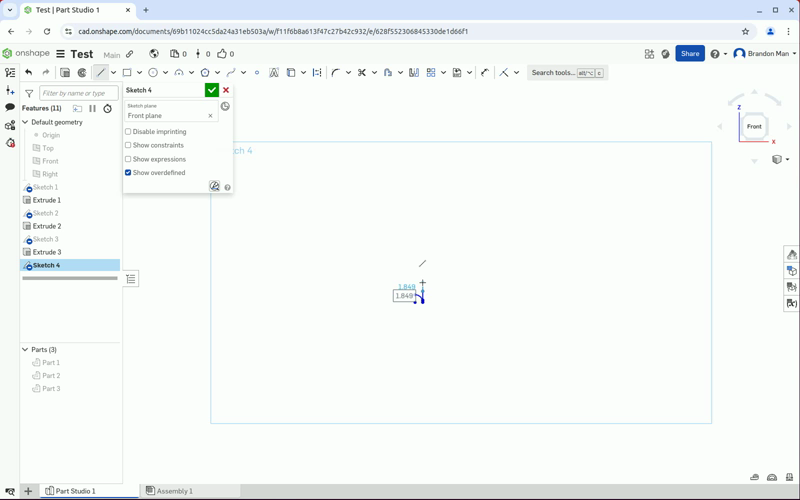
click(422, 282)
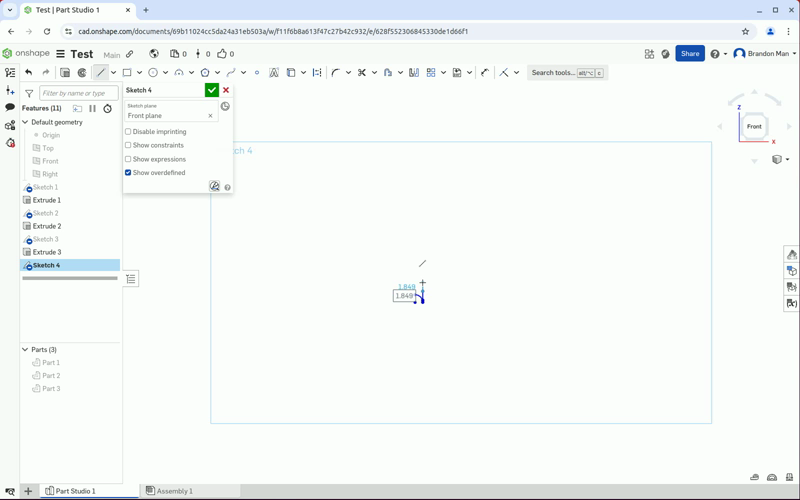
key_up(shift)
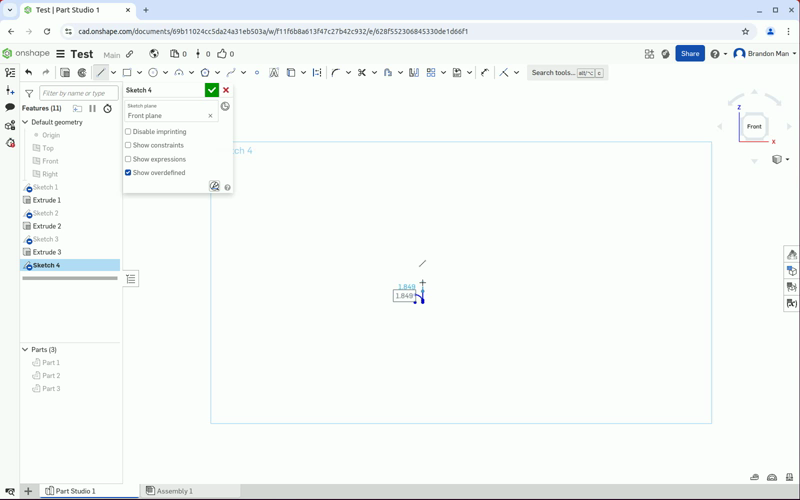
key_down(shift)
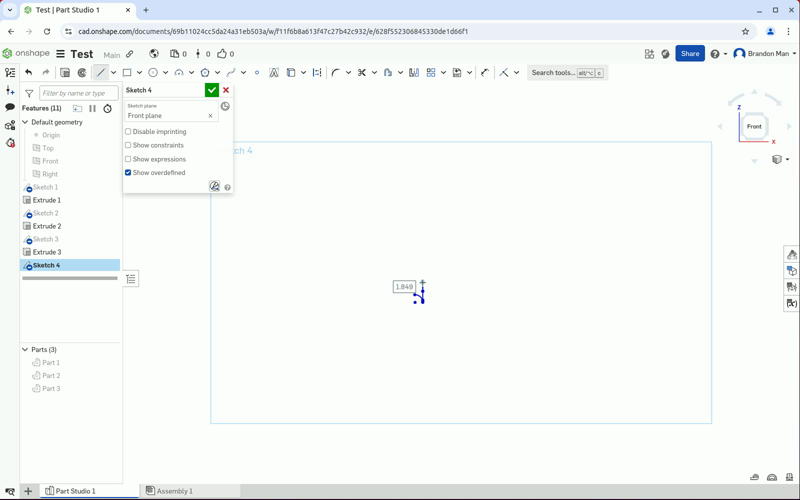
mouse_move(453, 282)
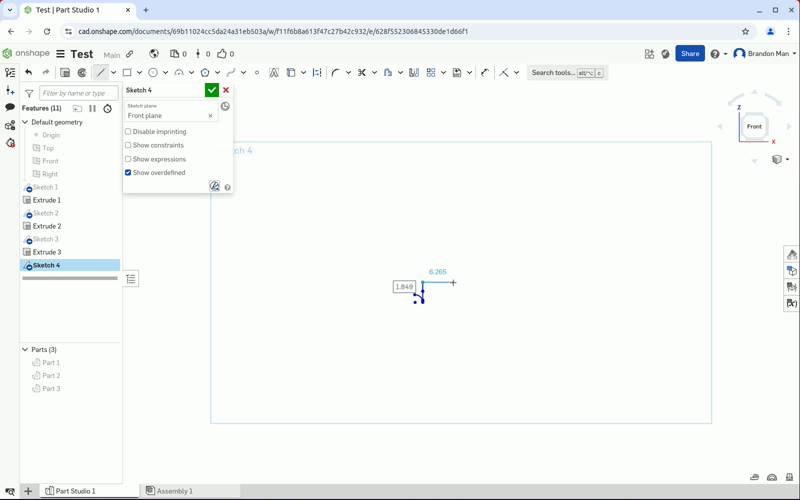
mouse_move(422, 279)
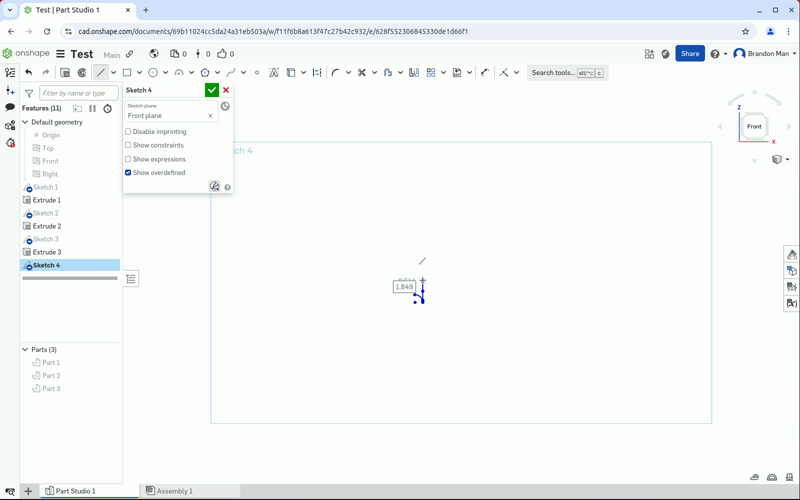
scroll(6)
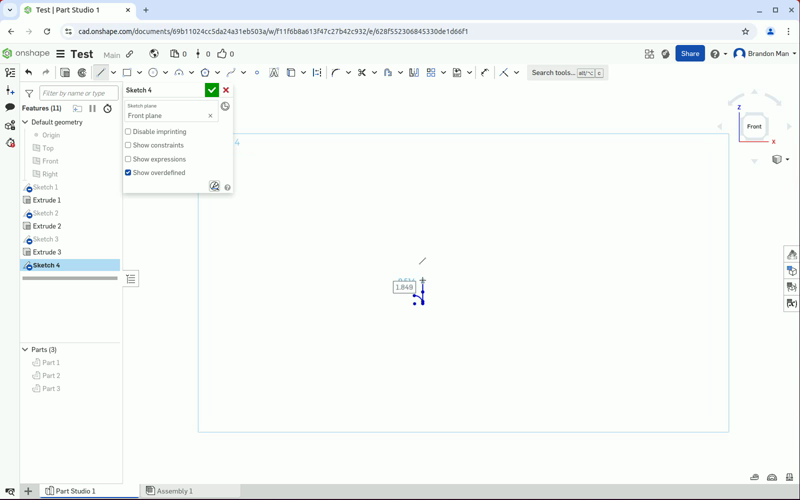
scroll(6)
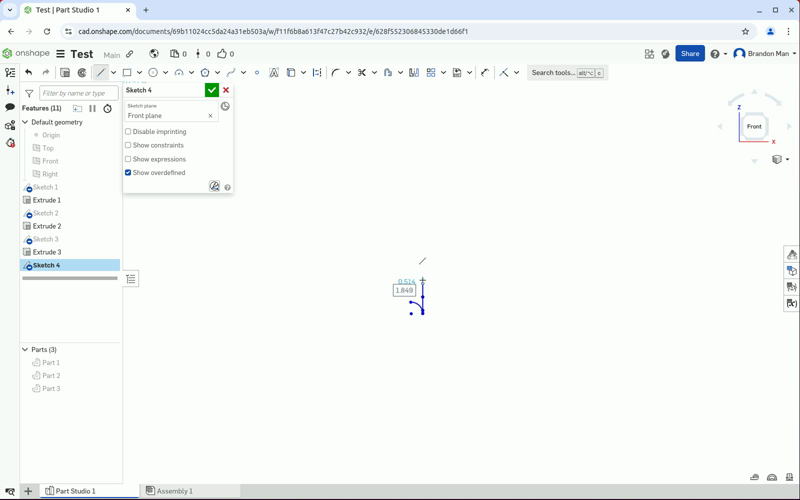
scroll(6)
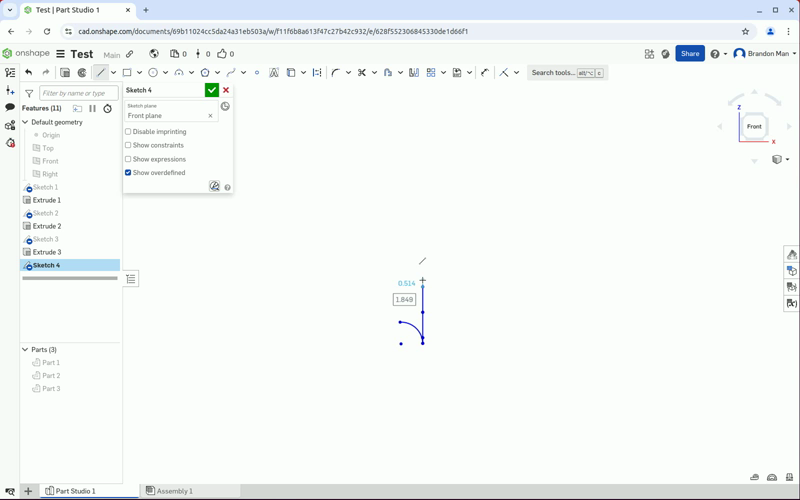
scroll(6)
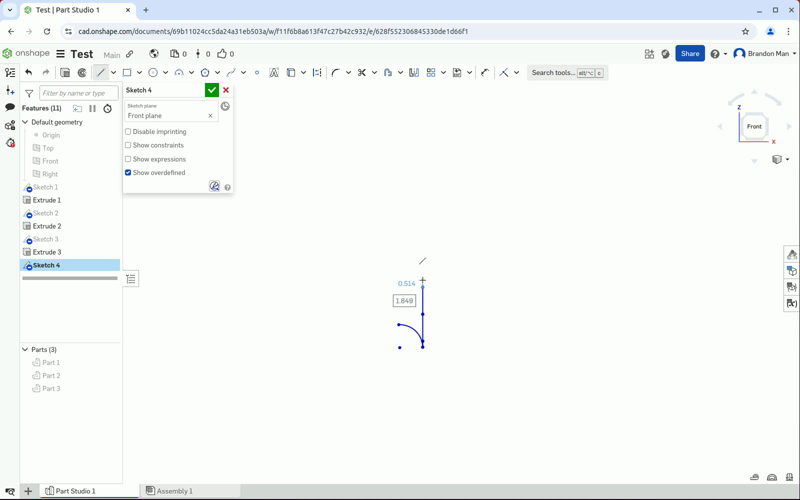
scroll(6)
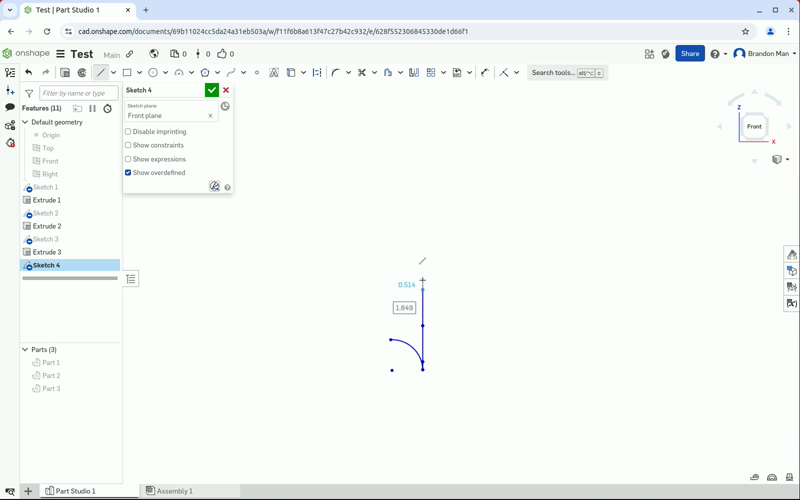
scroll(6)
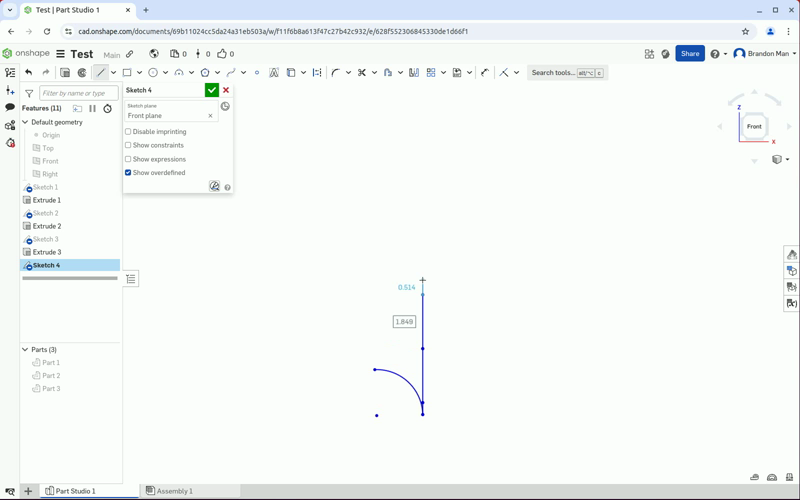
scroll(6)
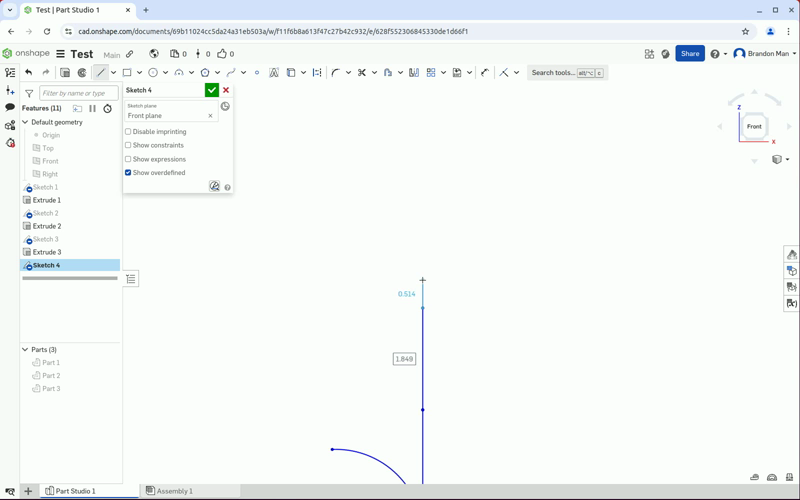
click(422, 279)
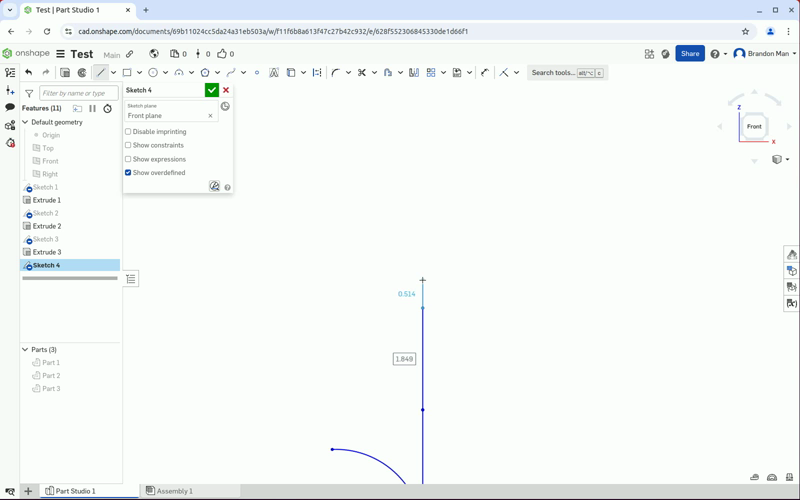
scroll(-6)
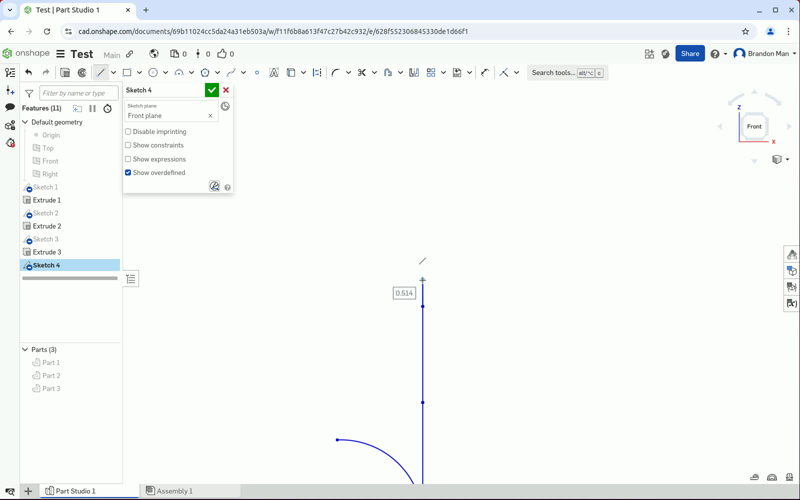
scroll(-6)
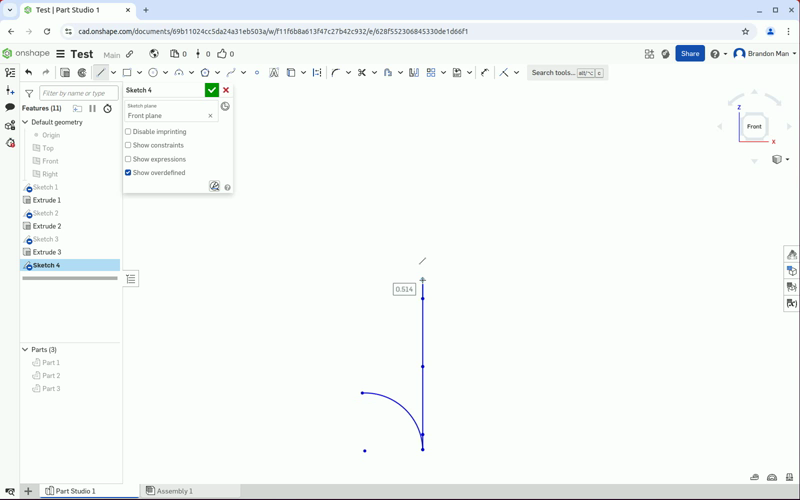
scroll(-6)
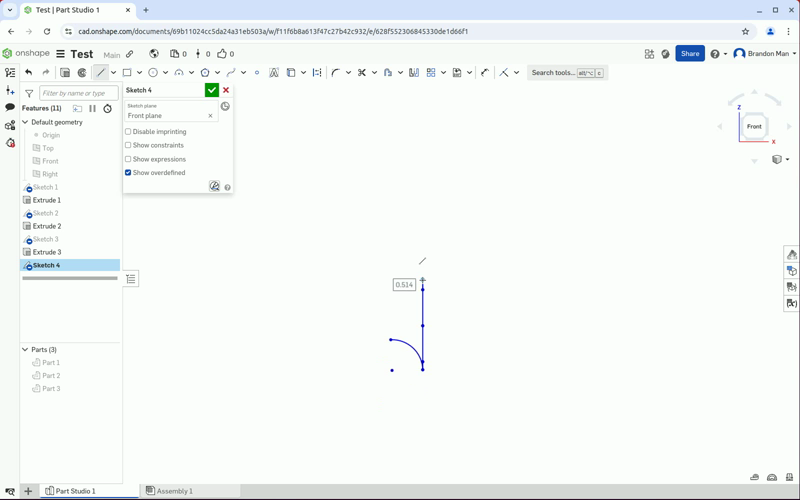
scroll(-6)
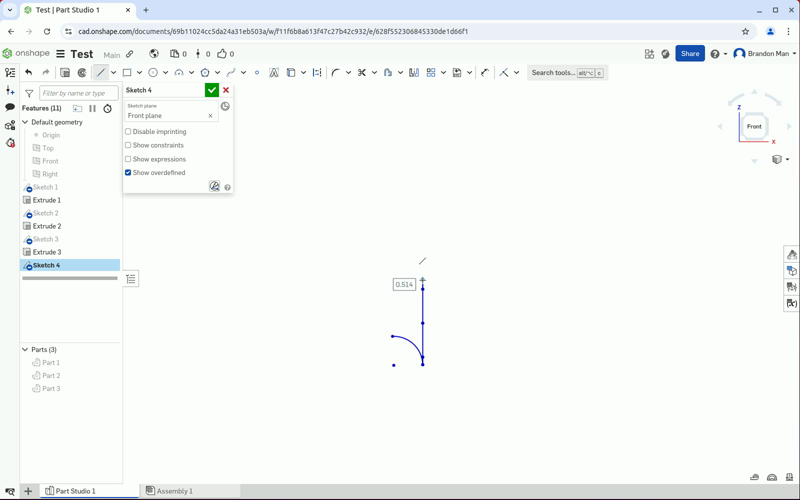
scroll(-6)
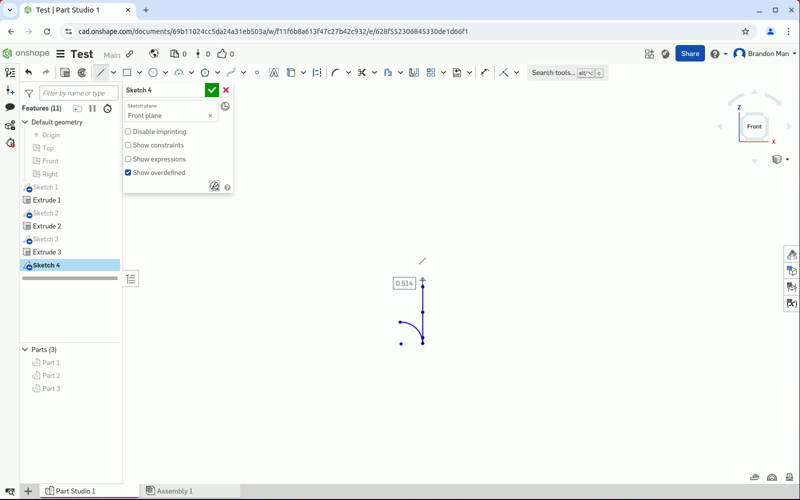
scroll(-6)
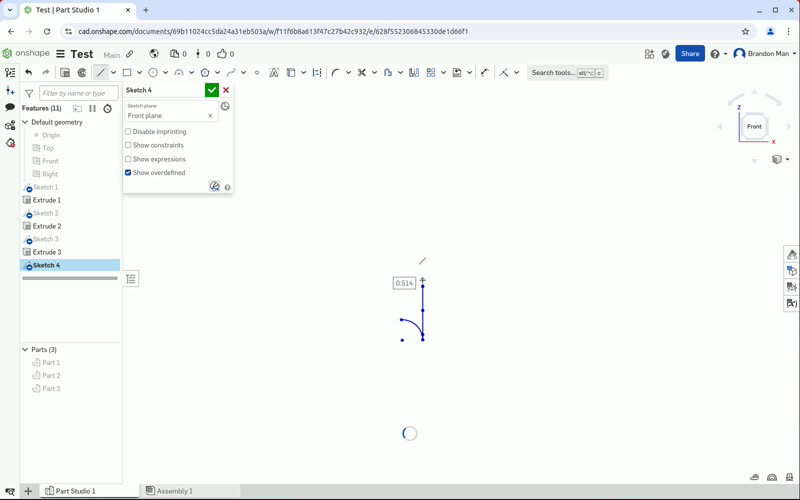
scroll(-6)
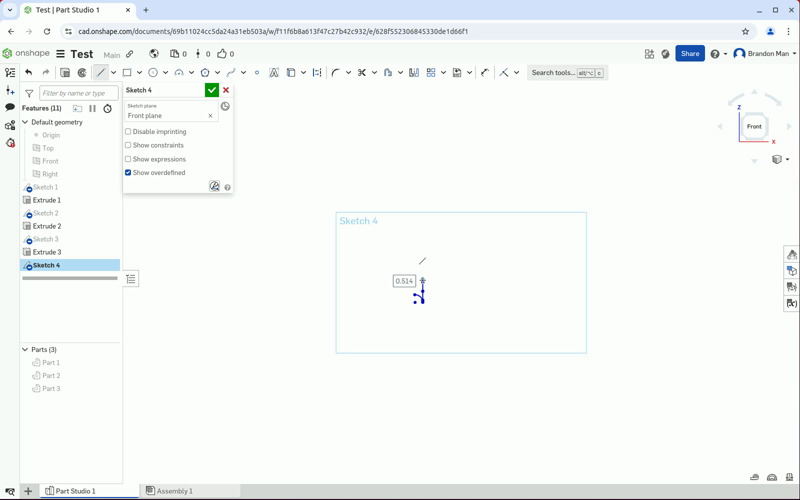
key_up(shift)
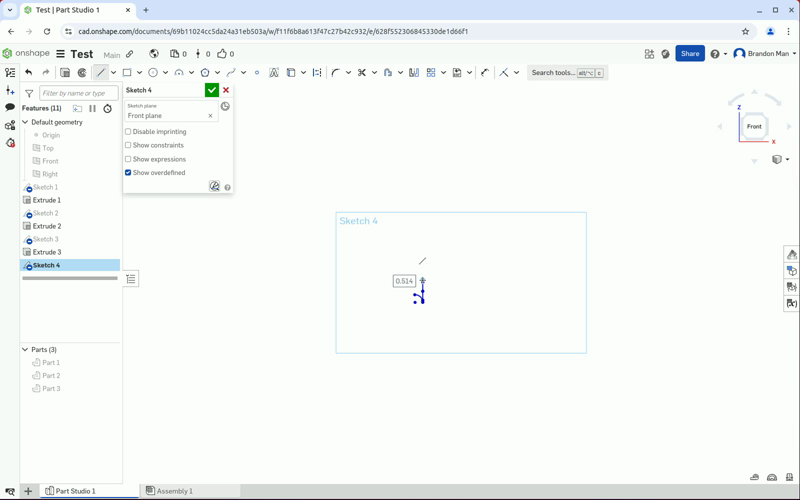
key(esc)
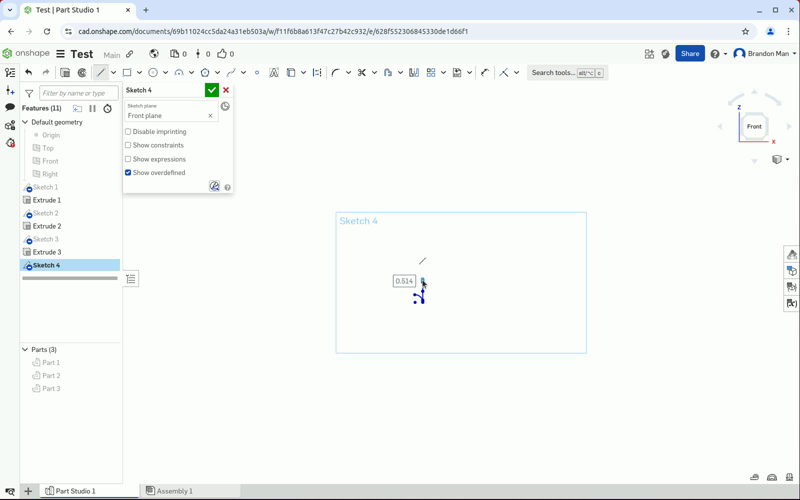
key(a)
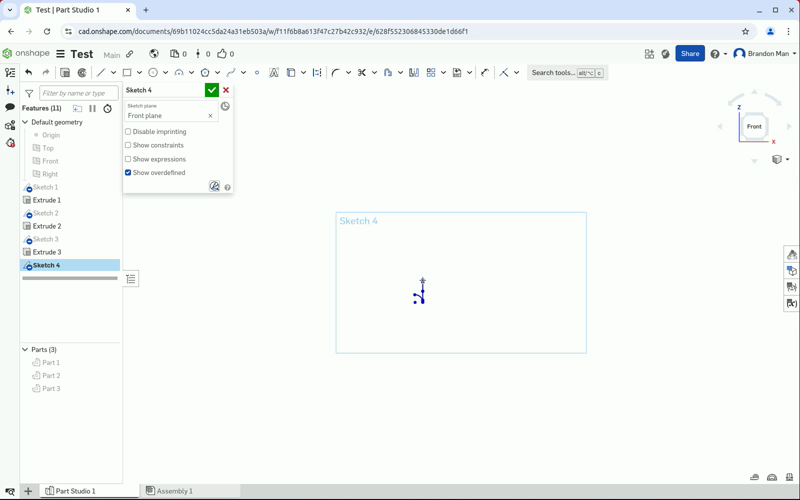
mouse_move(422, 279)
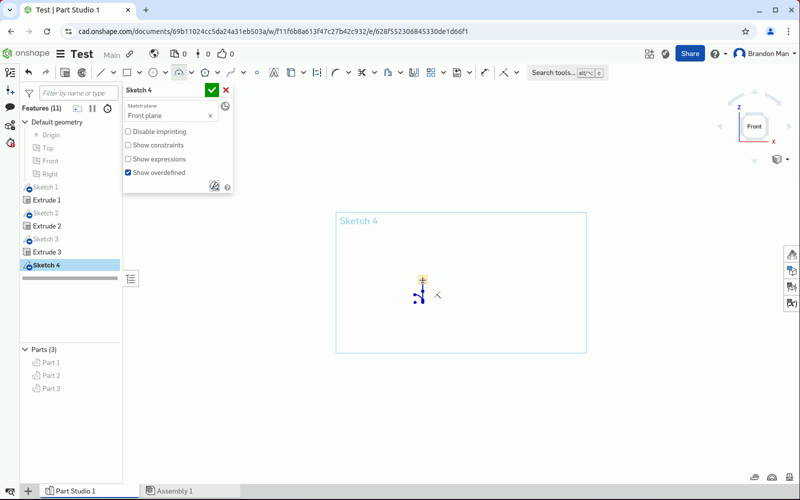
scroll(6)
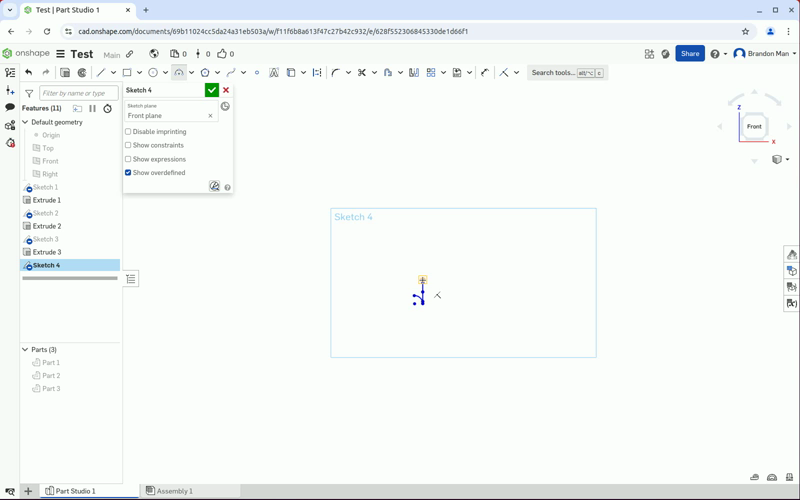
scroll(6)
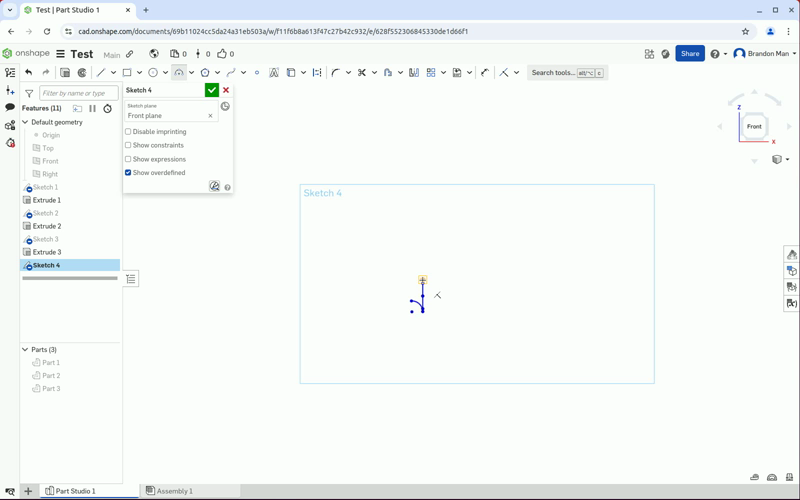
scroll(6)
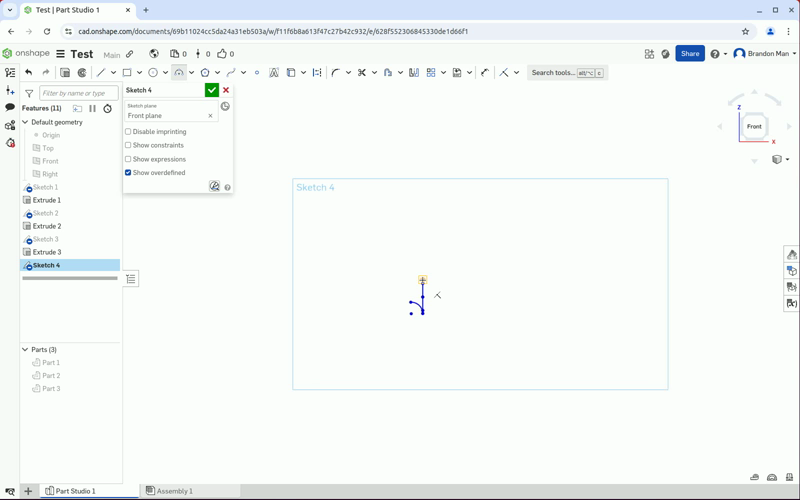
scroll(6)
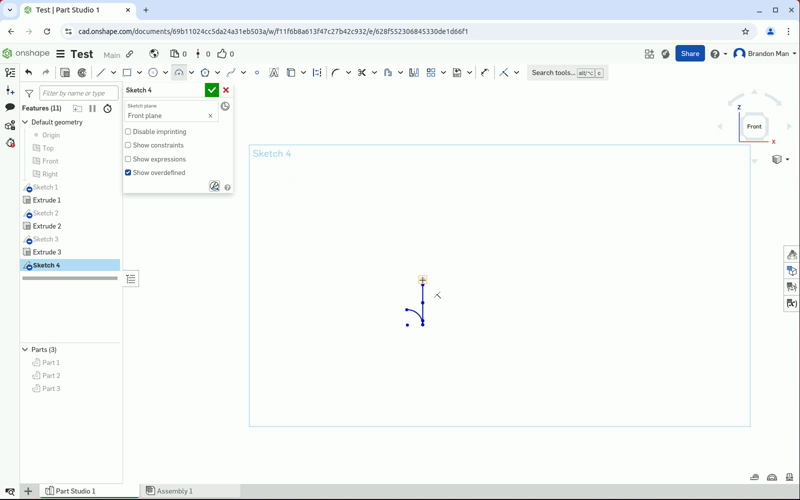
scroll(6)
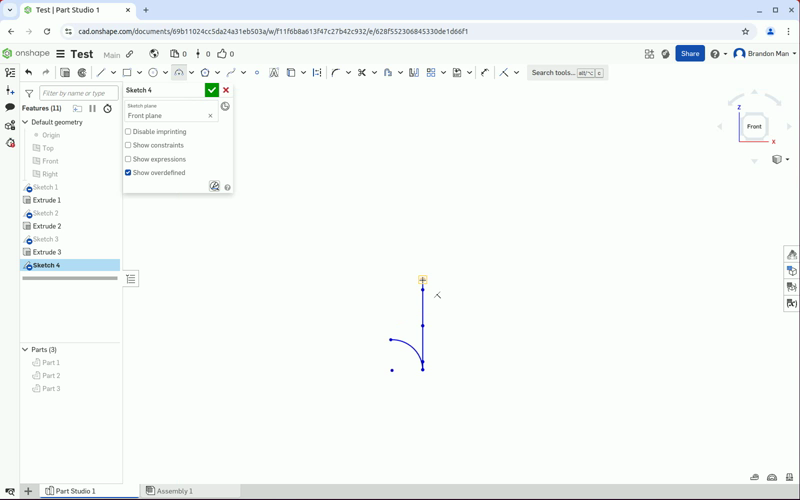
scroll(6)
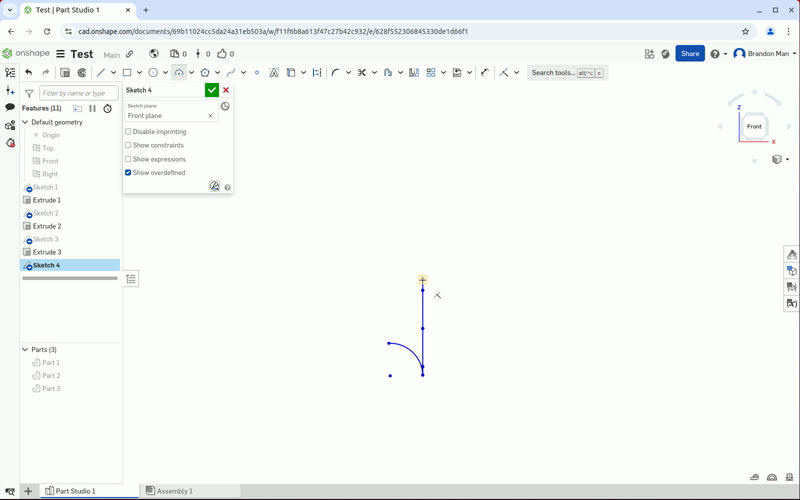
scroll(6)
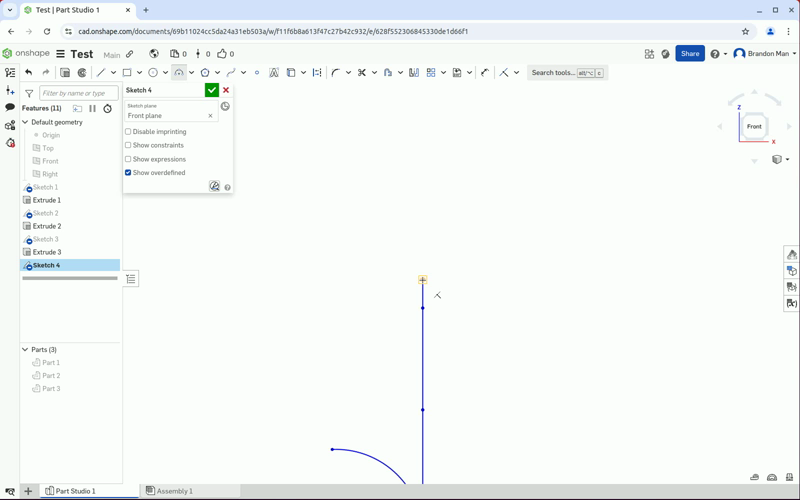
click(422, 279)
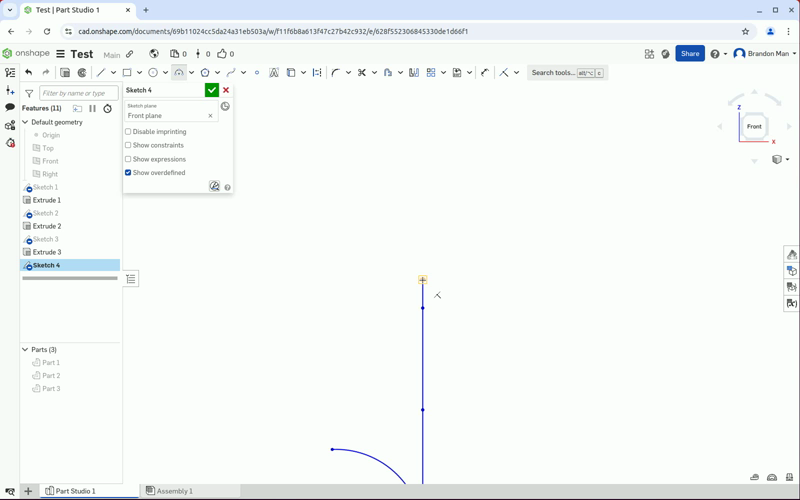
scroll(-6)
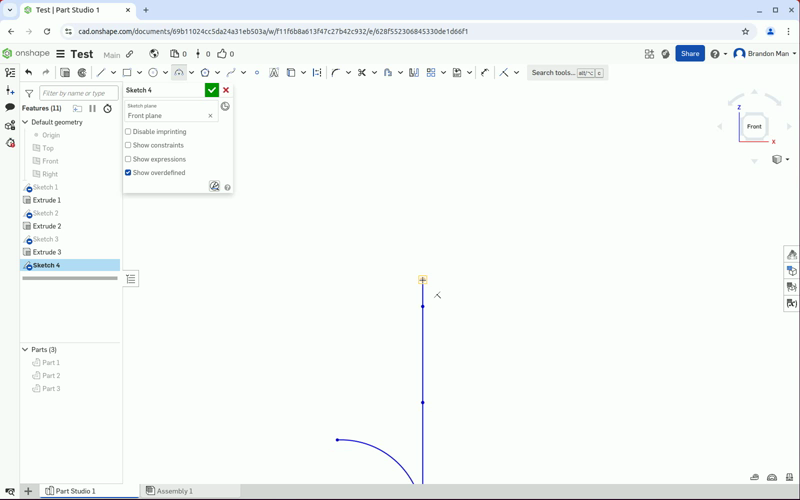
scroll(-6)
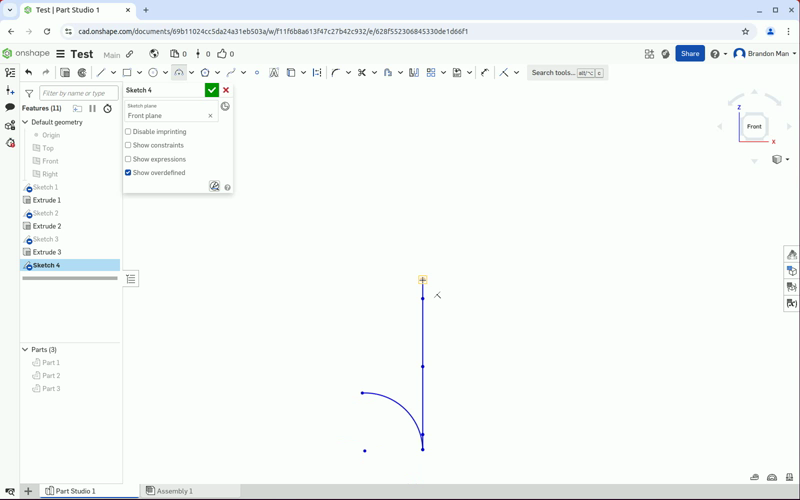
scroll(-6)
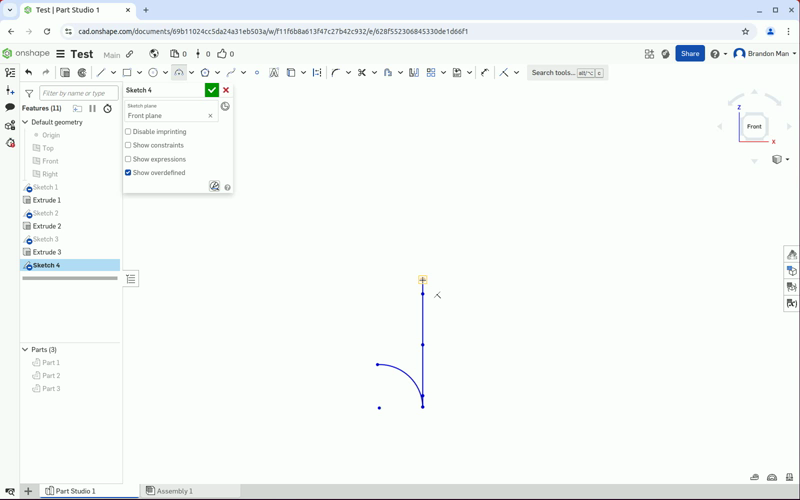
scroll(-6)
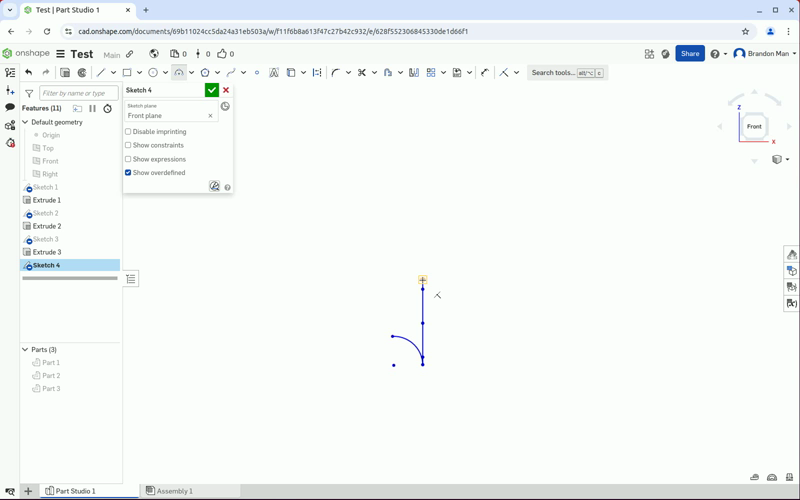
scroll(-6)
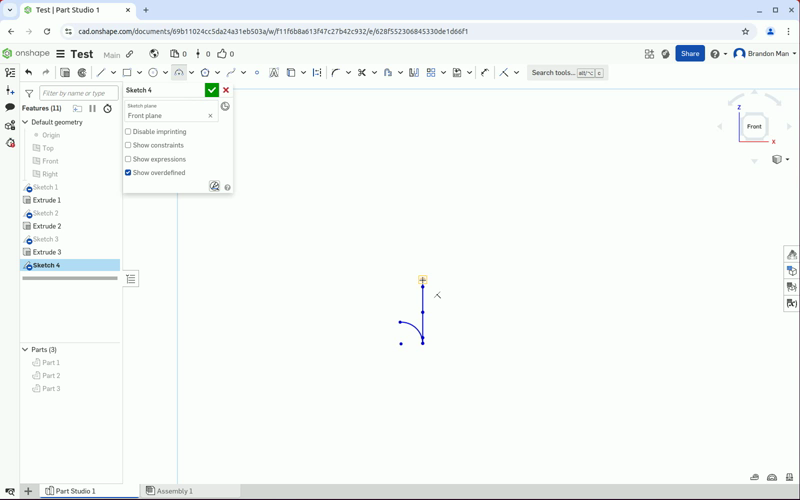
scroll(-6)
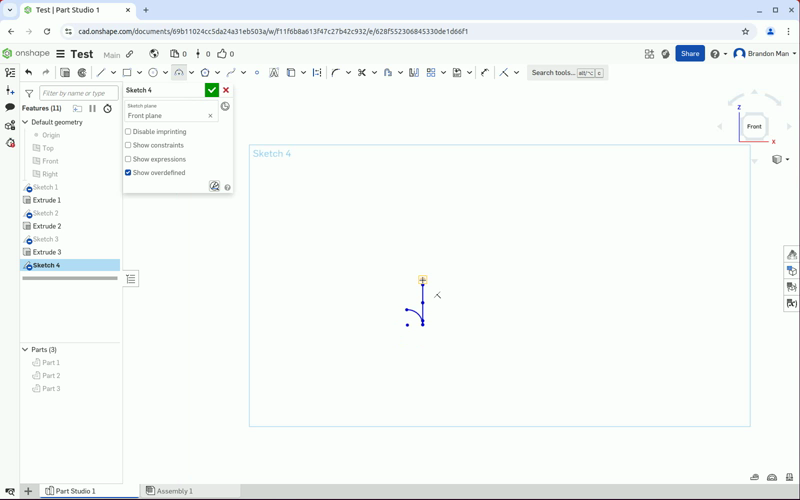
scroll(-6)
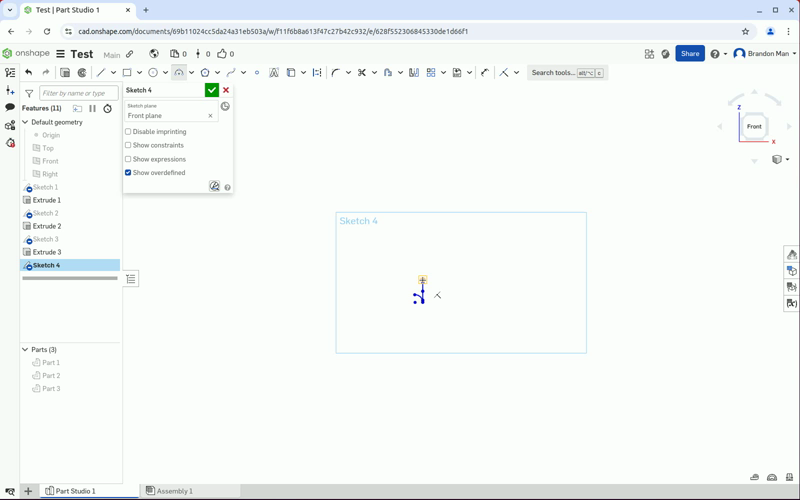
key_down(shift)
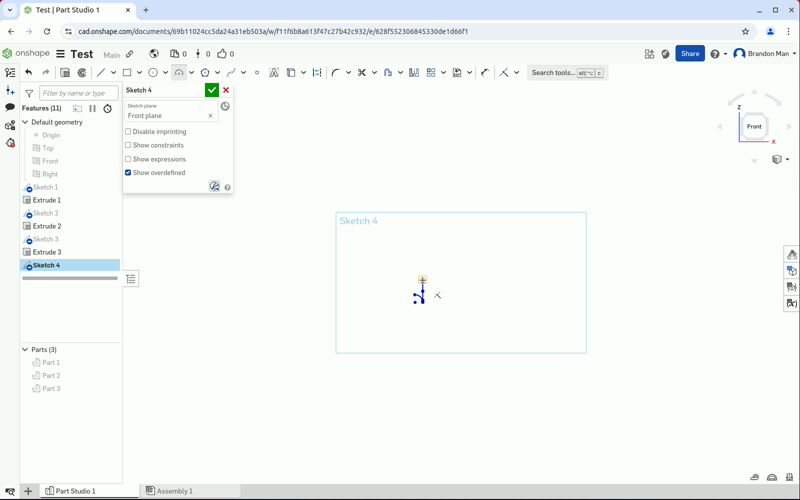
mouse_move(414, 287)
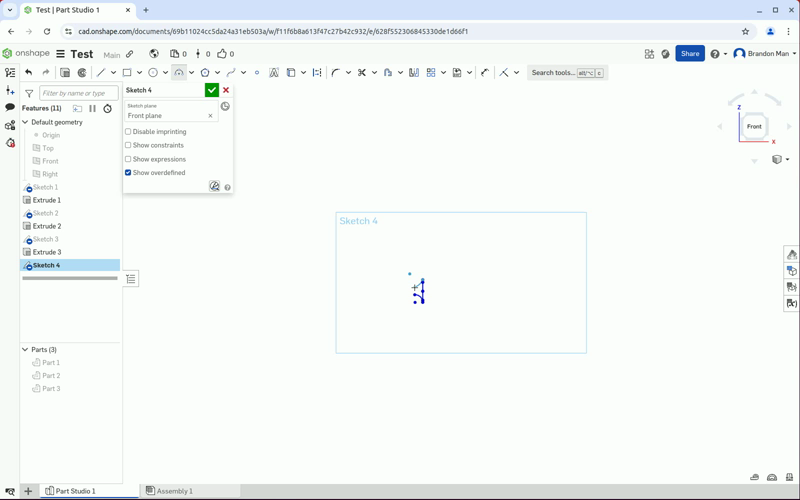
click(414, 287)
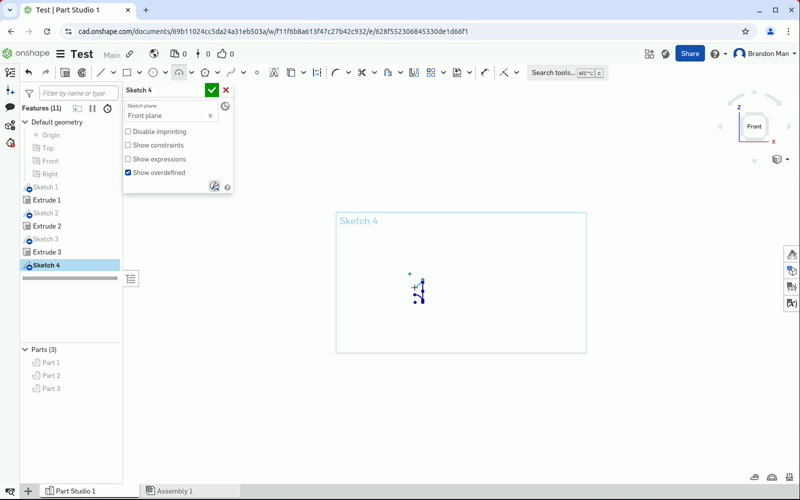
mouse_move(420, 285)
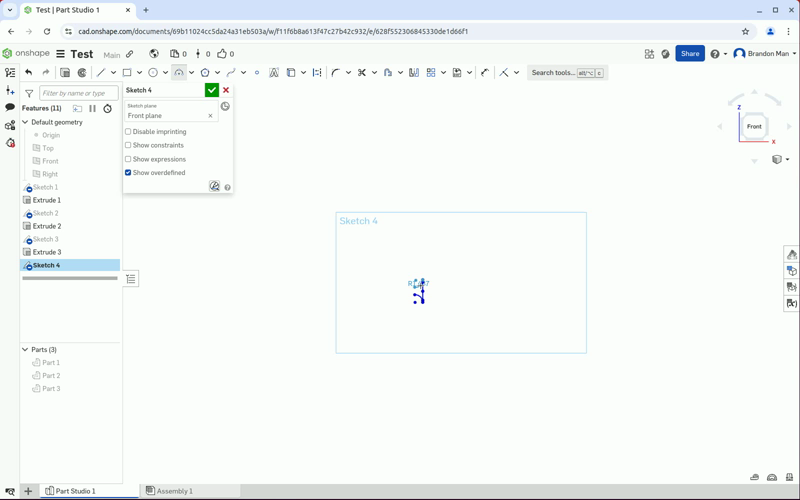
scroll(6)
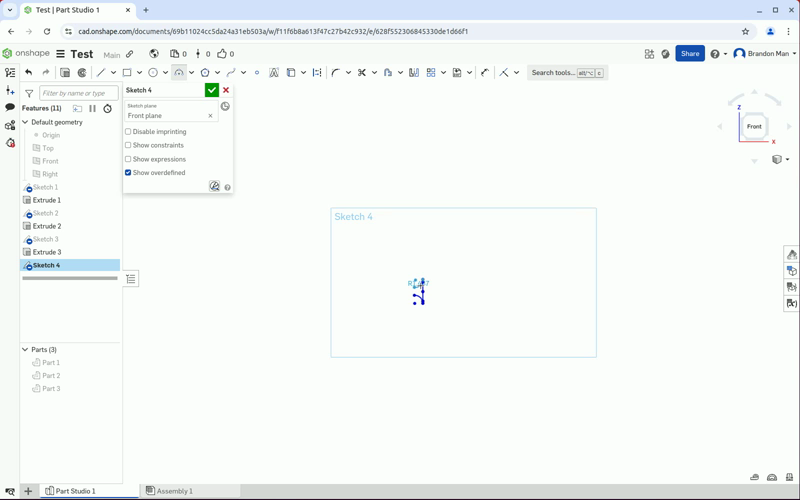
scroll(6)
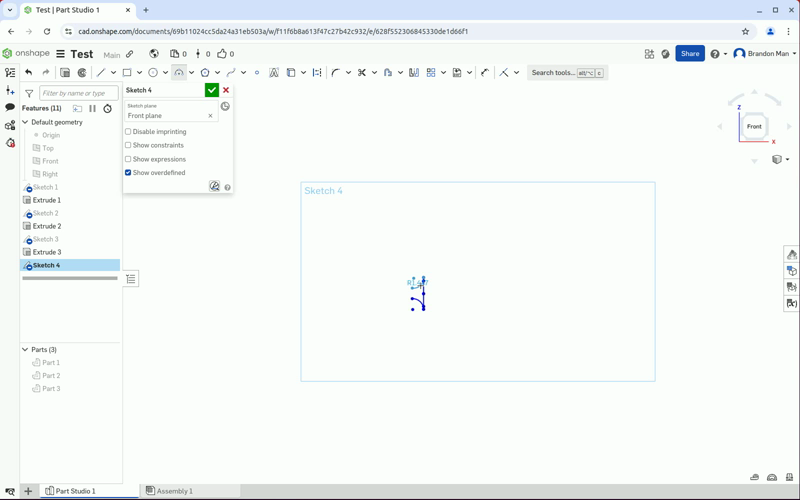
scroll(6)
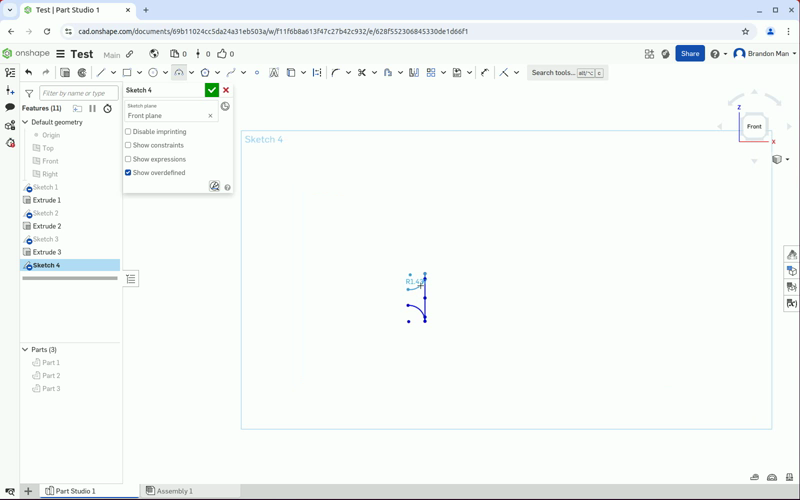
scroll(6)
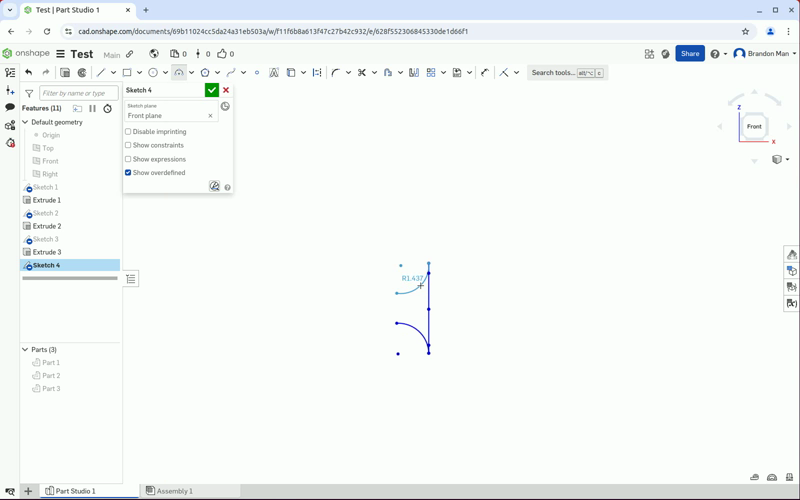
scroll(6)
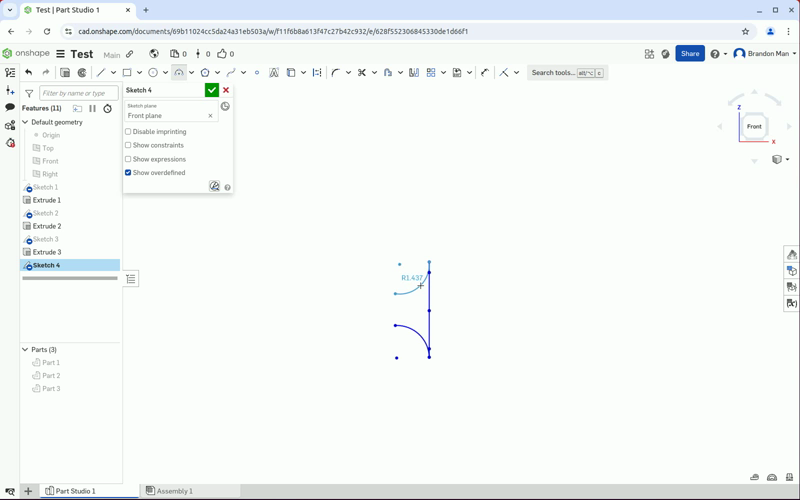
scroll(6)
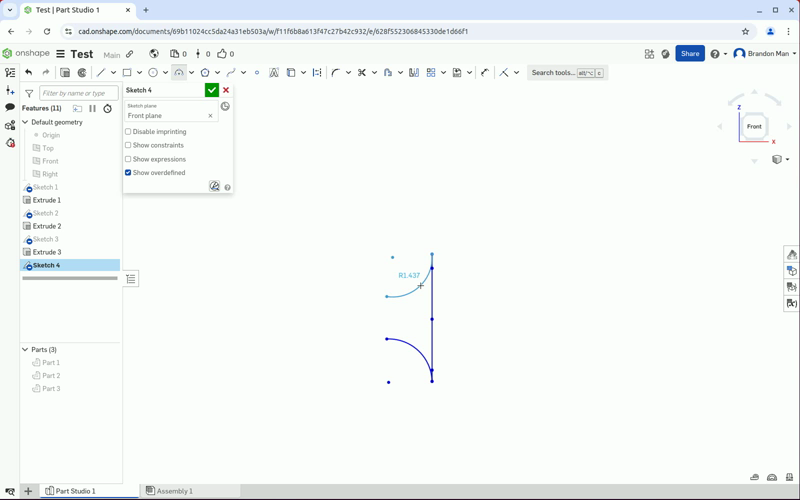
scroll(6)
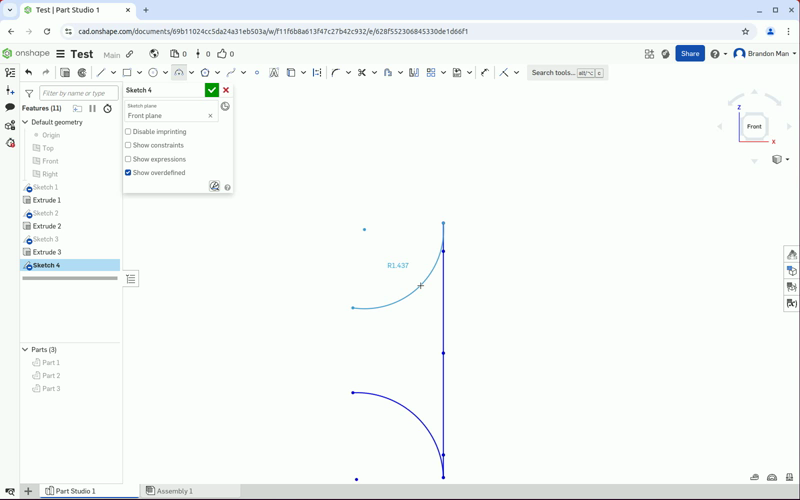
click(420, 285)
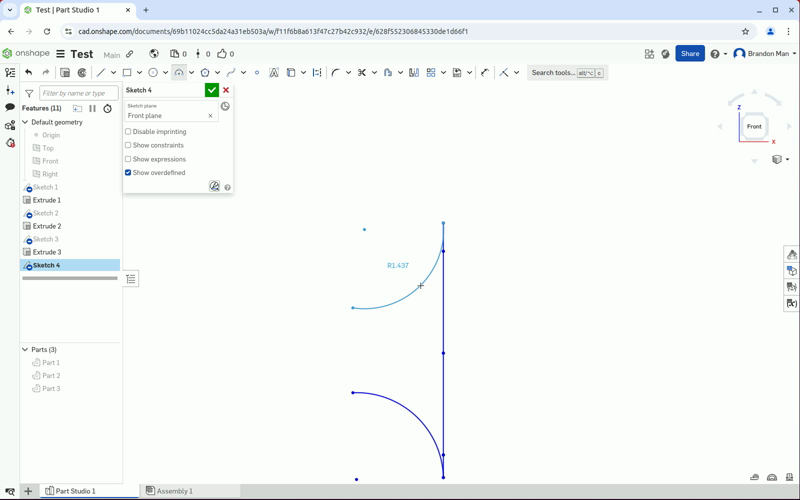
scroll(-6)
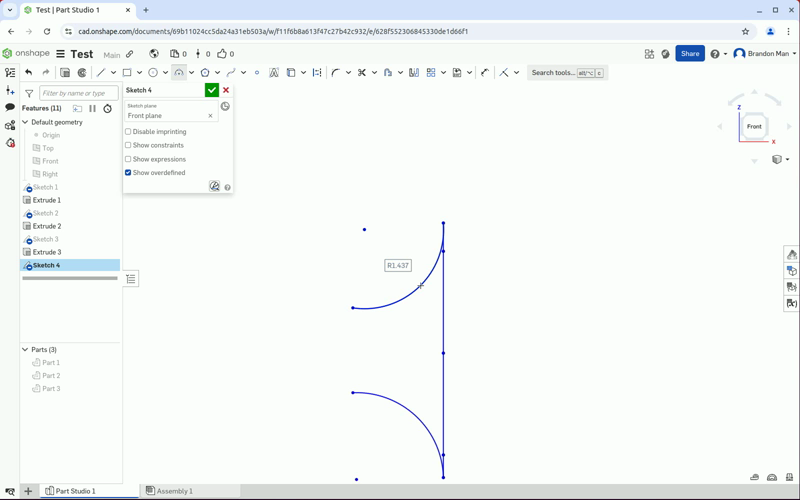
scroll(-6)
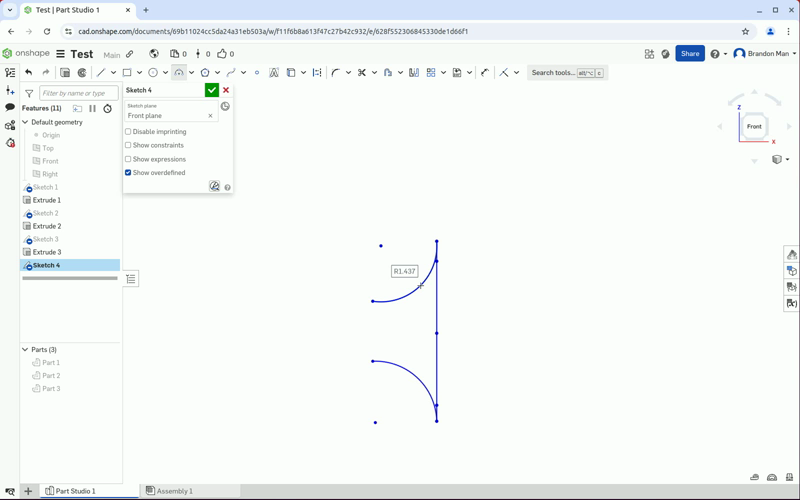
scroll(-6)
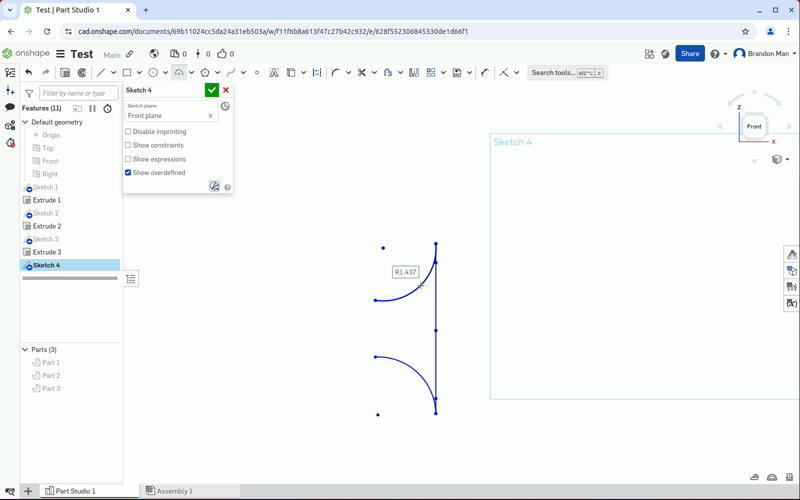
scroll(-6)
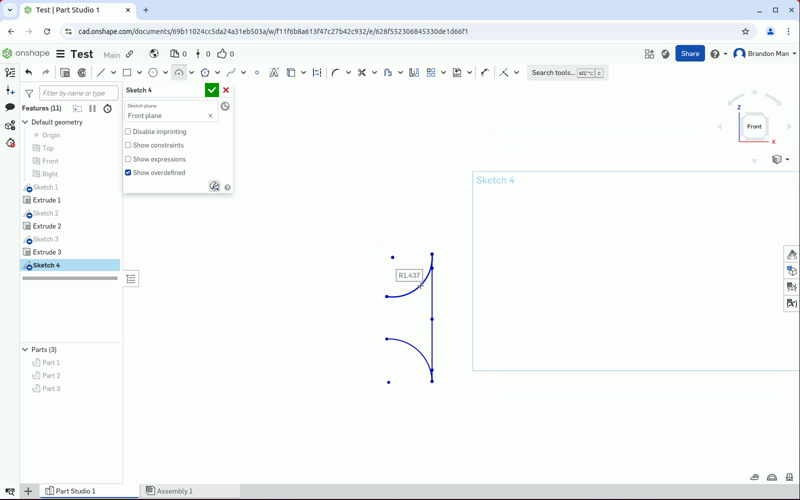
scroll(-6)
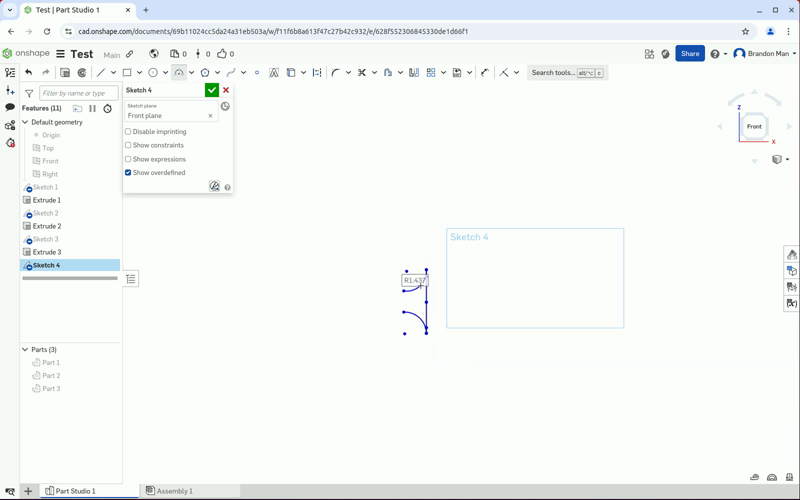
scroll(-6)
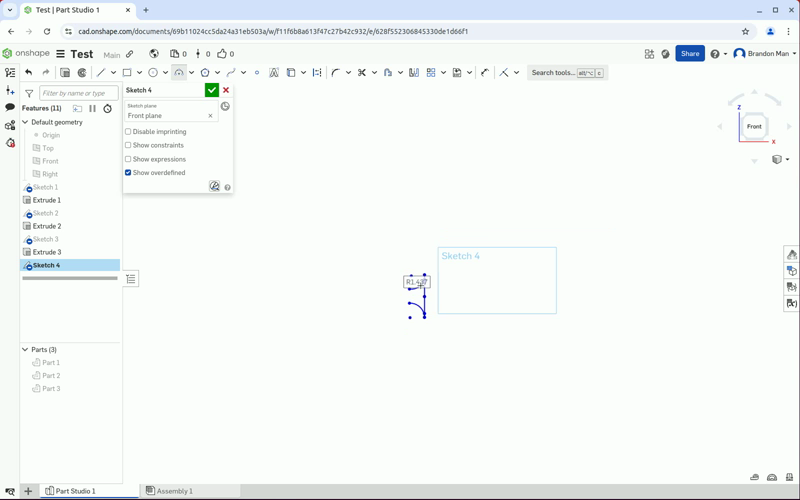
scroll(-6)
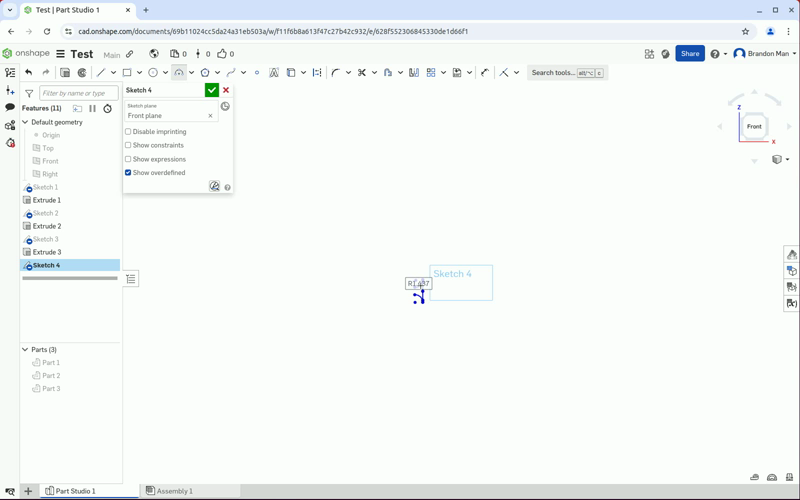
key_up(shift)
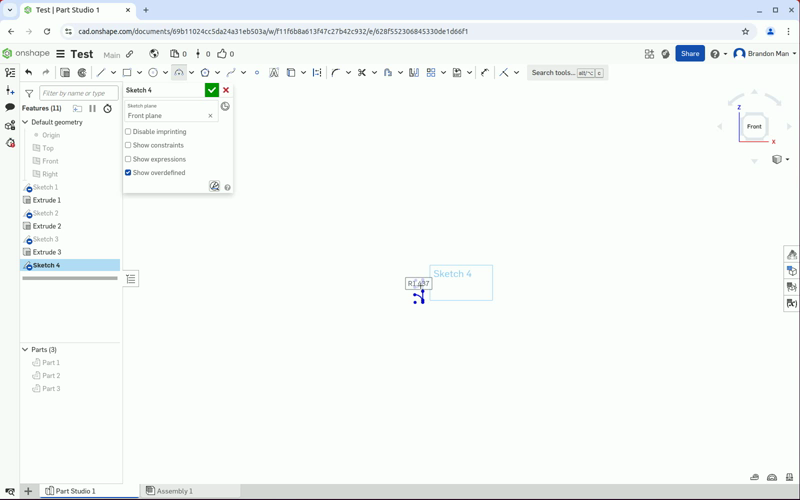
key(esc)
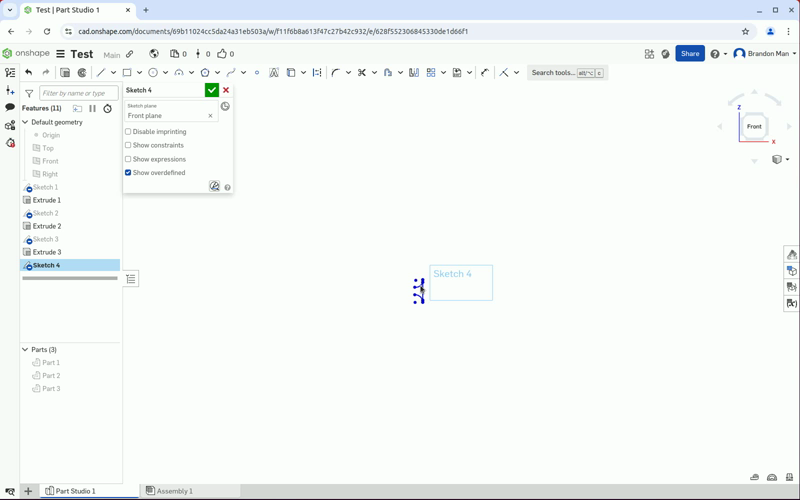
key(l)
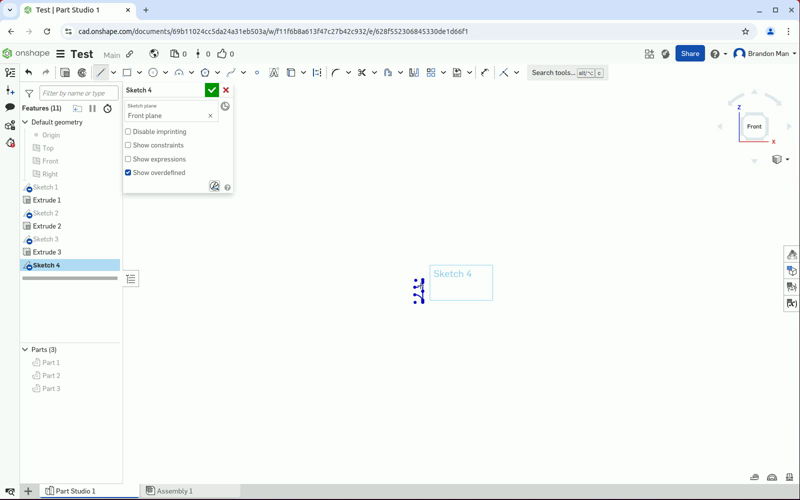
mouse_move(414, 287)
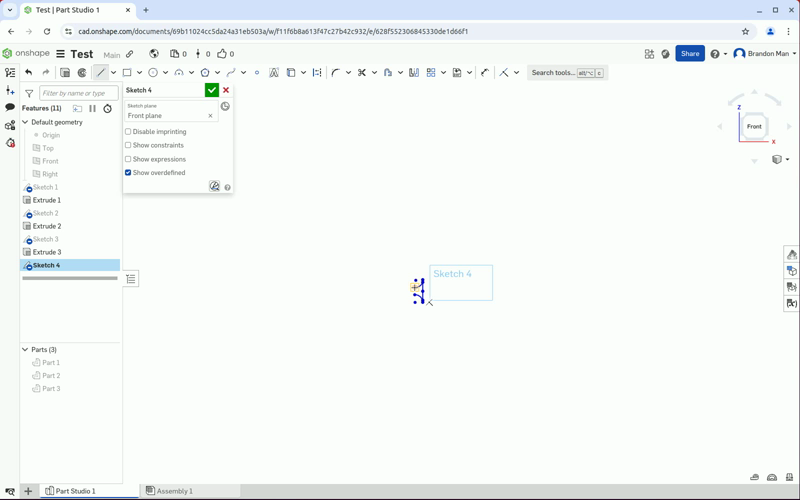
click(414, 287)
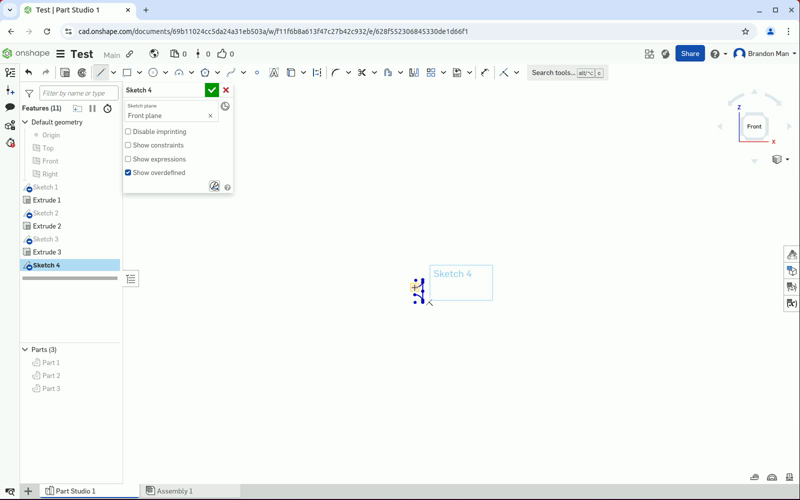
mouse_move(444, 287)
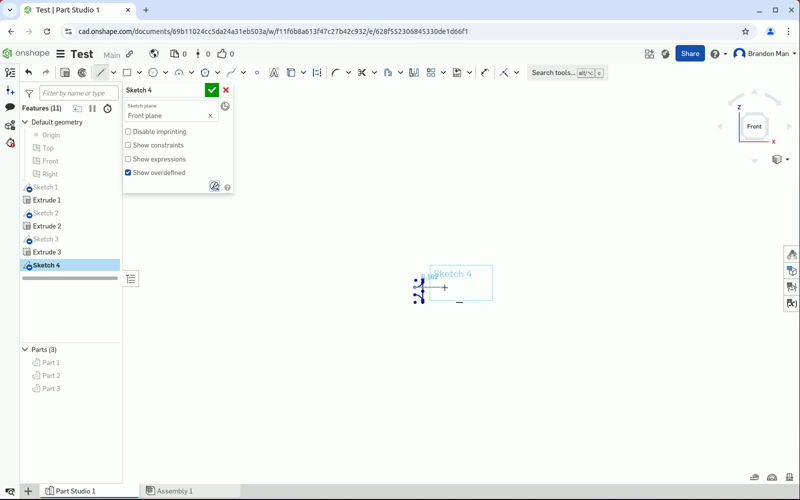
key_down(shift)
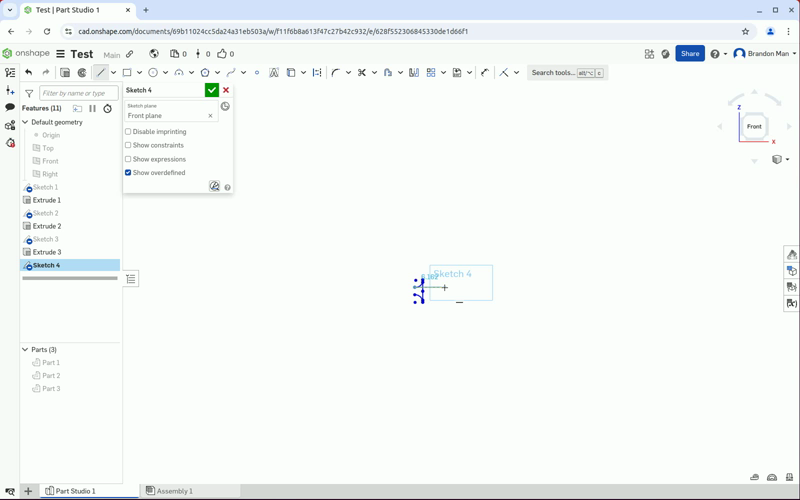
mouse_move(414, 294)
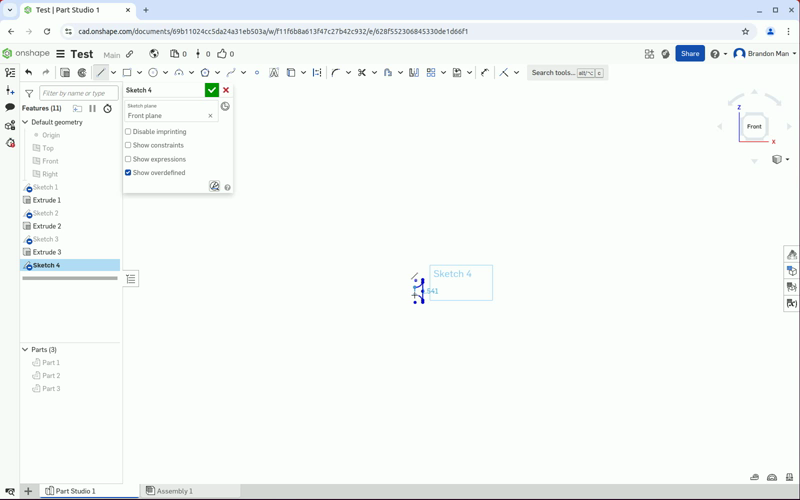
scroll(6)
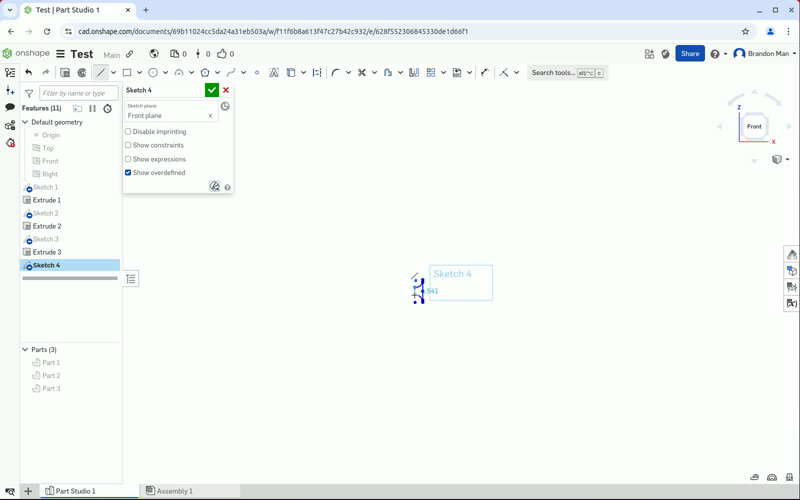
scroll(6)
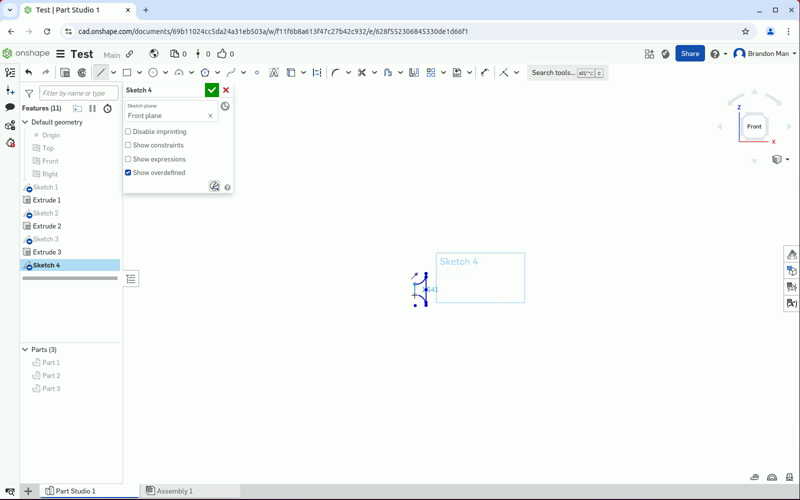
scroll(6)
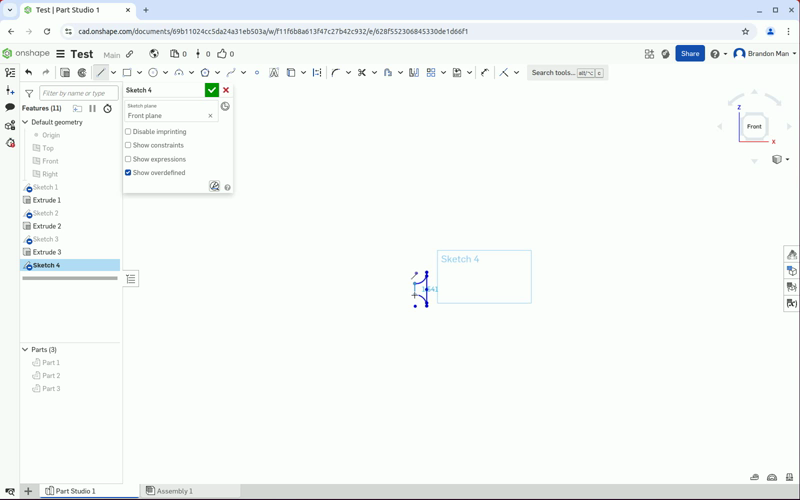
scroll(6)
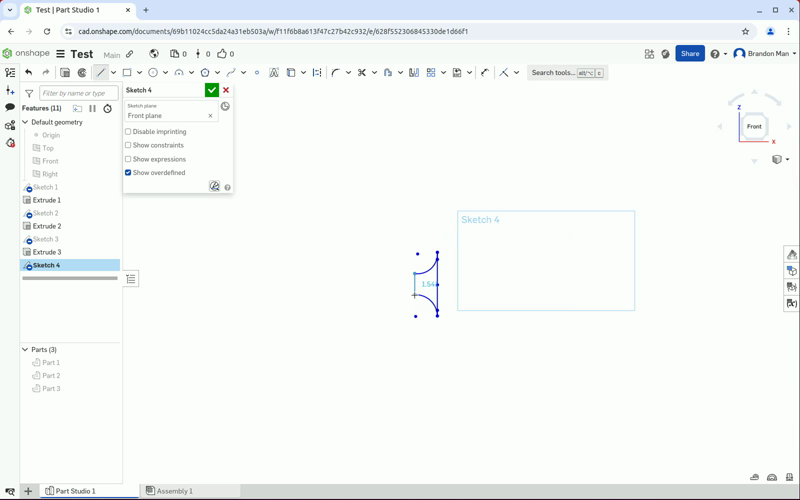
scroll(6)
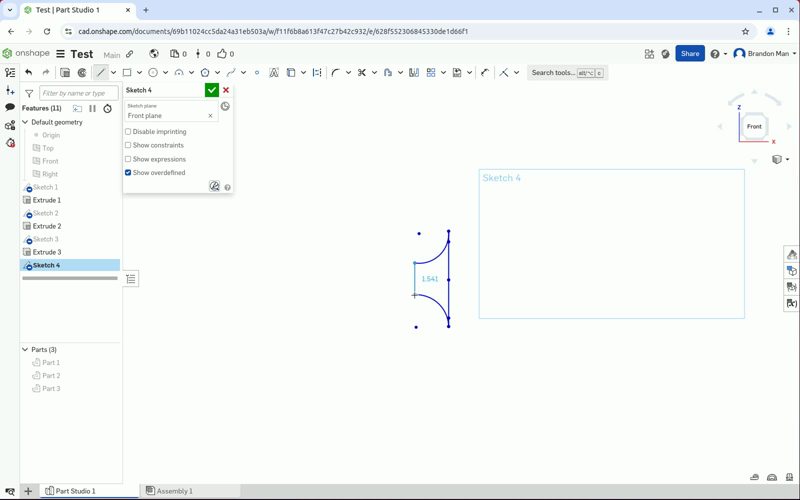
scroll(6)
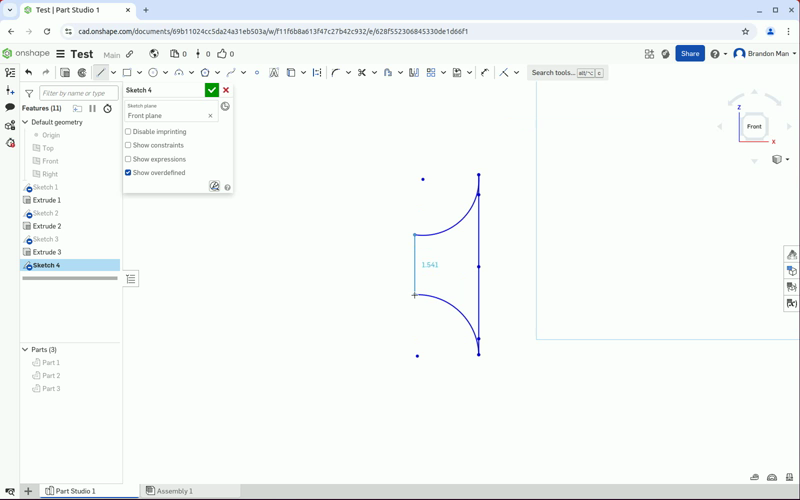
scroll(6)
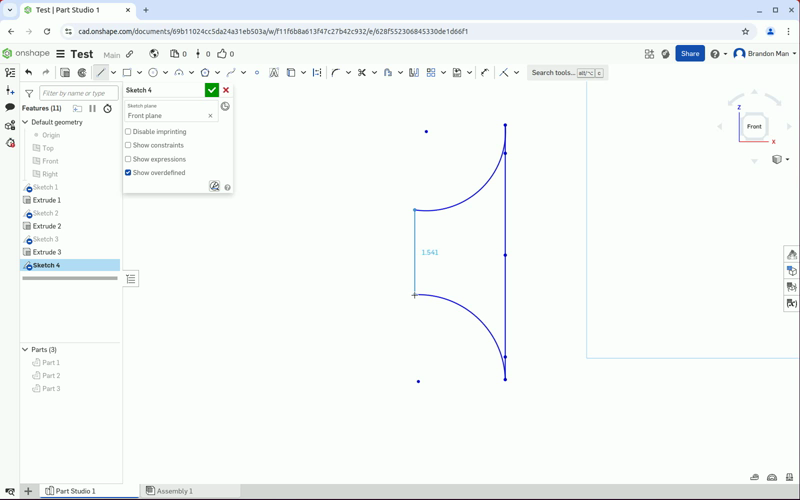
key_up(shift)
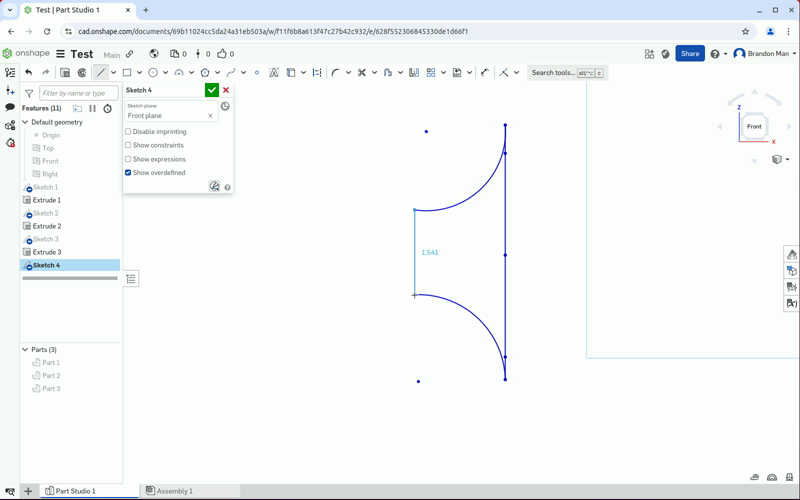
click(414, 294)
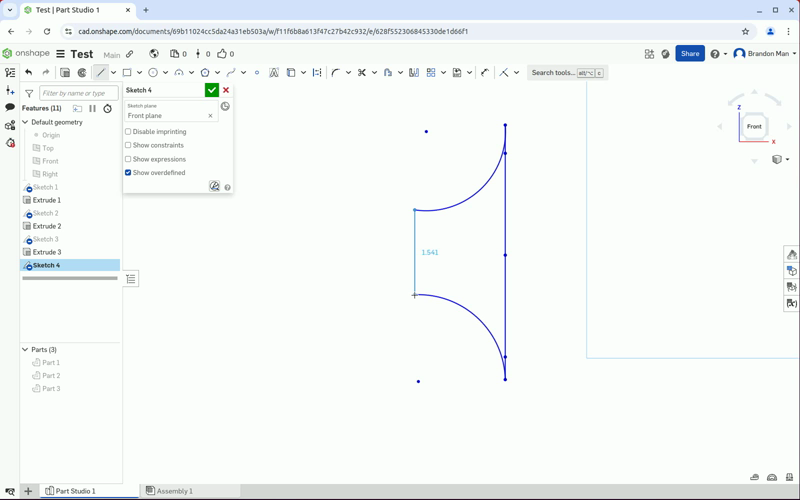
scroll(-6)
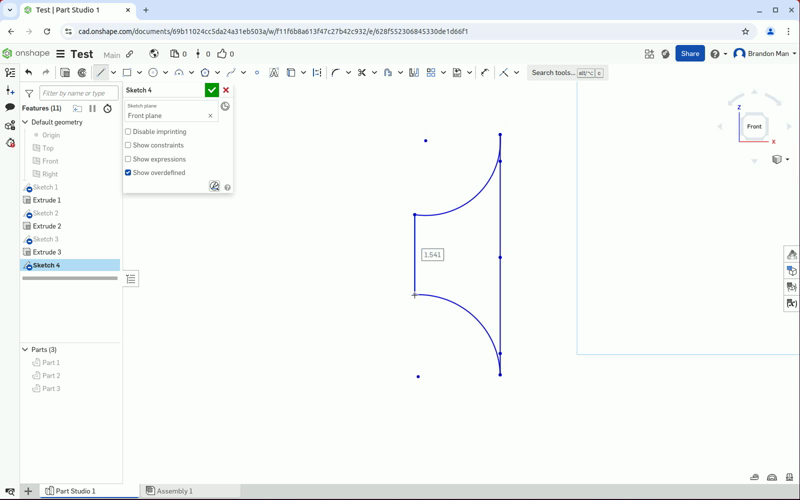
scroll(-6)
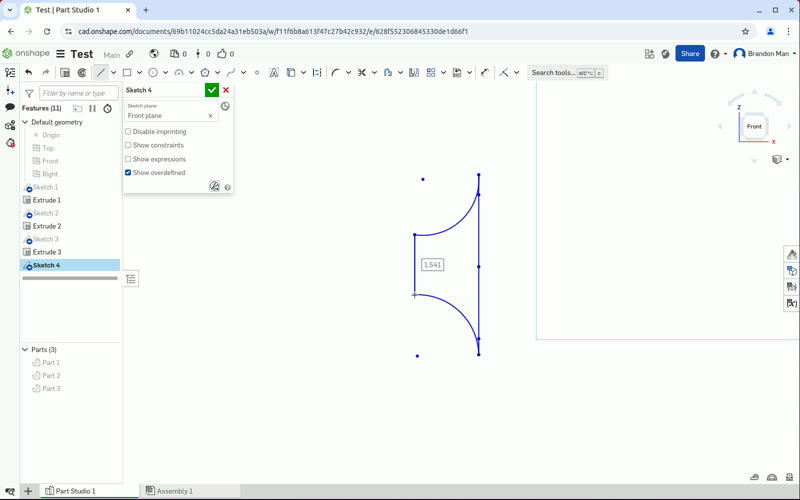
scroll(-6)
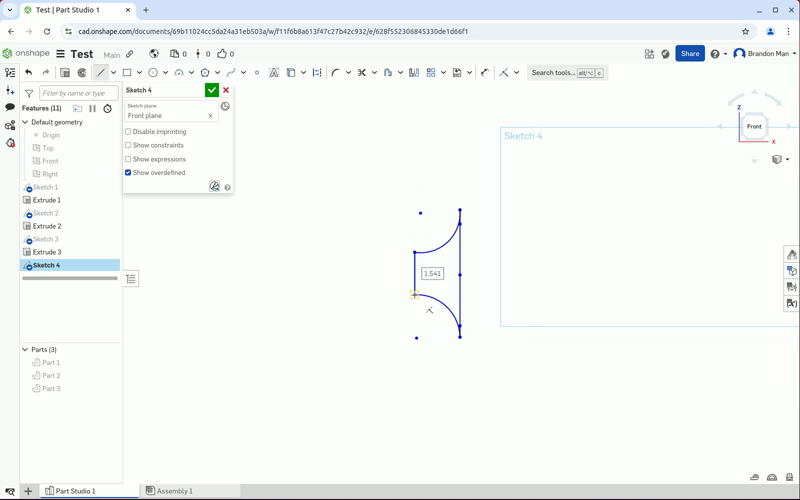
scroll(-6)
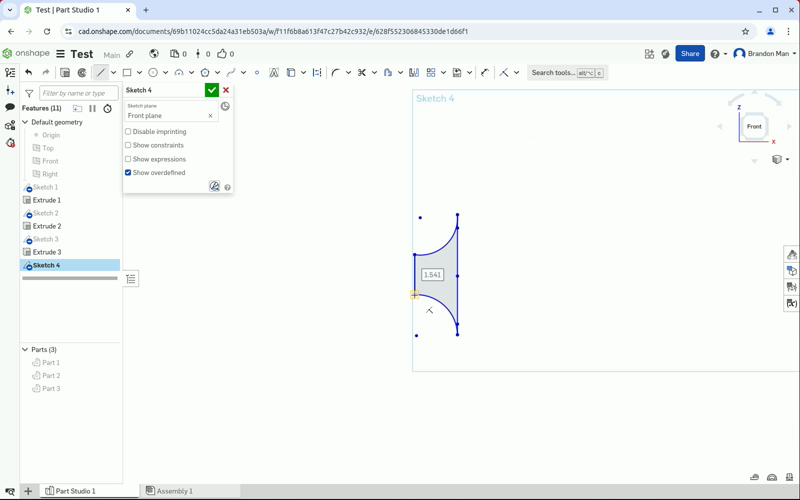
scroll(-6)
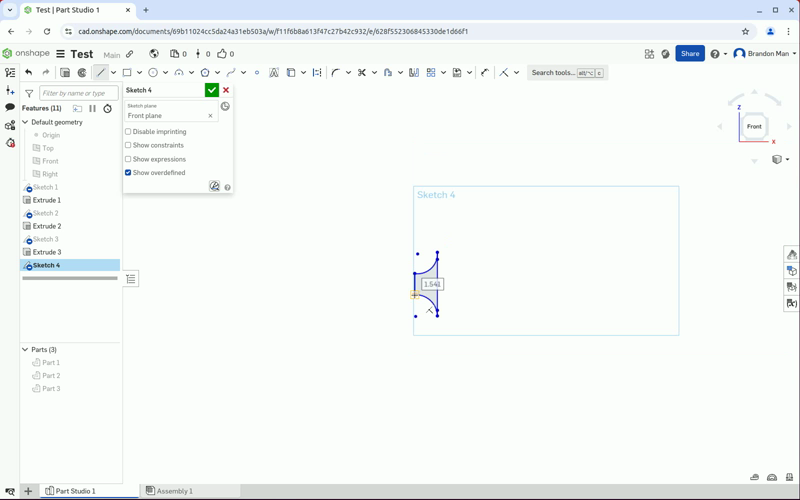
scroll(-6)
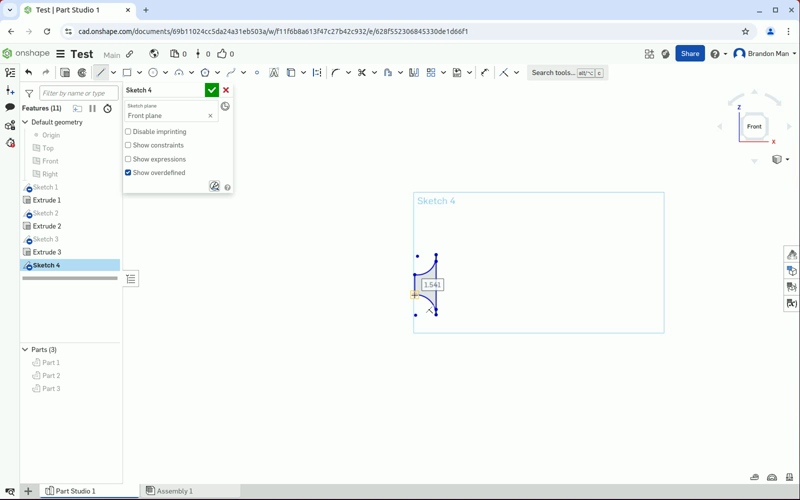
scroll(-6)
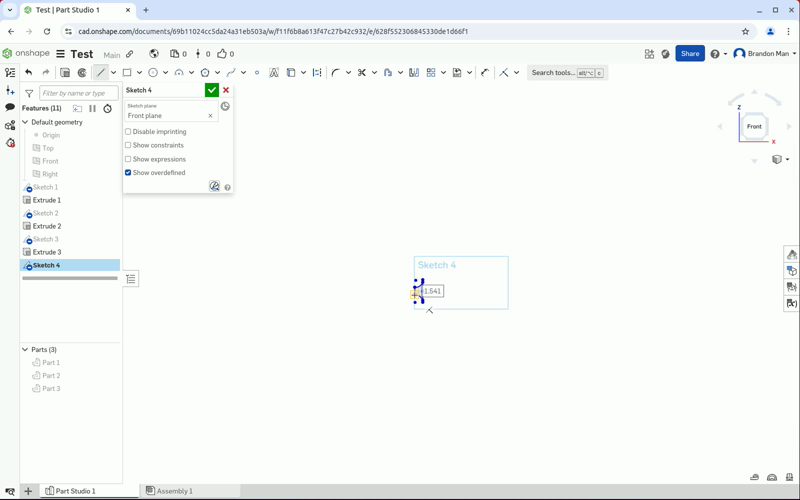
key(esc)
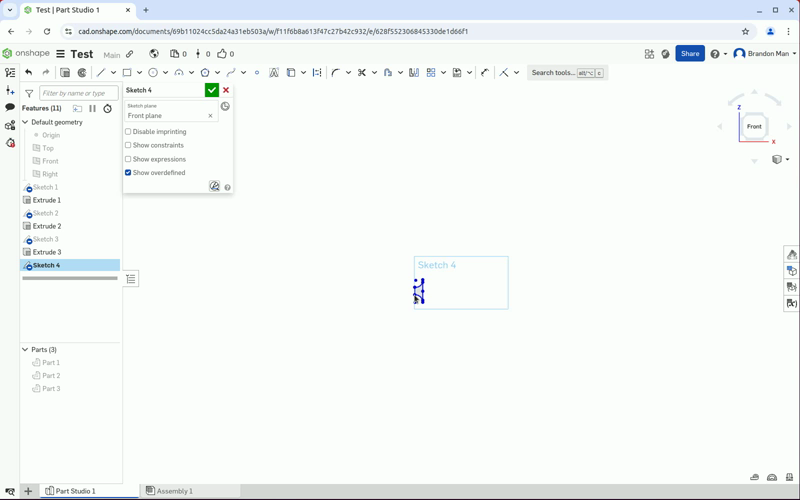
mouse_move(416, 291)
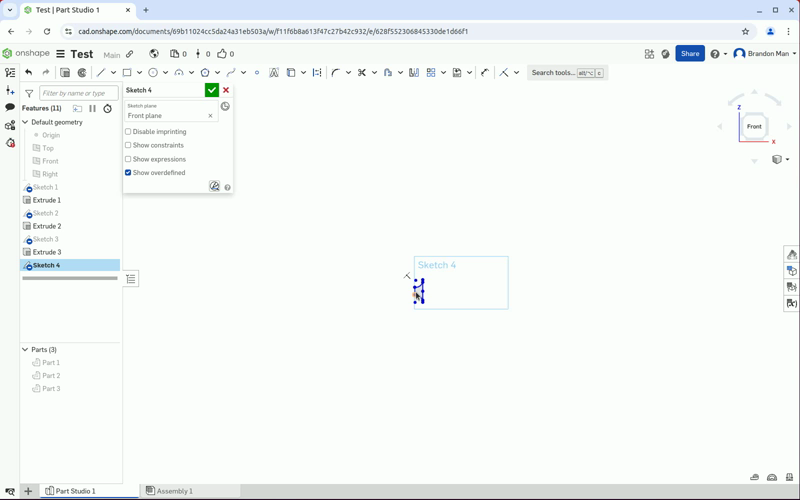
scroll(6)
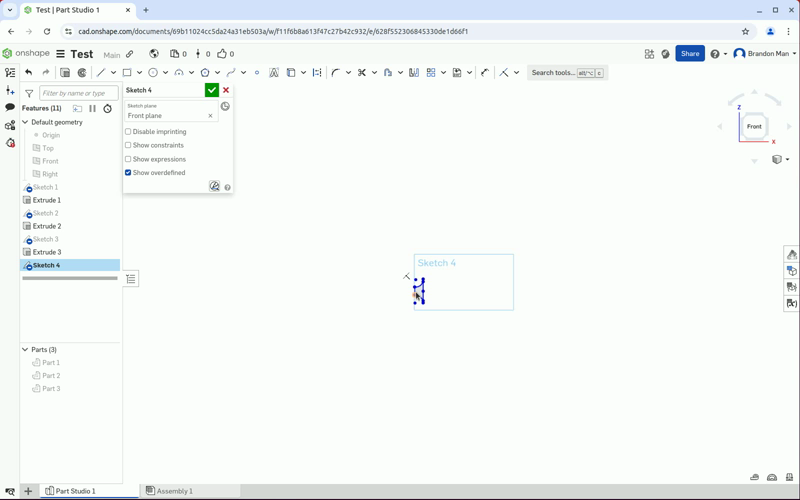
scroll(6)
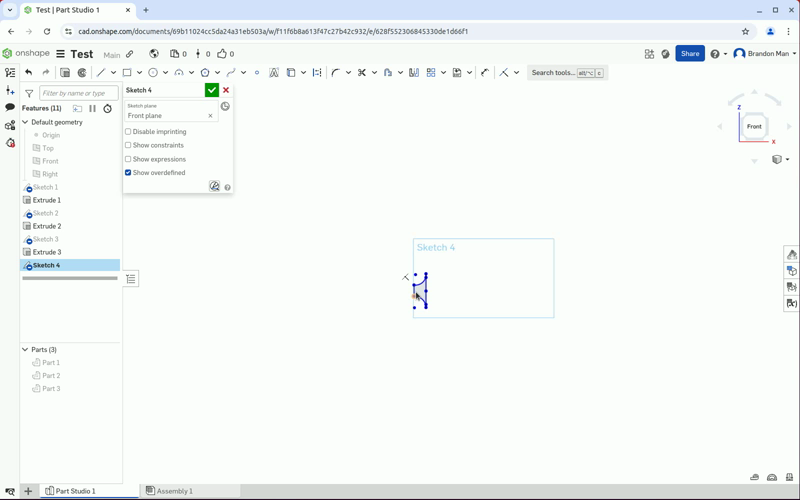
scroll(6)
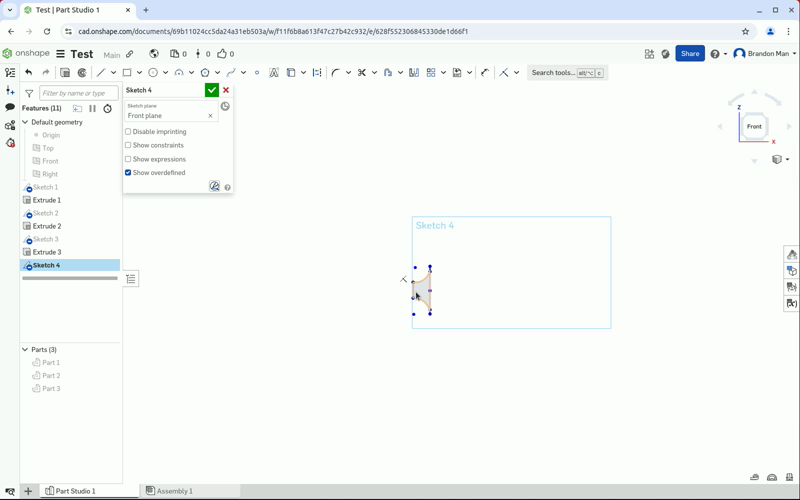
scroll(6)
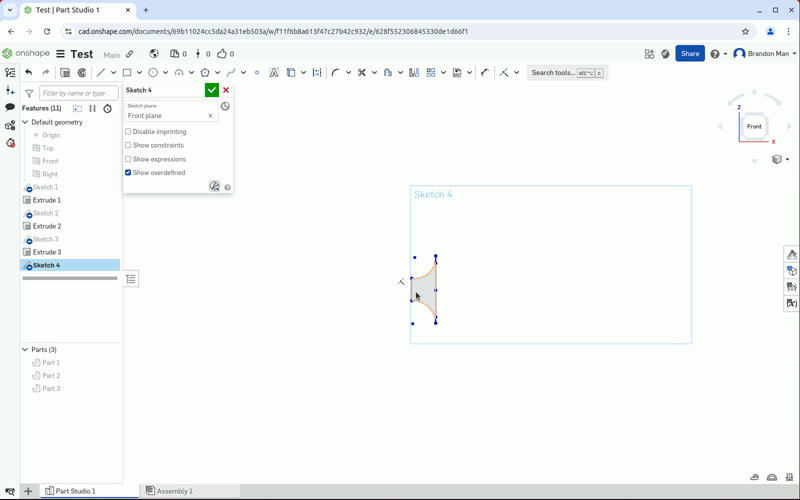
scroll(6)
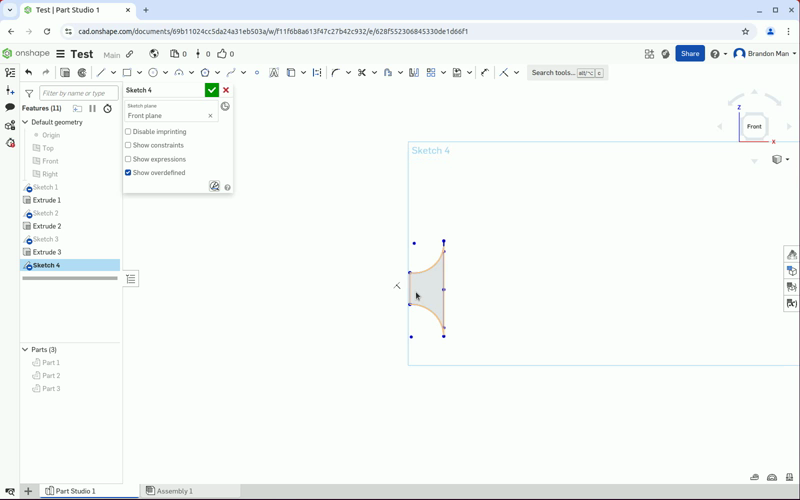
scroll(6)
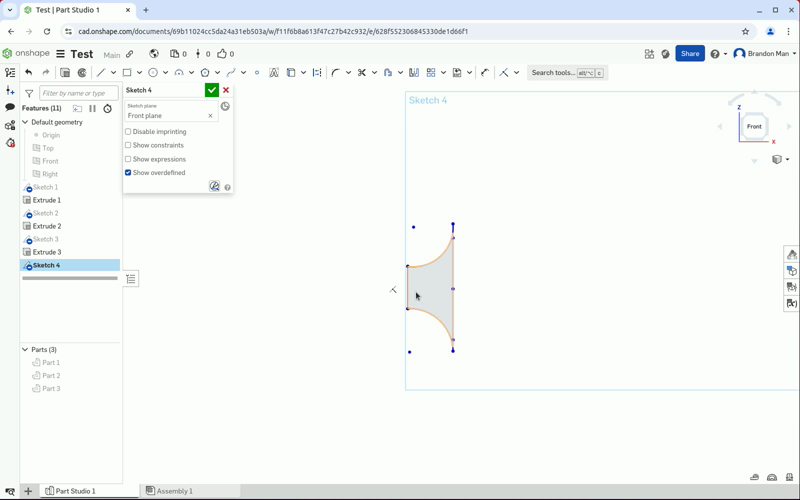
scroll(6)
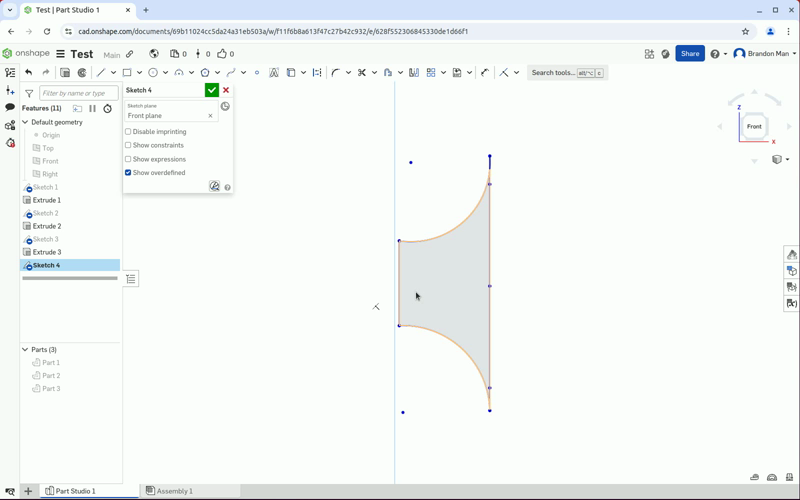
click(416, 291)
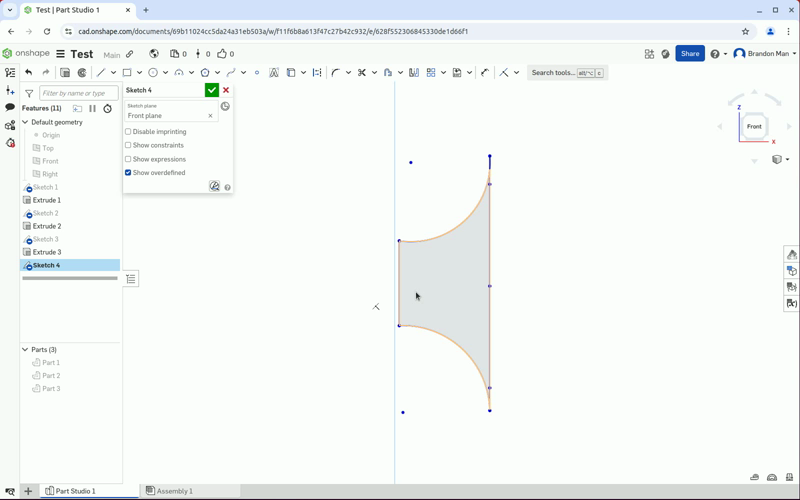
scroll(-6)
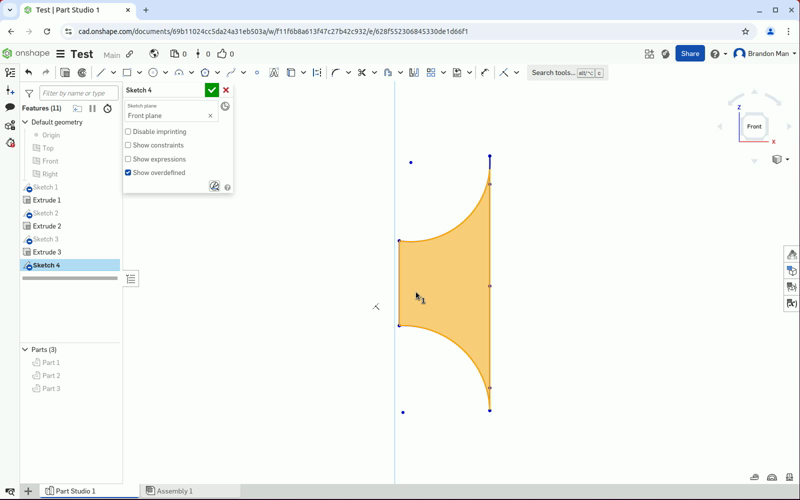
scroll(-6)
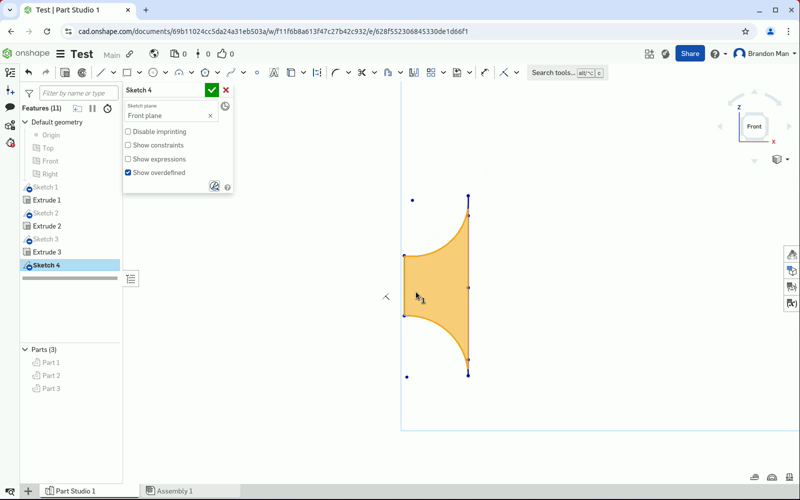
scroll(-6)
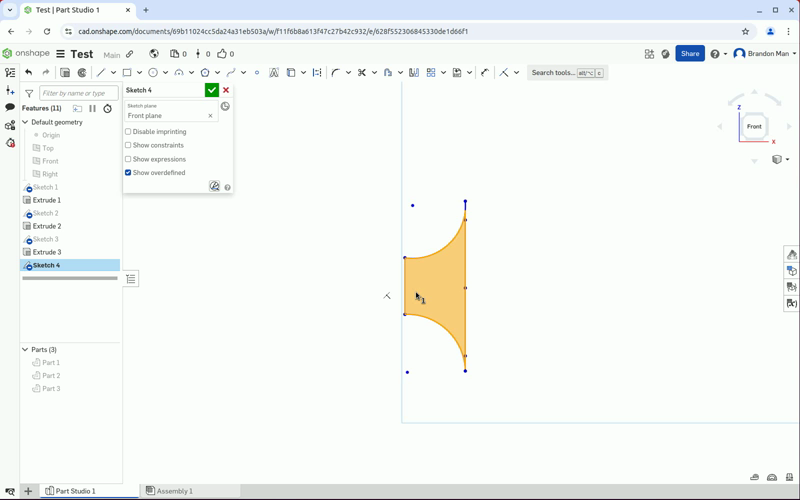
scroll(-6)
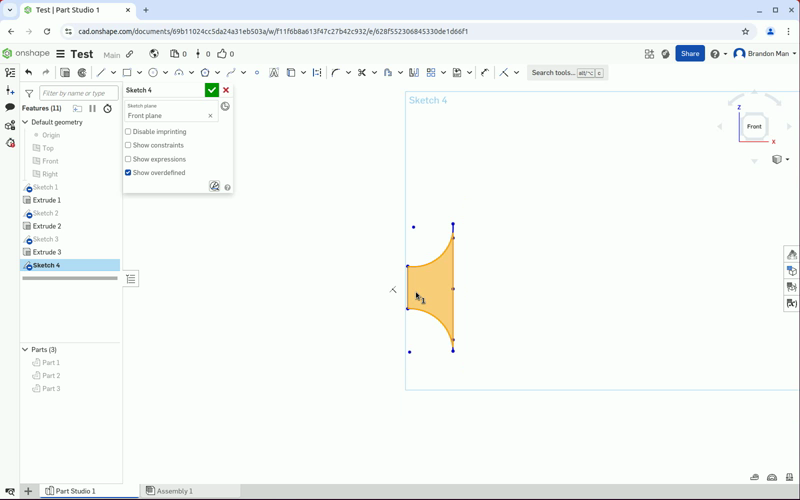
scroll(-6)
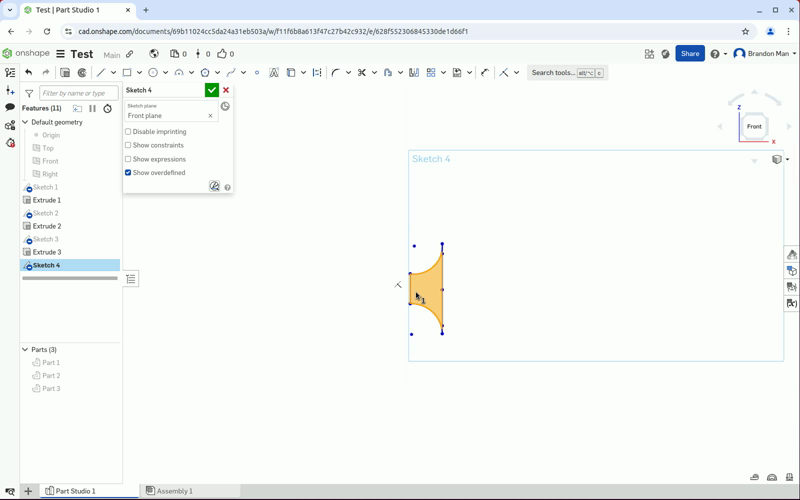
scroll(-6)
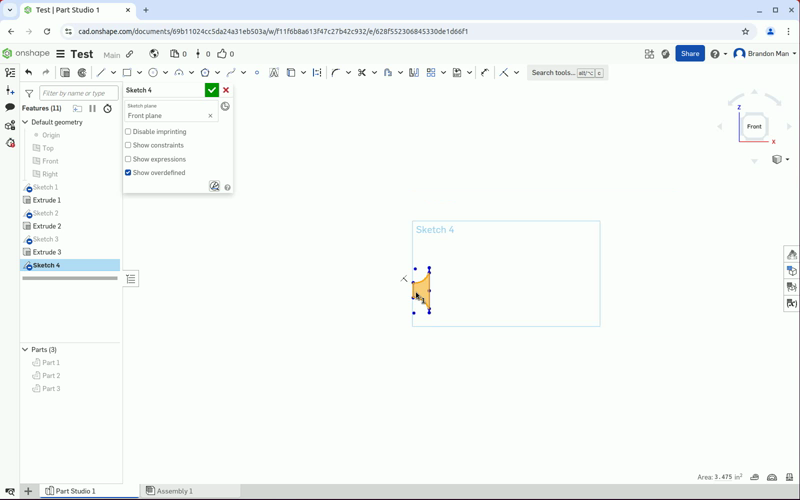
scroll(-6)
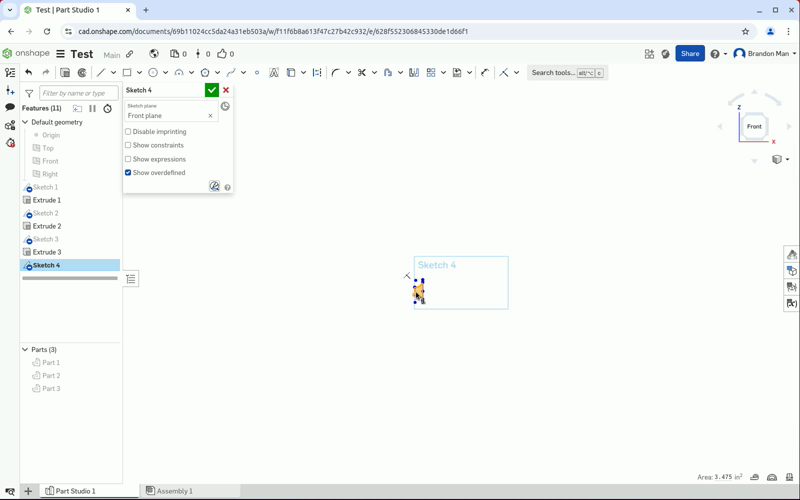
mouse_move(73, 352)
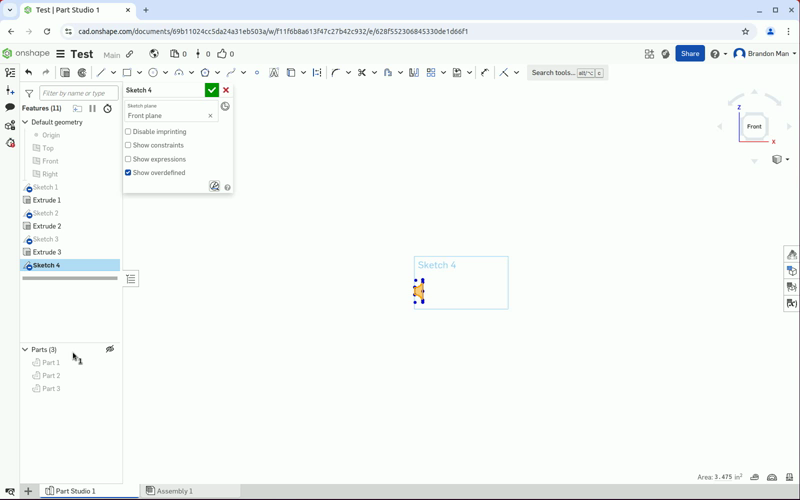
key(shift+y)
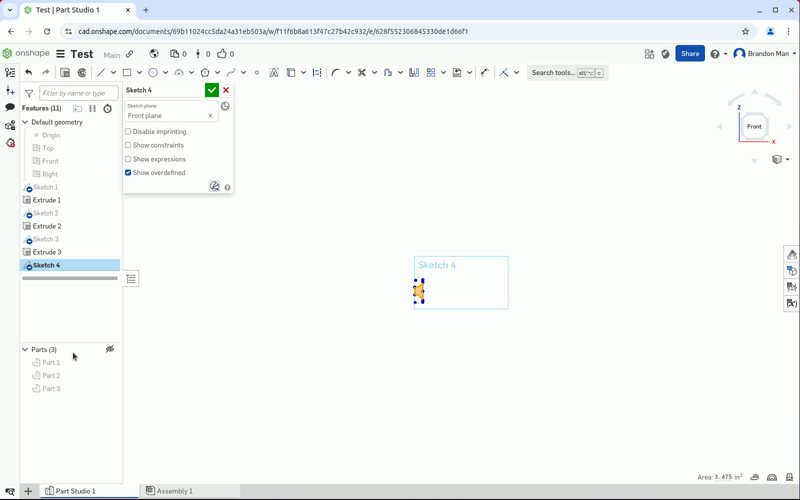
key(shift+e)
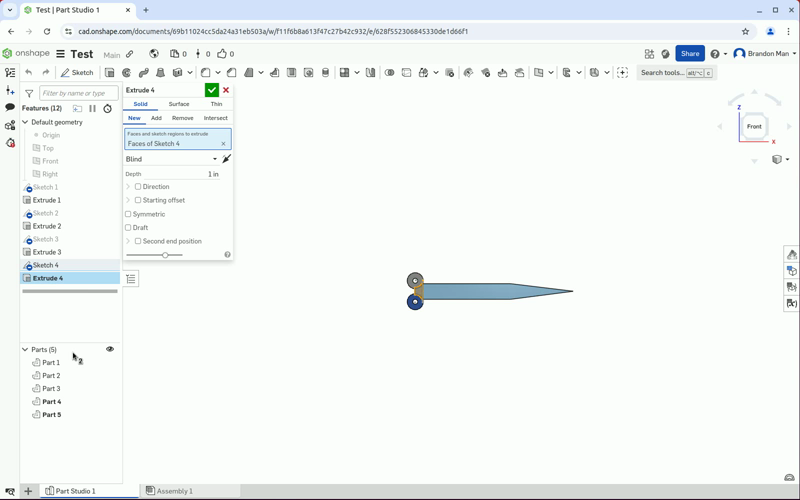
mouse_move(143, 106)
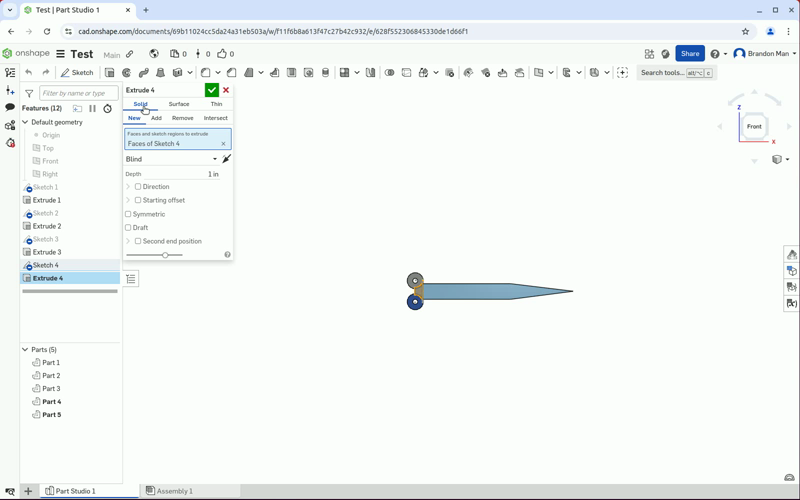
click(143, 106)
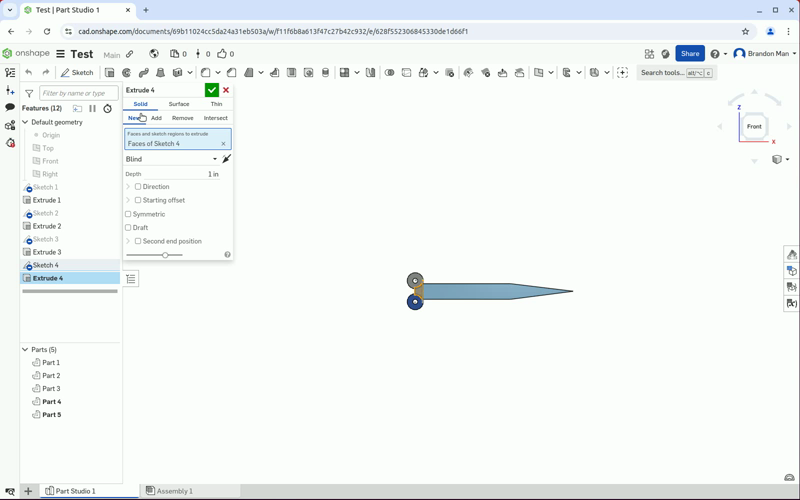
mouse_move(137, 120)
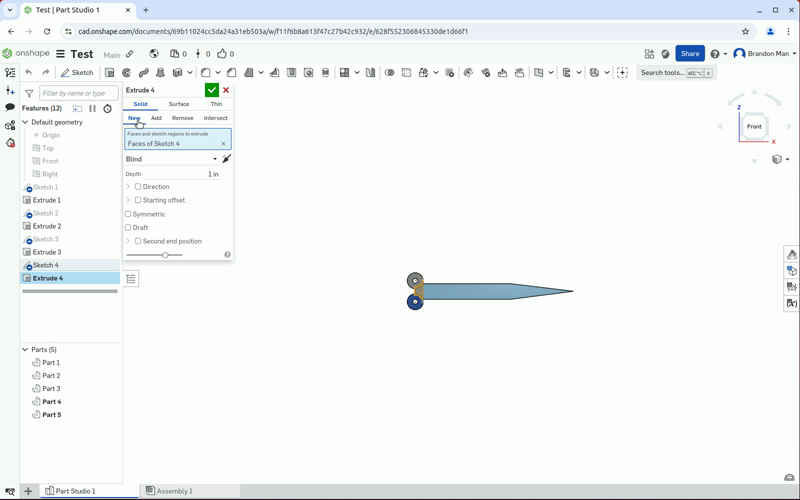
click(137, 120)
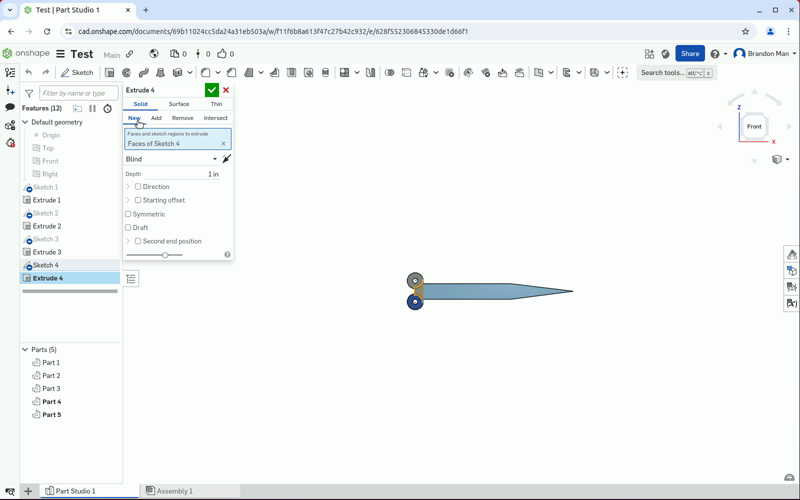
key(tab, 4)
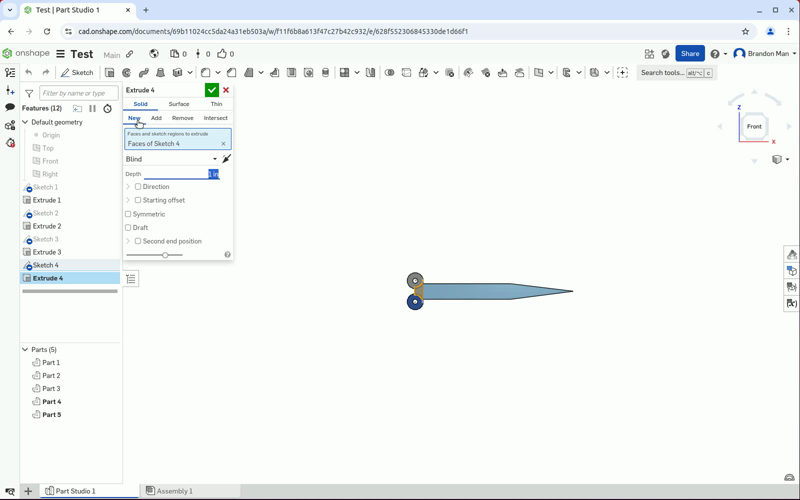
text(0.962)
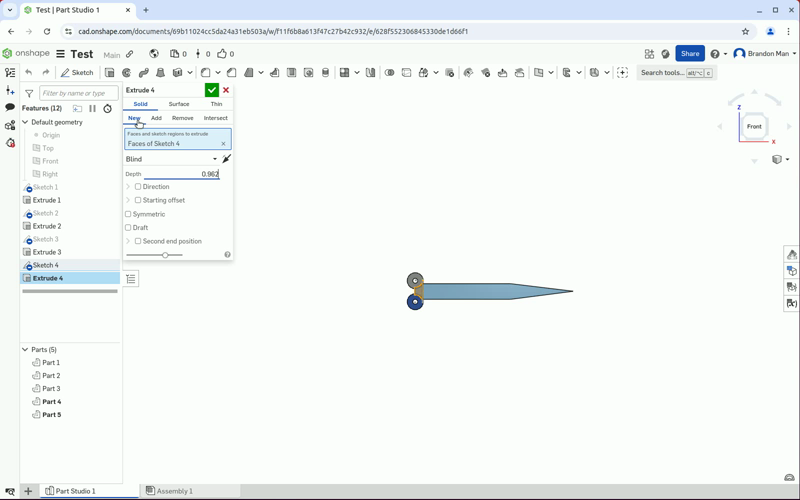
key(tab, 3)
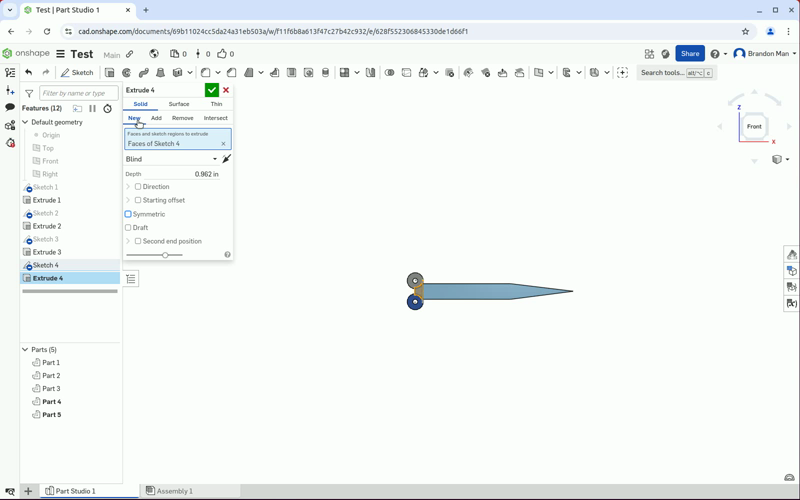
key(space)
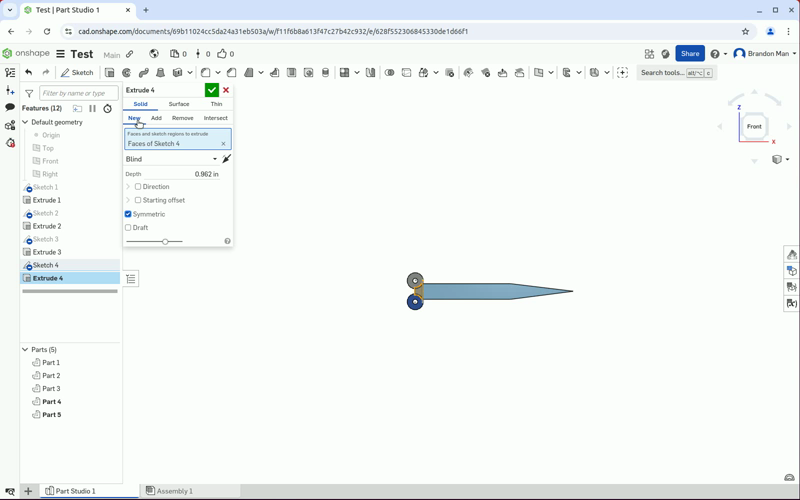
key(enter)
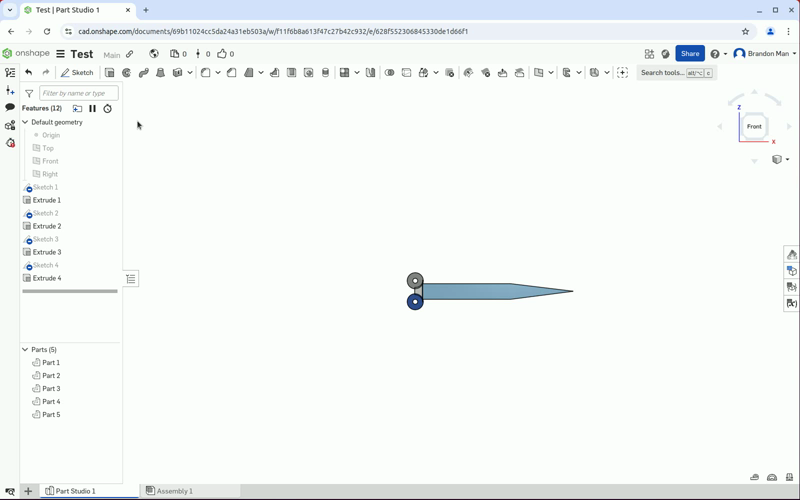
key(shift+h)
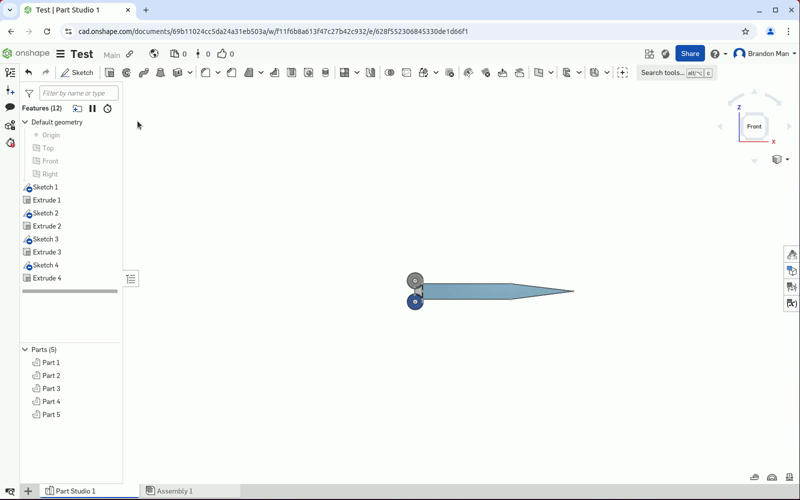
key(shift+h)
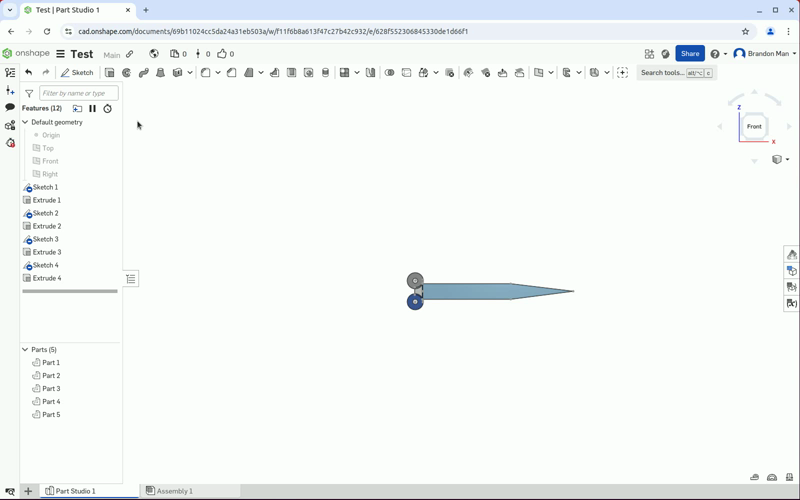
key(shift+7)
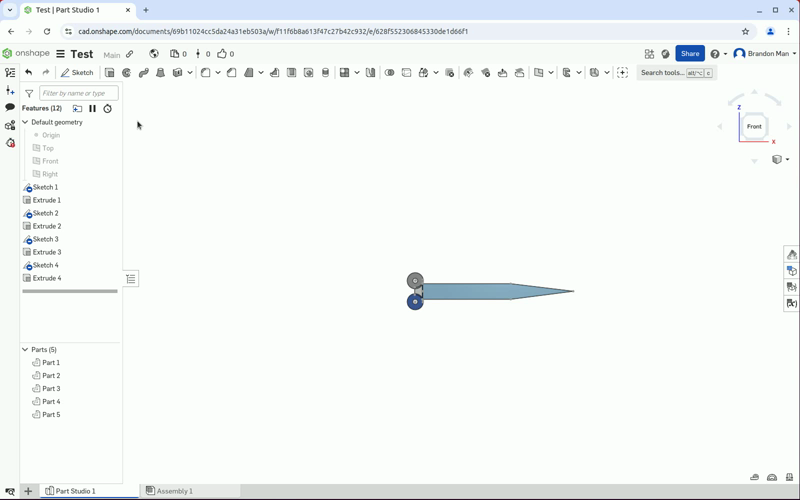
key(left, 2)
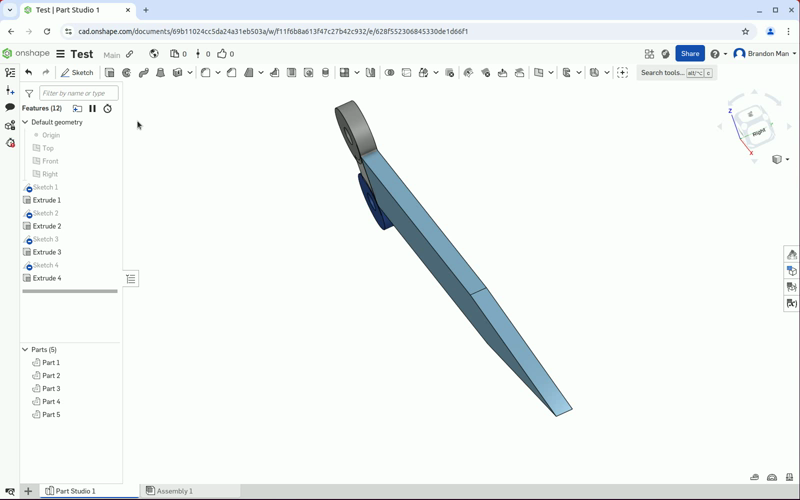
key(down, 2)
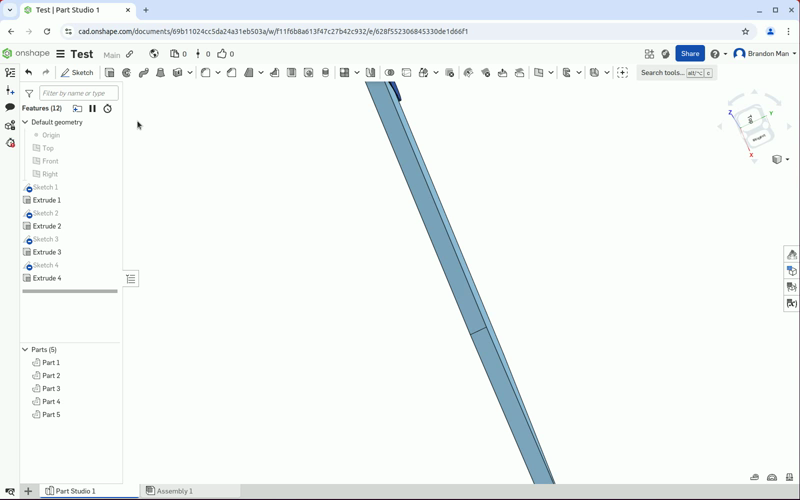
key(up, 2)
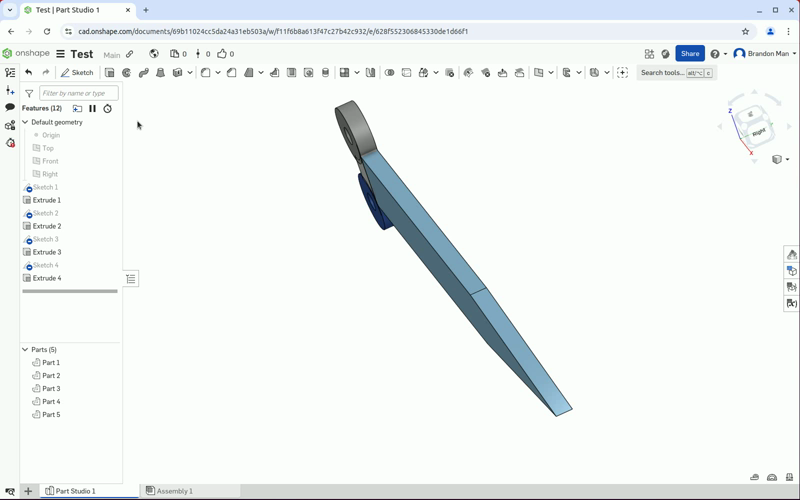
key(right, 2)
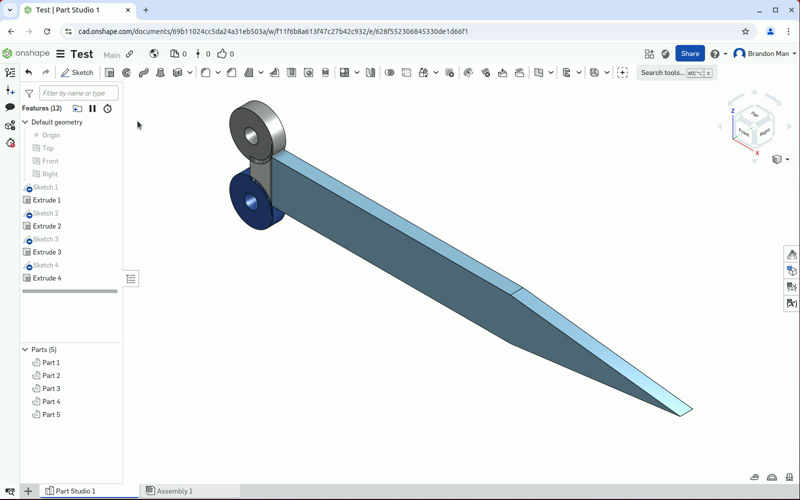
mouse_move(73, 189)
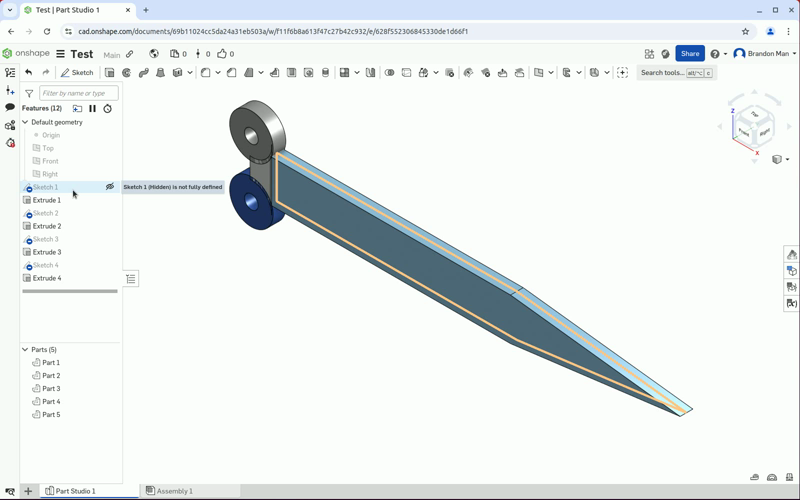
click(73, 189)